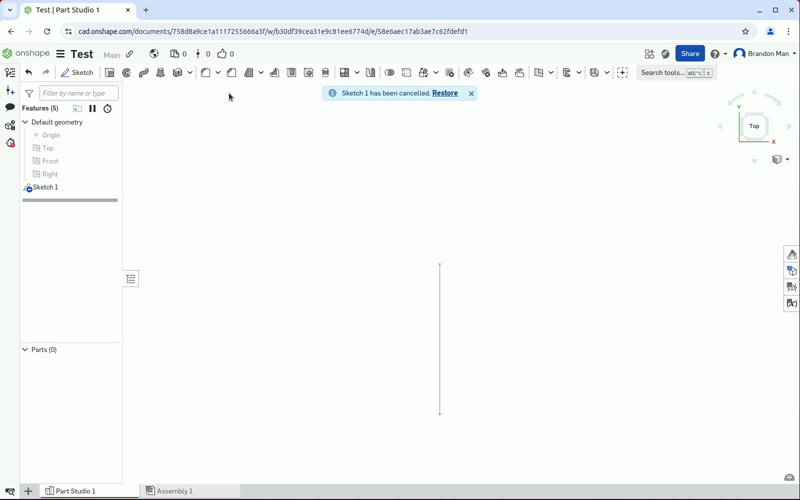
key(shift+h)
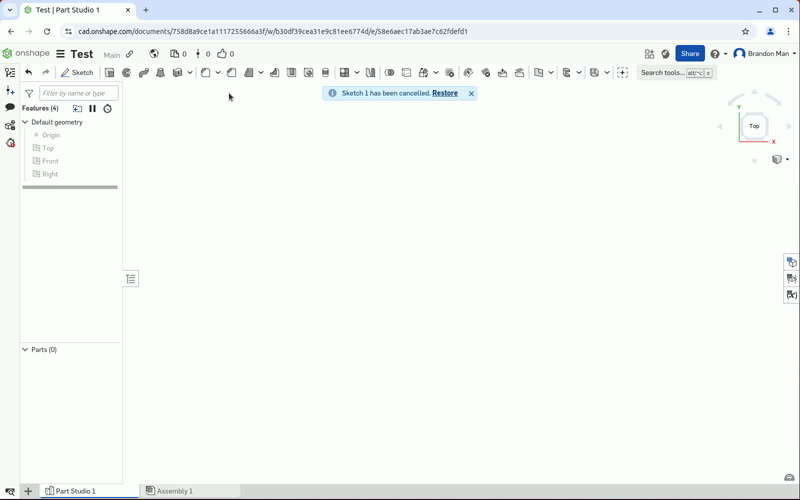
mouse_move(73, 352)
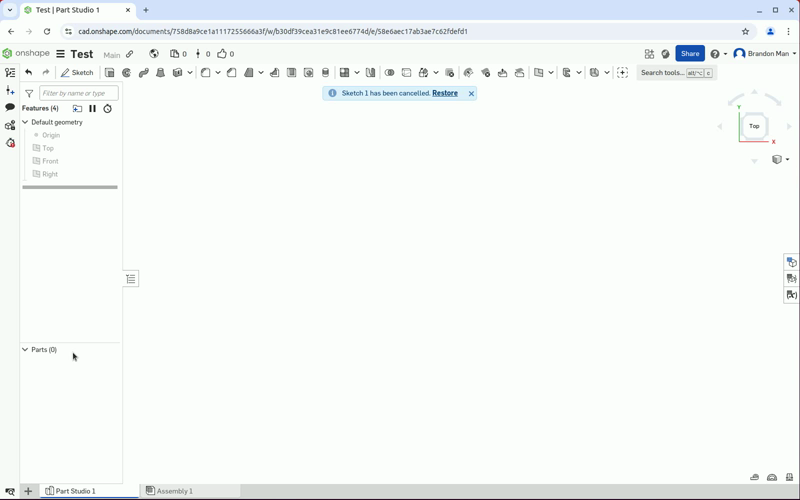
key(y)
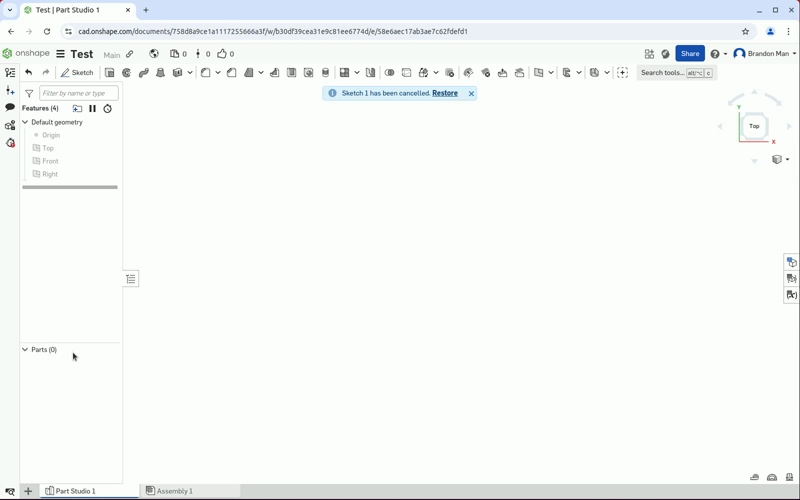
key(shift+p)
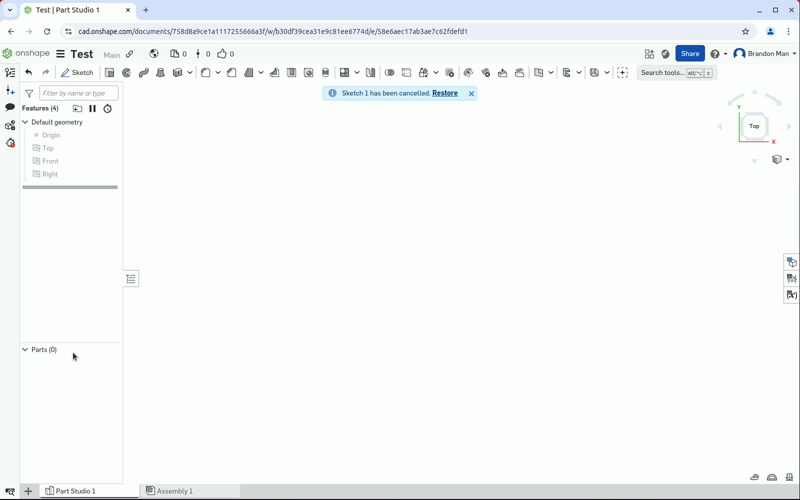
key(space)
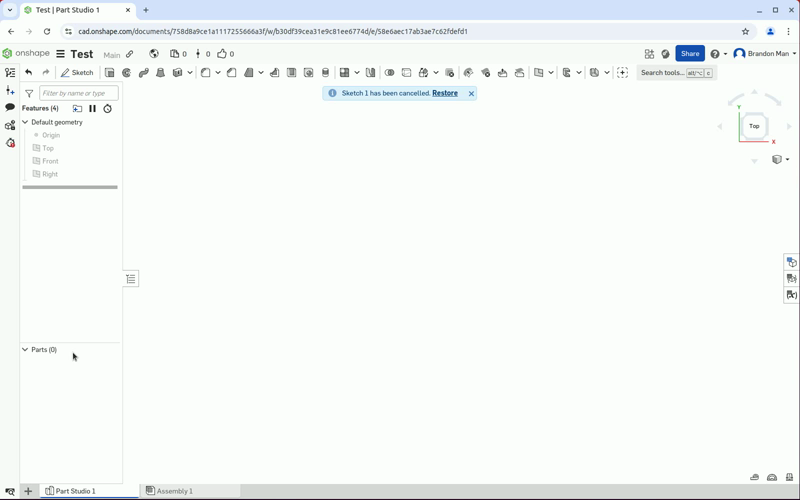
key_down(shift)
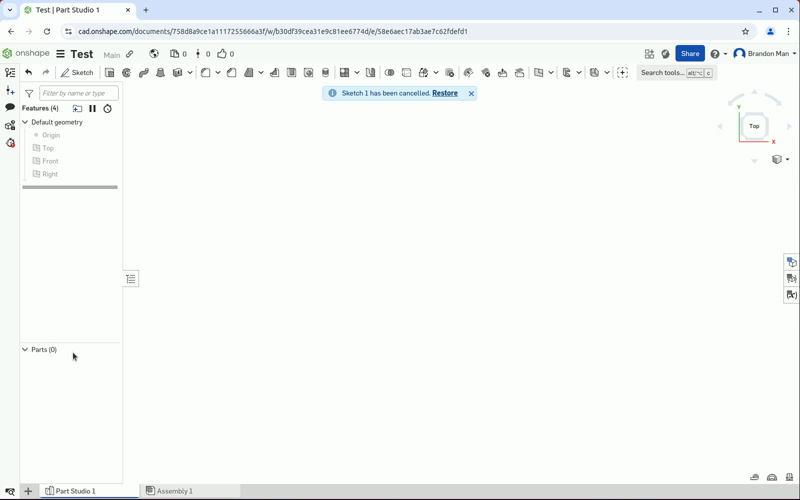
key(up)
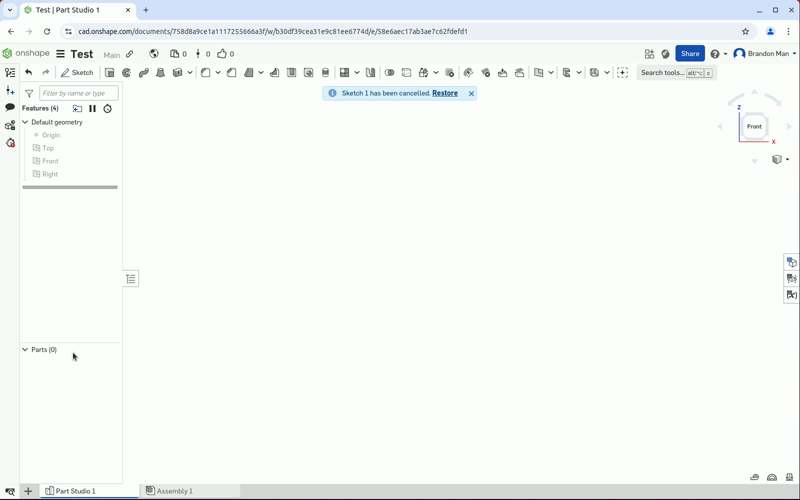
key_up(shift)
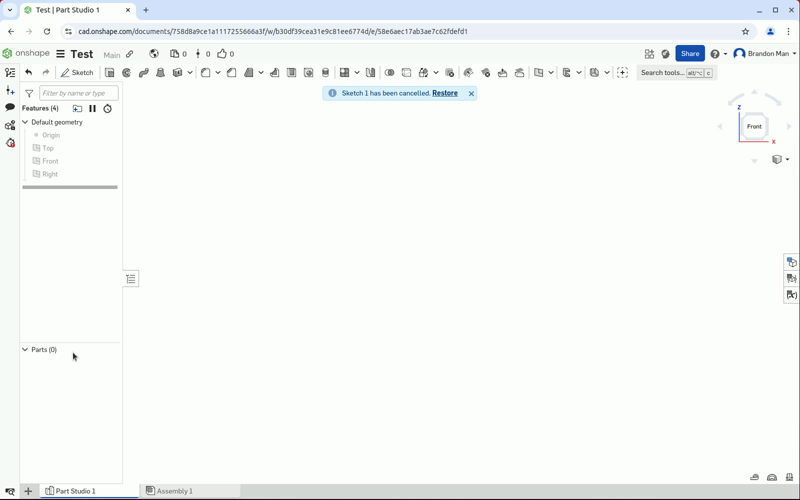
mouse_move(73, 352)
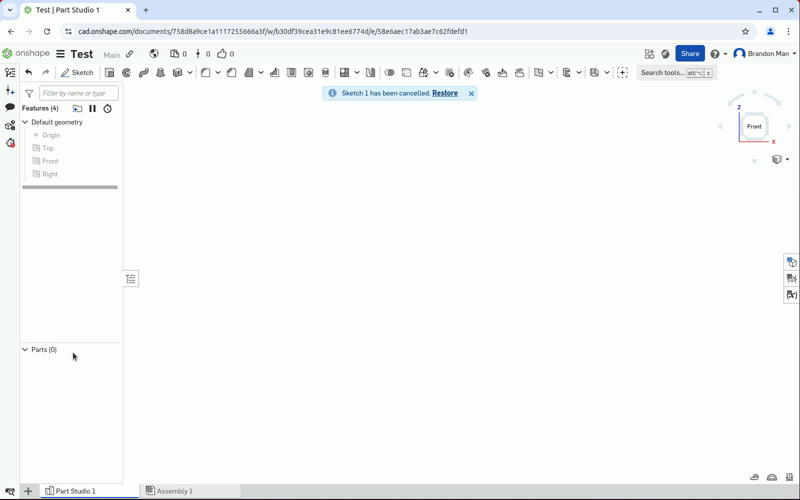
key(shift+y)
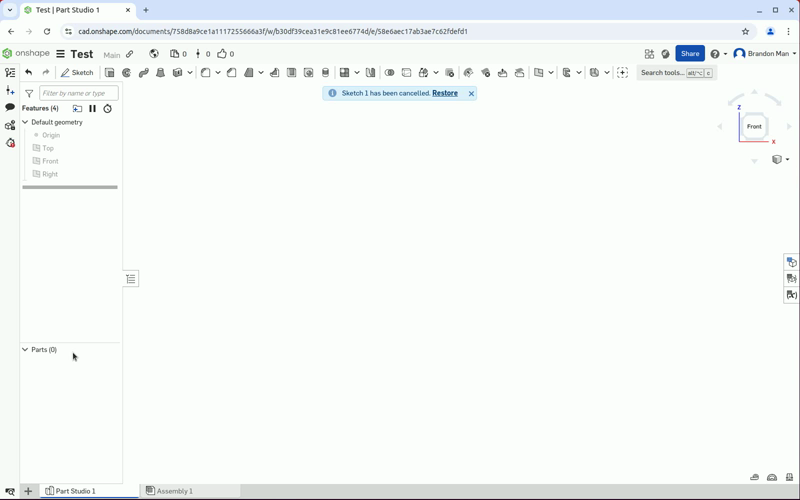
key(shift+s)
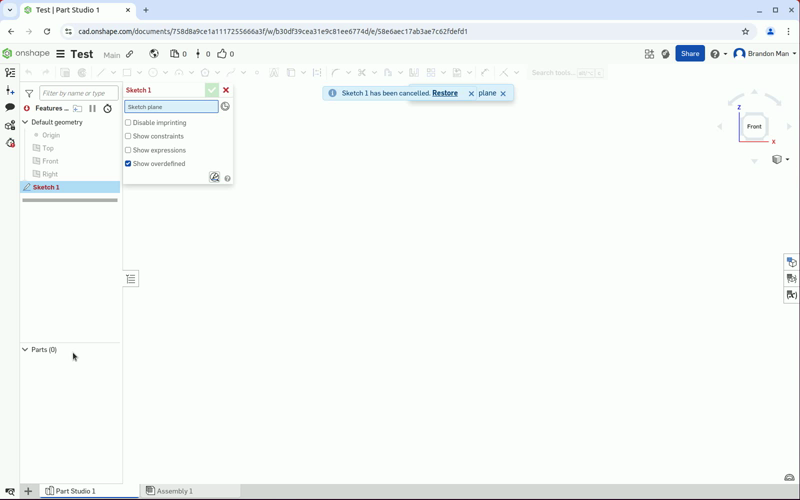
mouse_move(73, 163)
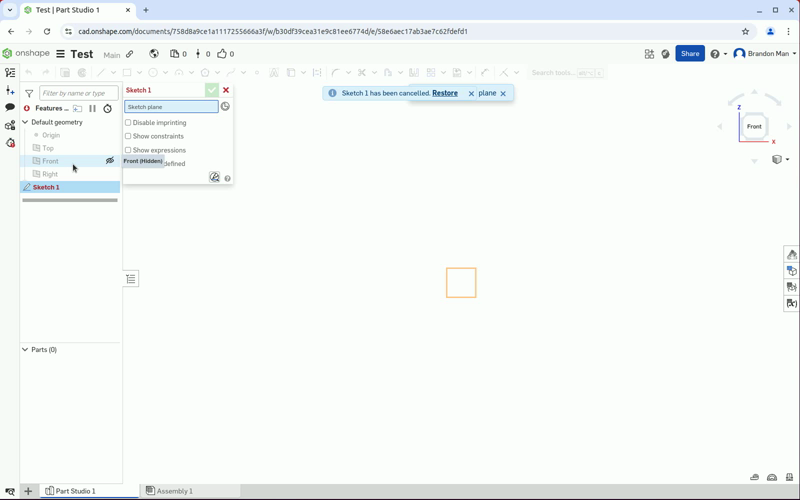
click(73, 163)
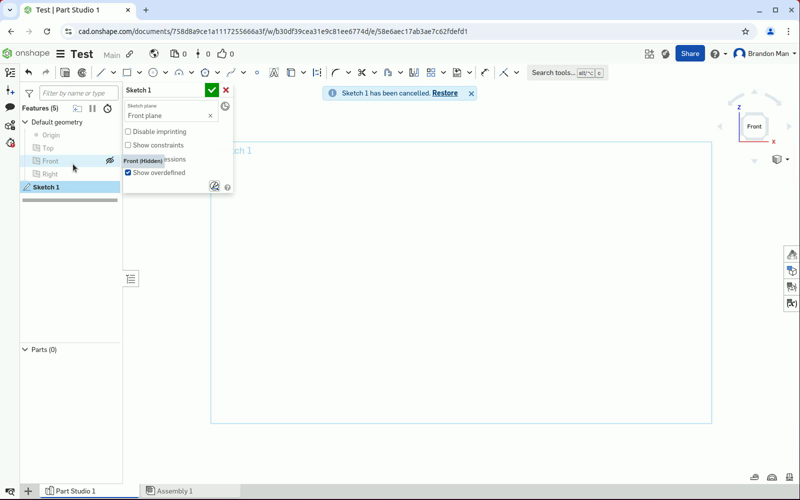
mouse_move(73, 352)
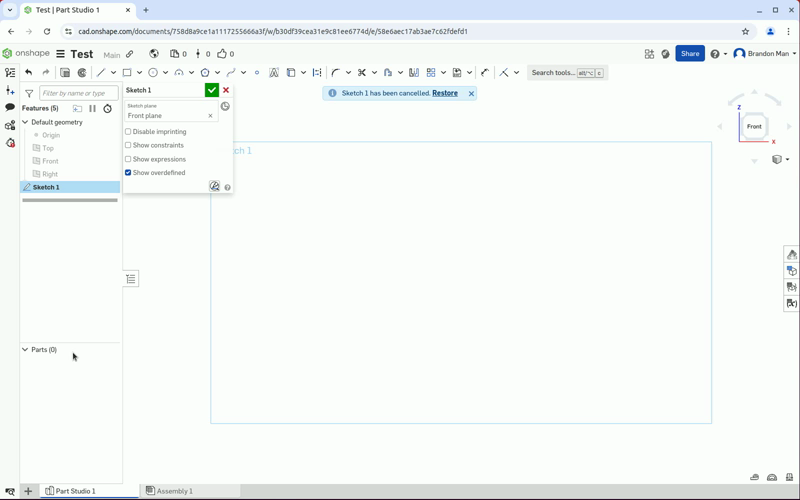
key(y)
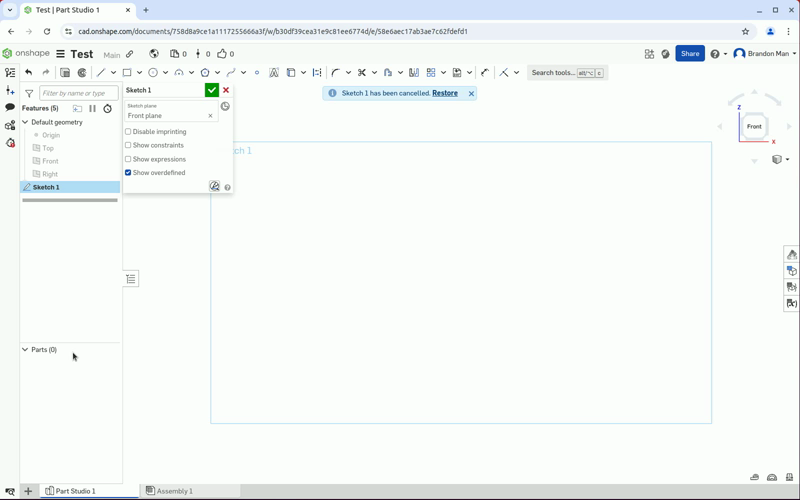
key(l)
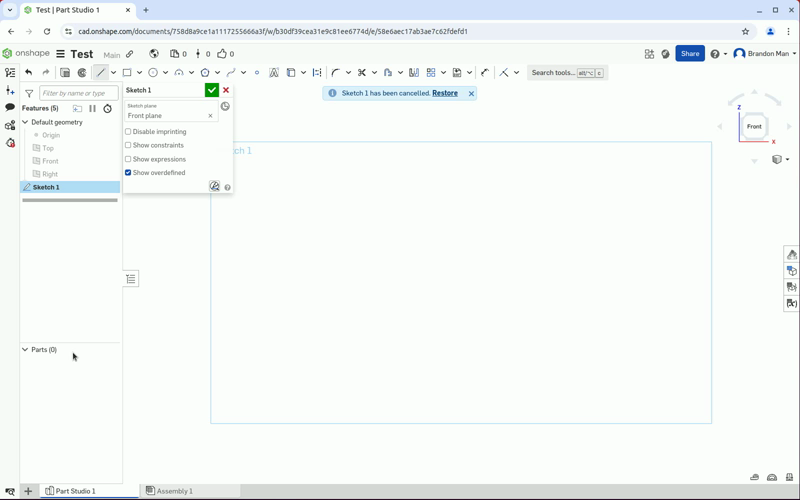
key_down(shift)
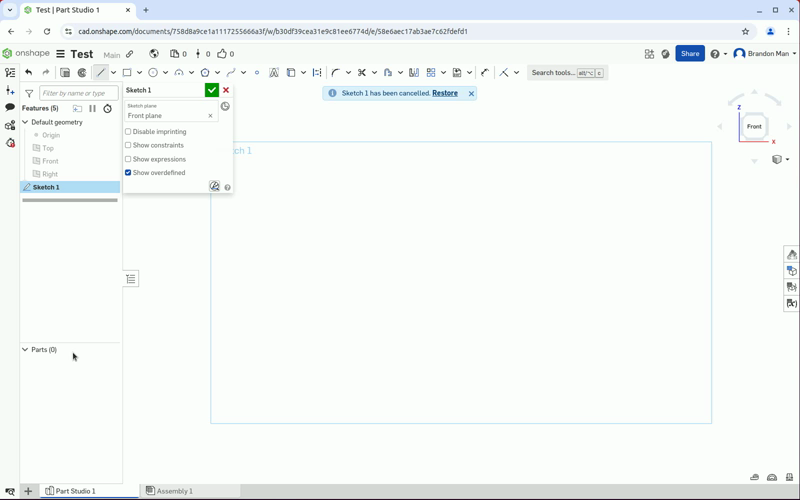
mouse_move(460, 282)
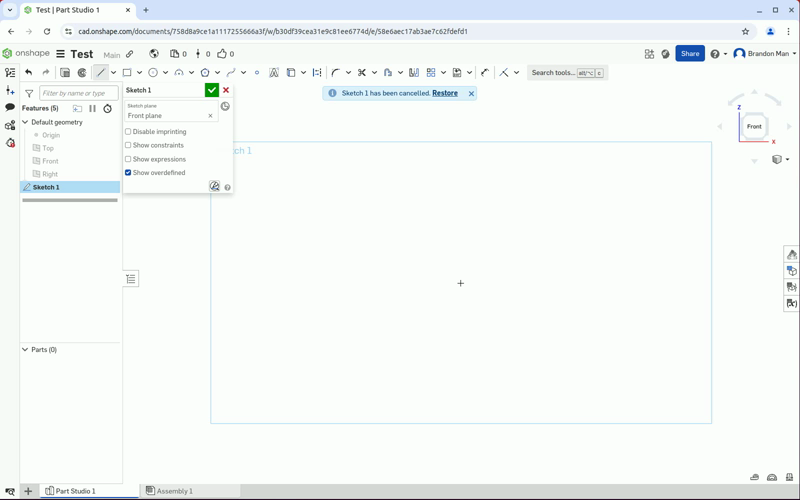
click(460, 282)
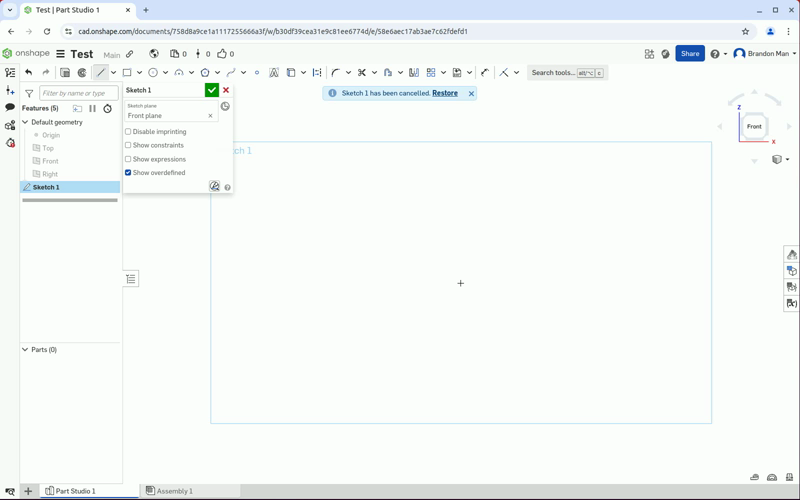
key_up(shift)
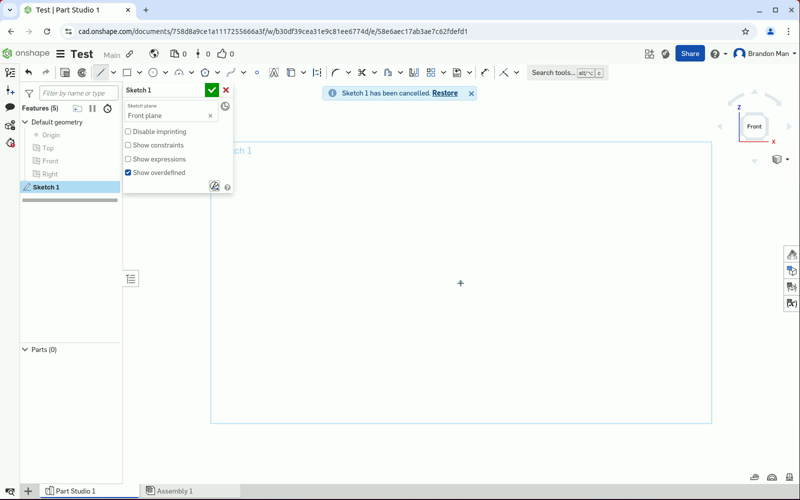
key_down(shift)
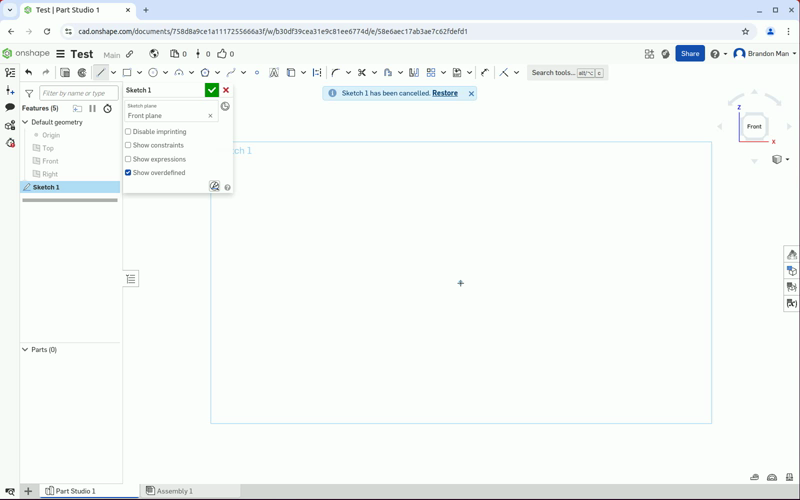
mouse_move(490, 282)
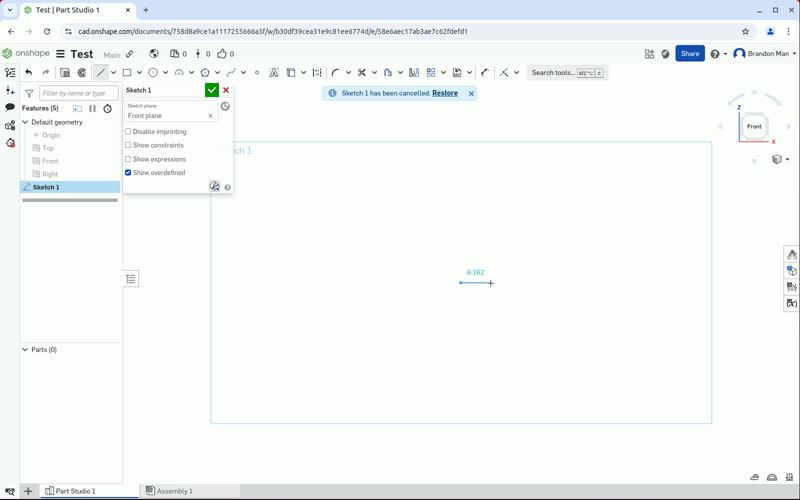
mouse_move(496, 282)
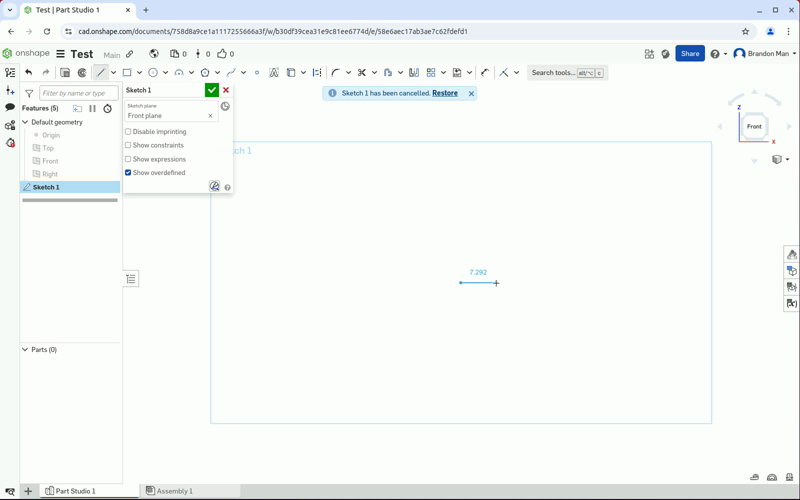
click(496, 282)
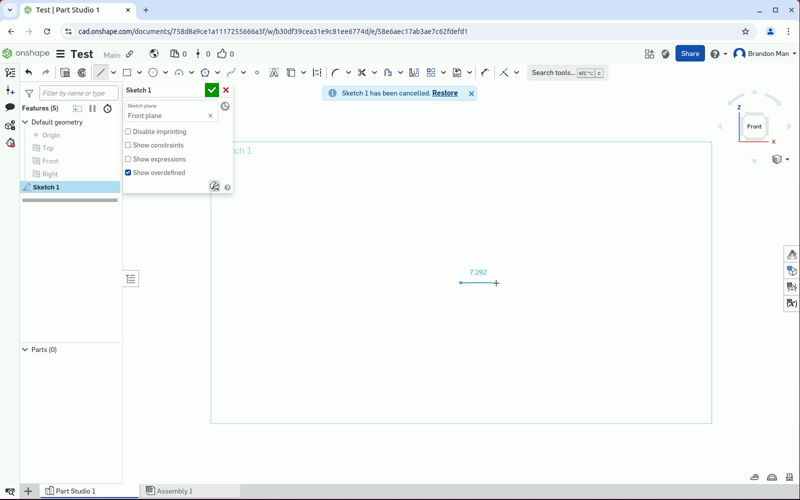
key_up(shift)
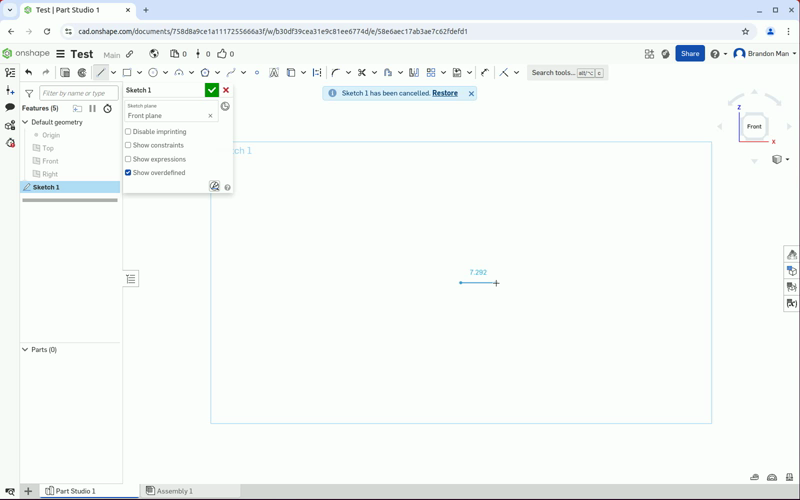
key_down(shift)
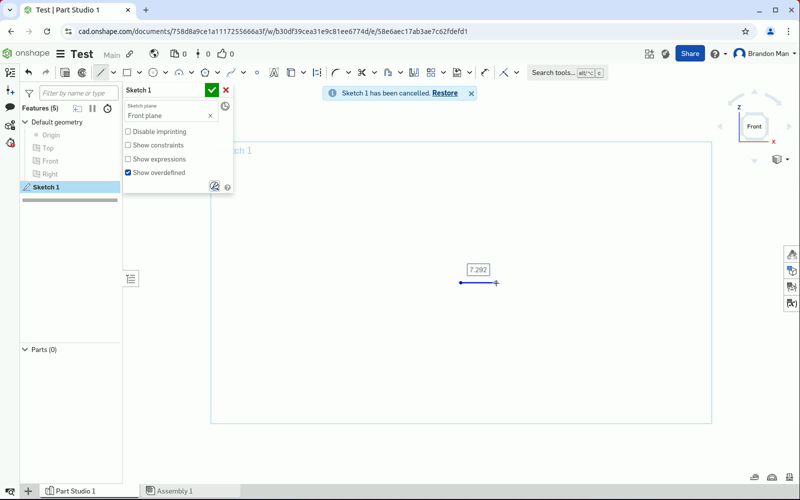
mouse_move(526, 282)
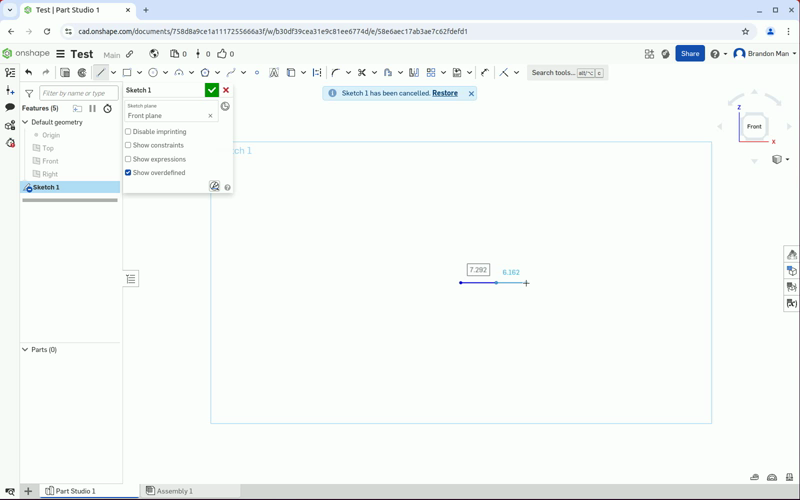
mouse_move(537, 282)
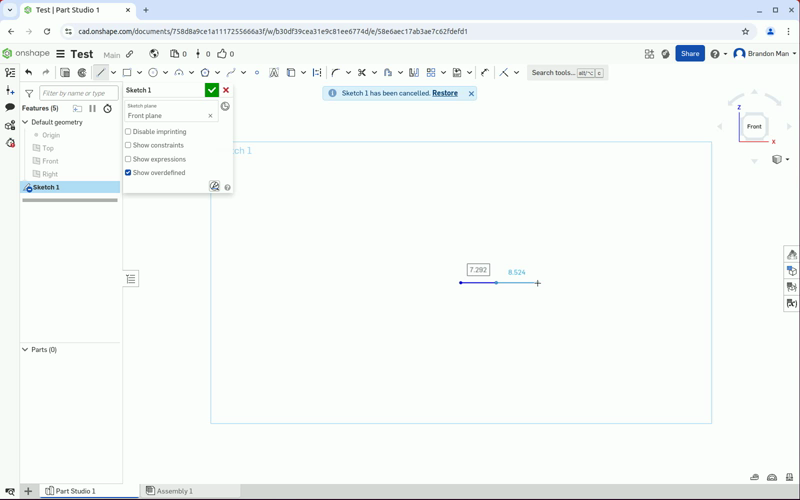
click(537, 282)
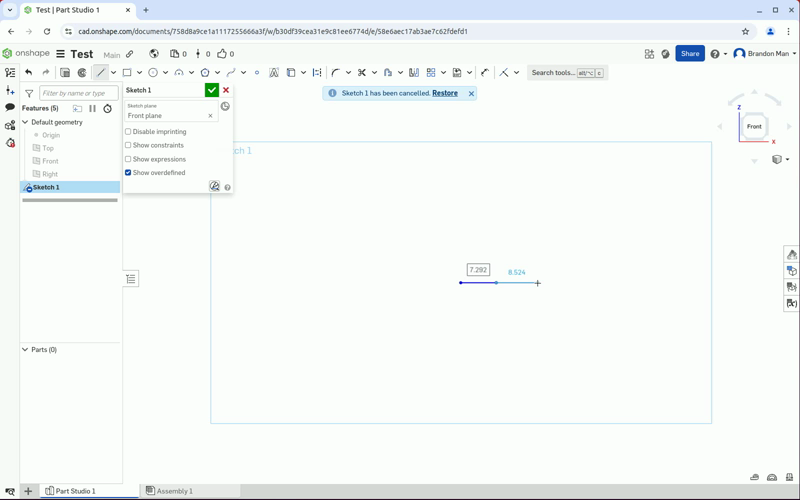
key_up(shift)
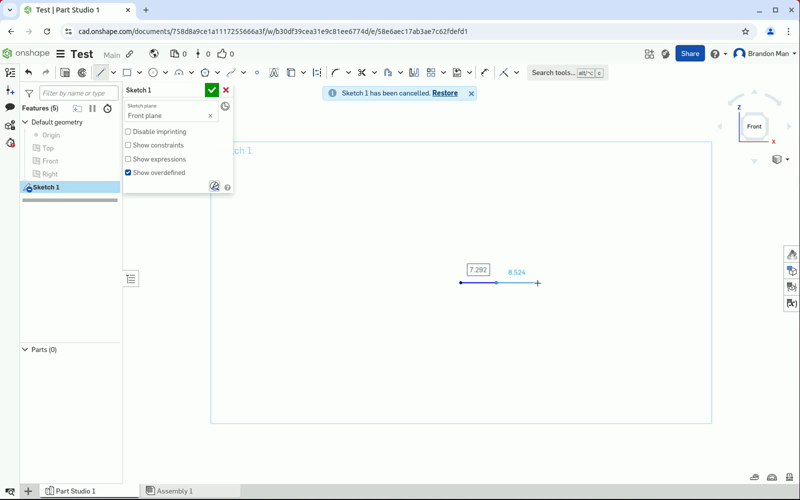
key_down(shift)
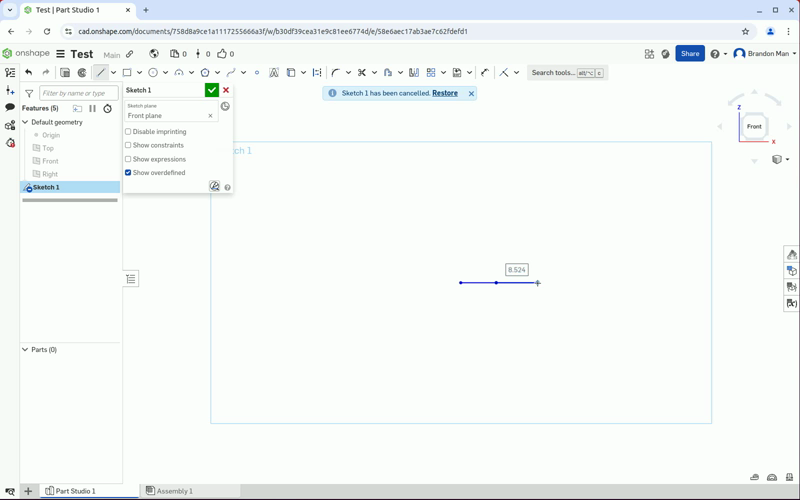
mouse_move(567, 282)
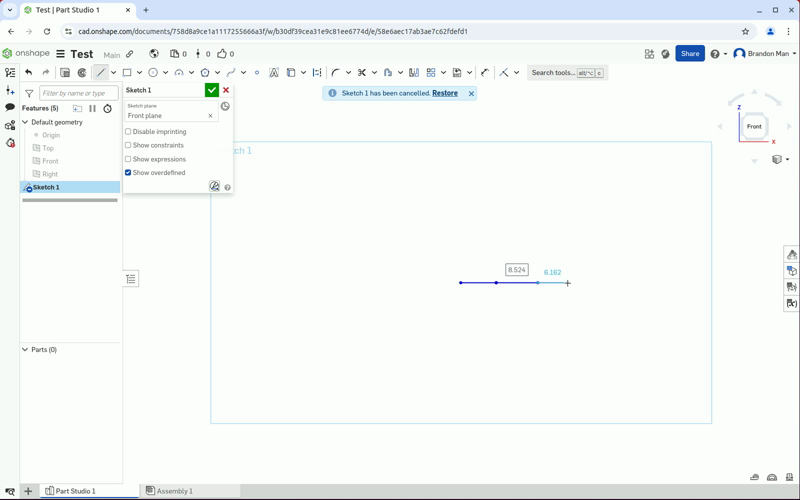
mouse_move(573, 282)
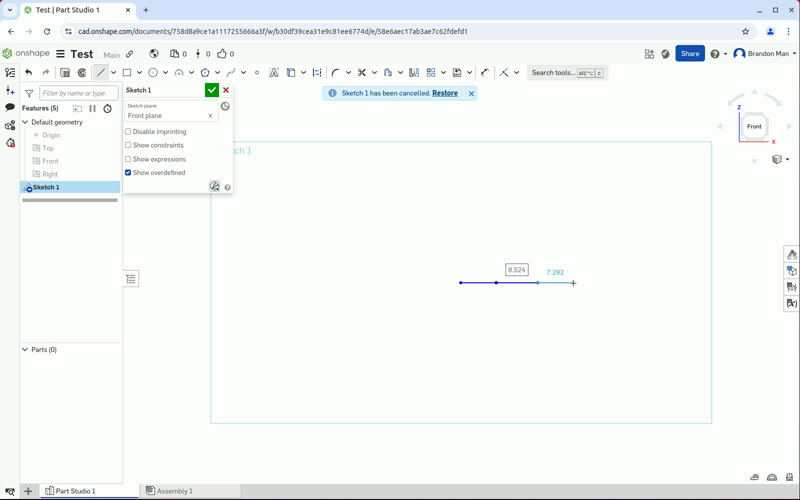
click(573, 282)
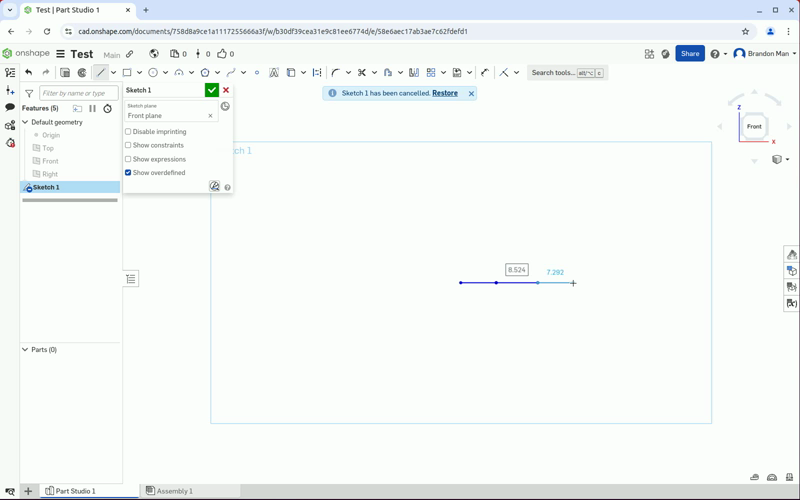
key_up(shift)
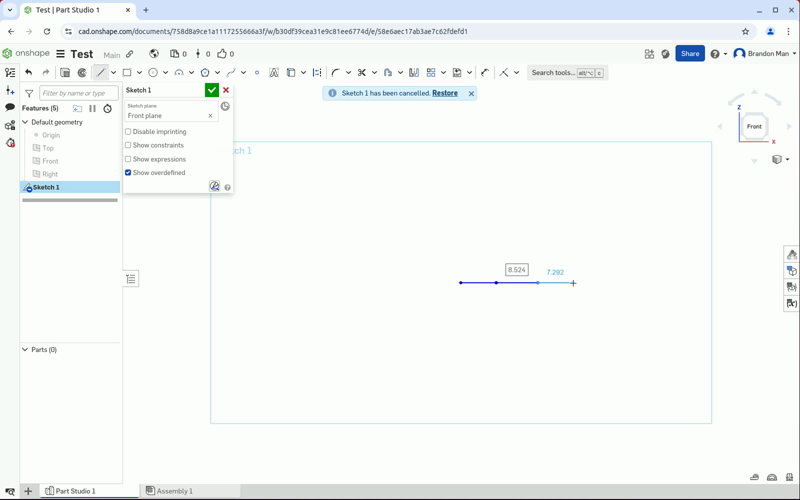
key_down(shift)
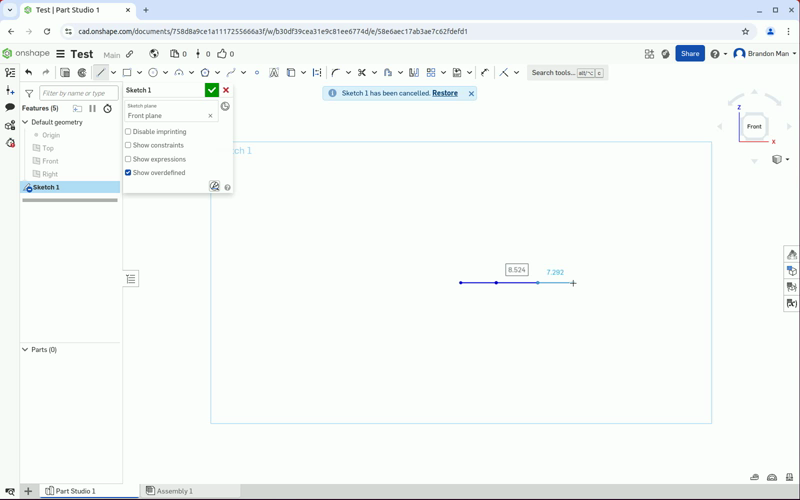
mouse_move(573, 207)
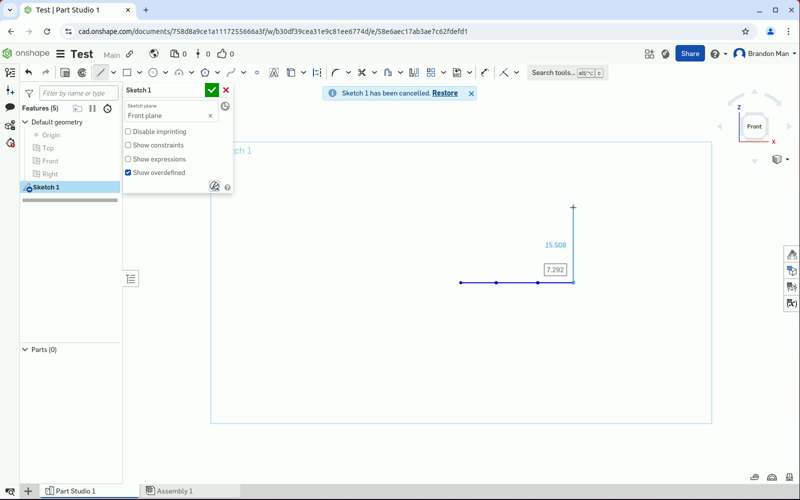
click(573, 207)
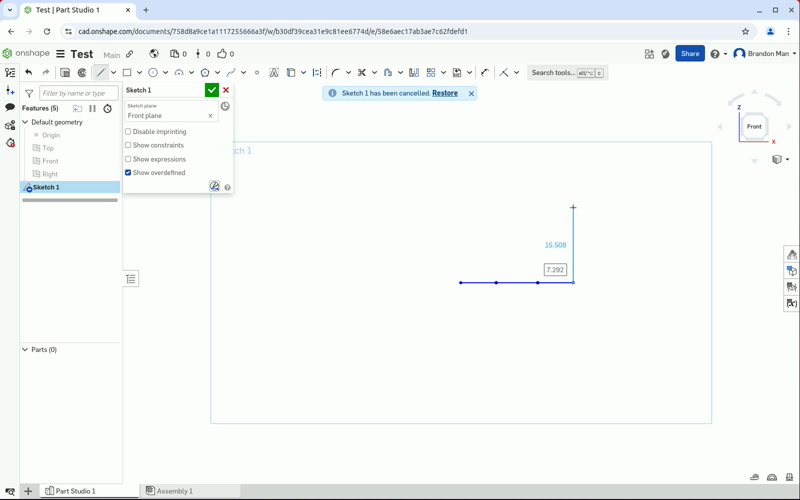
key_up(shift)
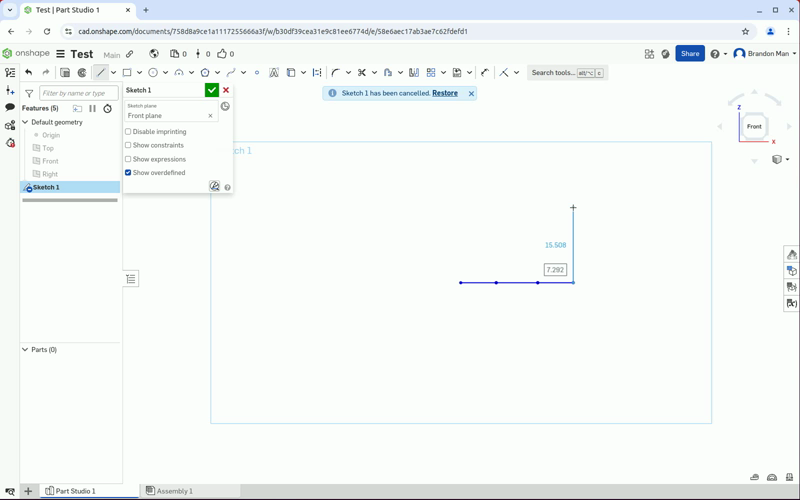
key_down(shift)
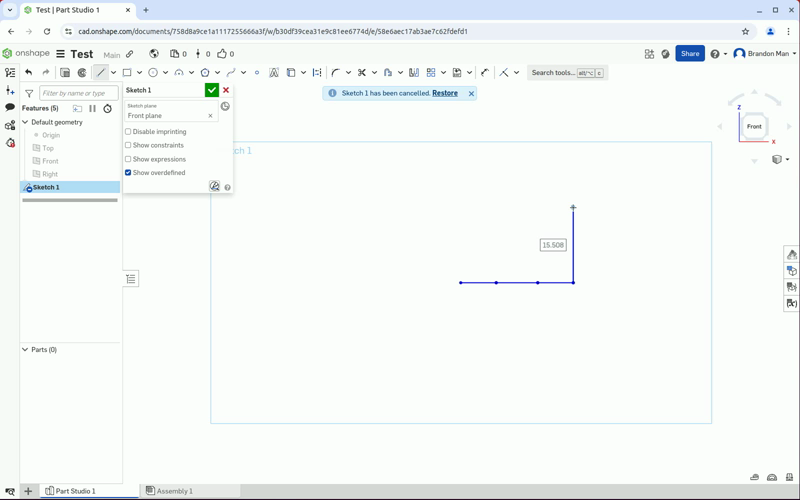
mouse_move(460, 207)
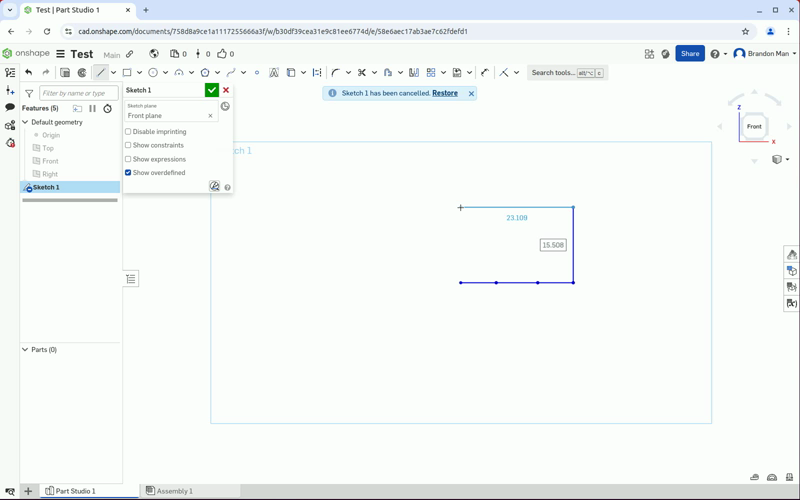
click(460, 207)
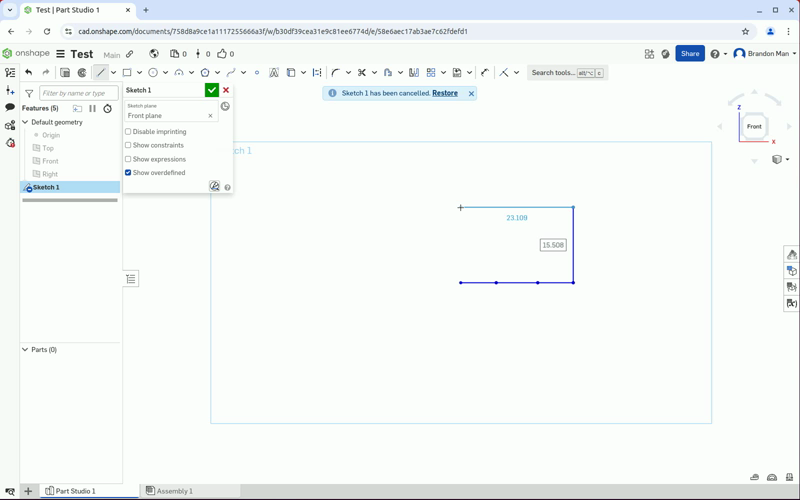
key_up(shift)
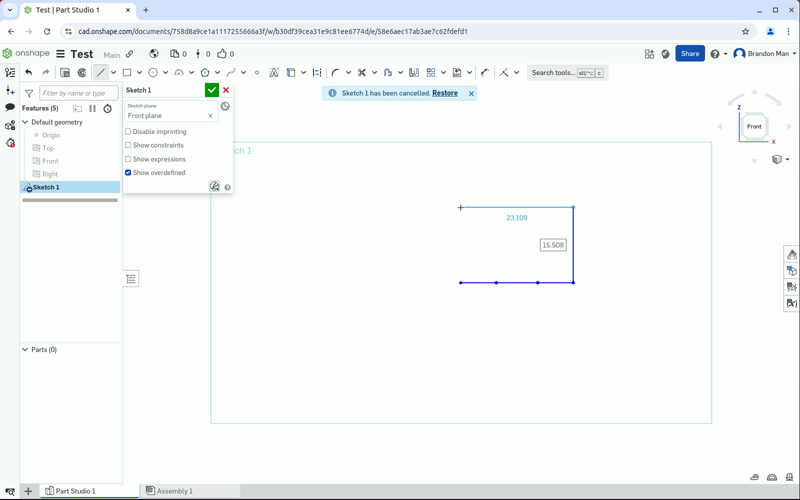
key_down(shift)
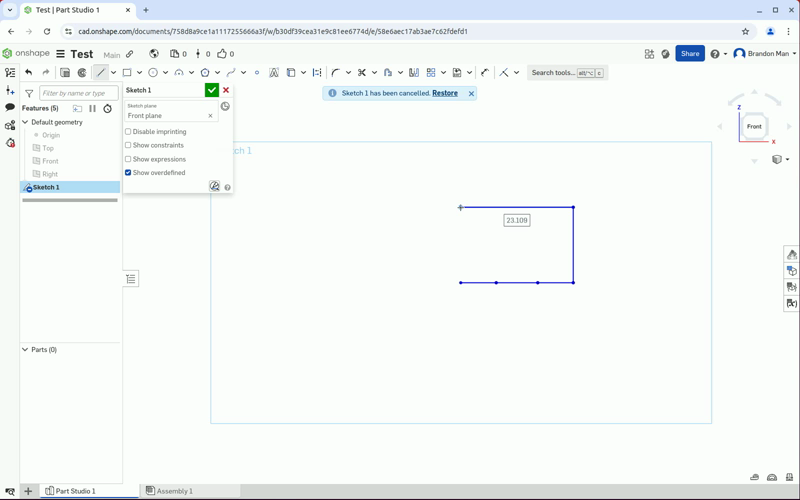
mouse_move(460, 282)
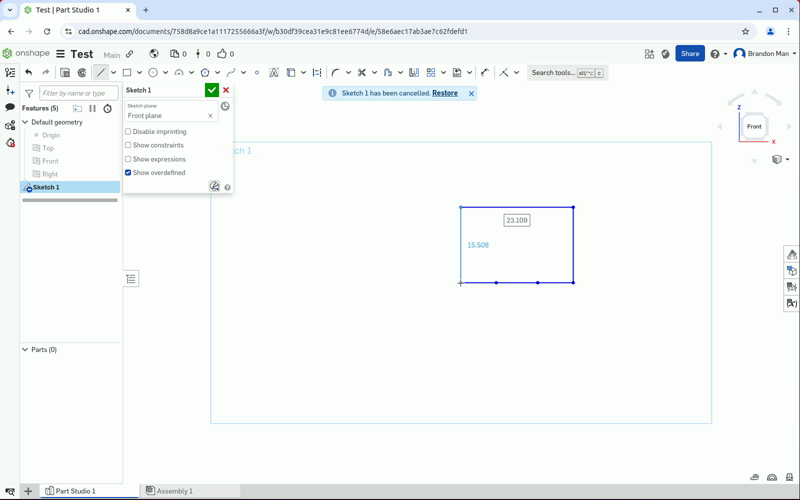
key_up(shift)
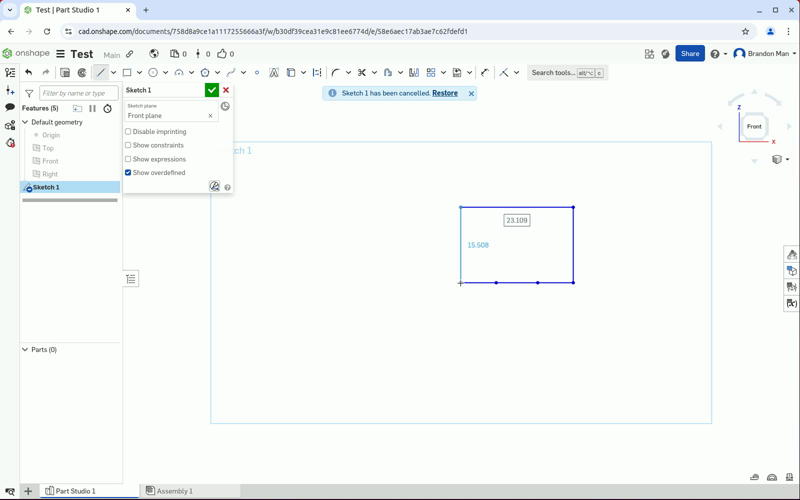
click(460, 282)
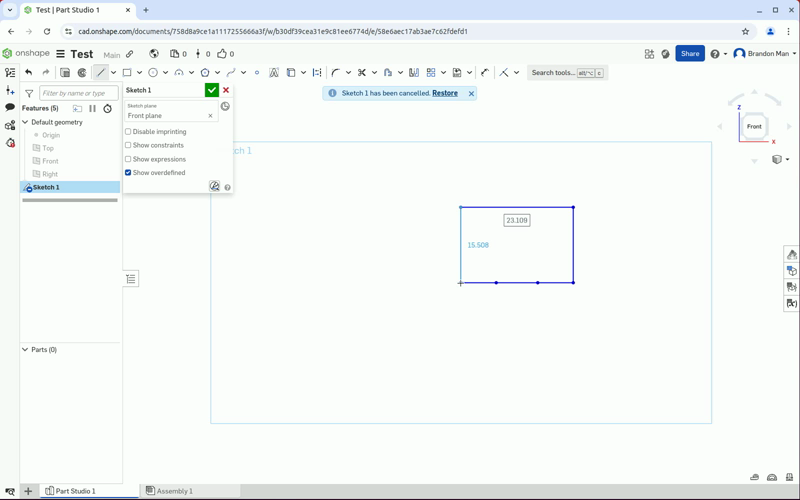
key(esc)
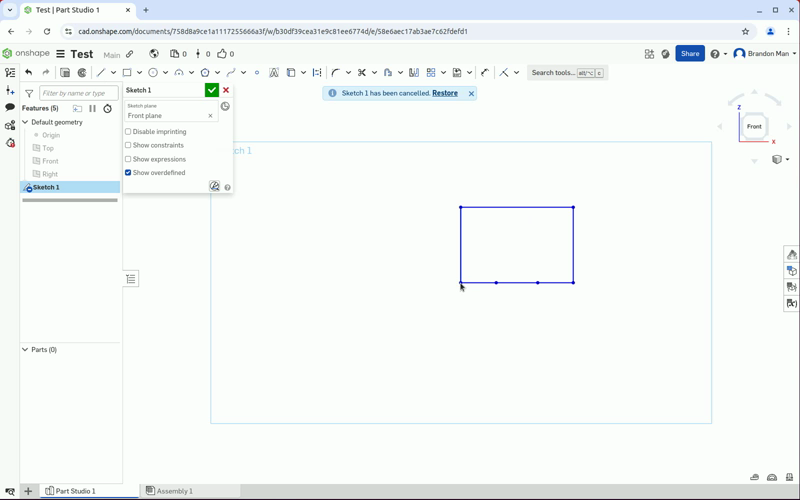
mouse_move(529, 212)
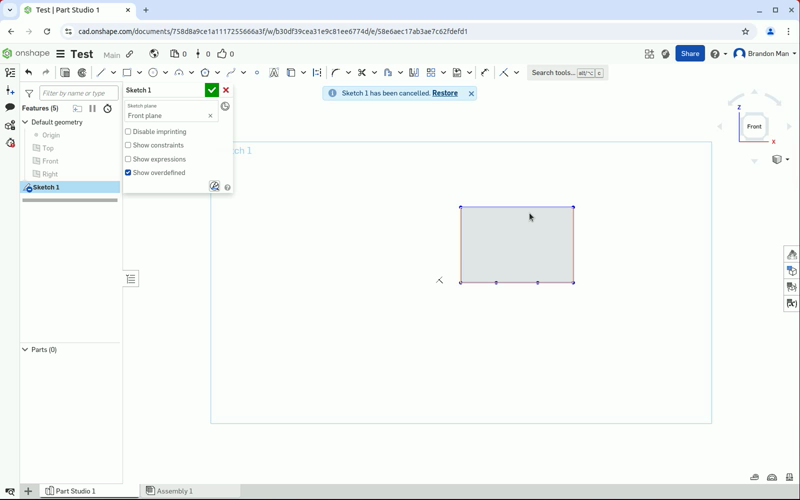
click(529, 212)
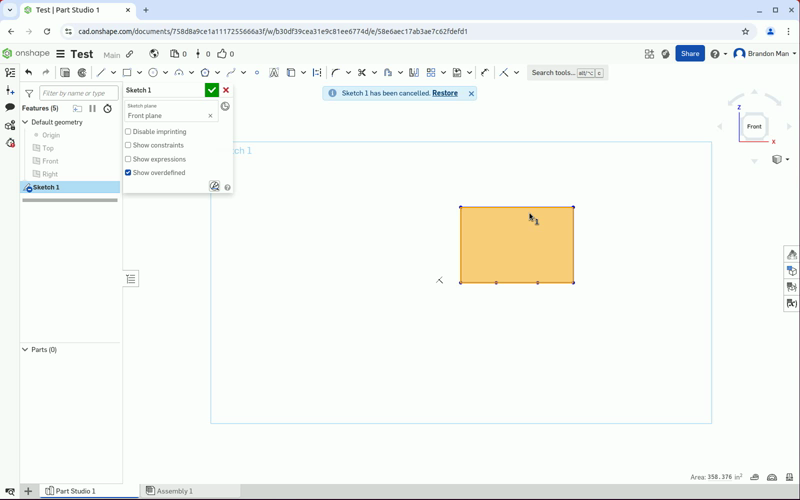
mouse_move(73, 352)
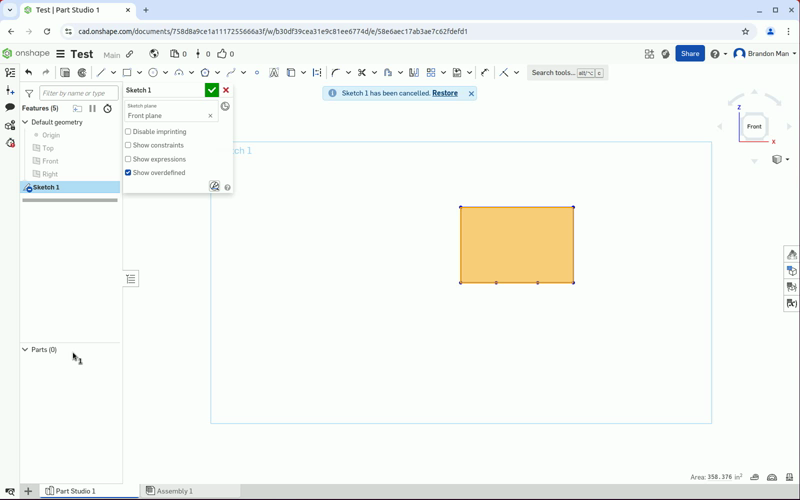
key(shift+y)
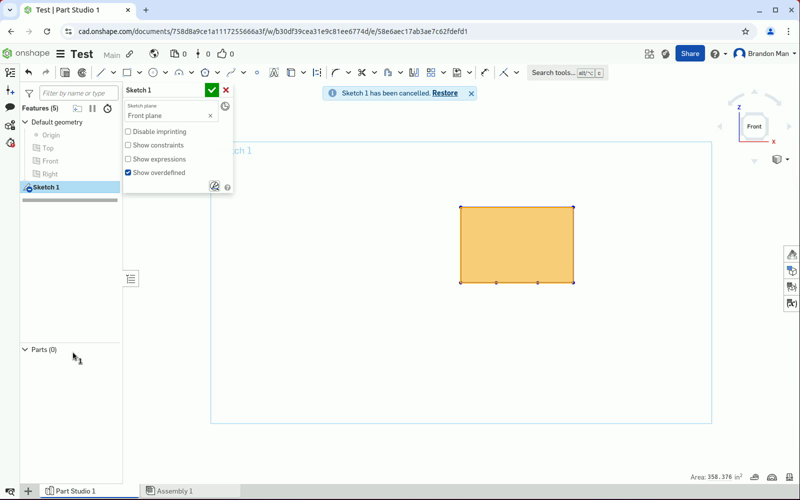
key(shift+e)
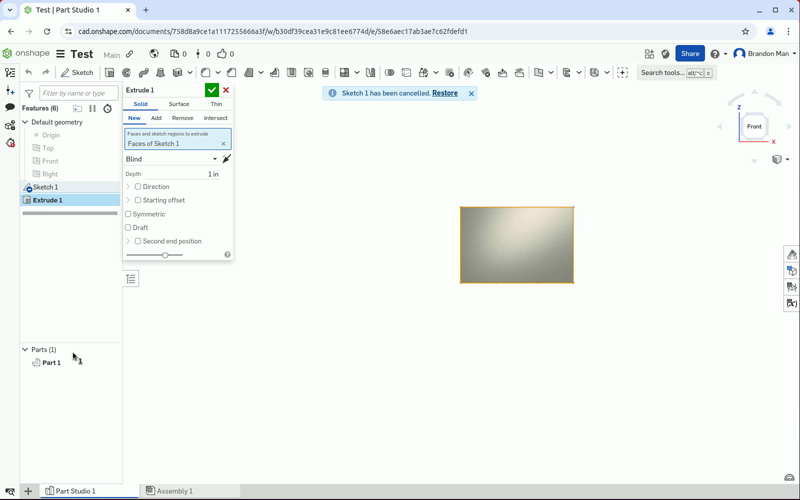
mouse_move(143, 106)
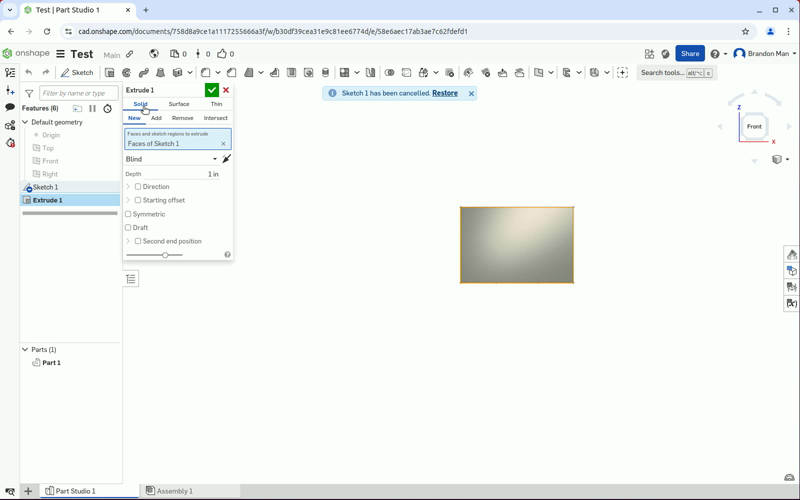
click(143, 106)
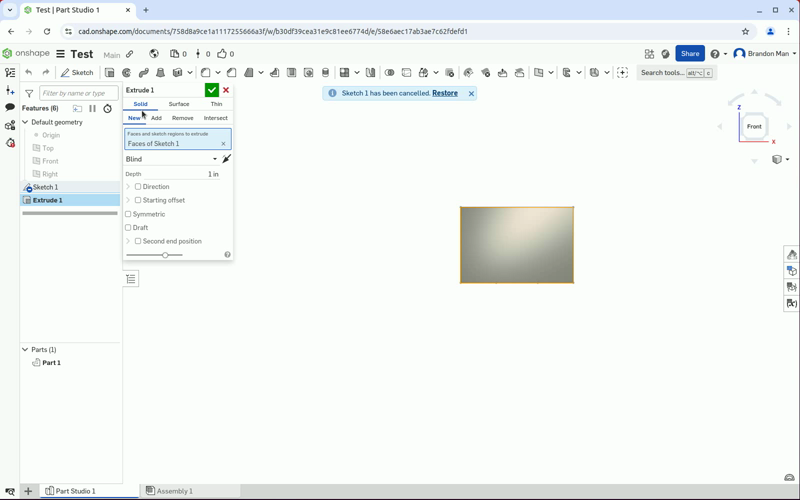
mouse_move(137, 120)
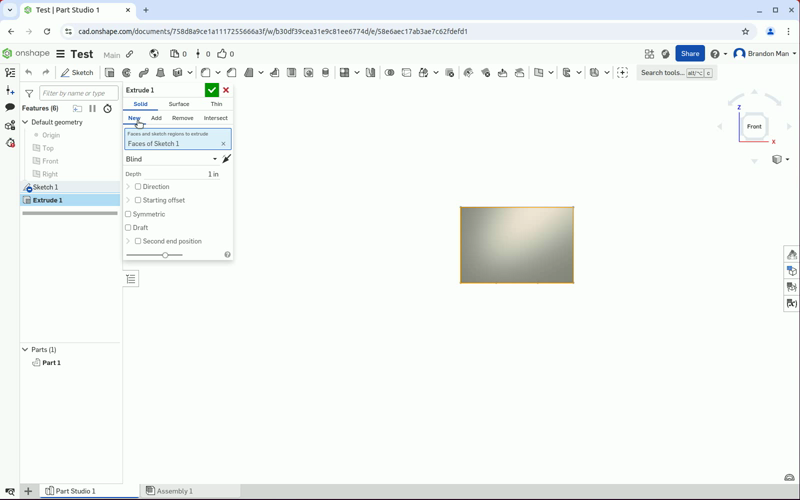
click(137, 120)
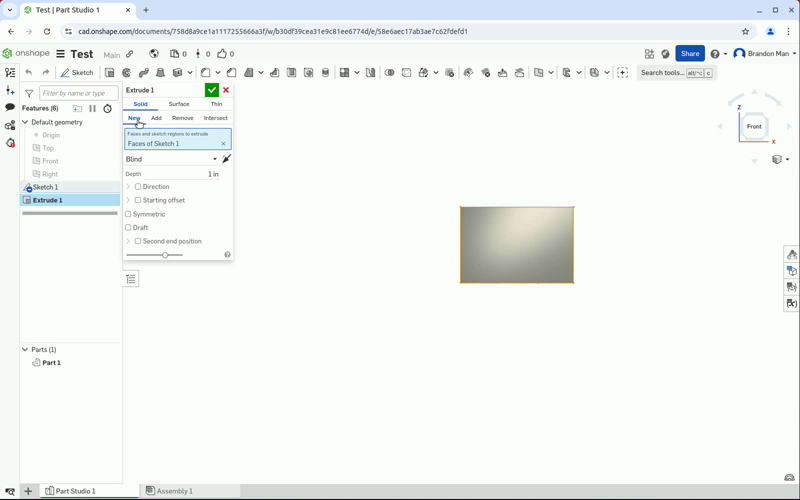
key(tab, 4)
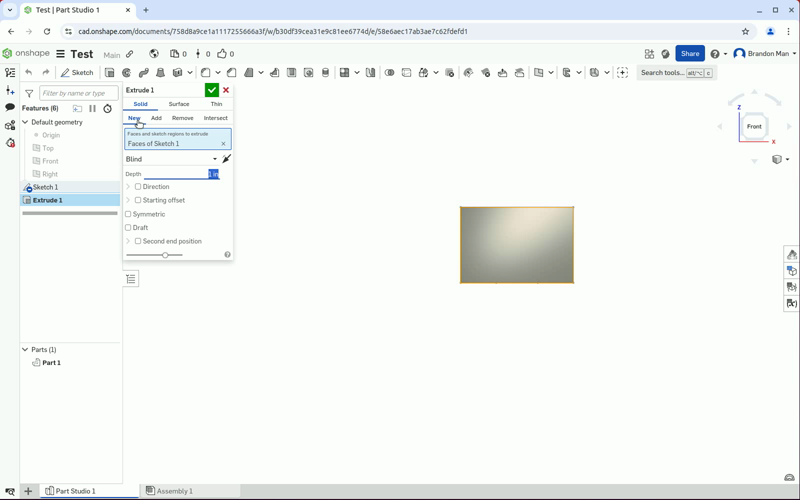
text(7.703)
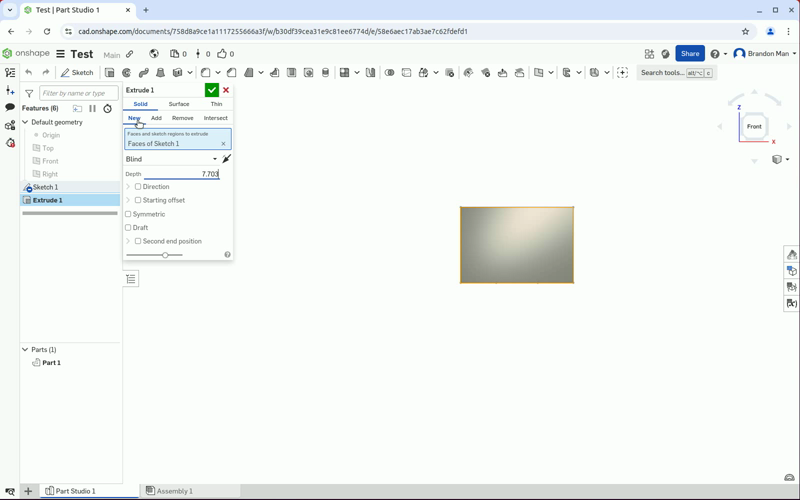
key(enter)
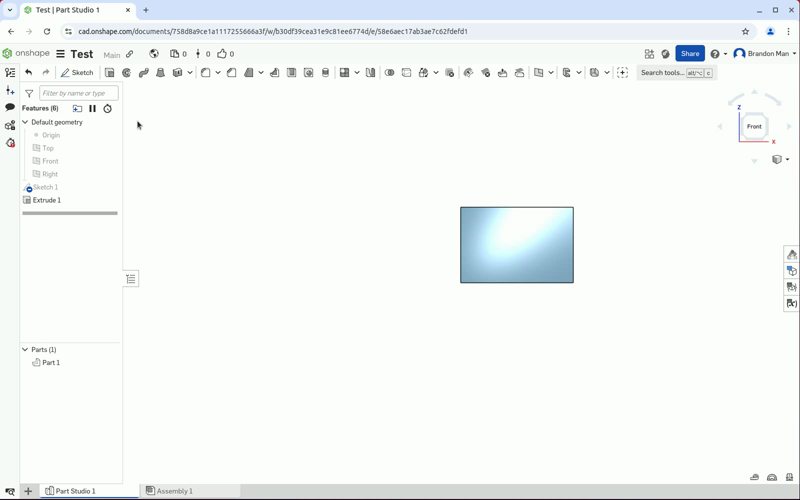
key(shift+h)
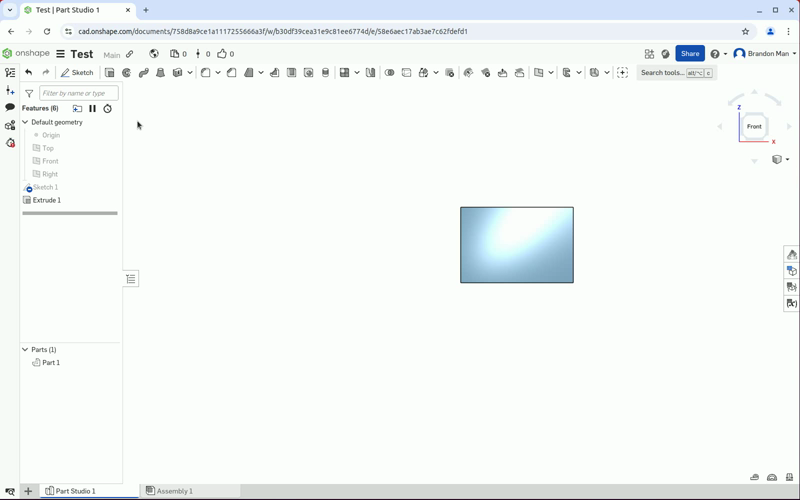
key(shift+h)
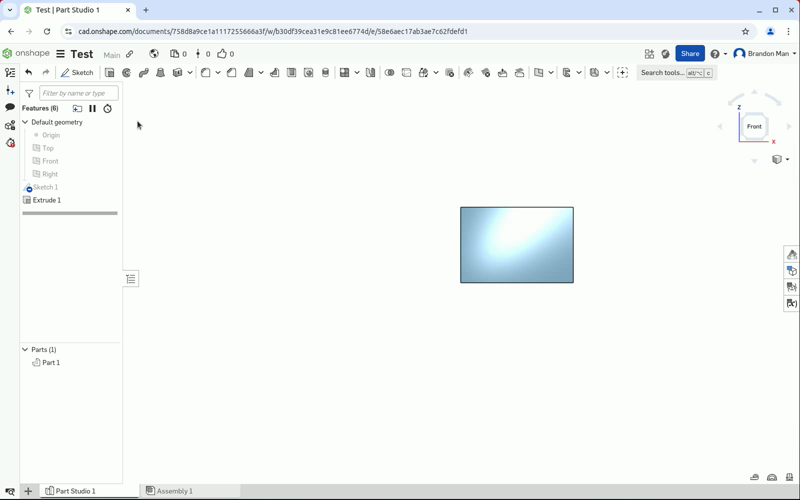
mouse_move(73, 189)
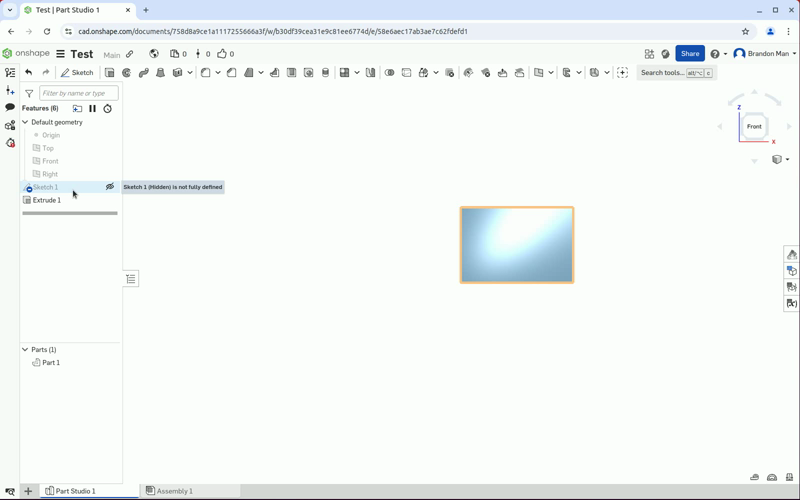
click(73, 189)
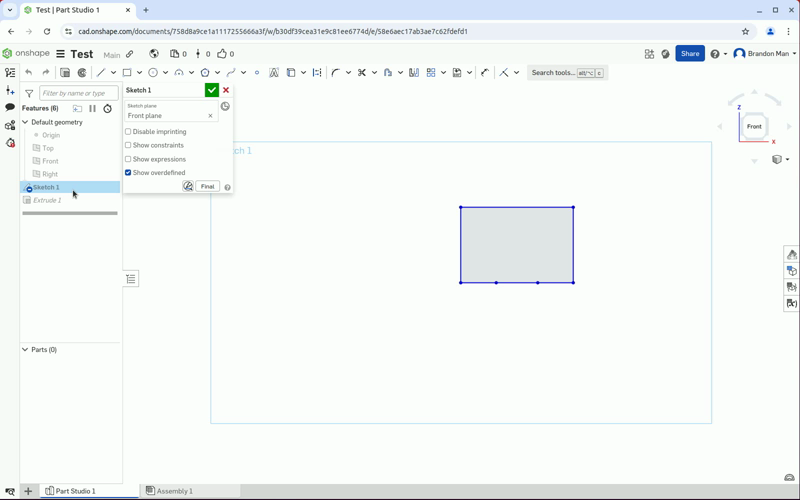
mouse_move(229, 92)
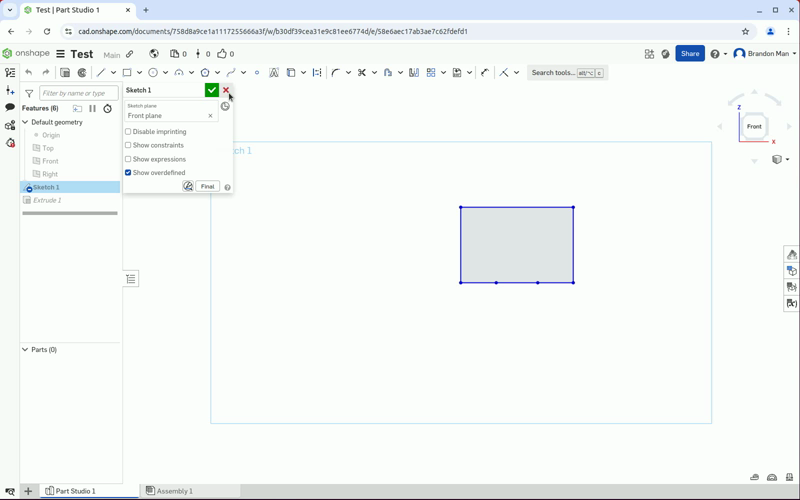
click(229, 92)
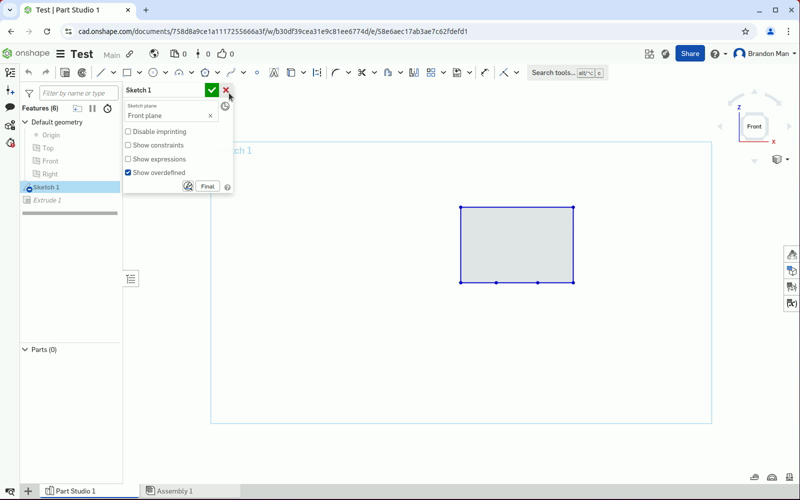
key(shift+s)
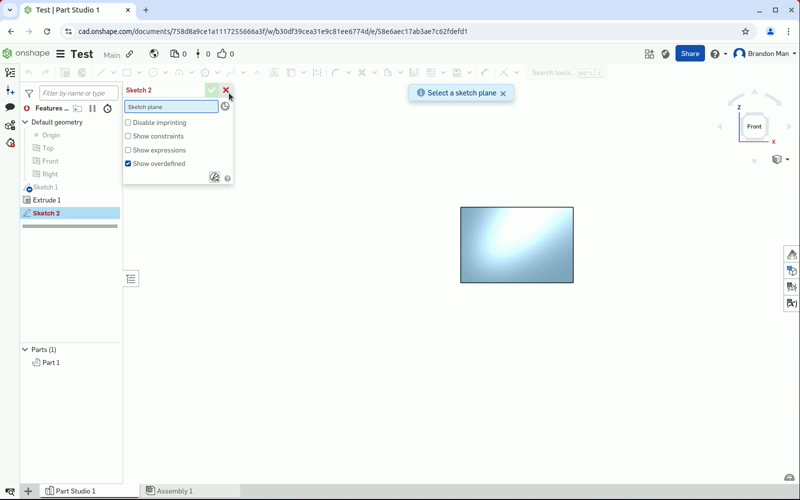
mouse_move(73, 163)
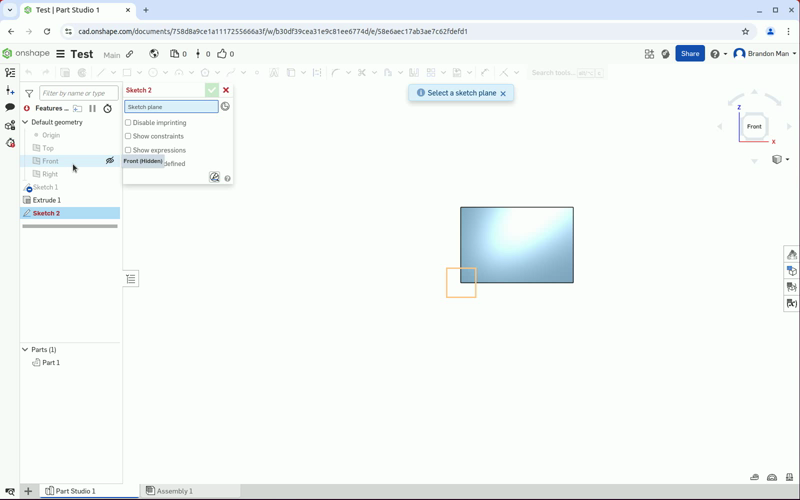
click(73, 163)
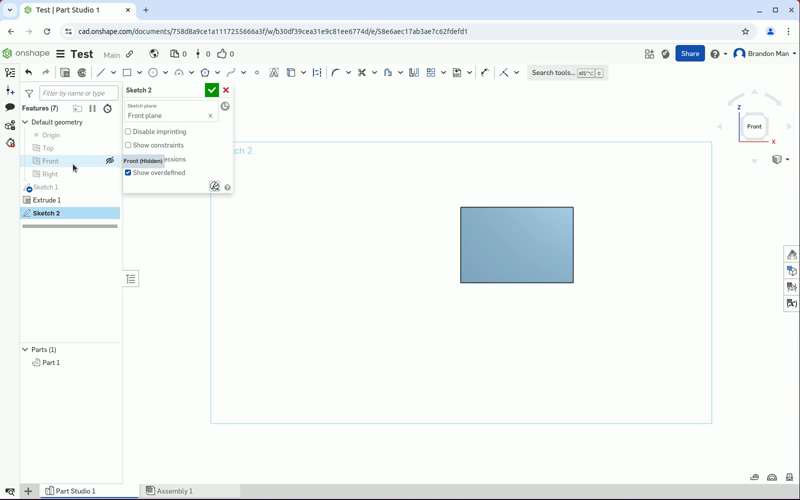
mouse_move(73, 352)
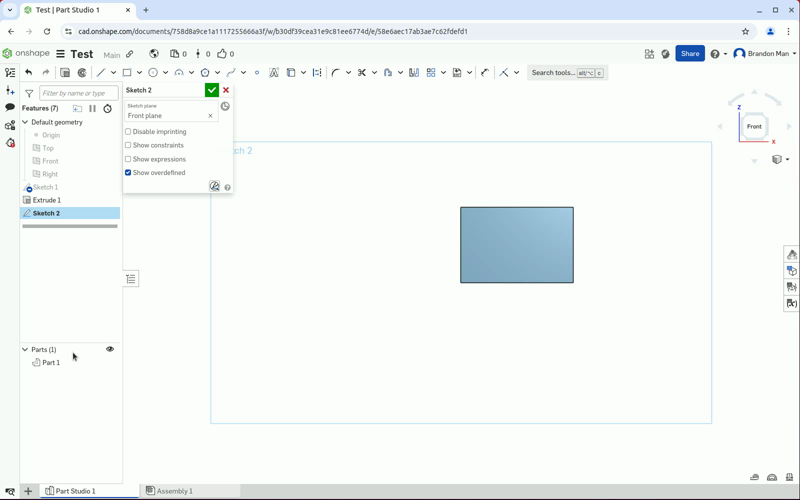
key(y)
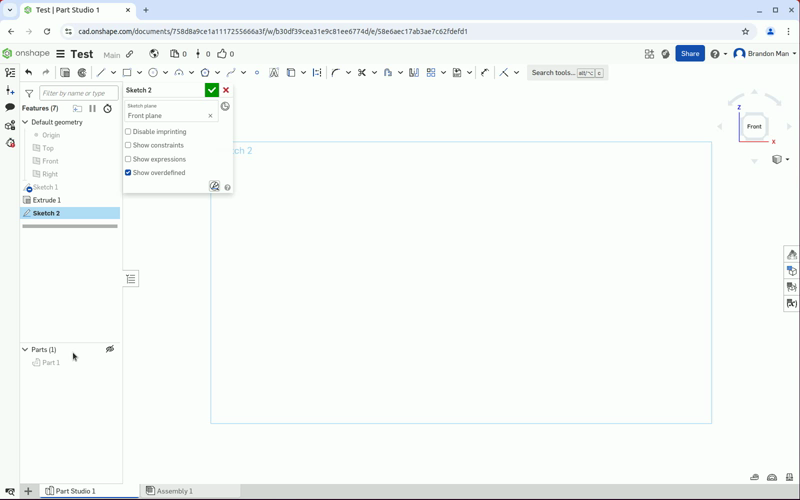
key(a)
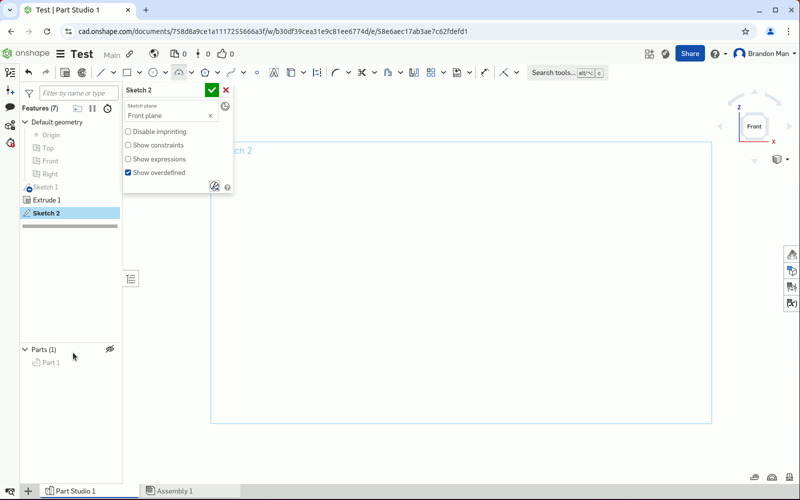
key_down(shift)
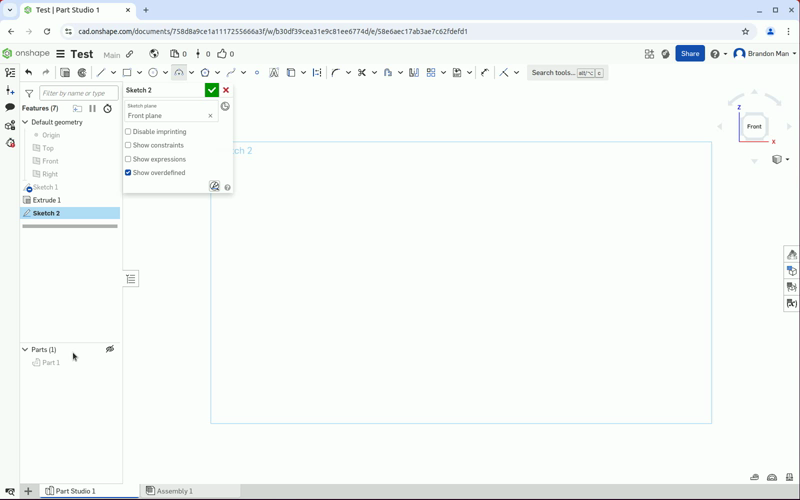
mouse_move(460, 282)
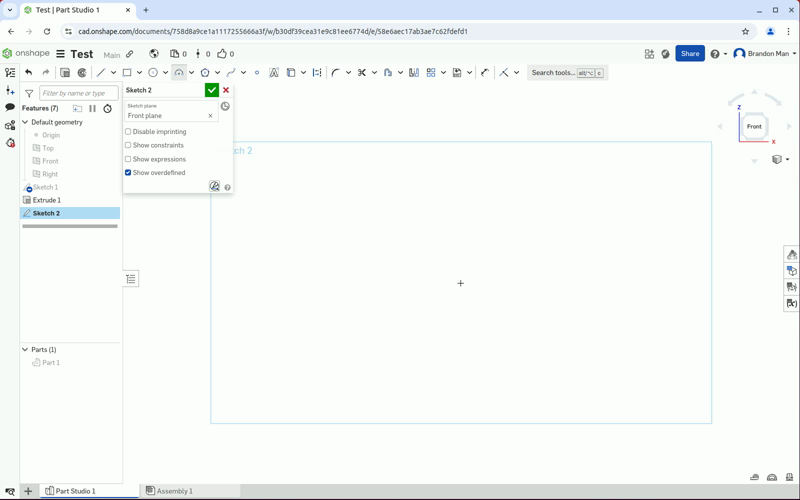
click(460, 282)
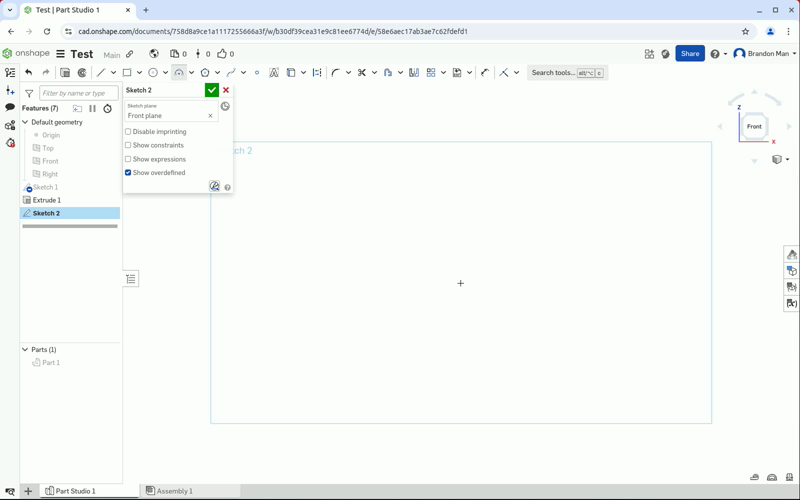
key_up(shift)
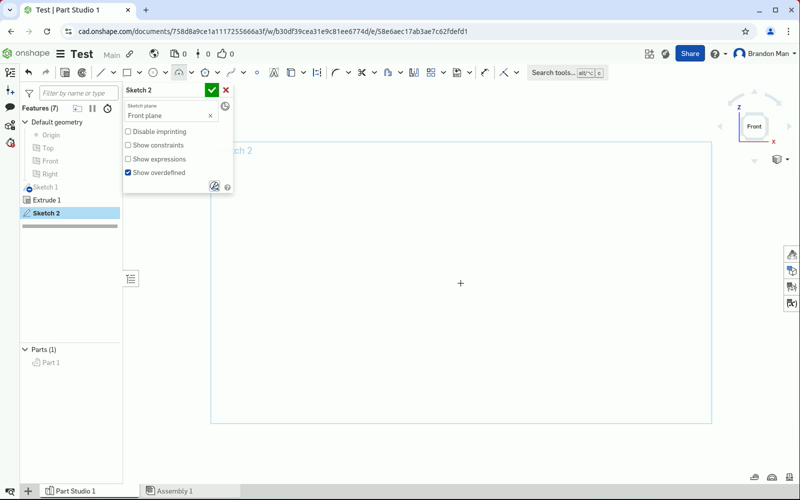
key_down(shift)
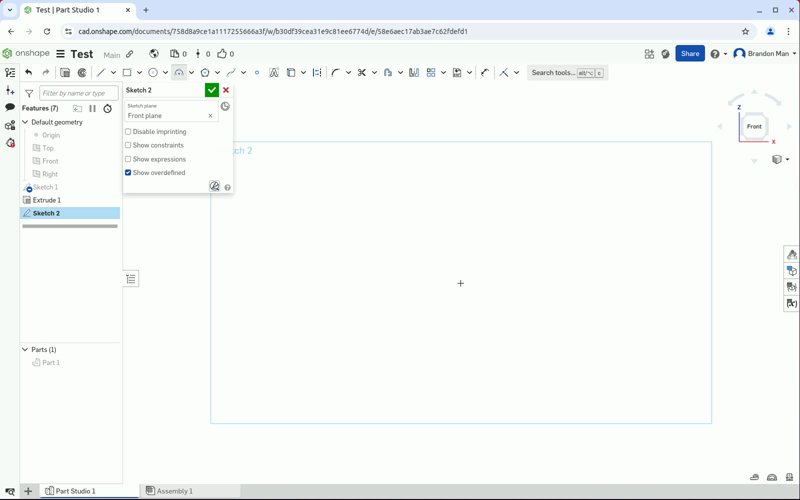
mouse_move(496, 297)
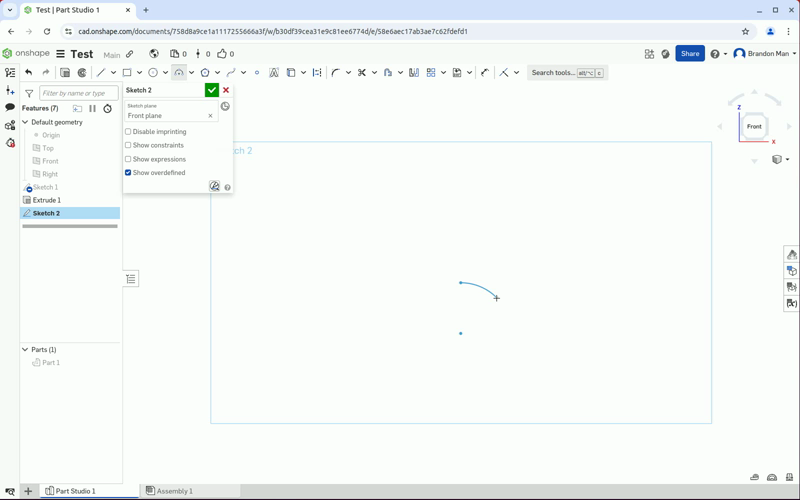
click(496, 297)
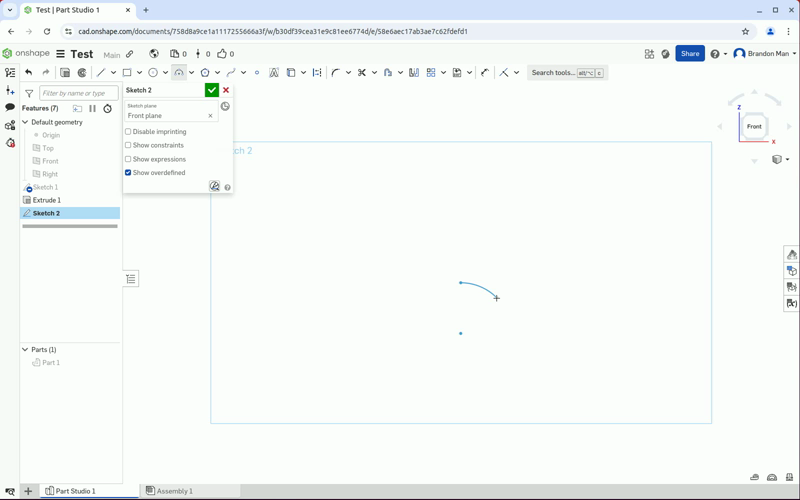
mouse_move(478, 291)
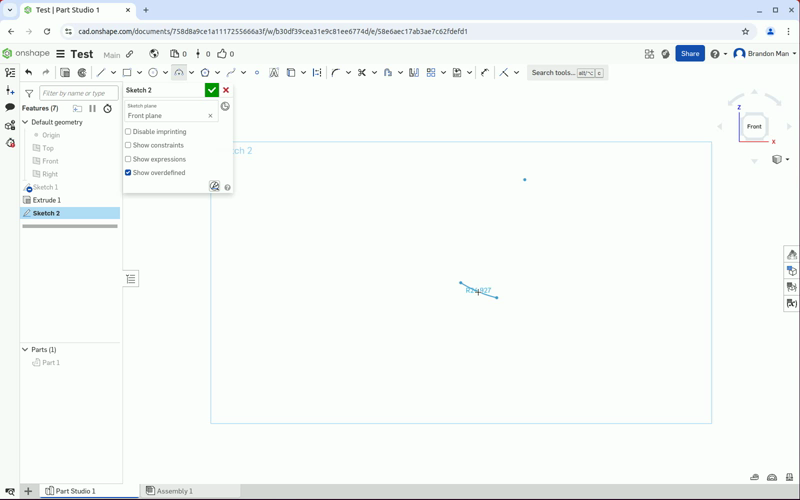
click(478, 291)
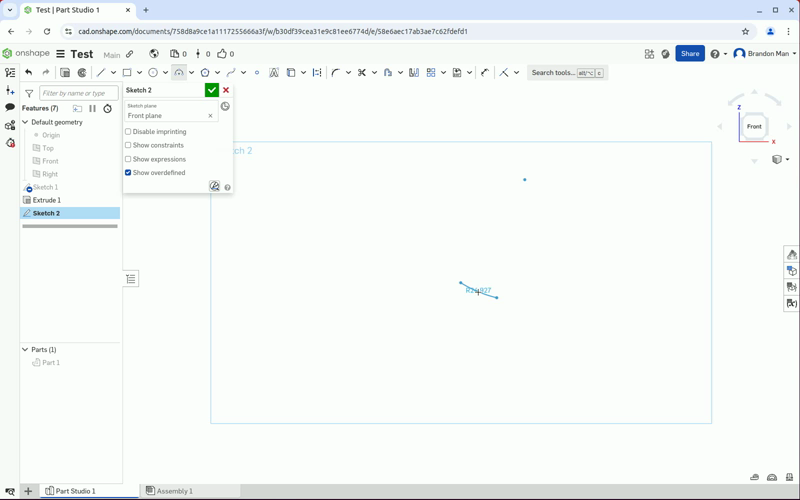
key_up(shift)
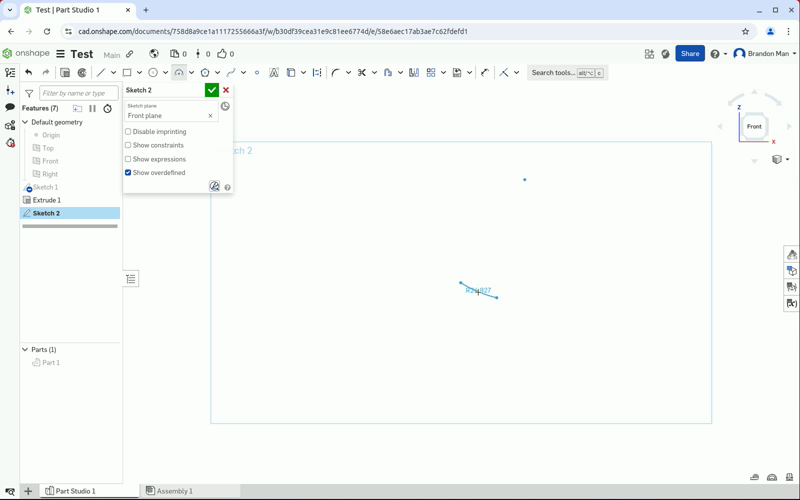
key(esc)
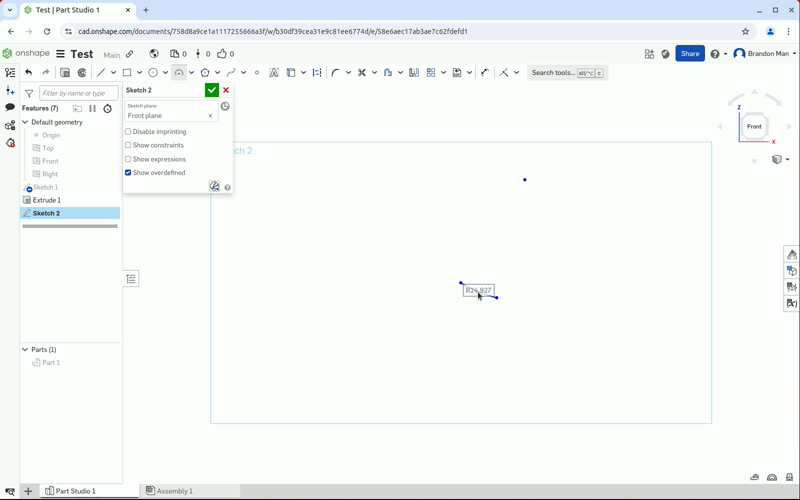
key(l)
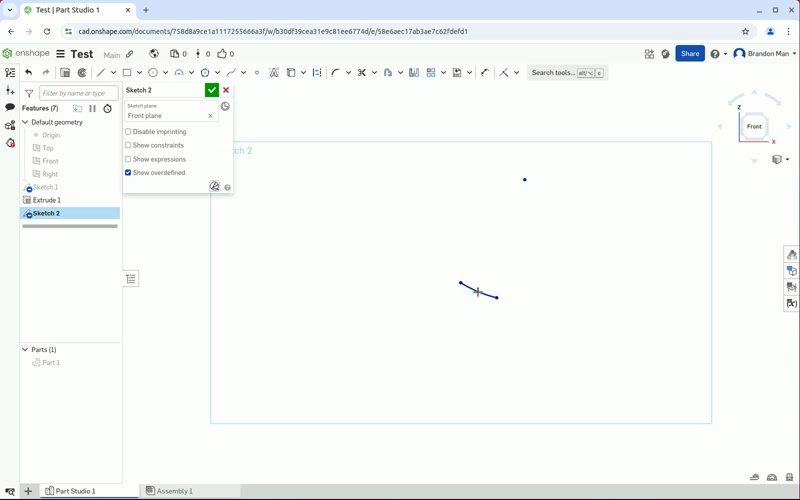
mouse_move(496, 297)
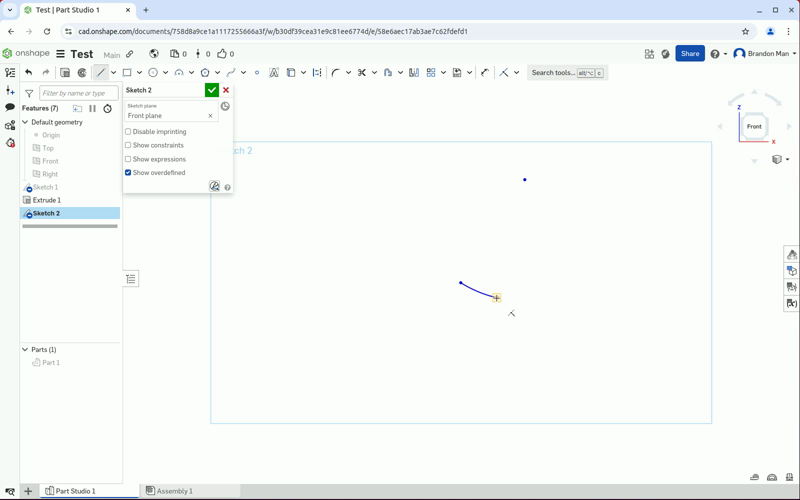
click(496, 297)
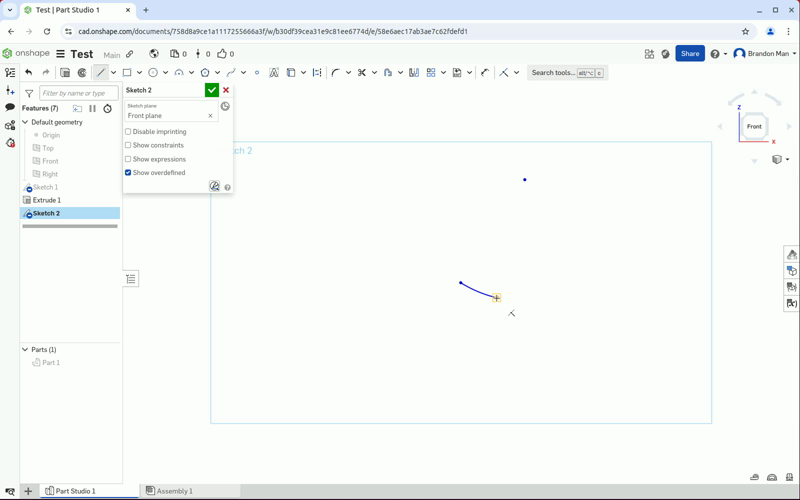
key_down(shift)
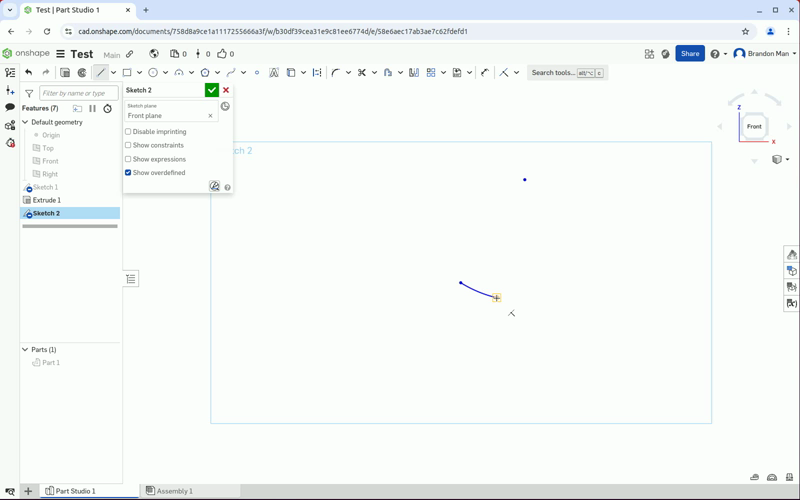
mouse_move(526, 297)
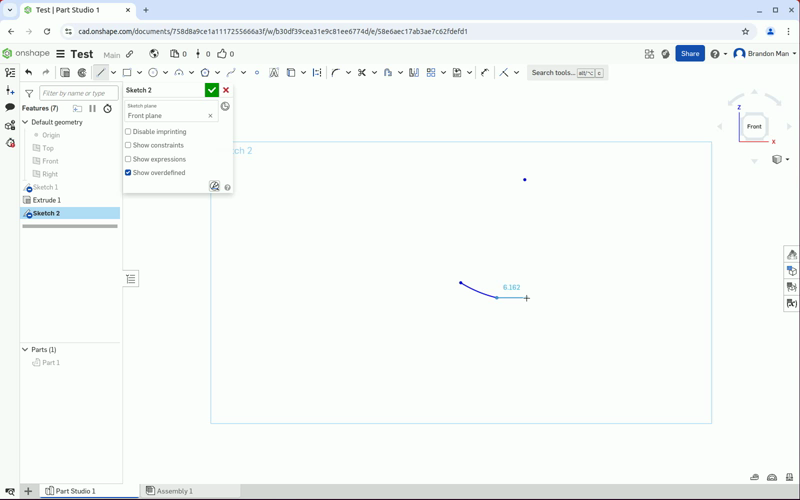
mouse_move(496, 282)
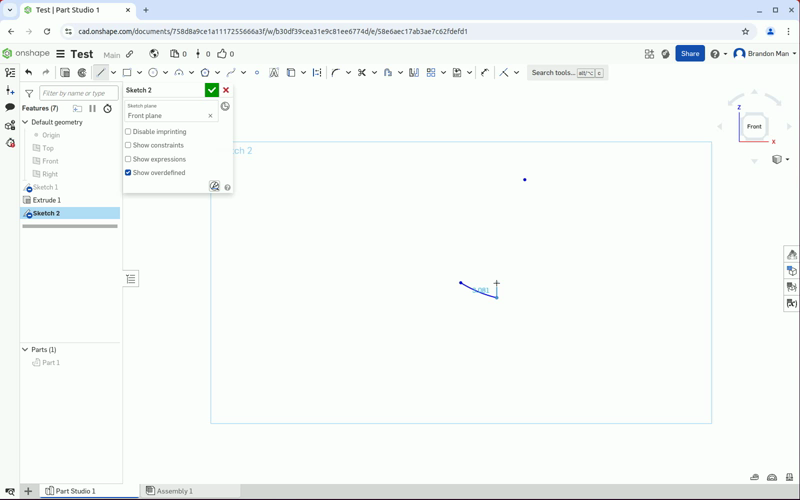
click(496, 282)
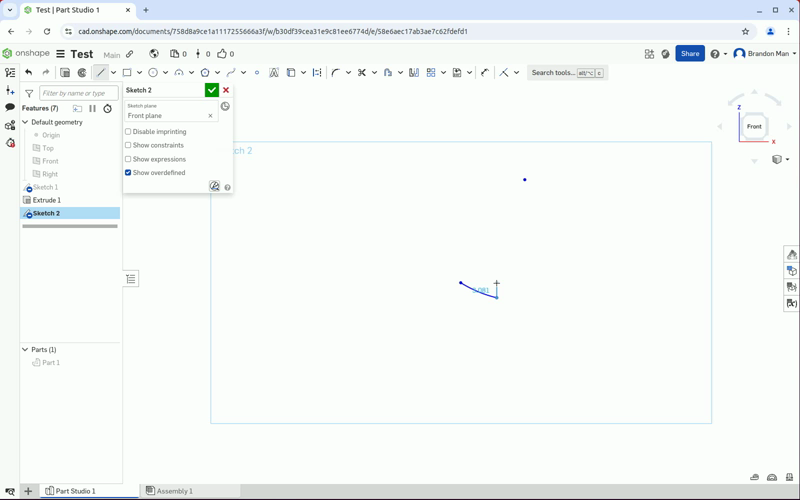
key_up(shift)
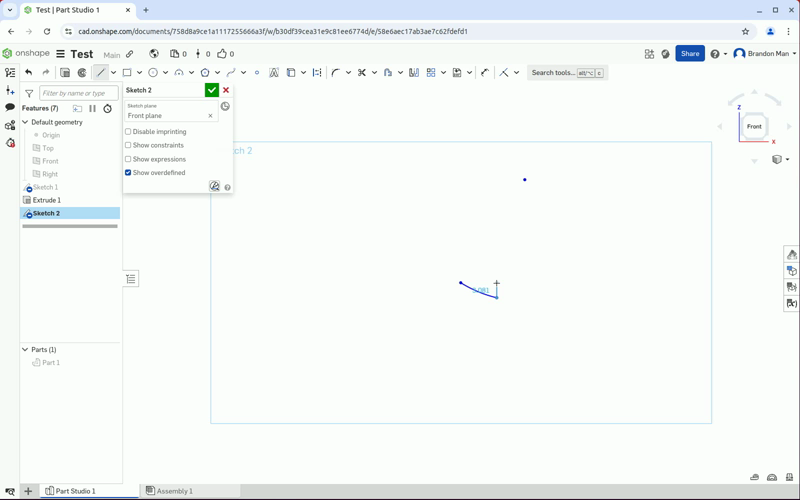
mouse_move(526, 282)
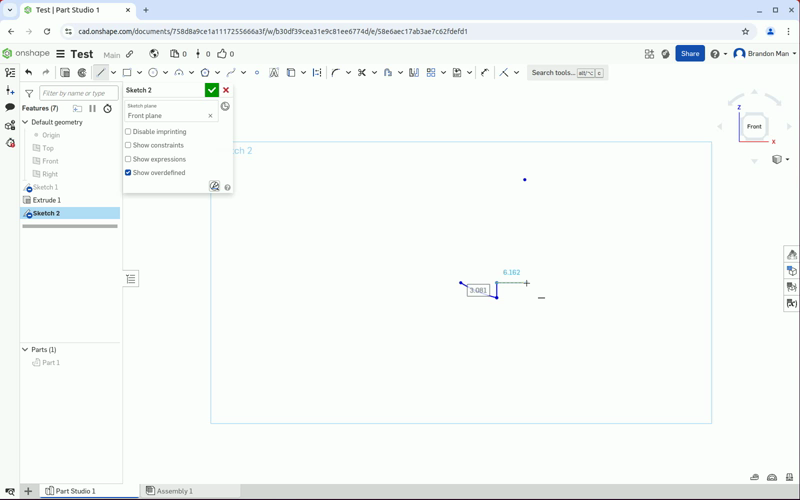
key_down(shift)
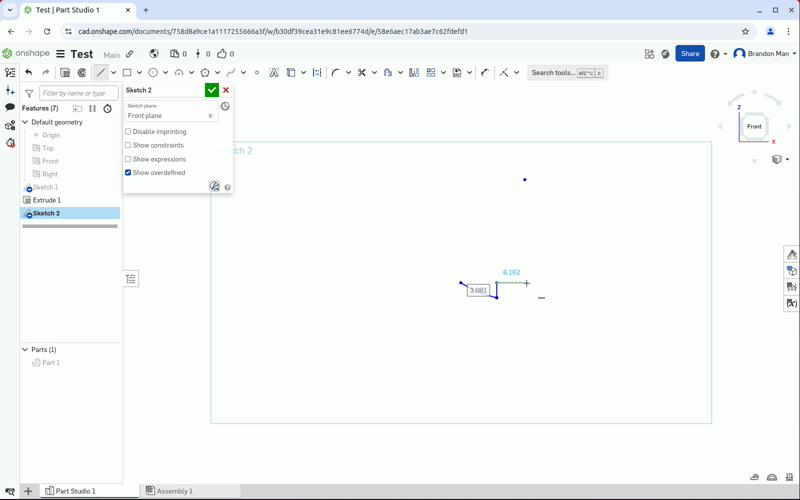
mouse_move(460, 282)
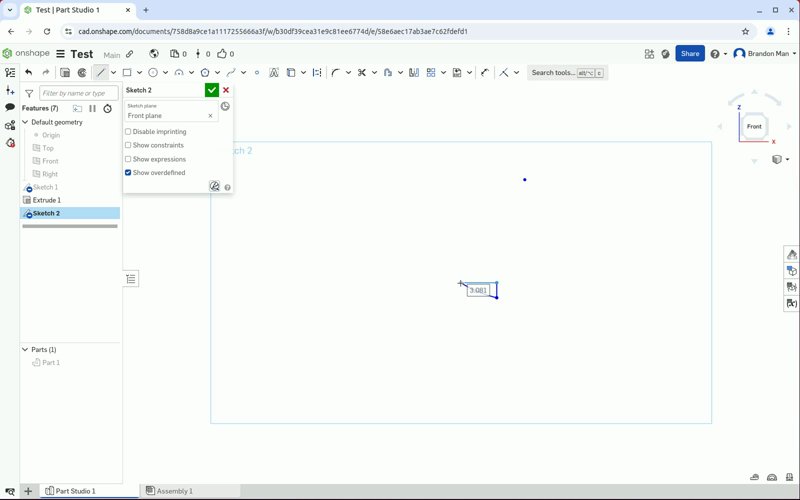
key_up(shift)
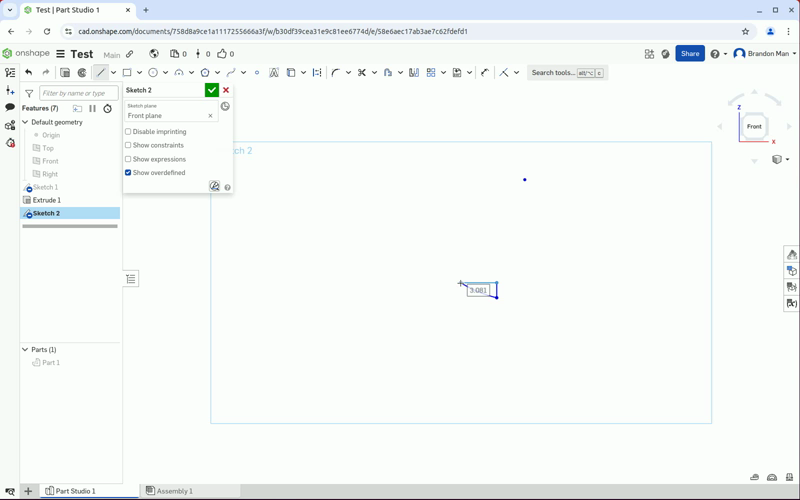
click(460, 282)
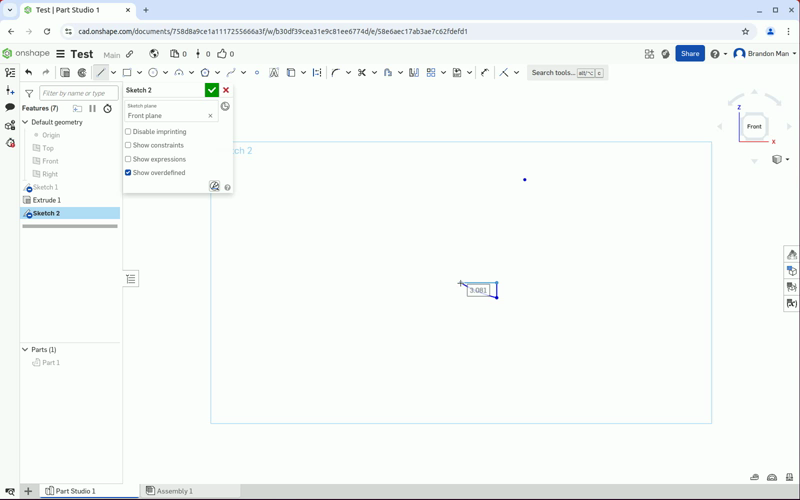
key(esc)
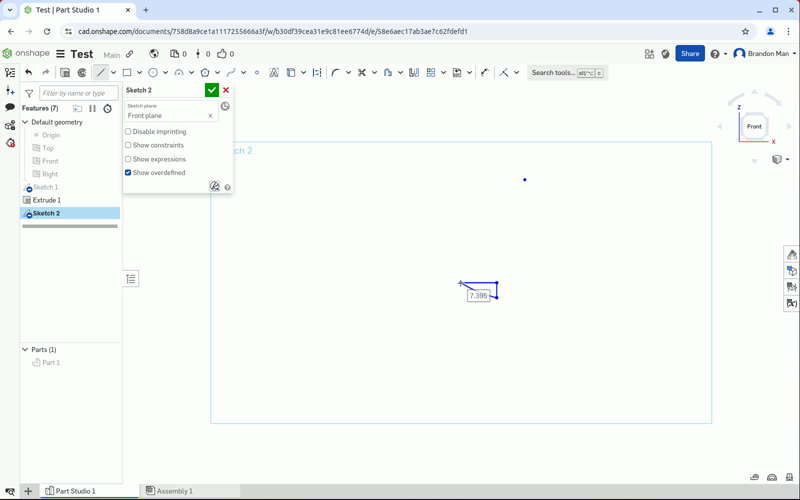
mouse_move(494, 296)
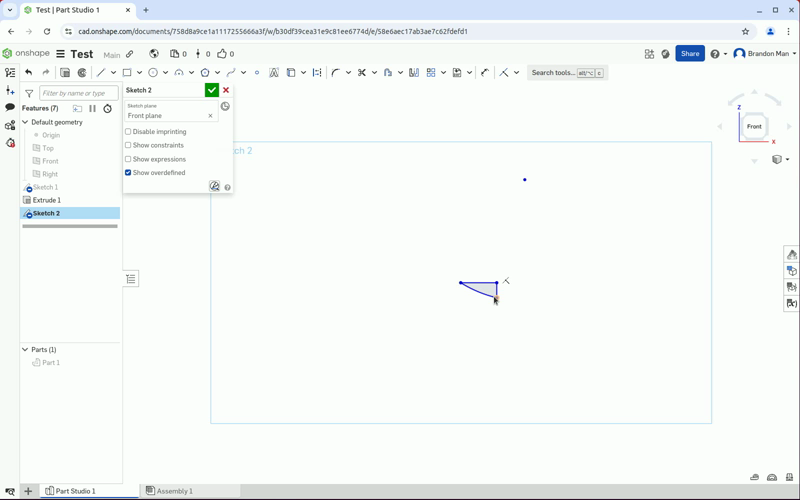
scroll(6)
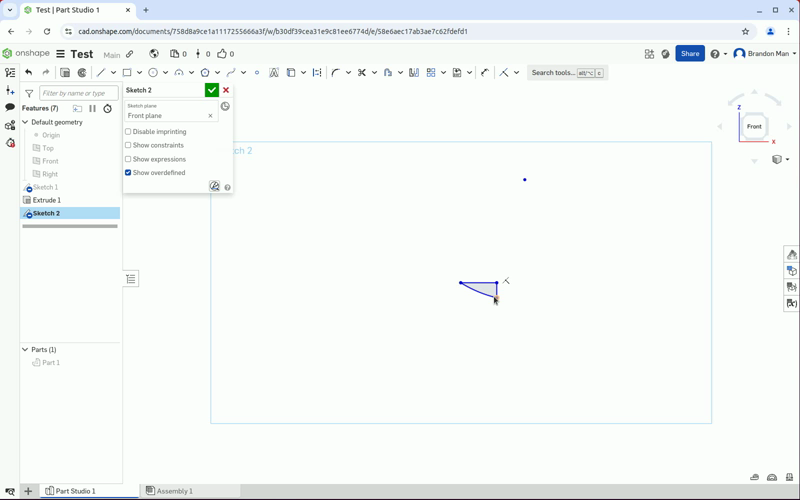
scroll(6)
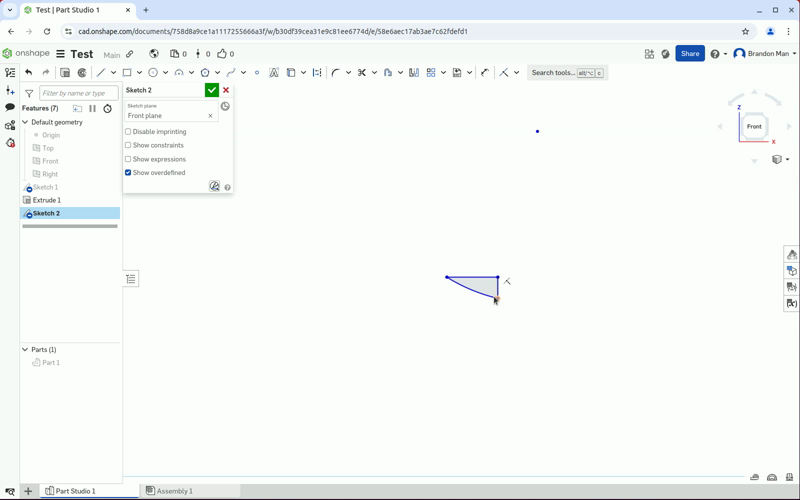
scroll(6)
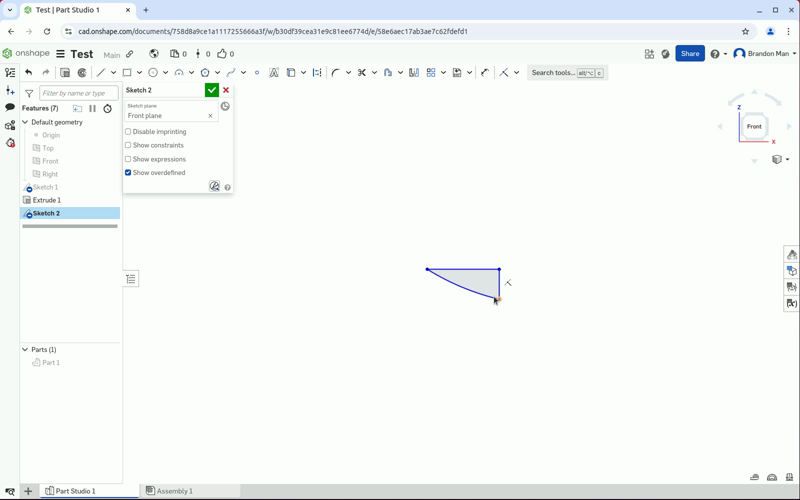
scroll(6)
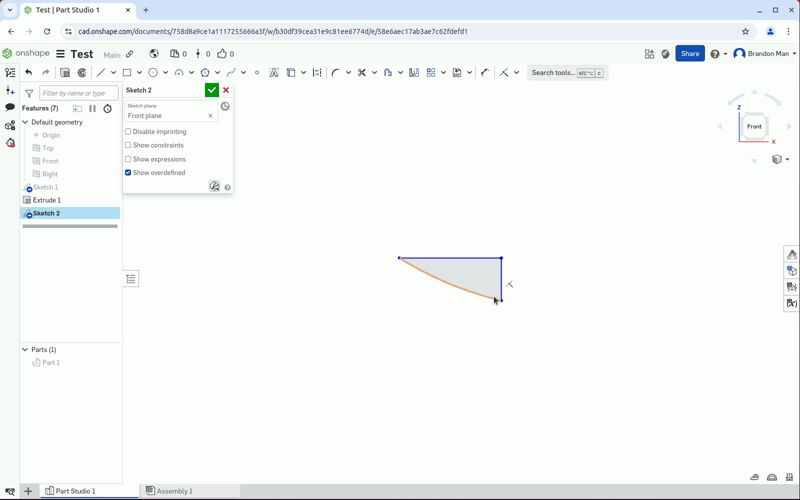
scroll(6)
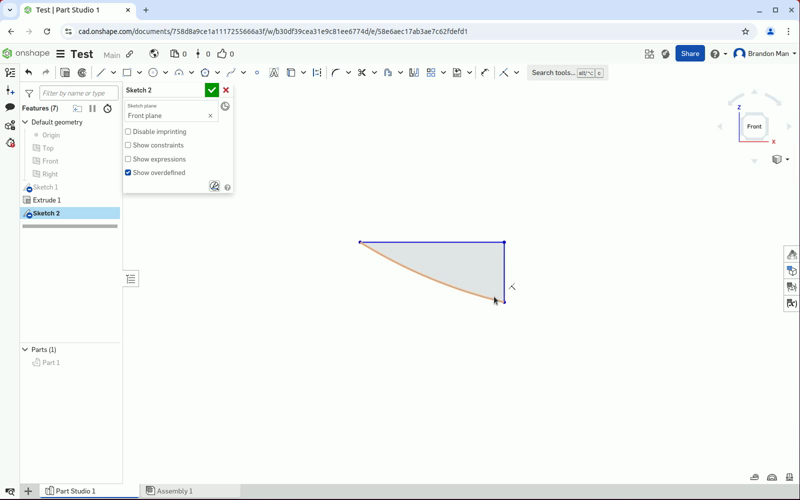
scroll(6)
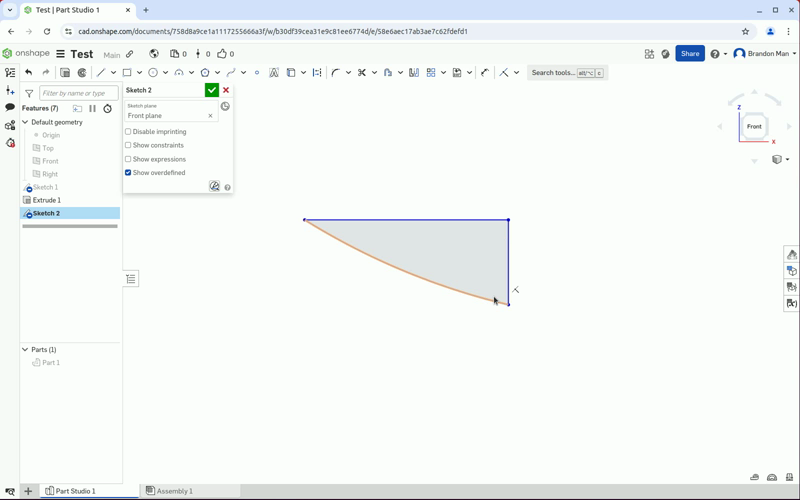
scroll(6)
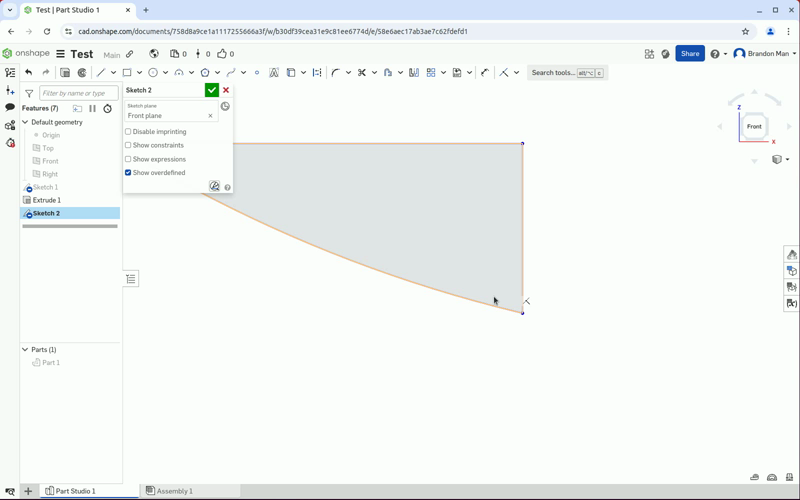
click(494, 296)
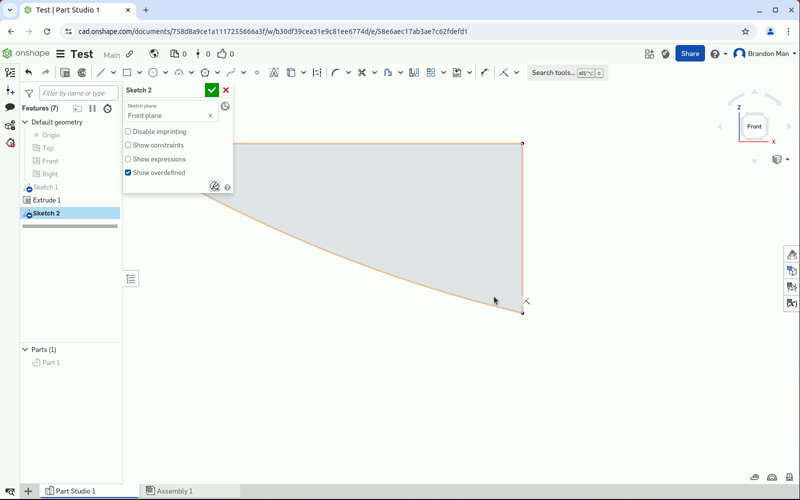
scroll(-6)
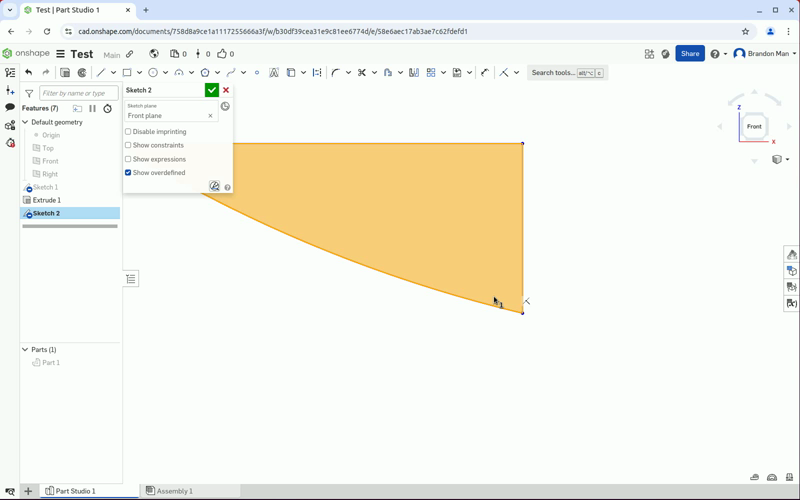
scroll(-6)
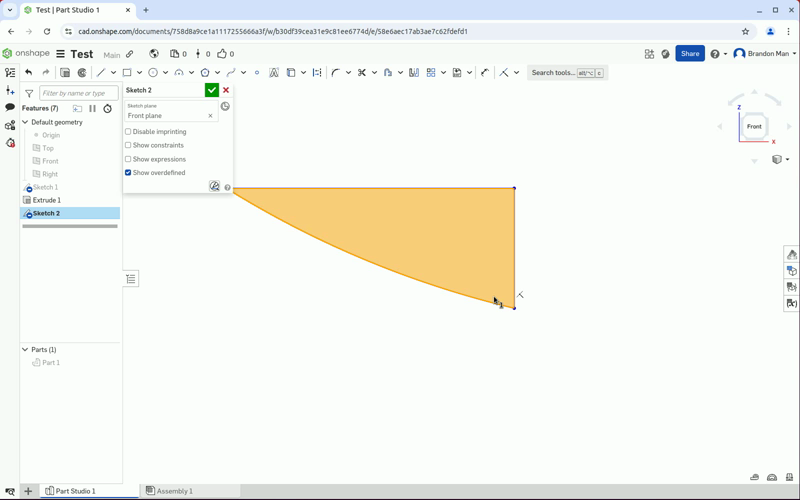
scroll(-6)
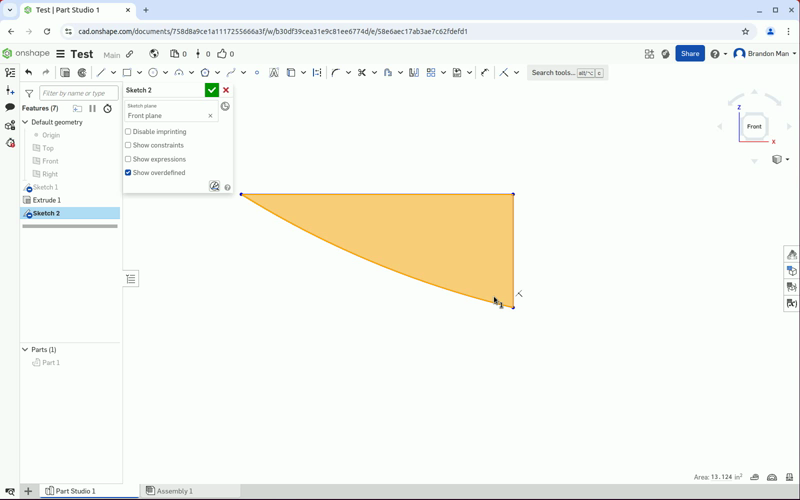
scroll(-6)
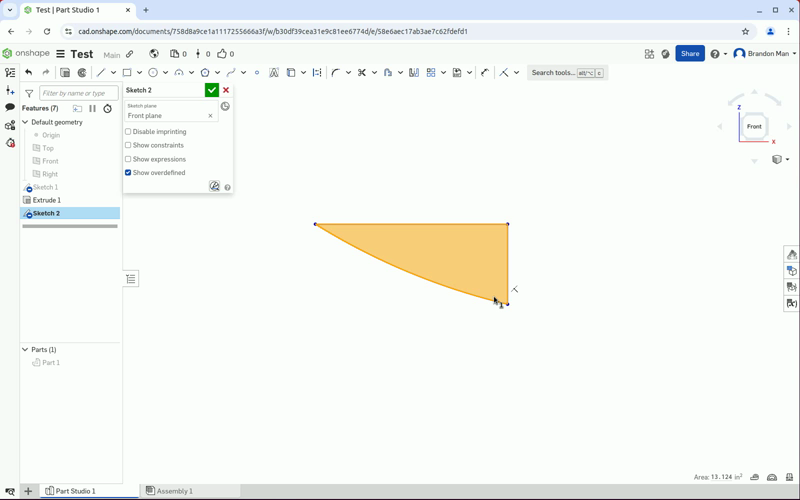
scroll(-6)
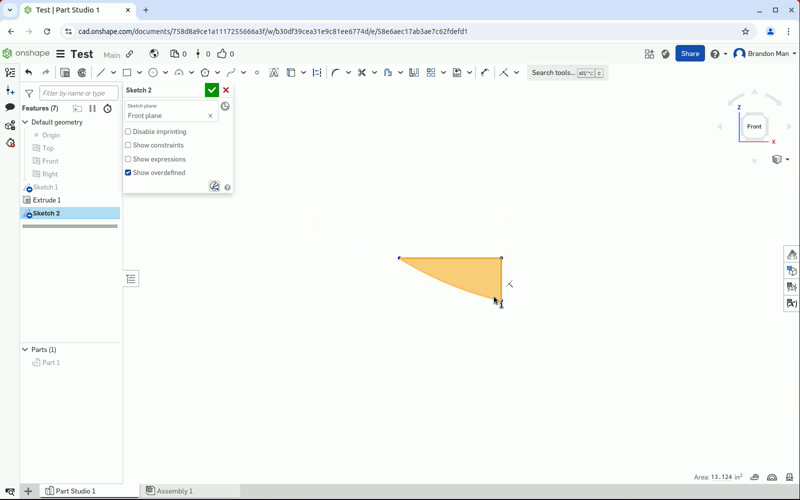
scroll(-6)
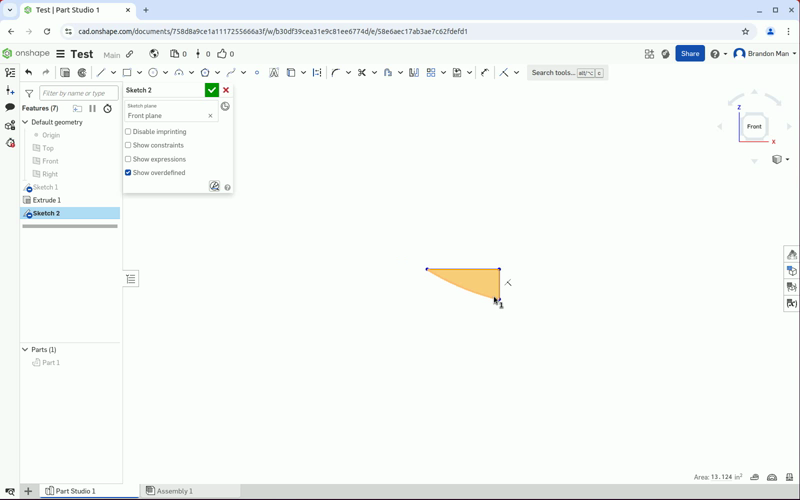
scroll(-6)
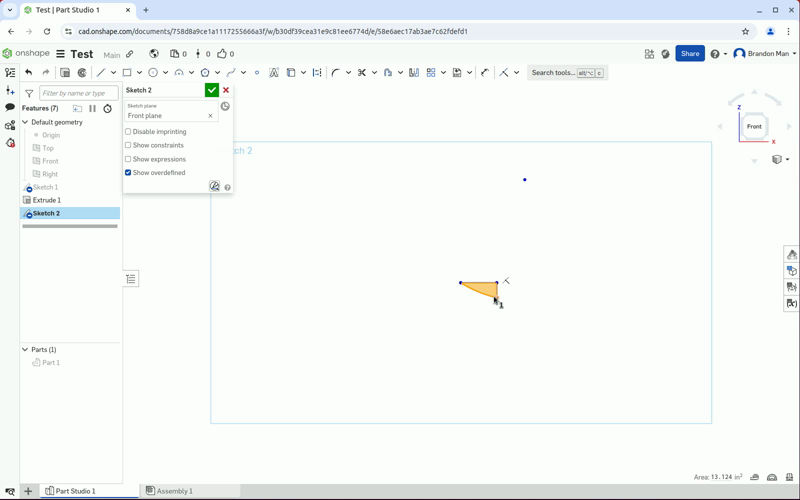
mouse_move(73, 352)
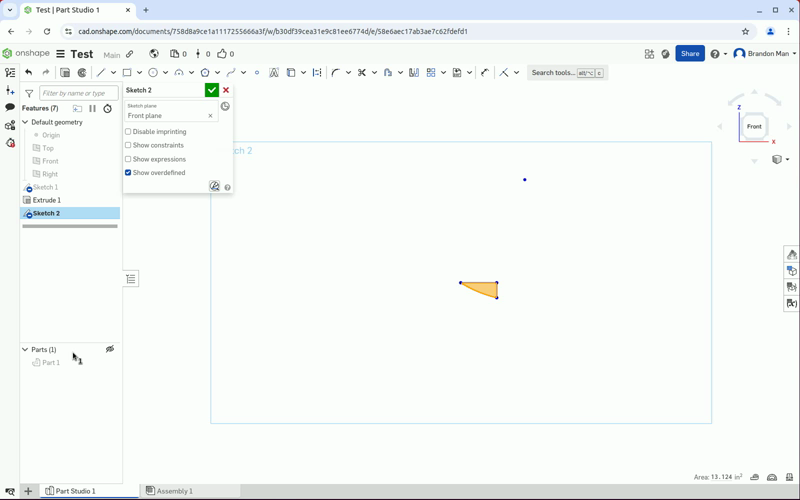
key(shift+y)
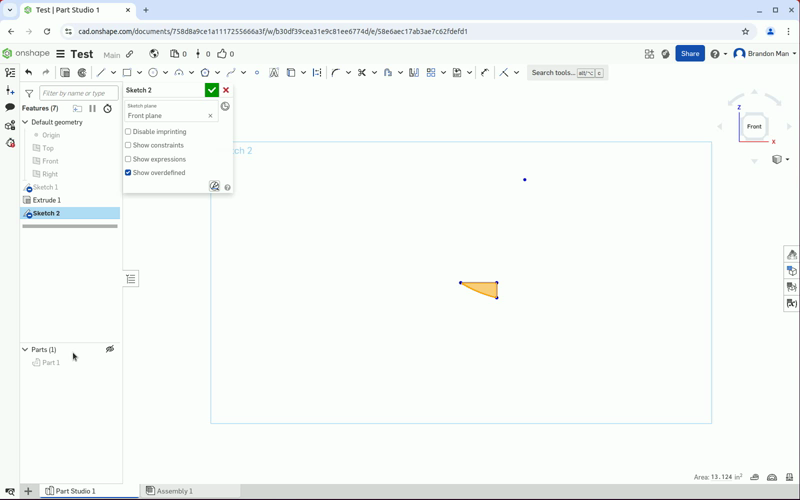
key(shift+e)
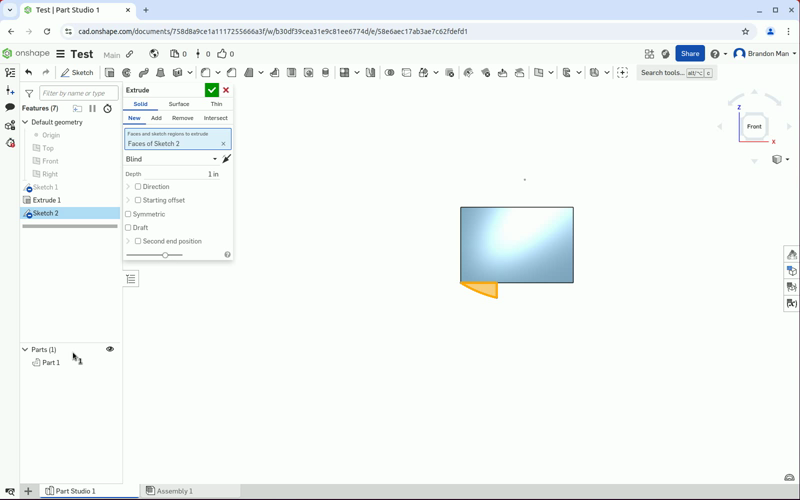
mouse_move(143, 106)
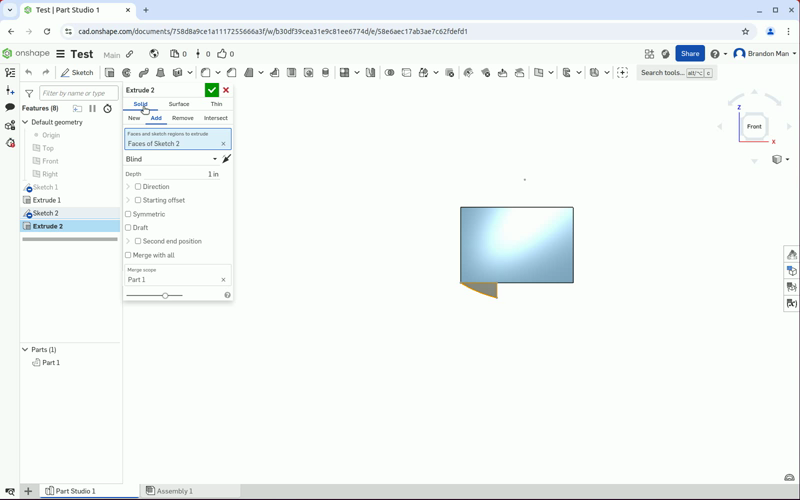
click(143, 106)
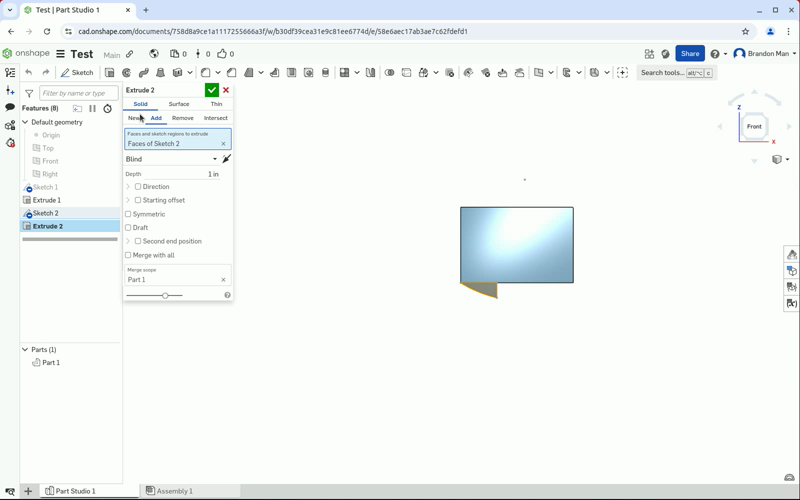
mouse_move(137, 120)
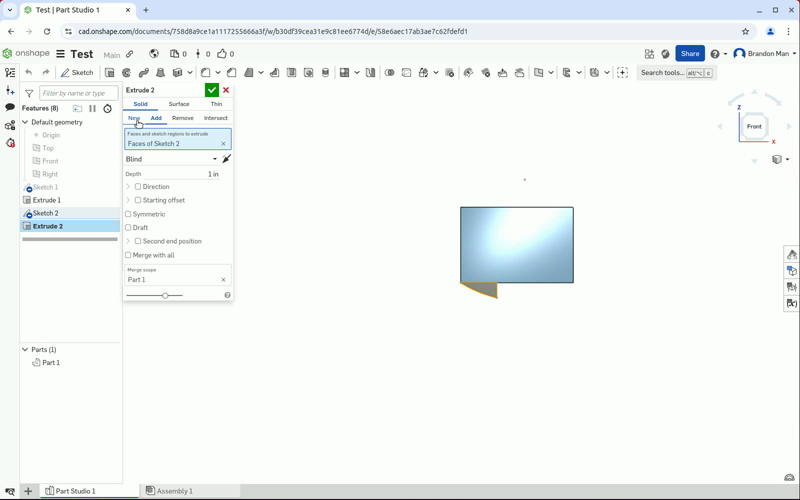
click(137, 120)
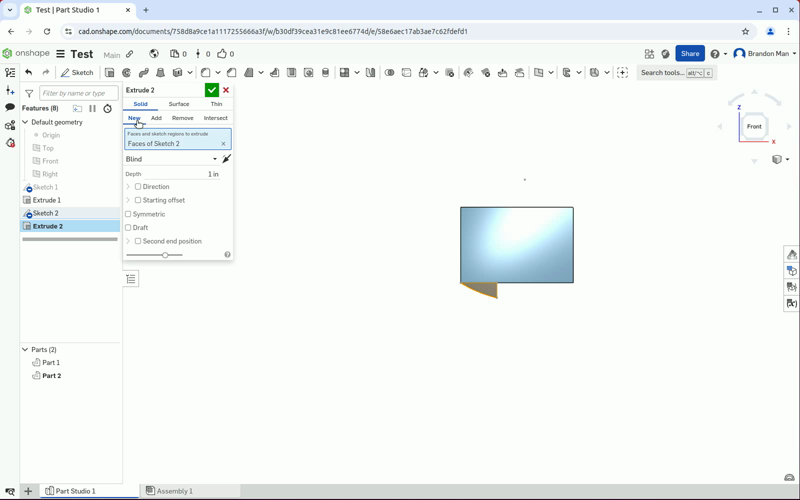
key(tab, 4)
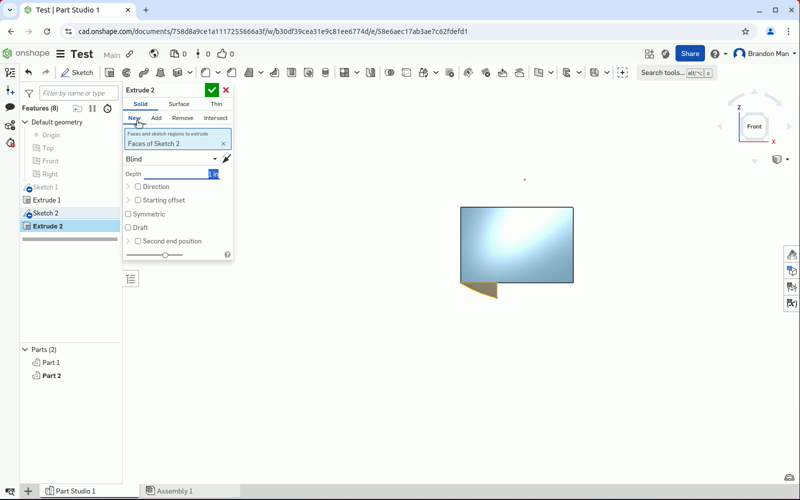
text(7.703)
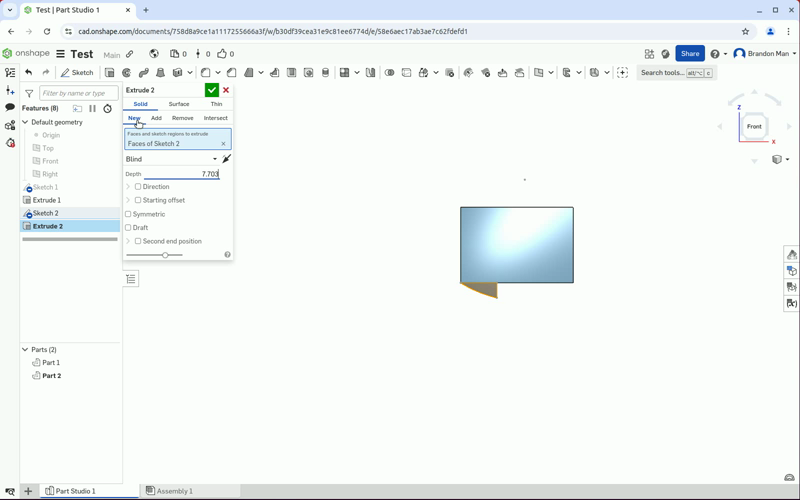
key(enter)
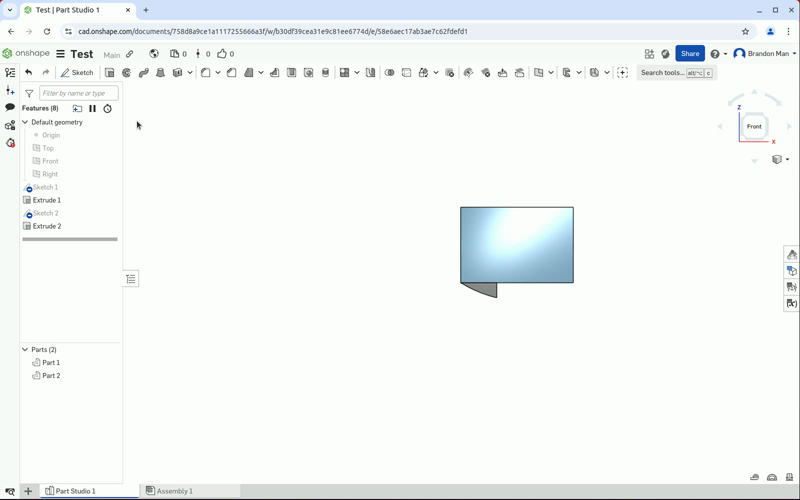
key(shift+h)
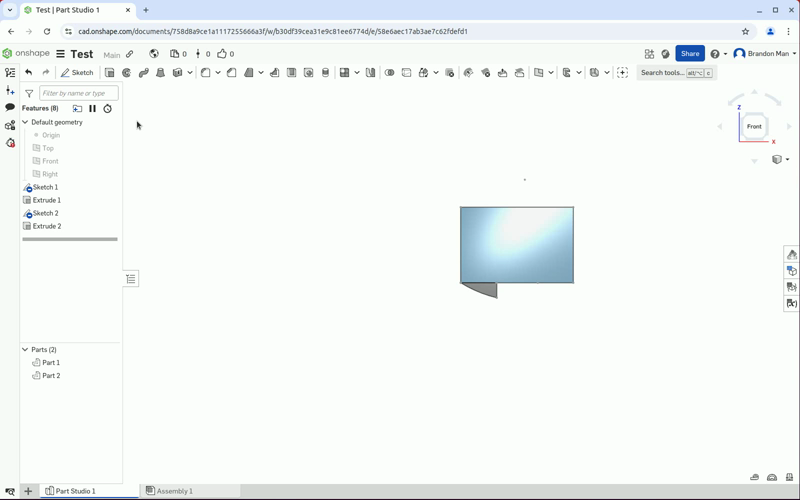
key(shift+h)
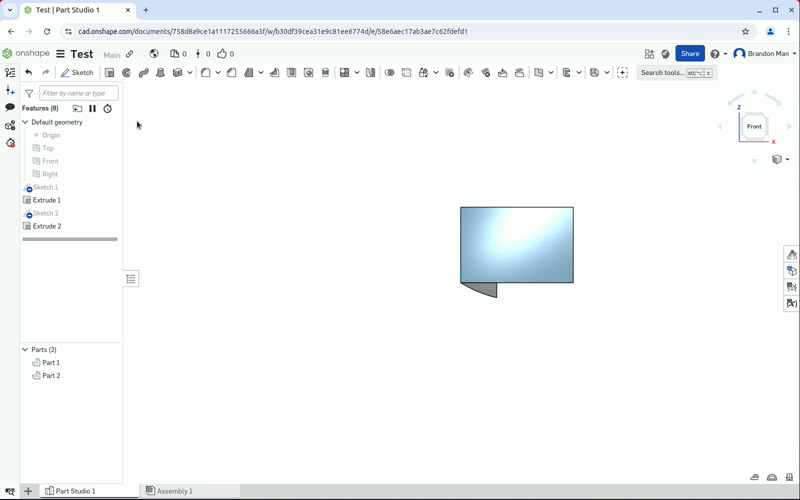
mouse_move(73, 189)
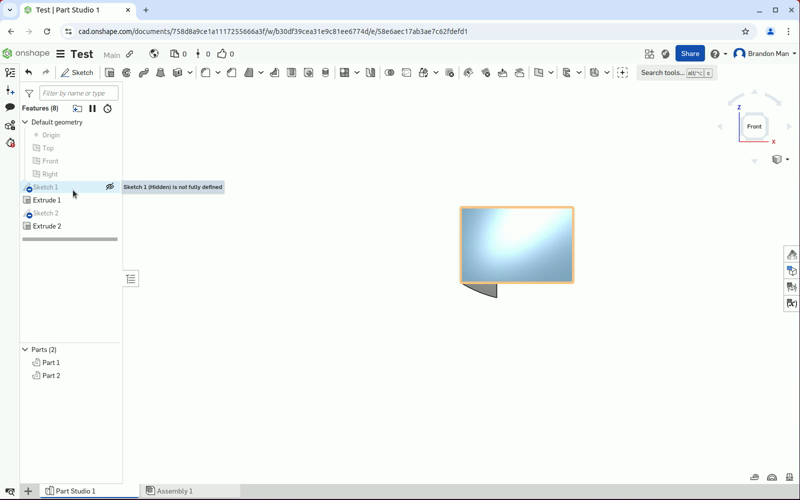
click(73, 189)
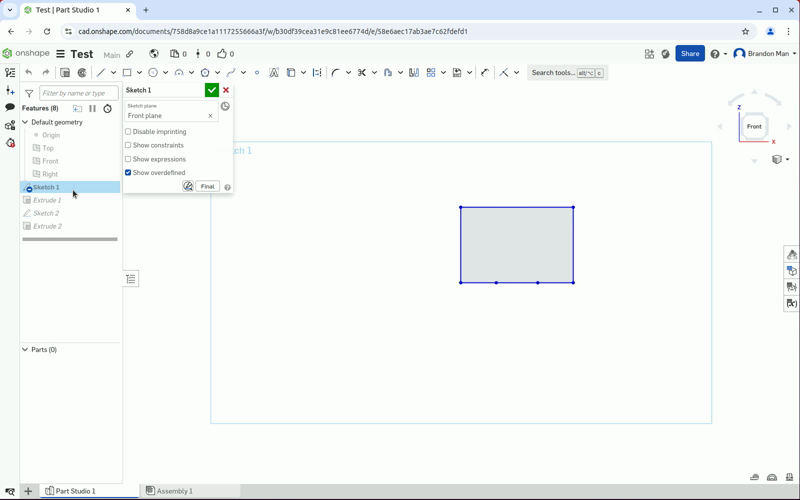
mouse_move(229, 92)
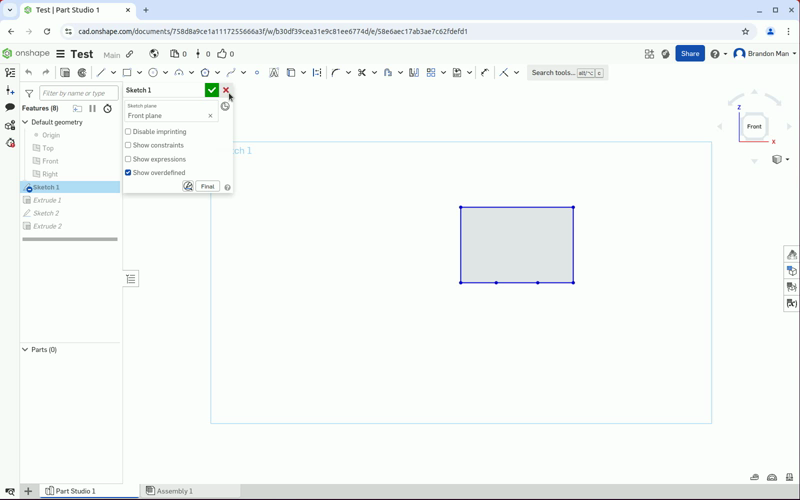
click(229, 92)
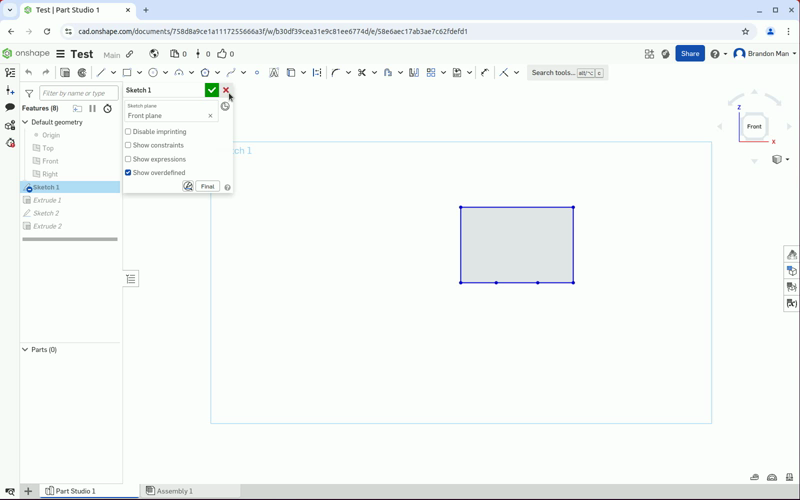
key(shift+s)
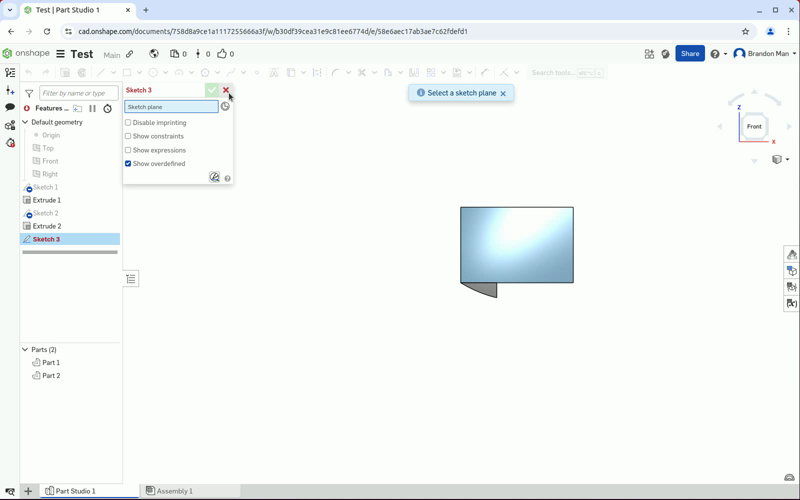
mouse_move(73, 163)
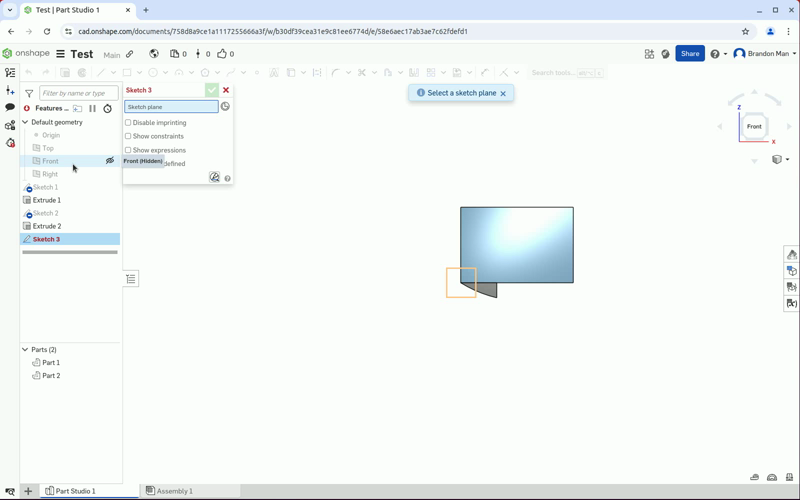
click(73, 163)
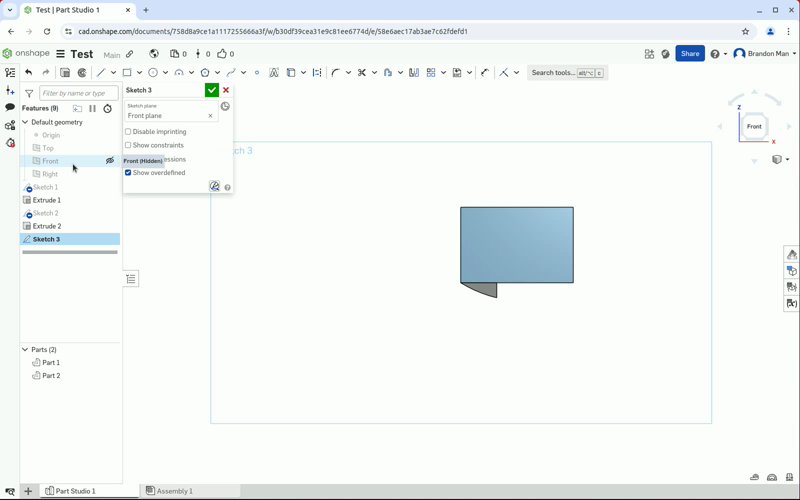
mouse_move(73, 352)
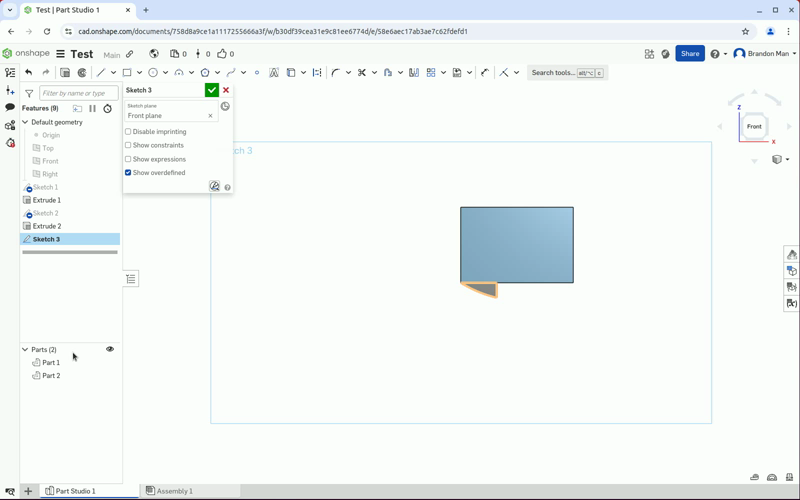
key(y)
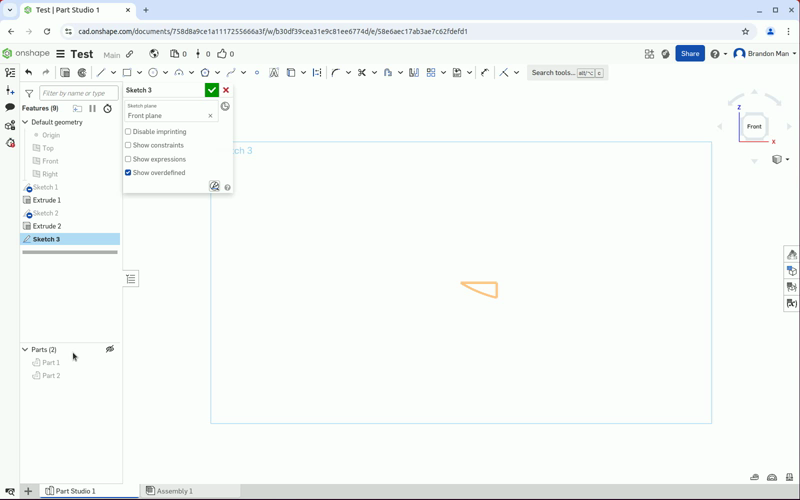
key(a)
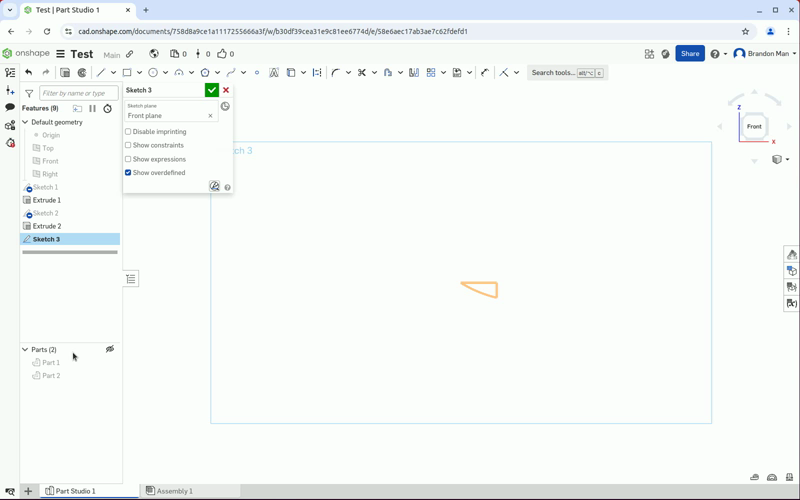
key_down(shift)
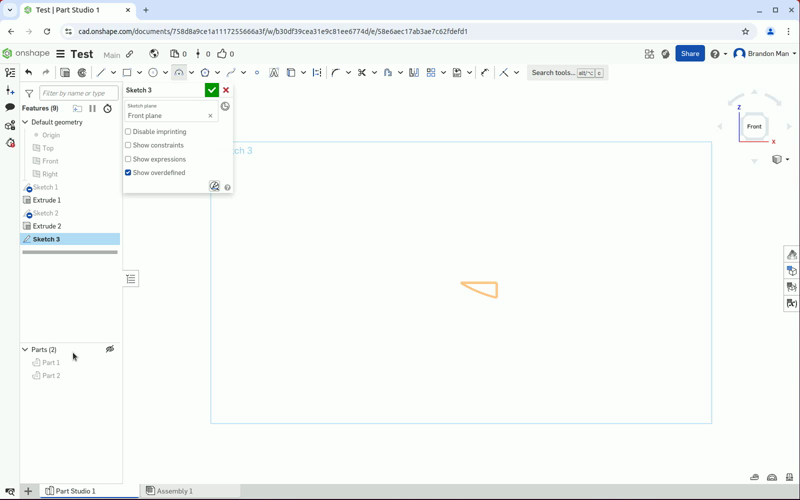
mouse_move(495, 297)
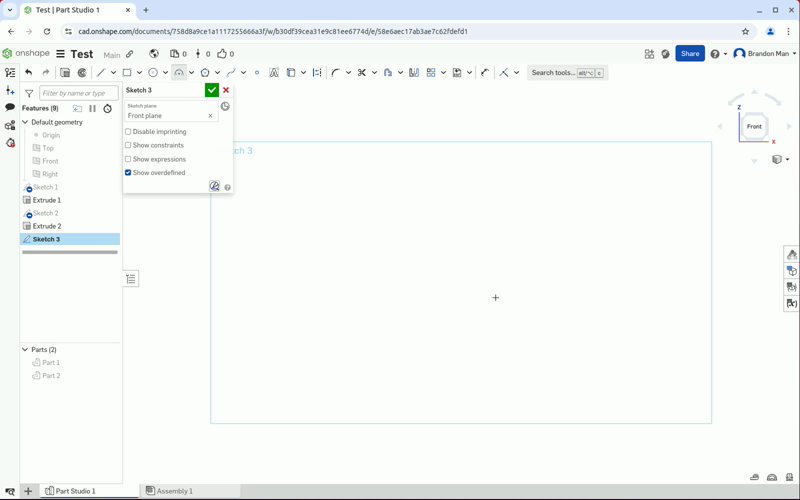
click(495, 297)
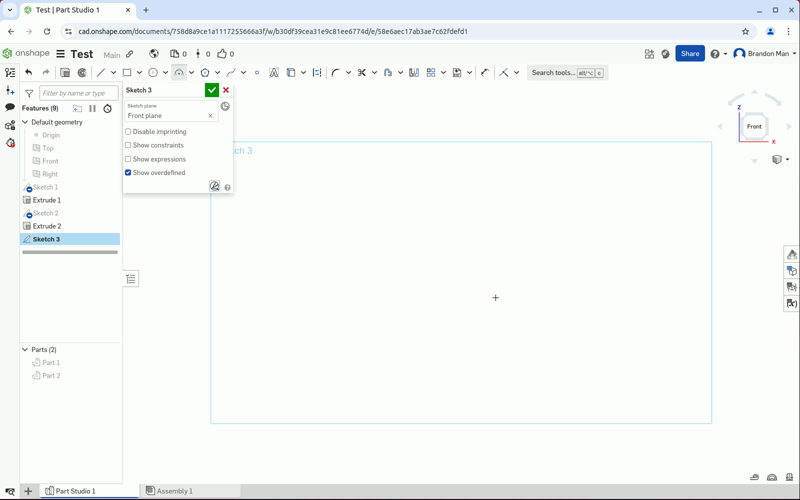
key_up(shift)
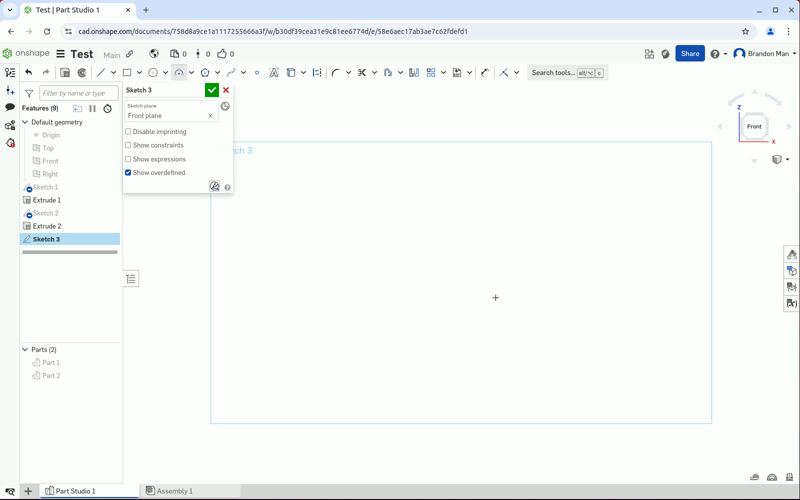
key_down(shift)
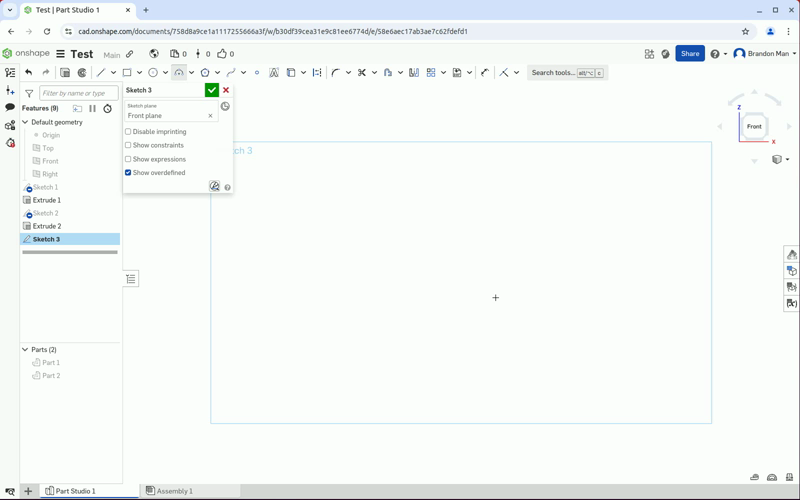
mouse_move(538, 297)
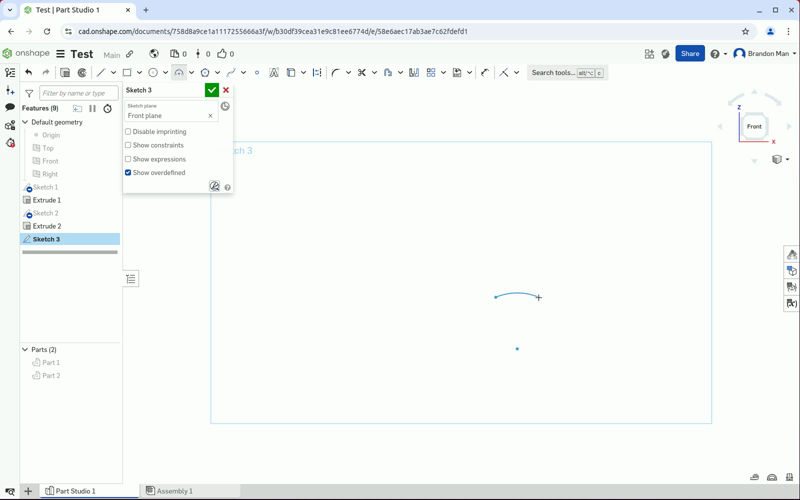
click(538, 297)
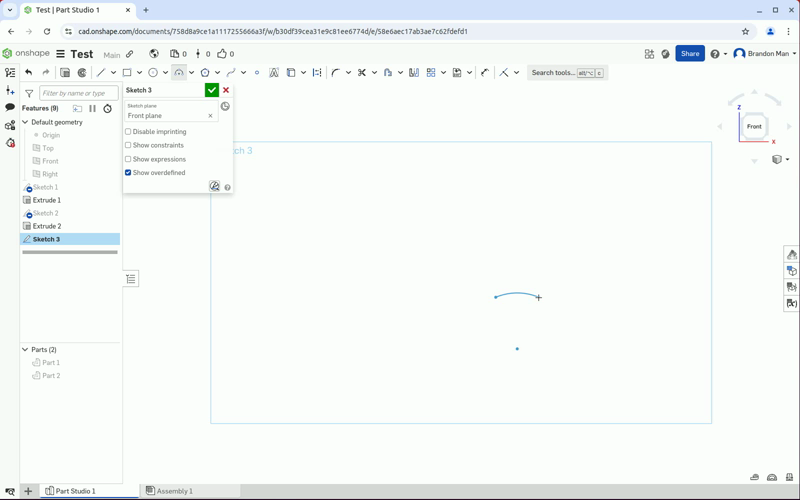
mouse_move(517, 299)
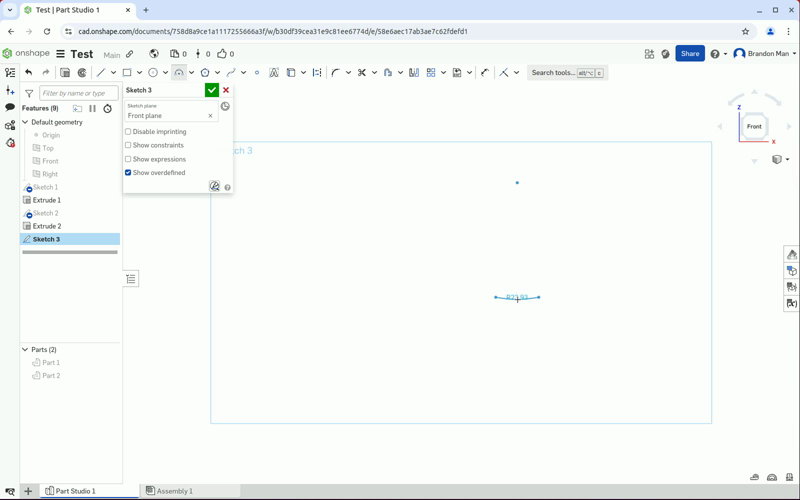
click(517, 299)
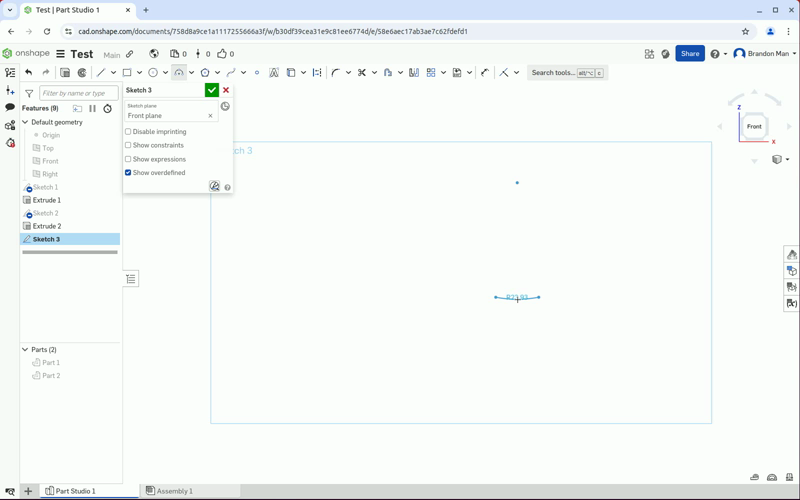
key_up(shift)
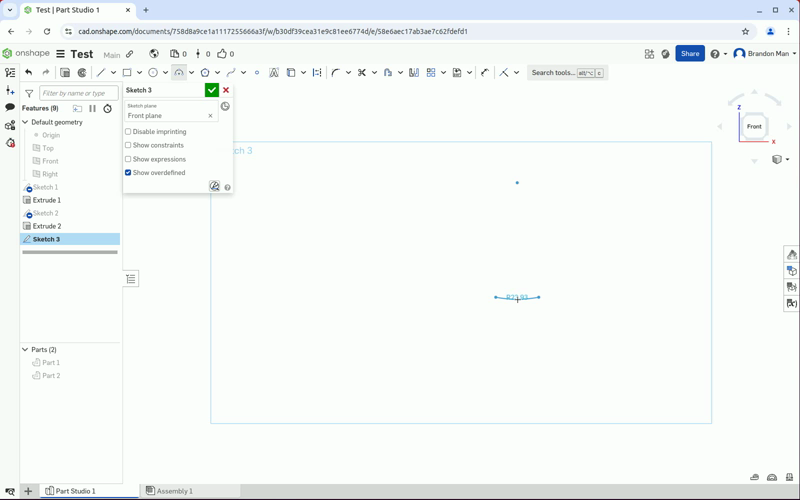
key(esc)
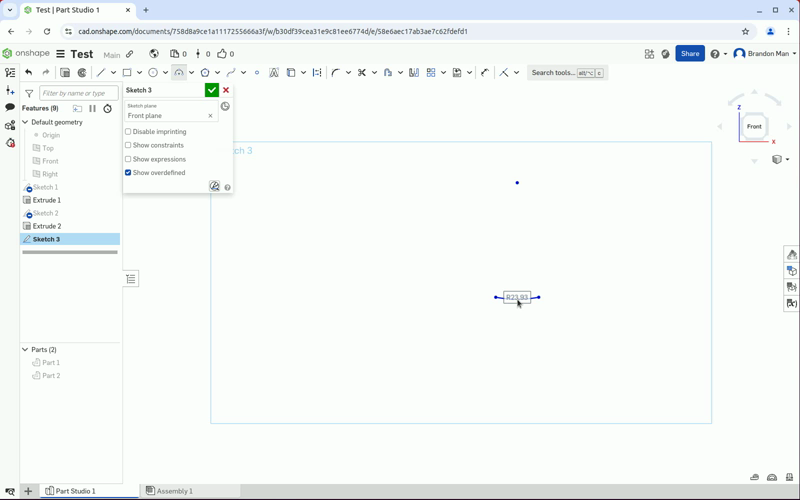
key(l)
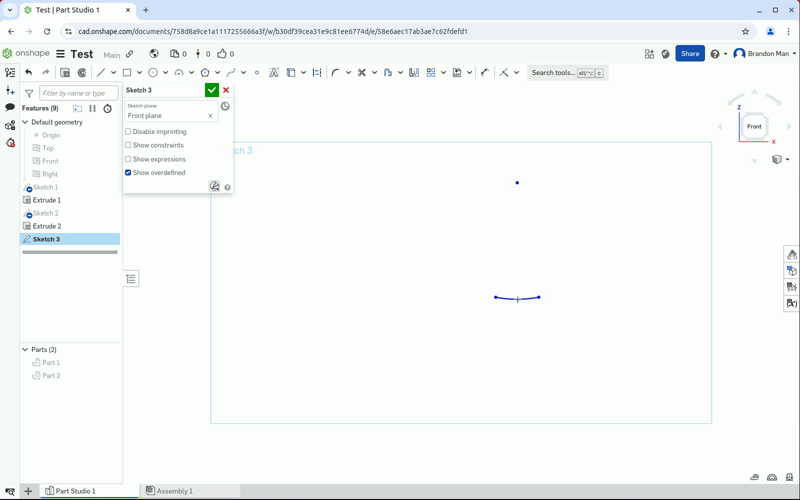
mouse_move(538, 297)
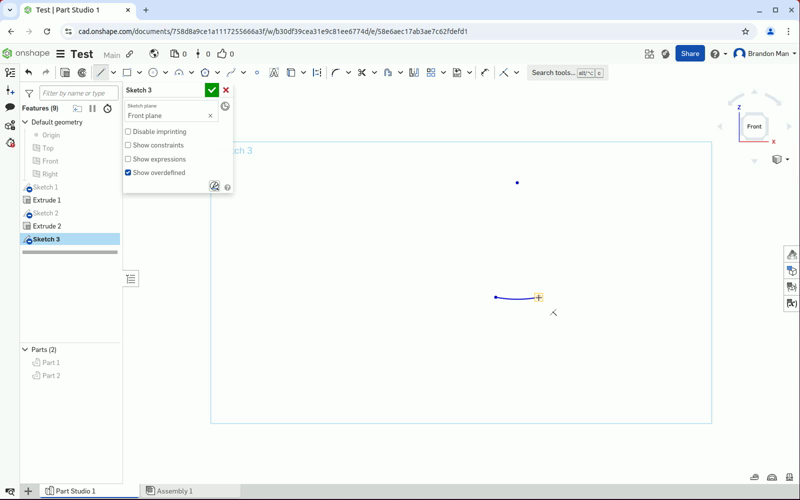
click(538, 297)
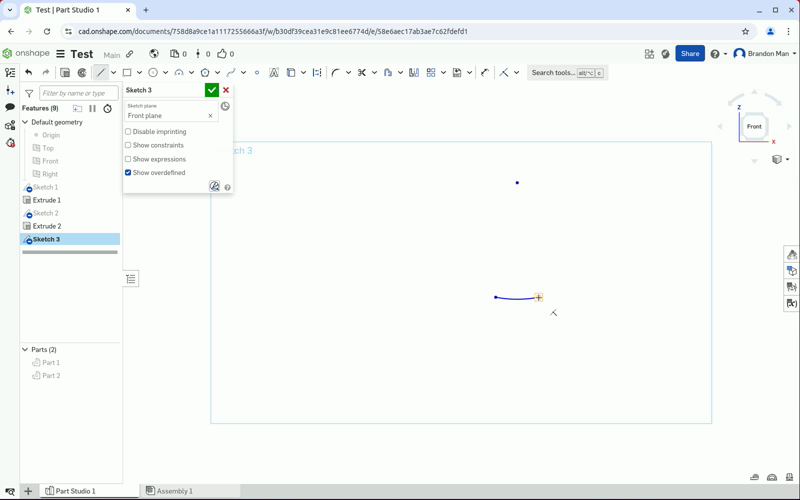
key_down(shift)
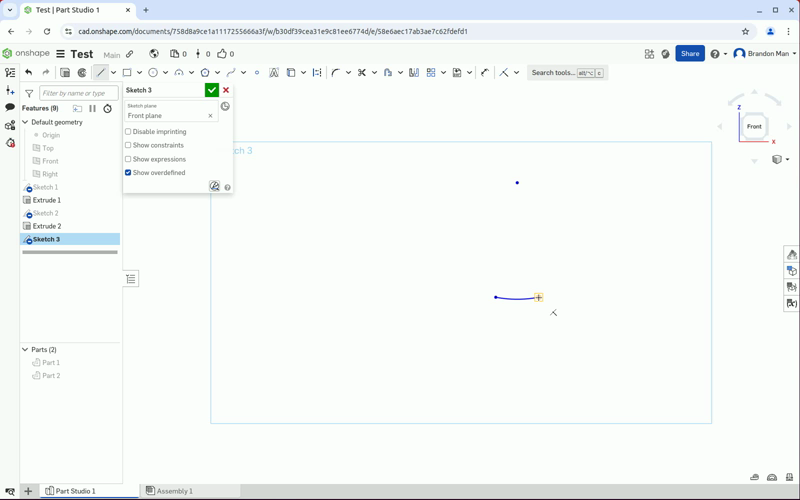
mouse_move(568, 297)
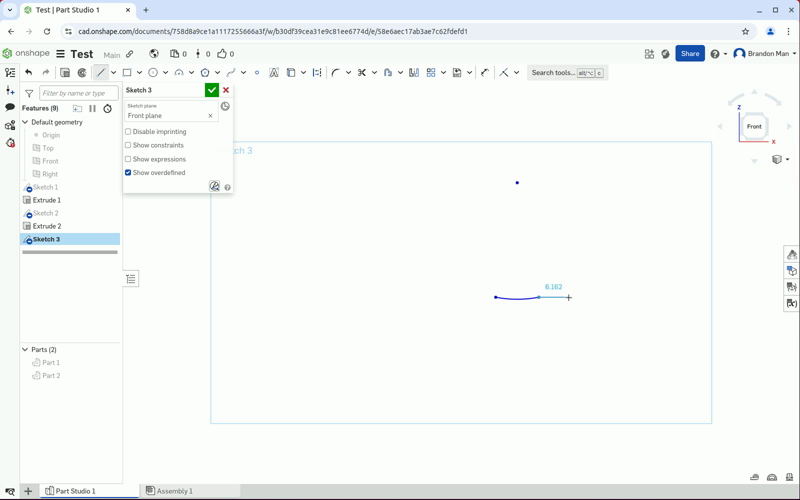
mouse_move(538, 282)
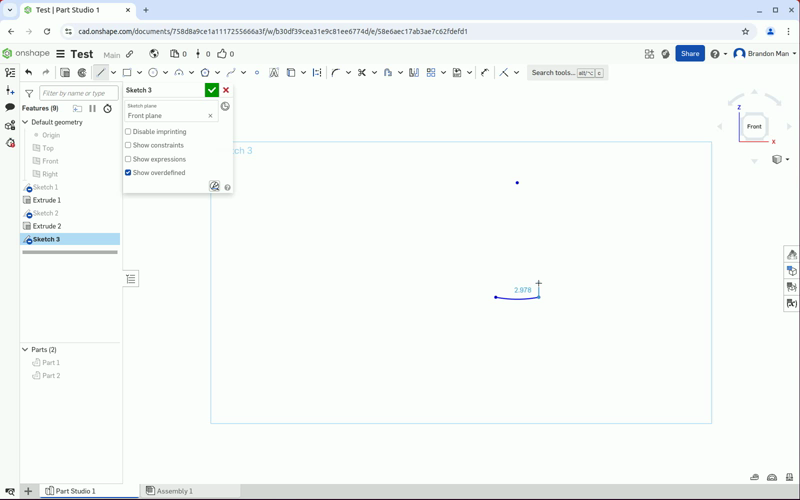
click(538, 282)
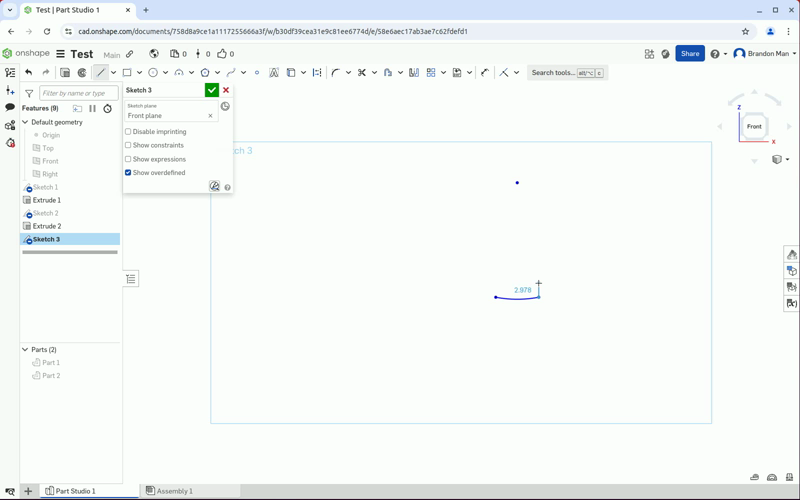
key_up(shift)
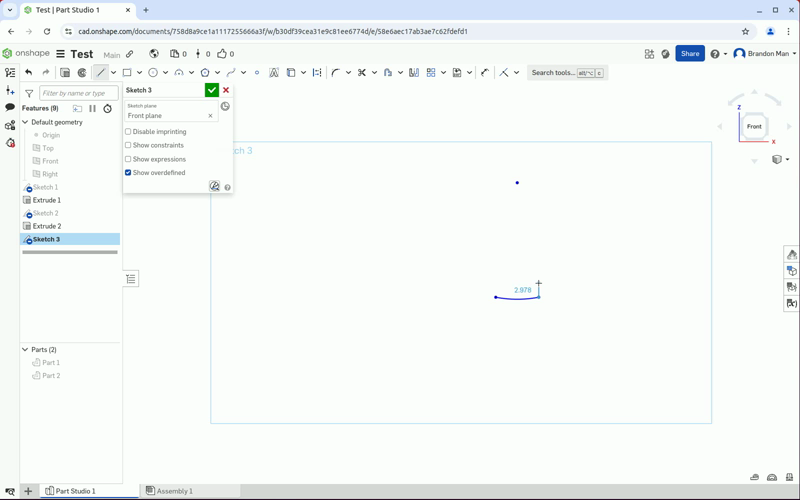
key_down(shift)
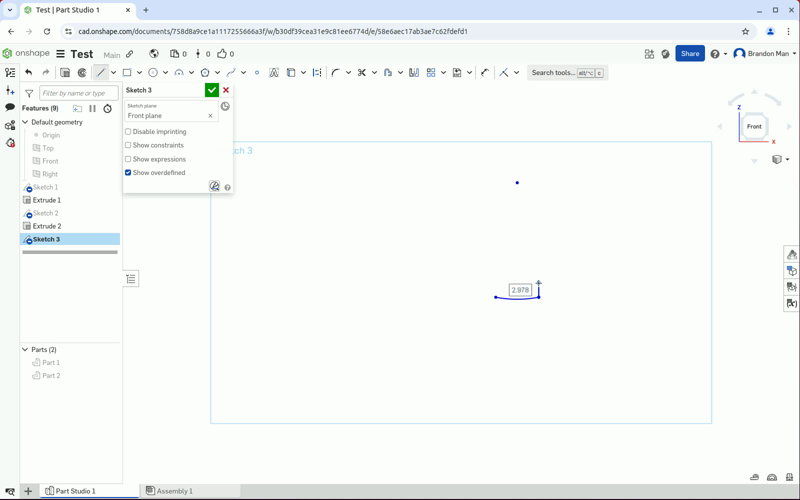
mouse_move(568, 282)
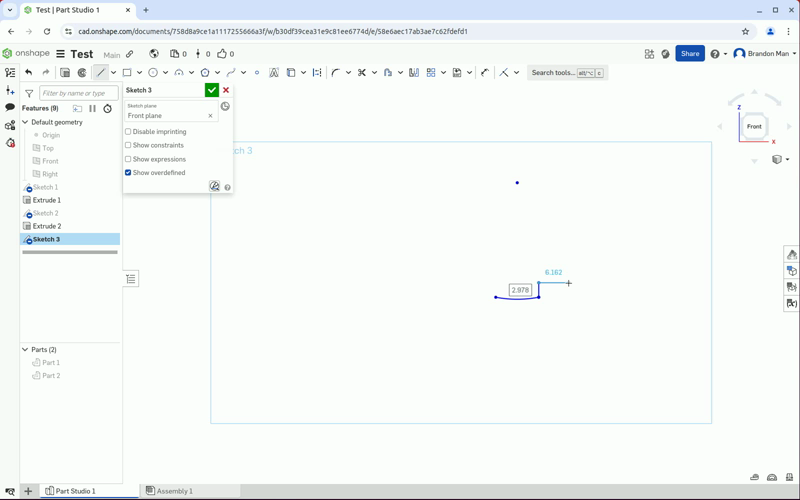
mouse_move(495, 282)
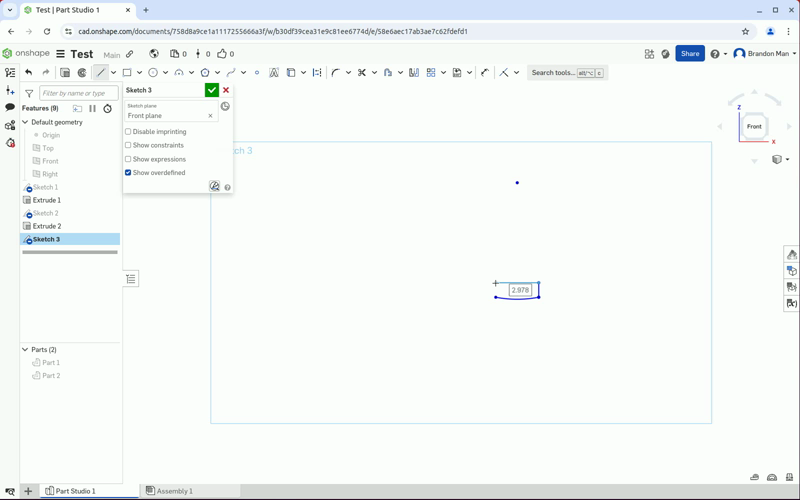
click(495, 282)
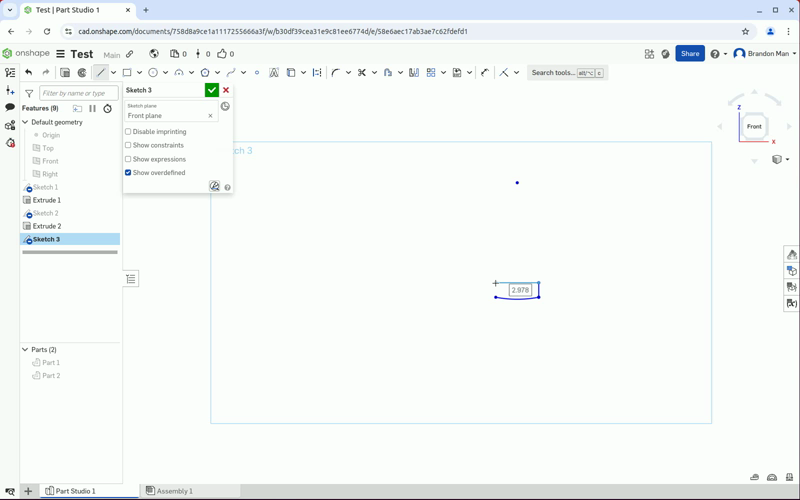
key_up(shift)
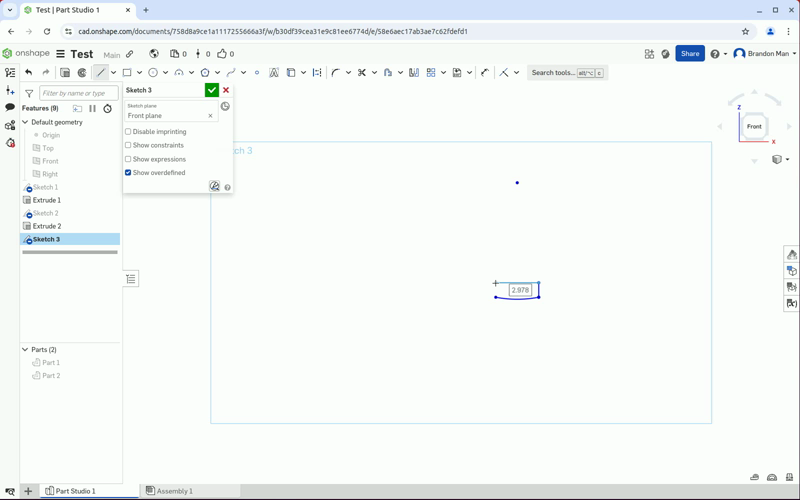
mouse_move(525, 282)
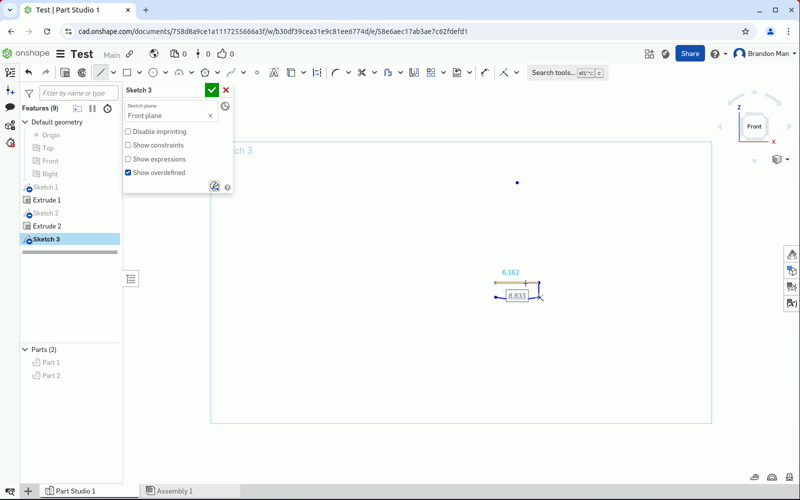
key_down(shift)
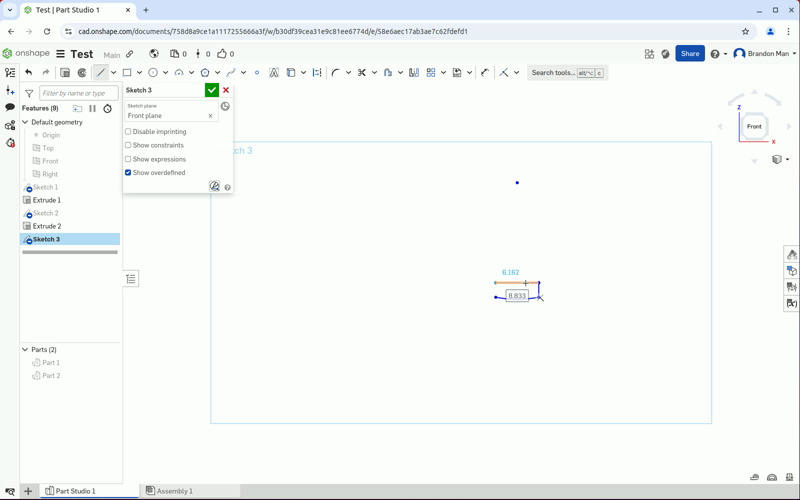
mouse_move(495, 297)
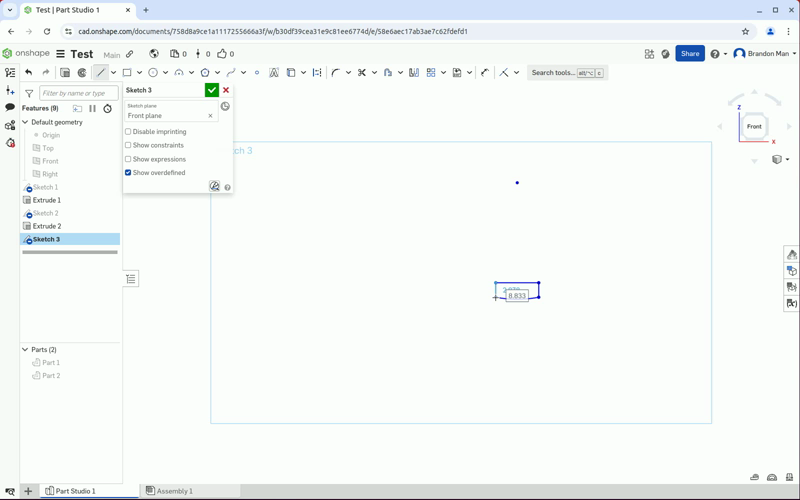
key_up(shift)
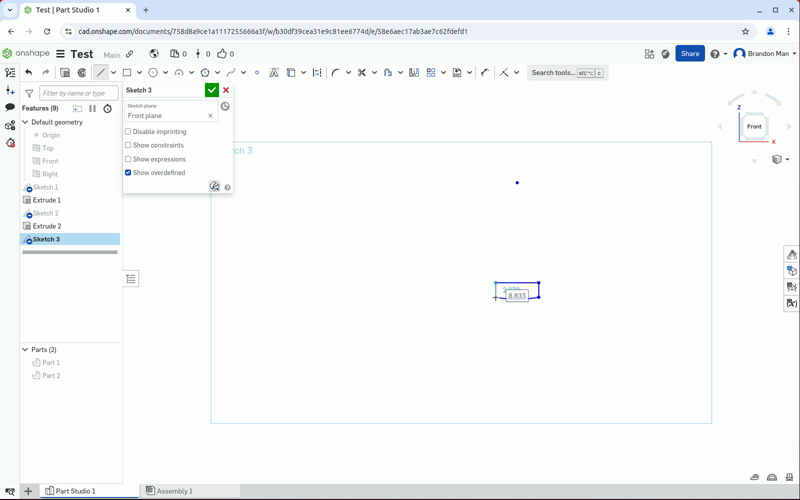
click(495, 297)
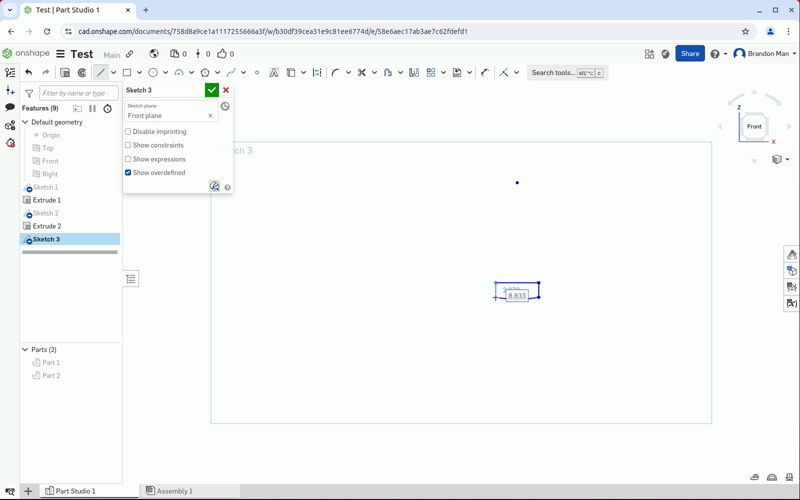
key(esc)
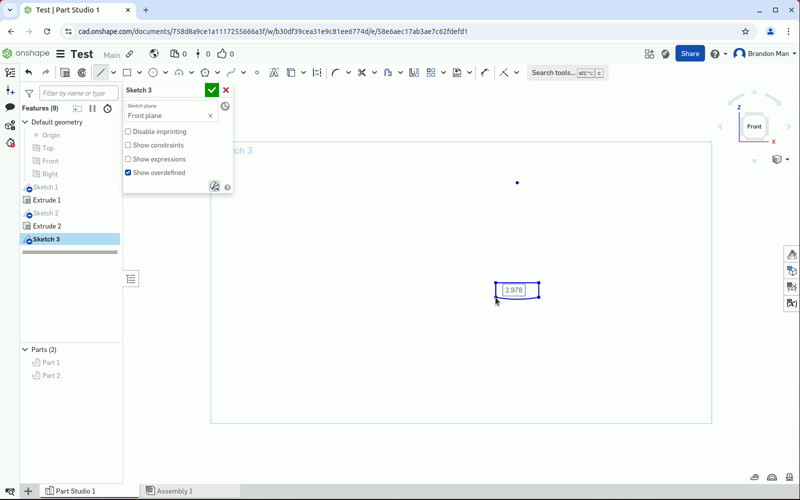
mouse_move(522, 284)
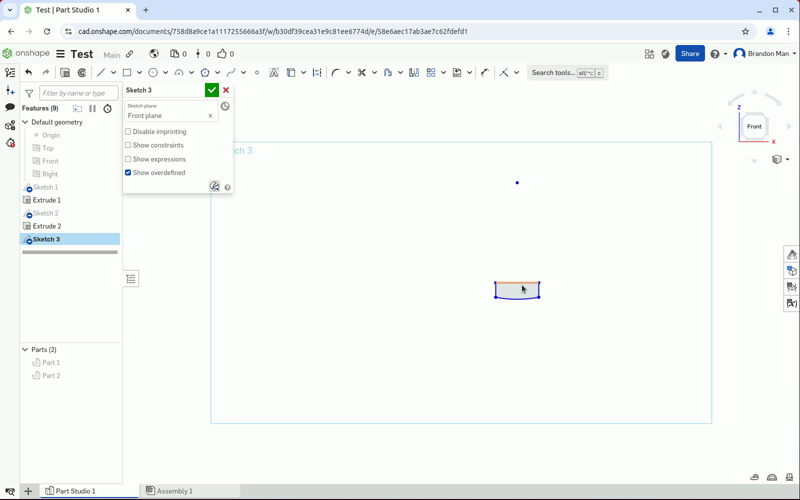
scroll(6)
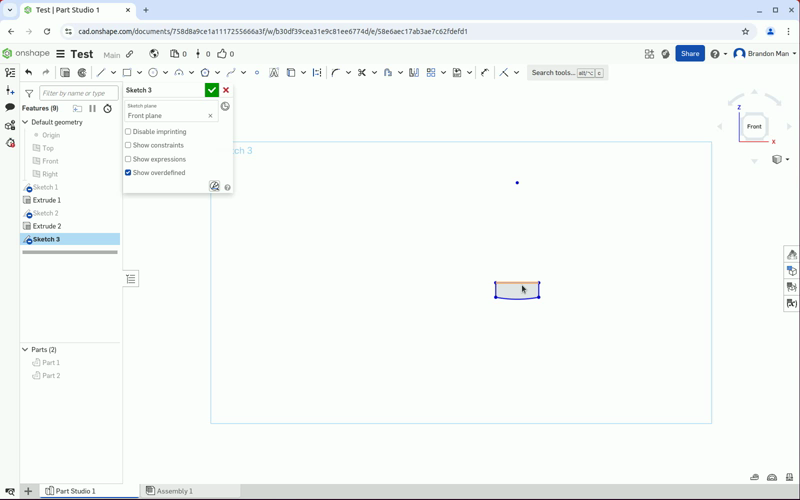
scroll(6)
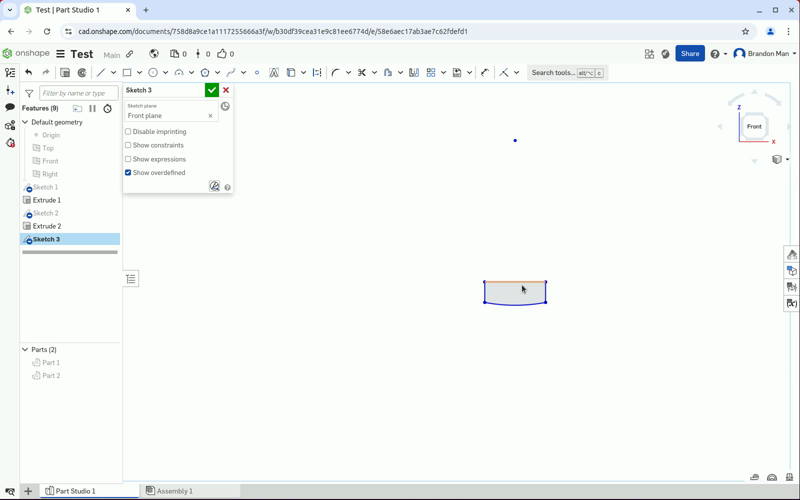
scroll(6)
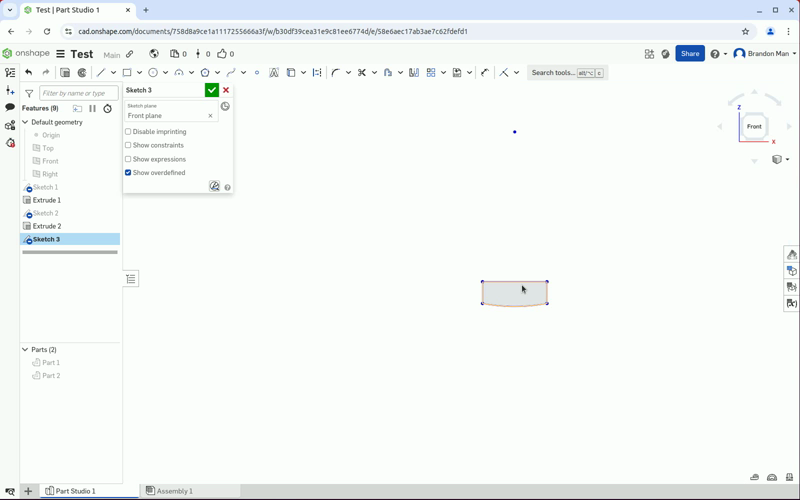
scroll(6)
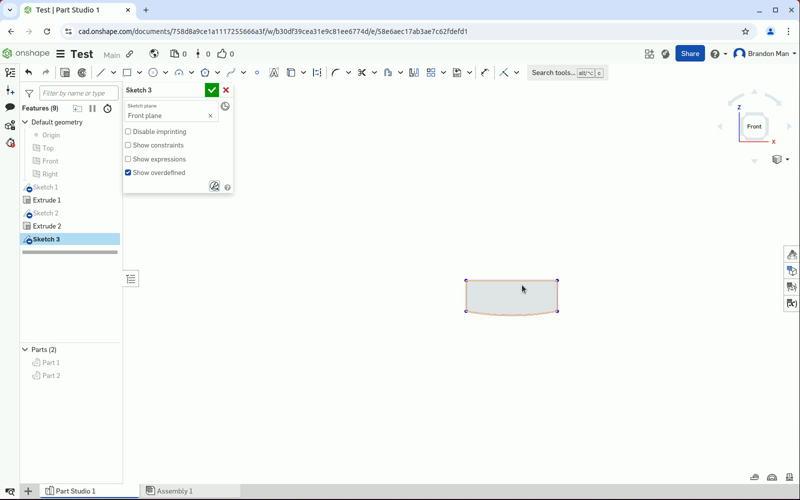
scroll(6)
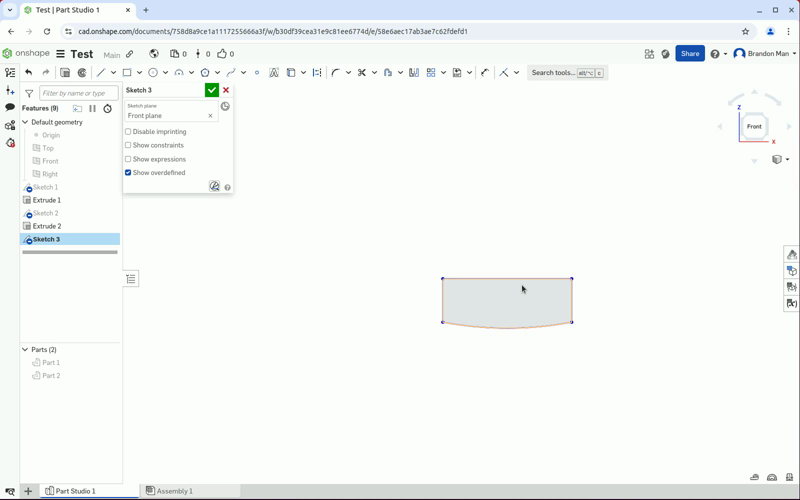
scroll(6)
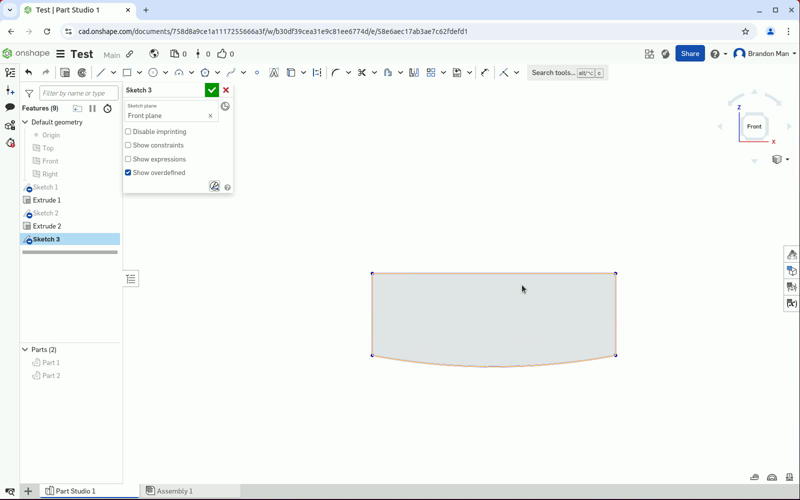
scroll(6)
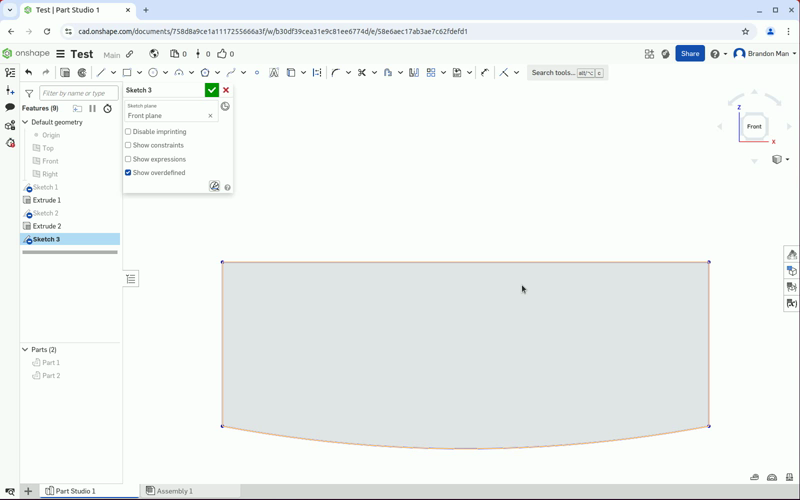
click(522, 284)
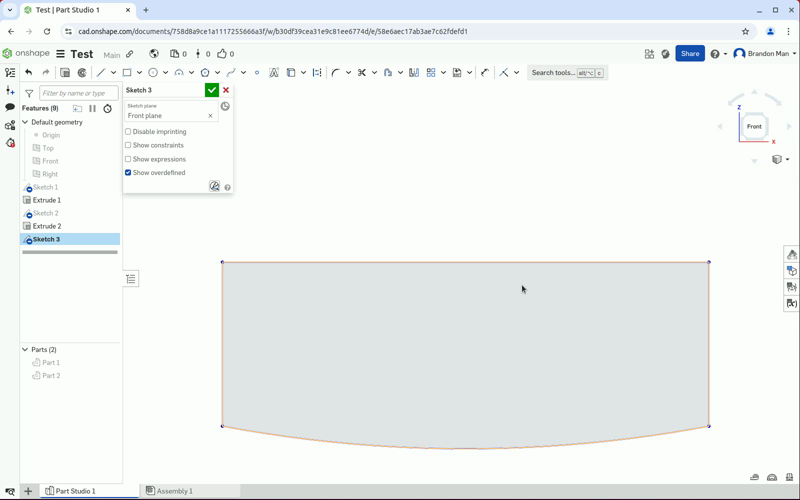
scroll(-6)
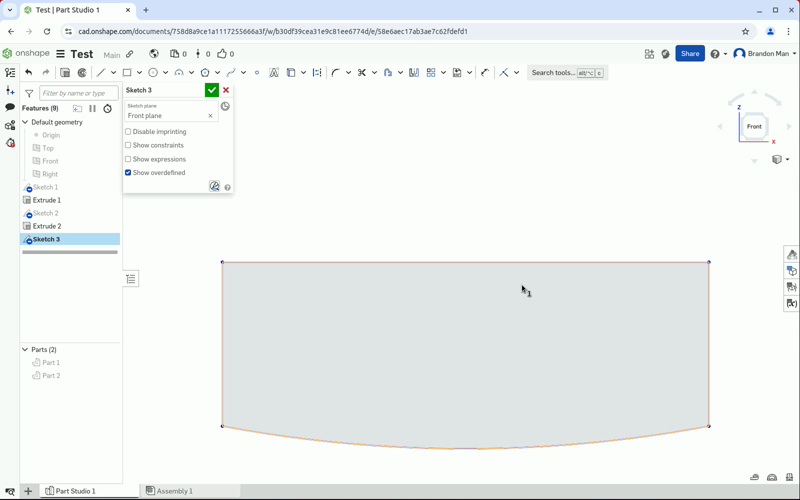
scroll(-6)
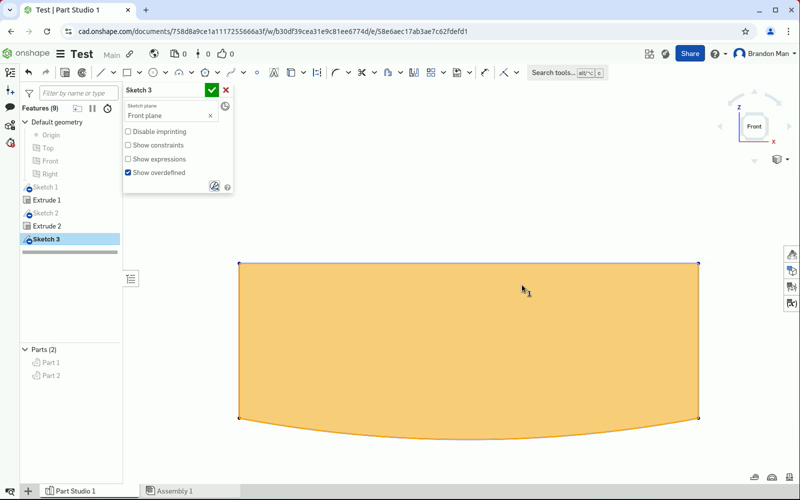
scroll(-6)
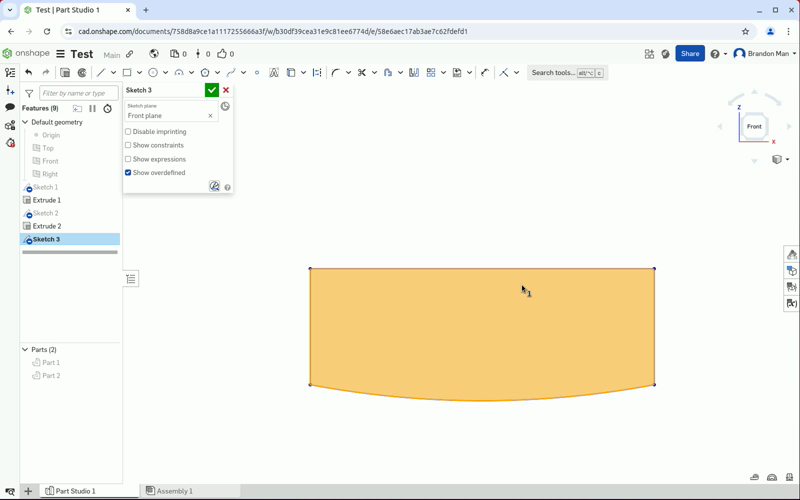
scroll(-6)
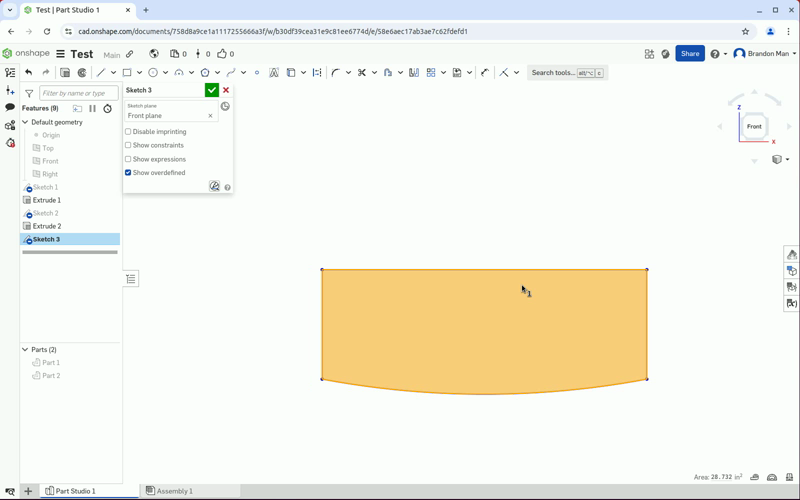
scroll(-6)
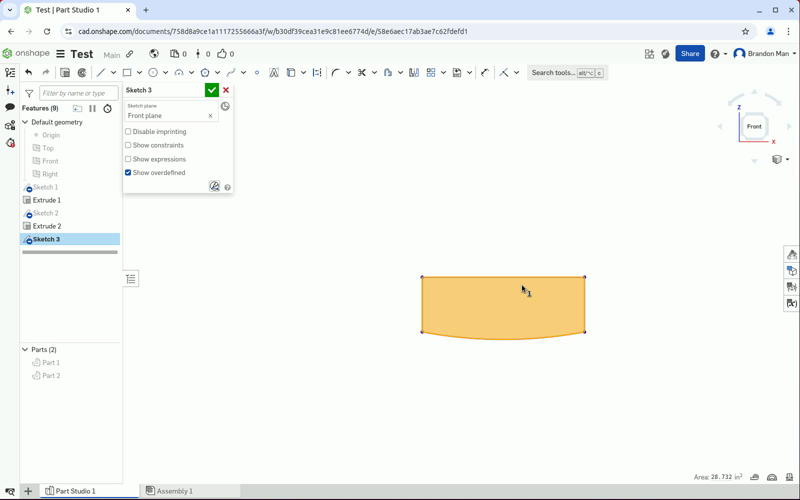
scroll(-6)
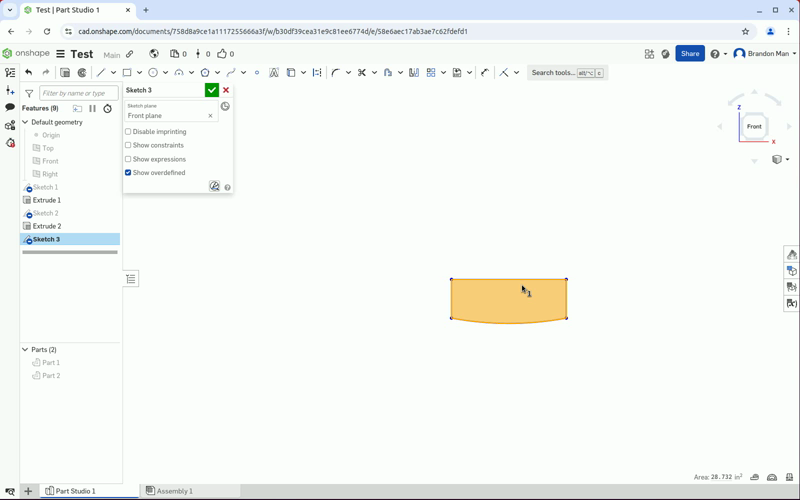
scroll(-6)
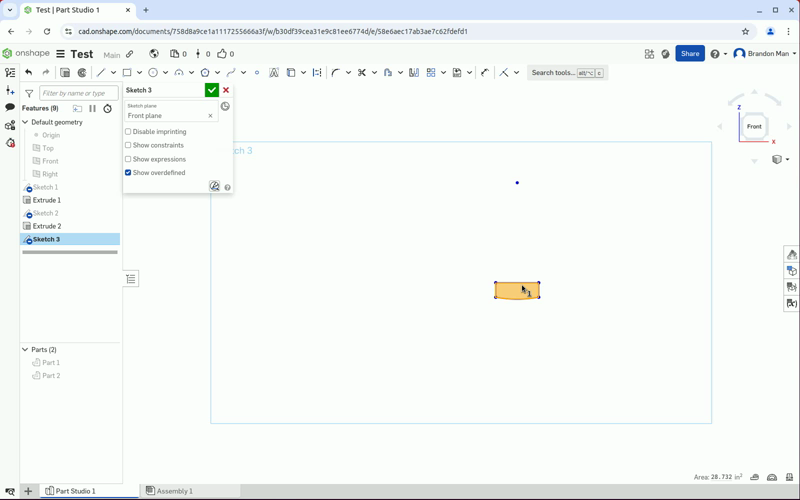
mouse_move(73, 352)
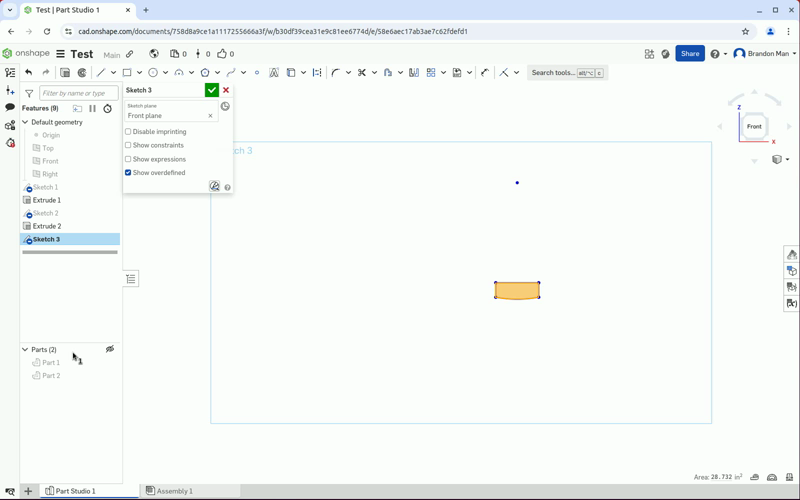
key(shift+y)
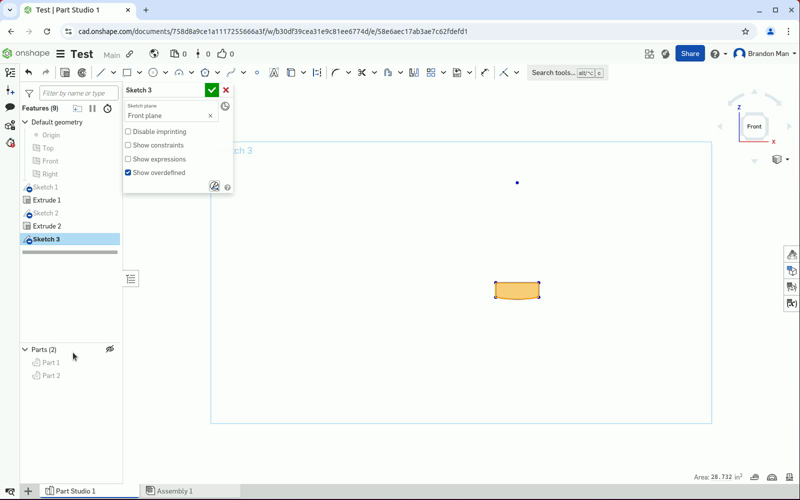
key(shift+e)
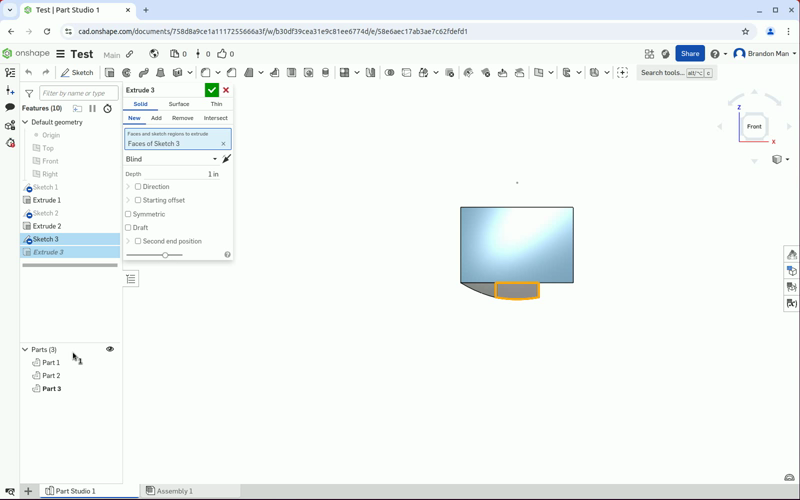
mouse_move(143, 106)
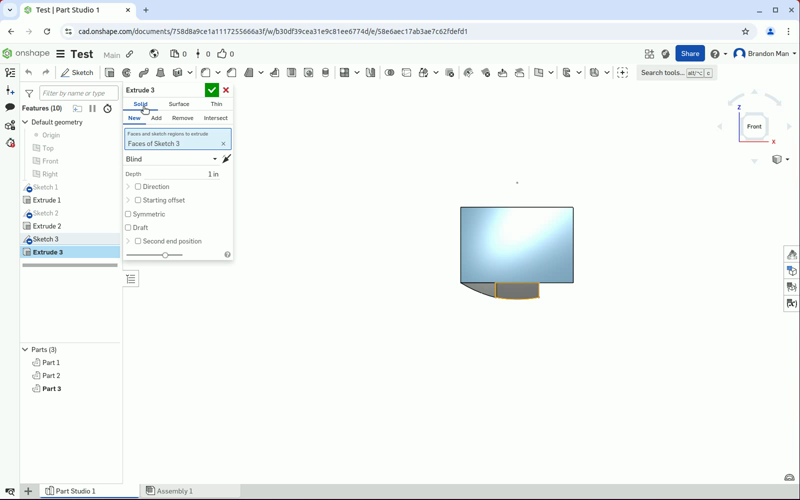
click(143, 106)
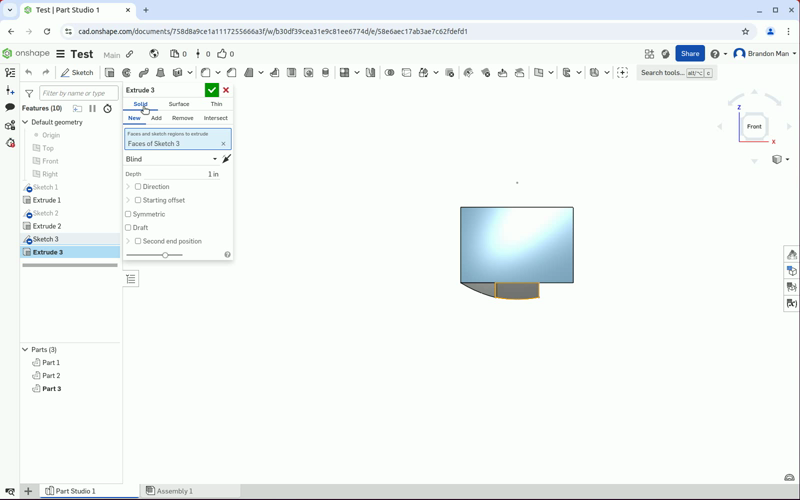
mouse_move(137, 120)
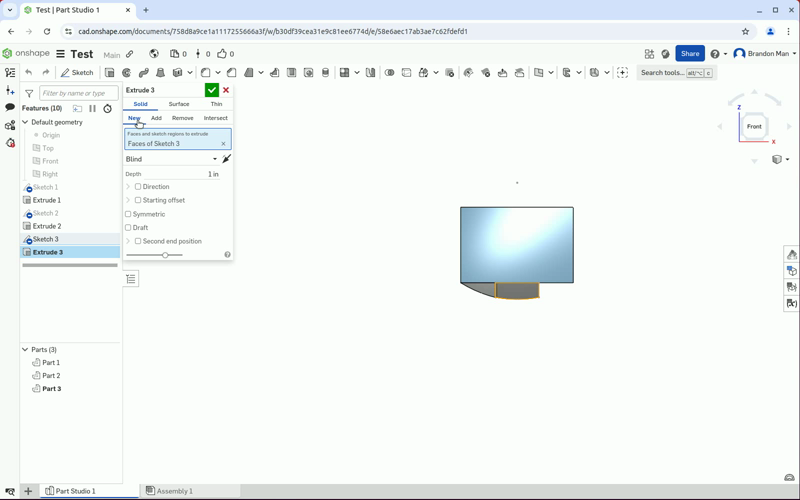
click(137, 120)
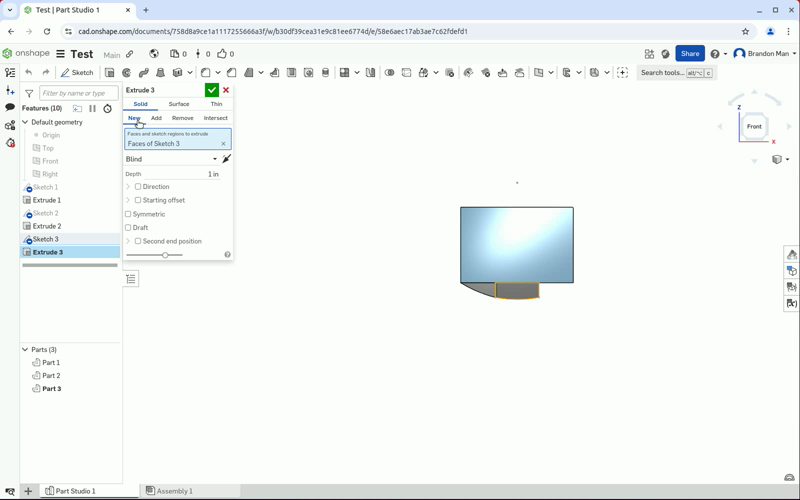
key(tab, 4)
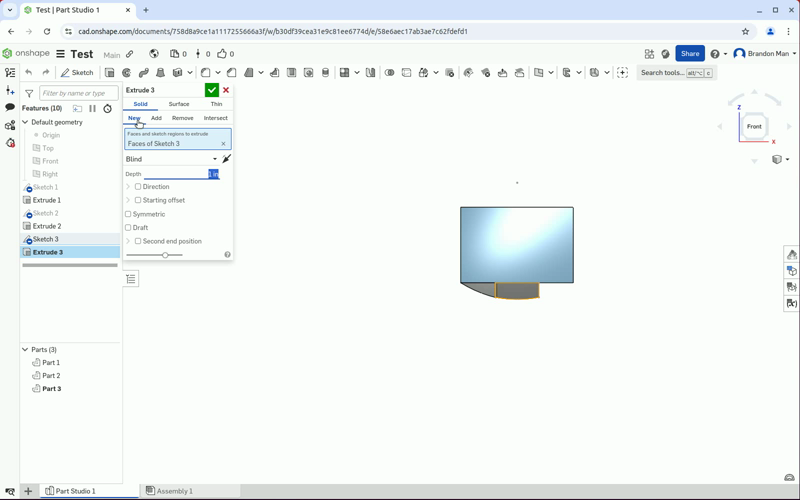
text(7.703)
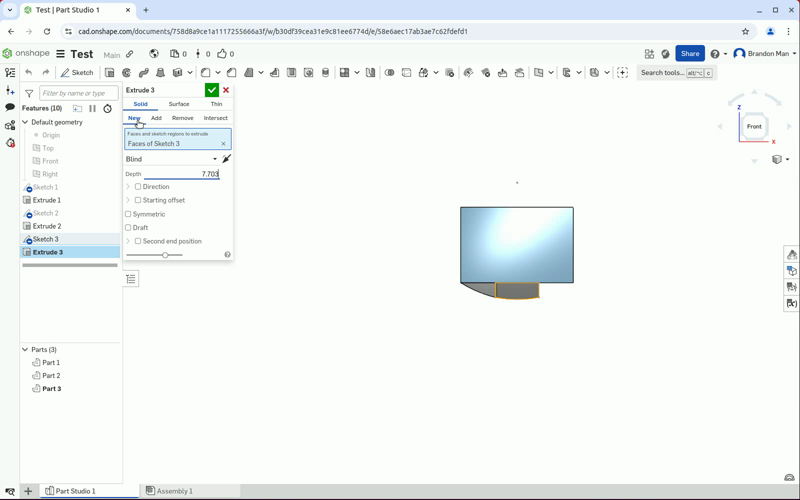
key(enter)
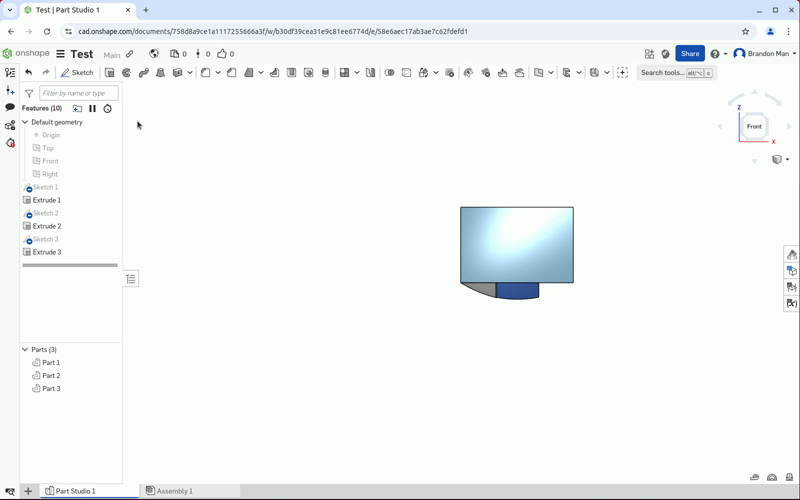
key(shift+h)
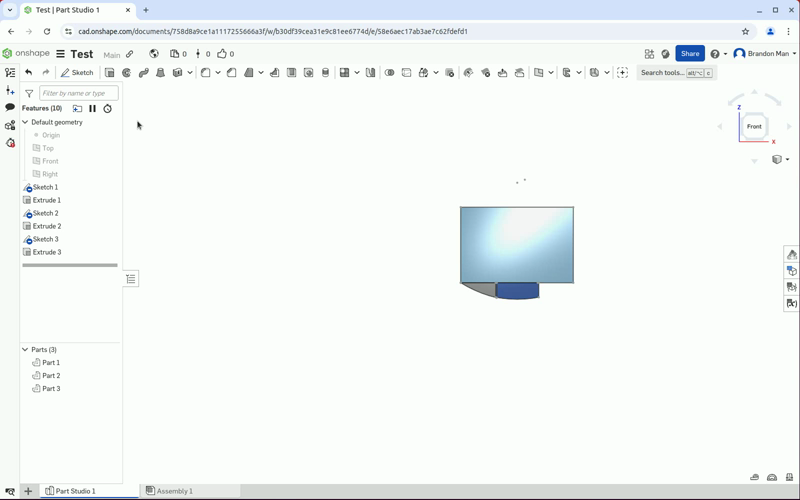
key(shift+h)
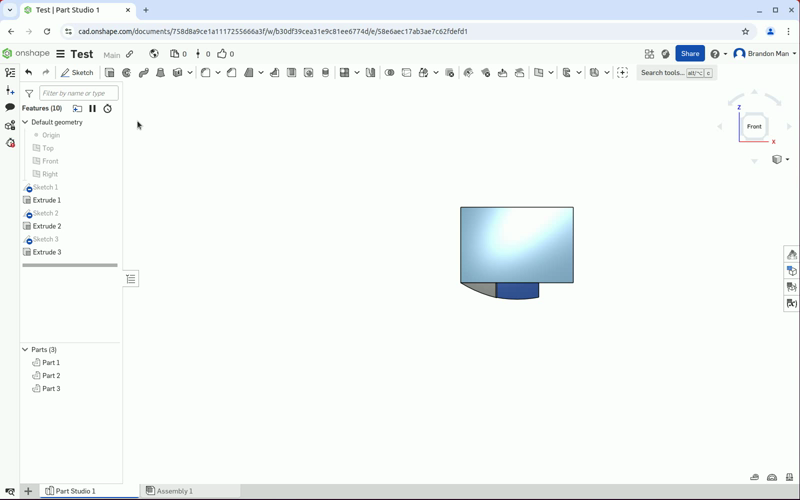
mouse_move(73, 189)
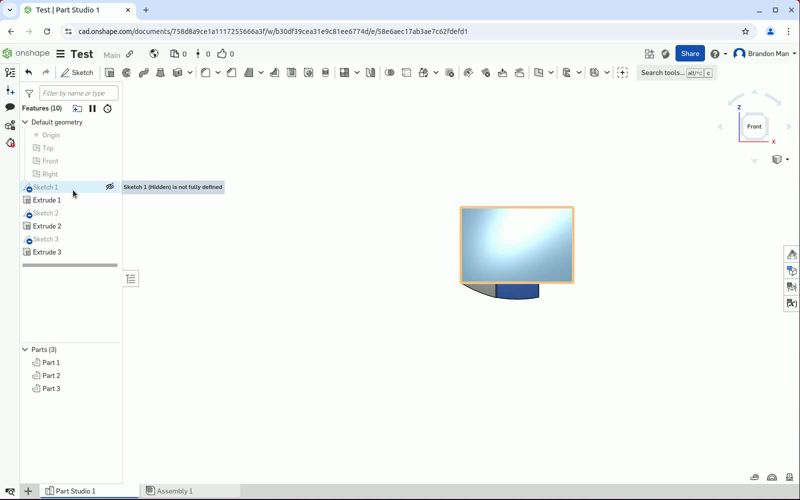
click(73, 189)
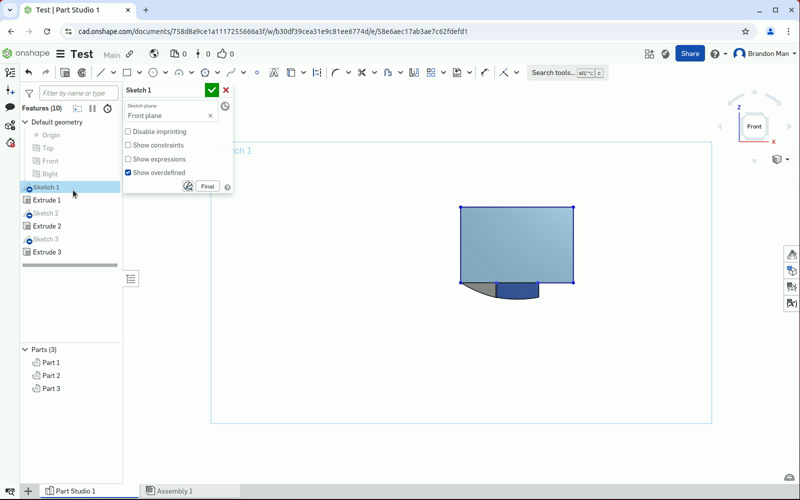
mouse_move(229, 92)
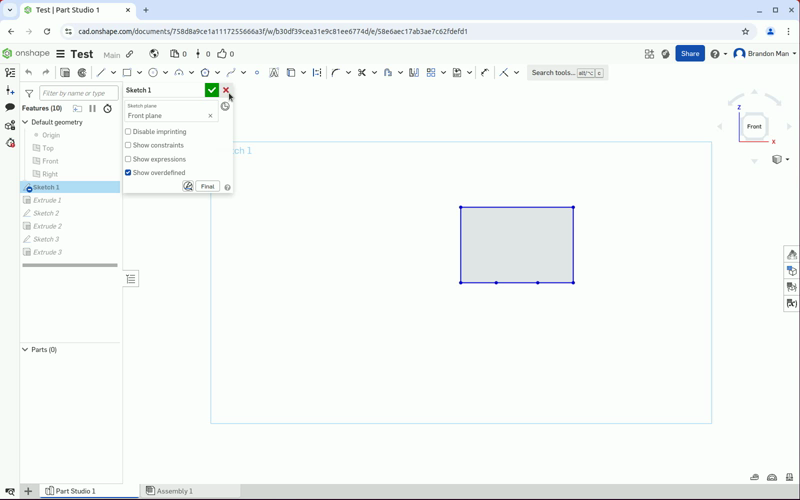
click(229, 92)
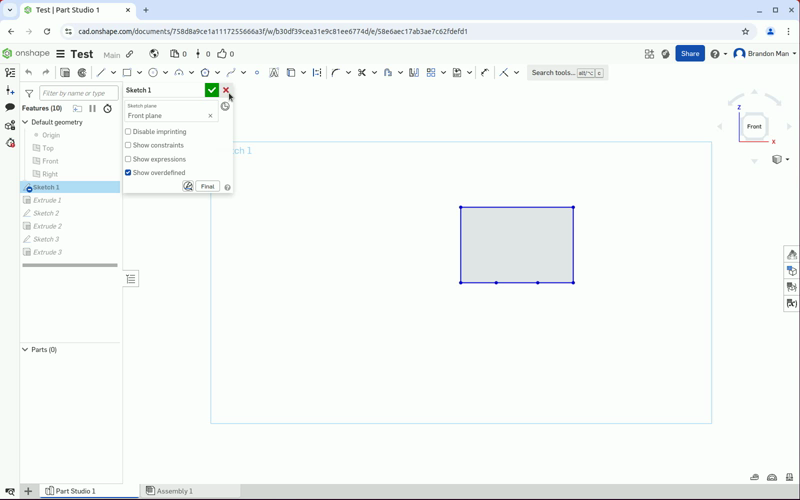
key(shift+s)
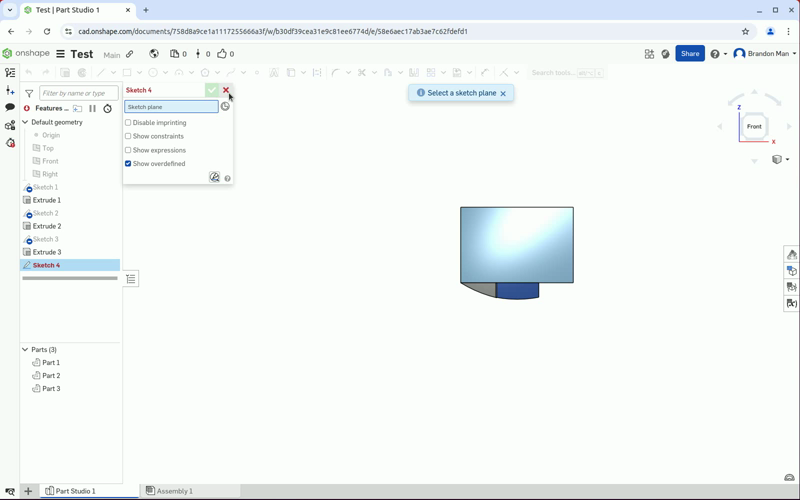
mouse_move(73, 163)
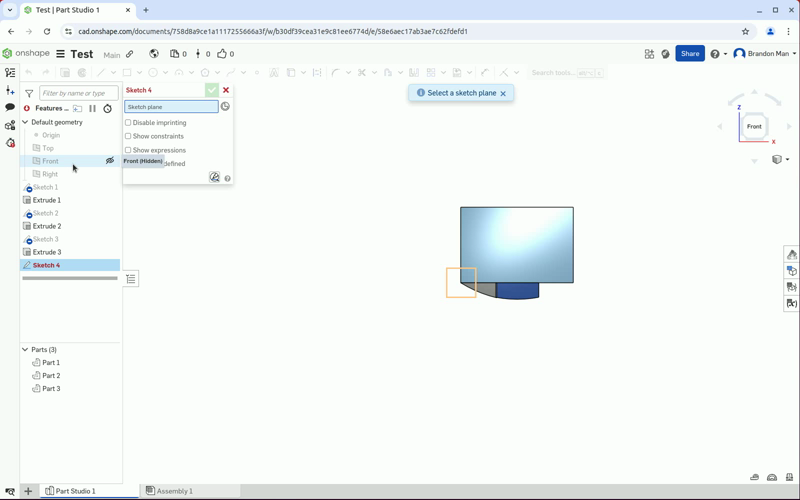
click(73, 163)
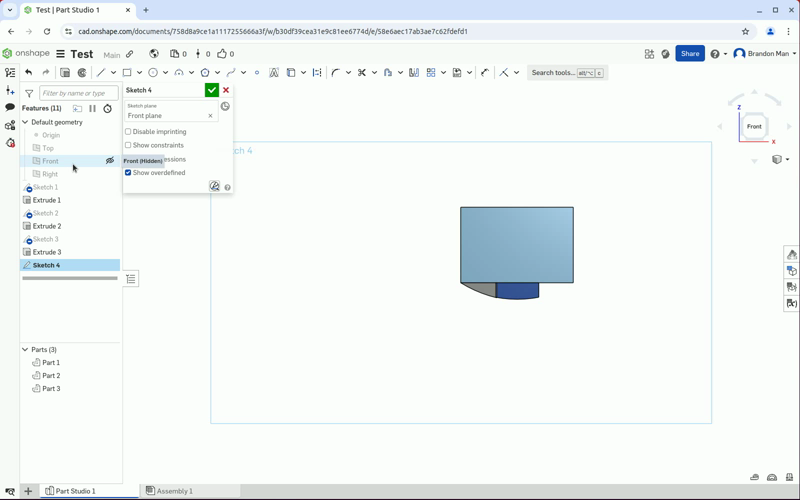
mouse_move(73, 352)
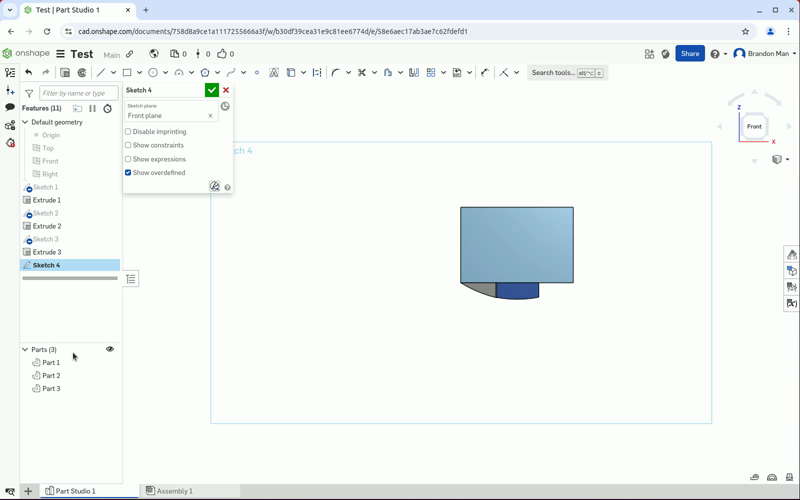
key(y)
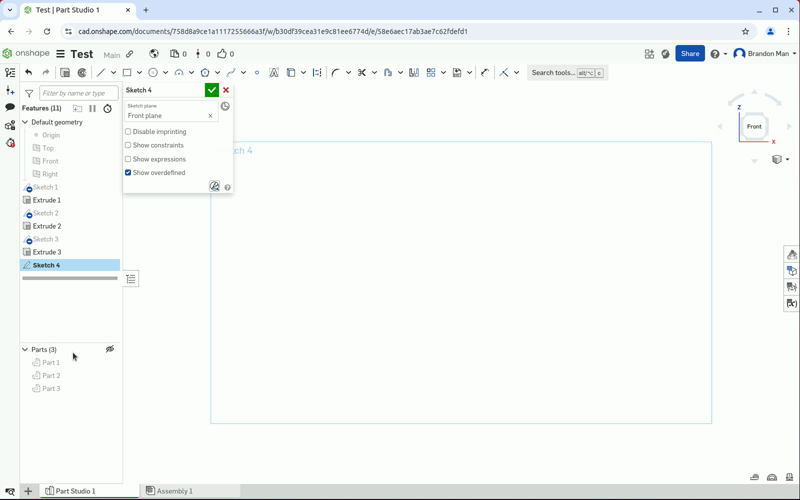
key(a)
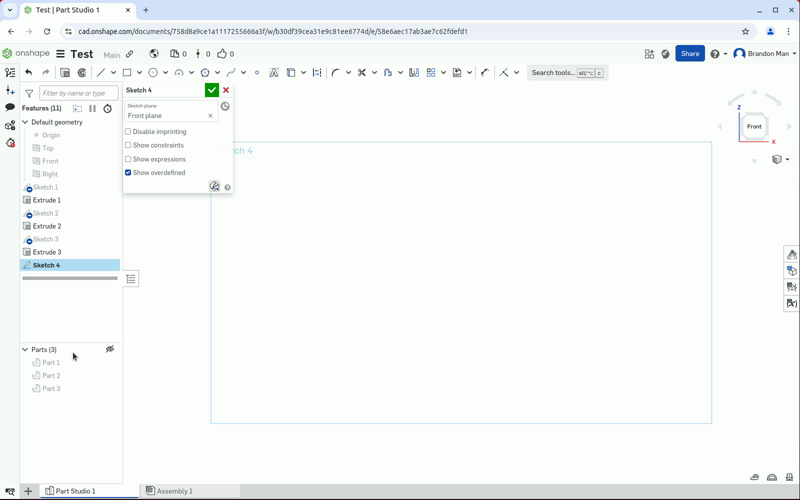
key_down(shift)
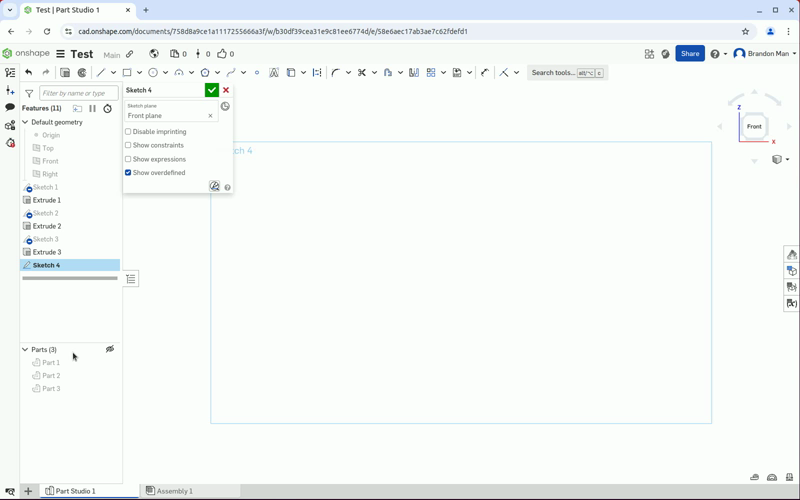
mouse_move(538, 297)
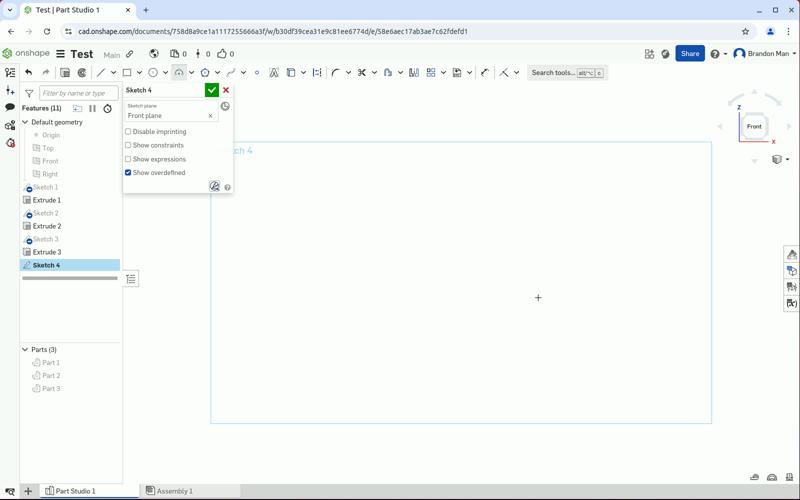
click(538, 297)
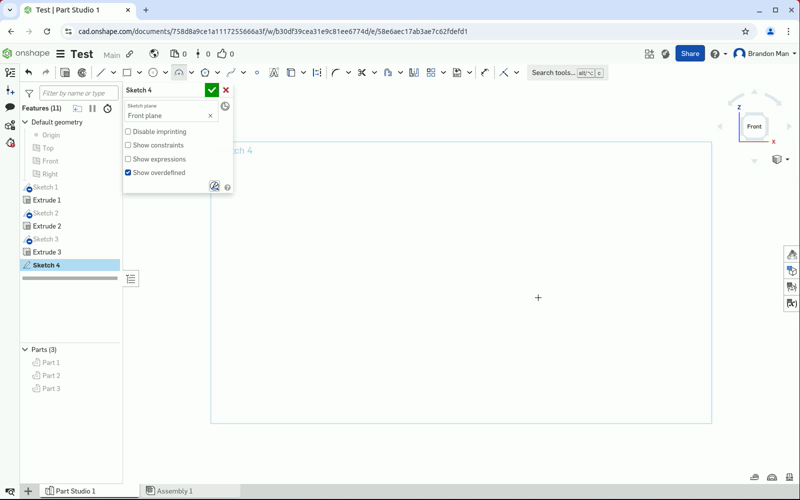
key_up(shift)
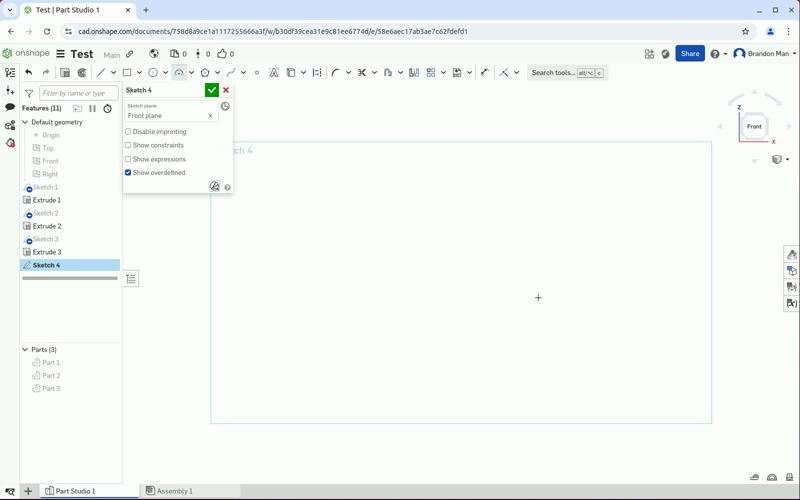
key_down(shift)
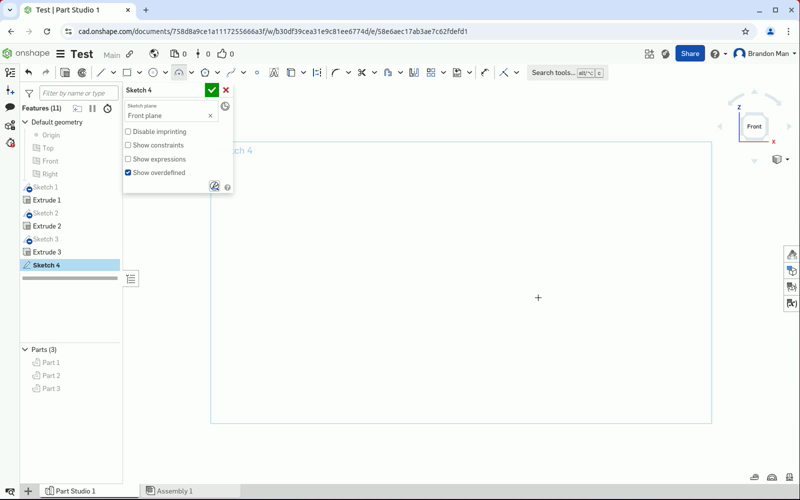
mouse_move(574, 282)
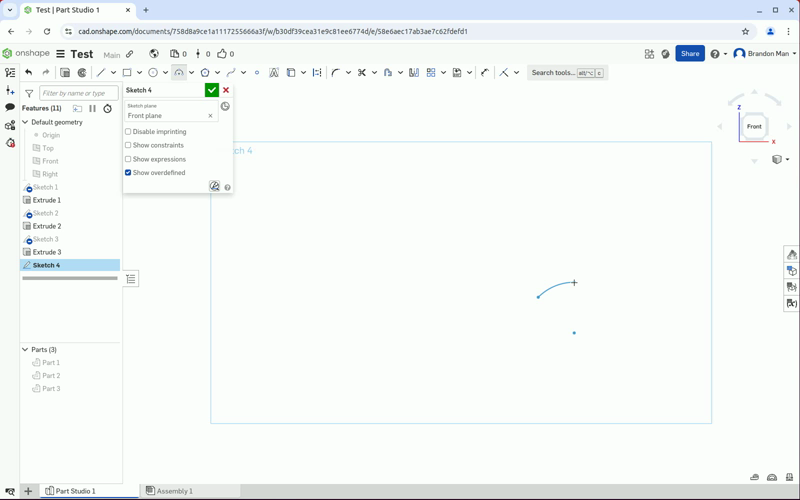
click(574, 282)
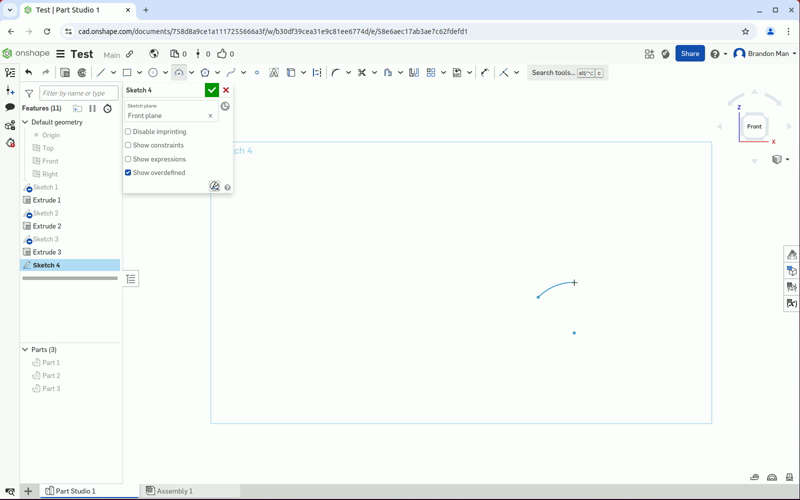
mouse_move(556, 291)
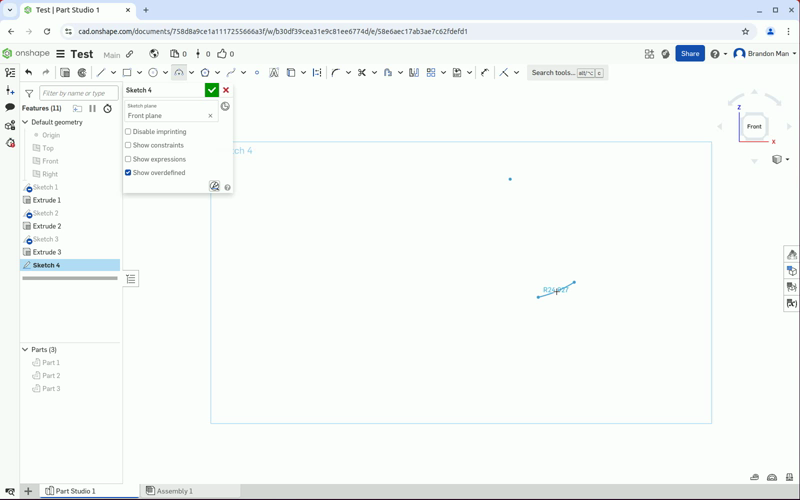
click(556, 291)
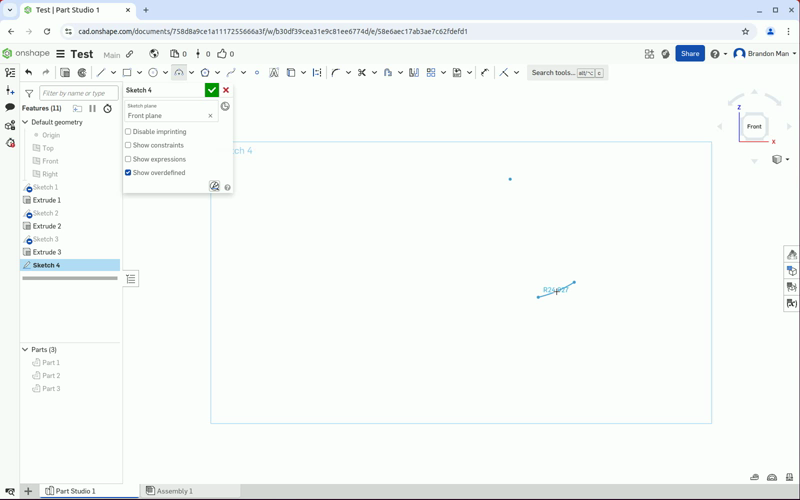
key_up(shift)
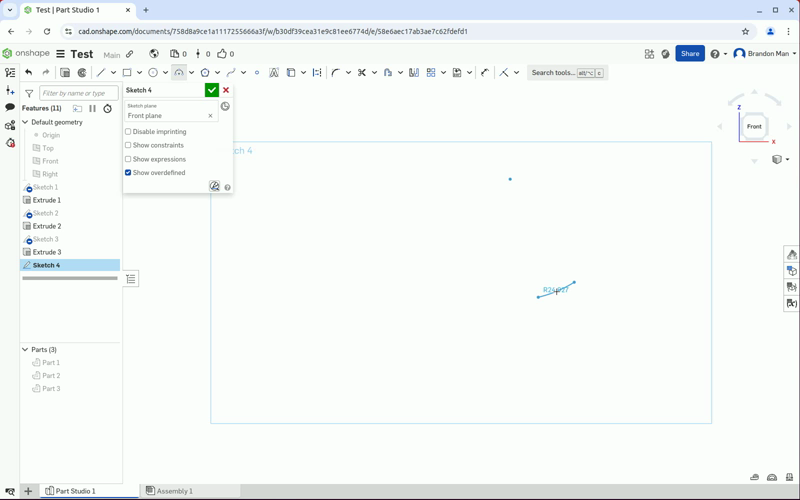
key(esc)
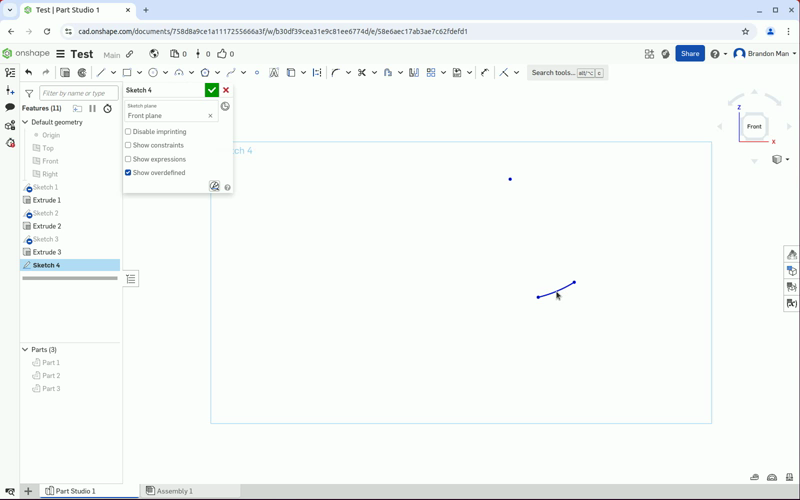
key(l)
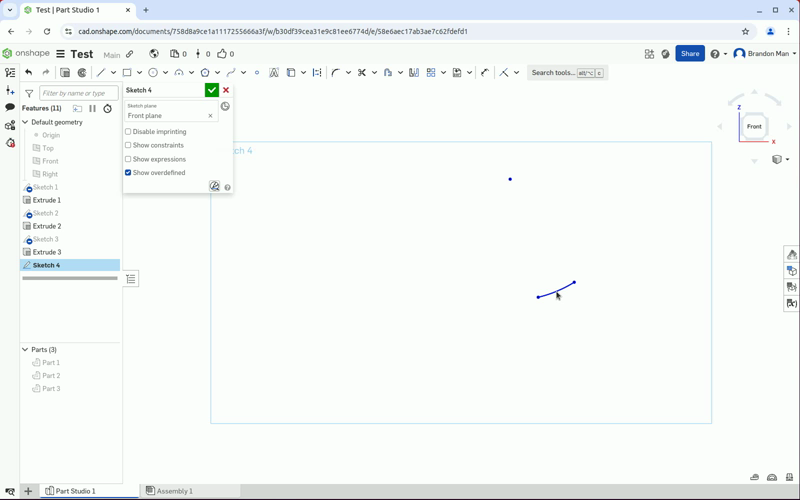
mouse_move(574, 282)
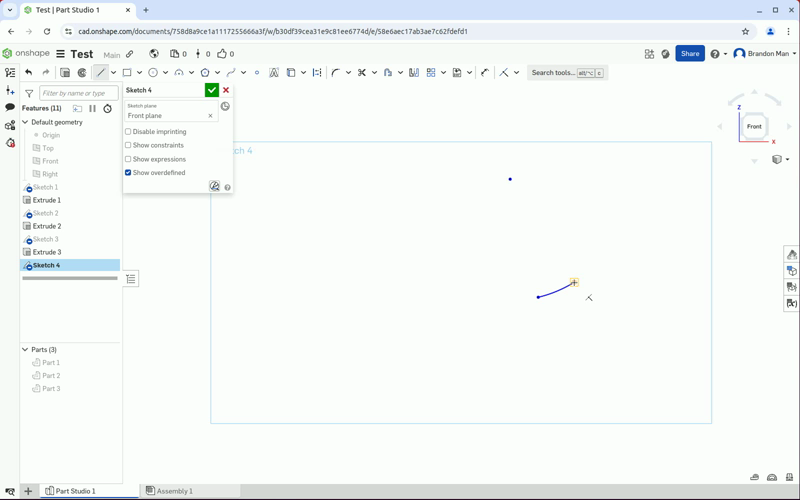
click(574, 282)
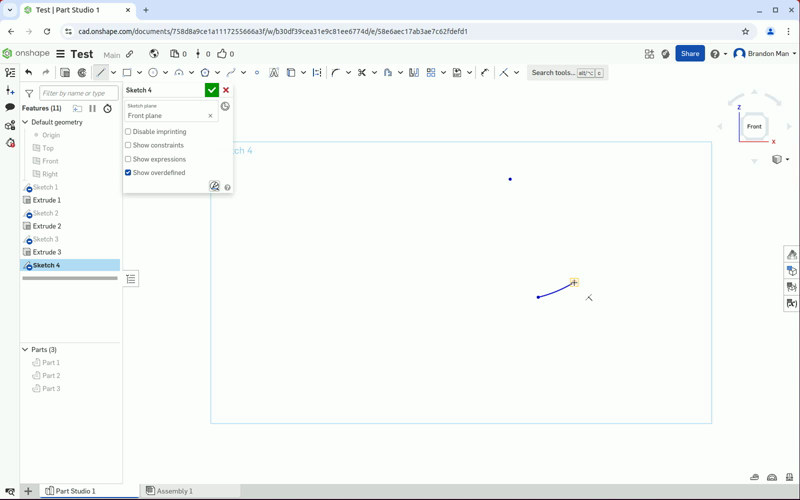
key_down(shift)
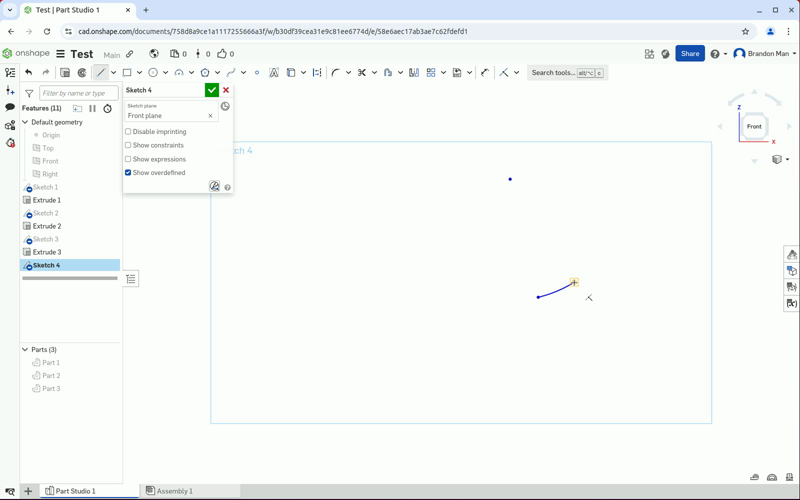
mouse_move(589, 282)
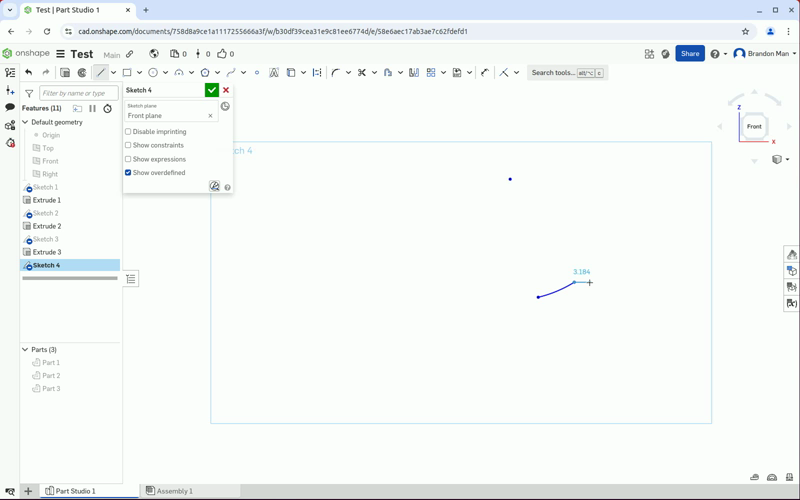
mouse_move(538, 282)
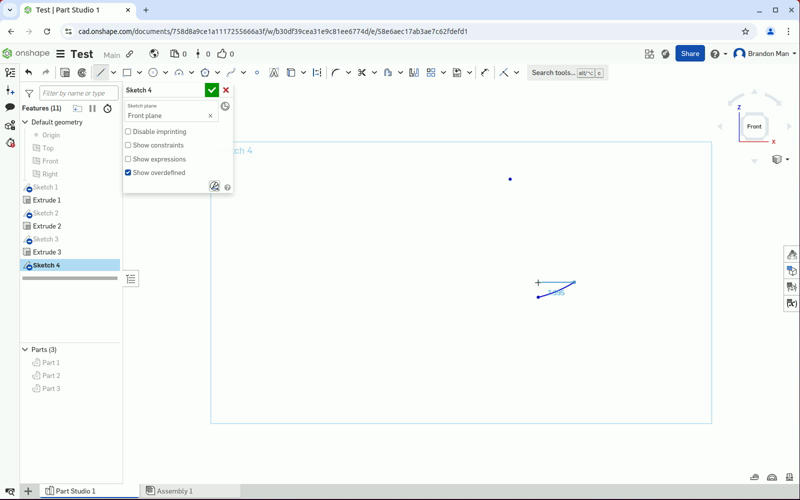
click(538, 282)
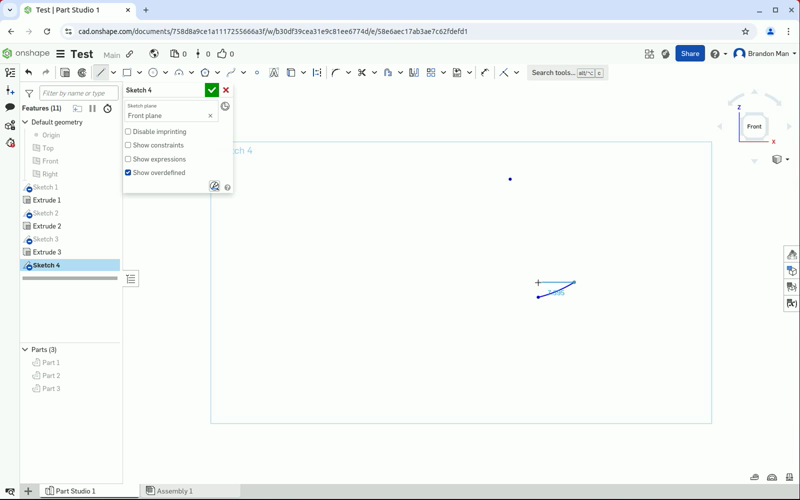
key_up(shift)
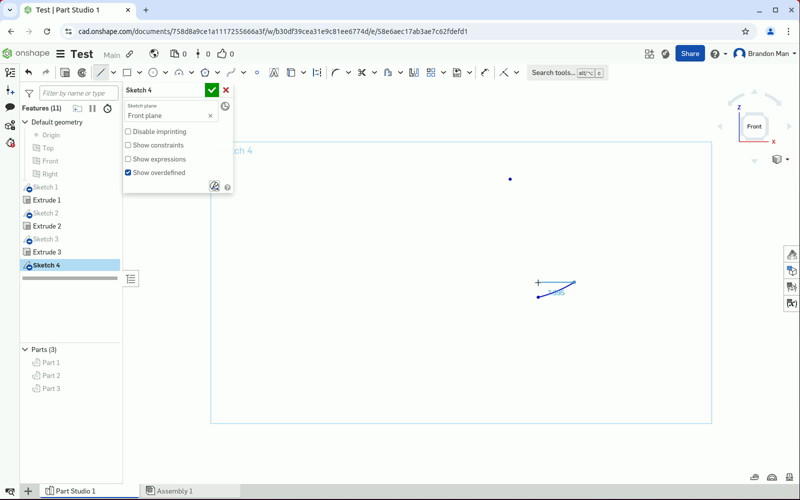
mouse_move(568, 282)
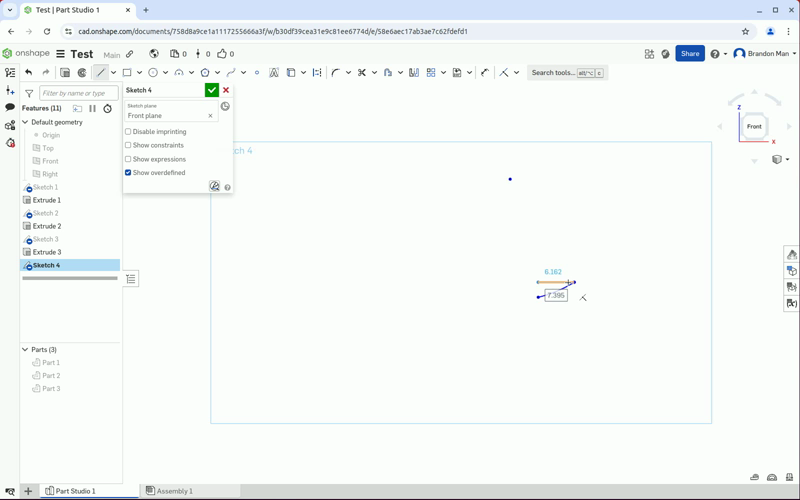
key_down(shift)
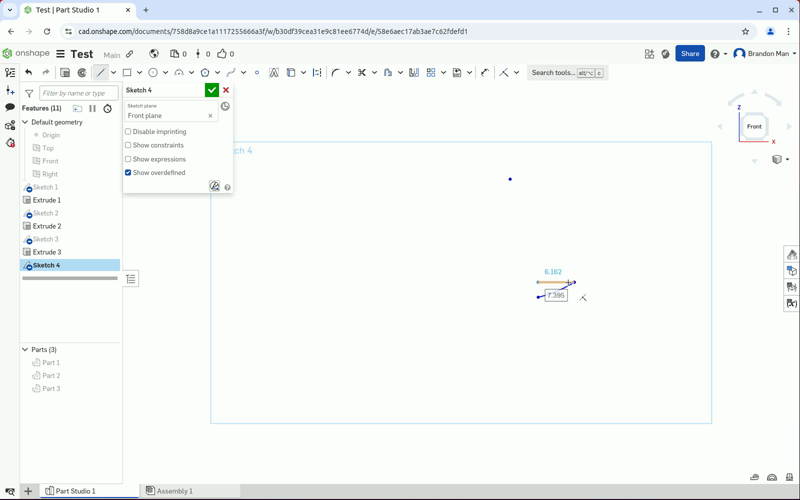
mouse_move(538, 297)
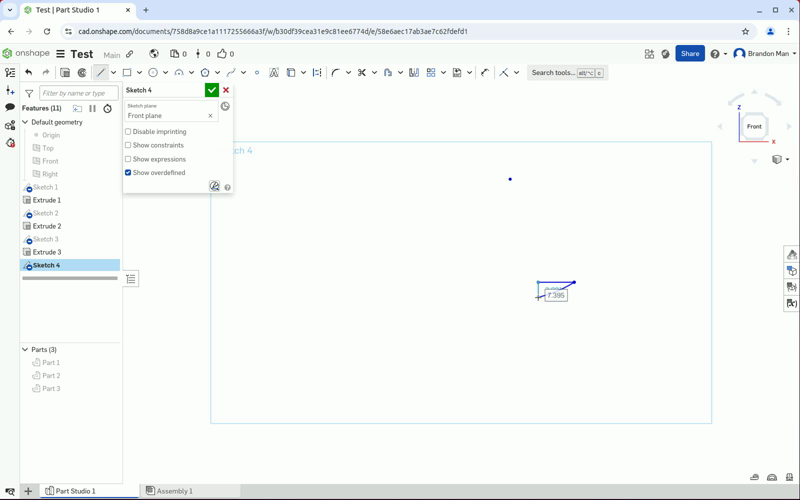
key_up(shift)
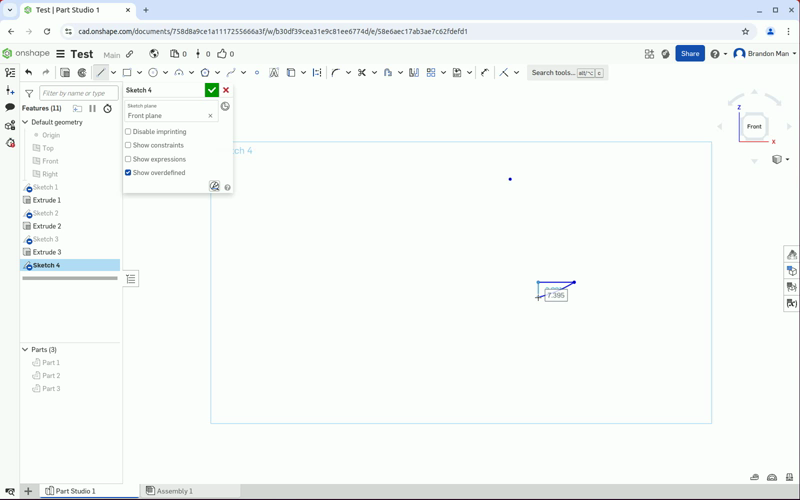
click(538, 297)
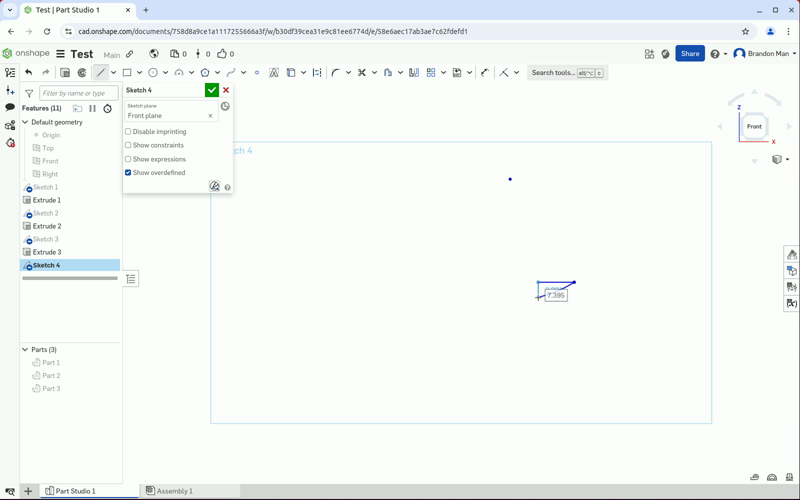
key(esc)
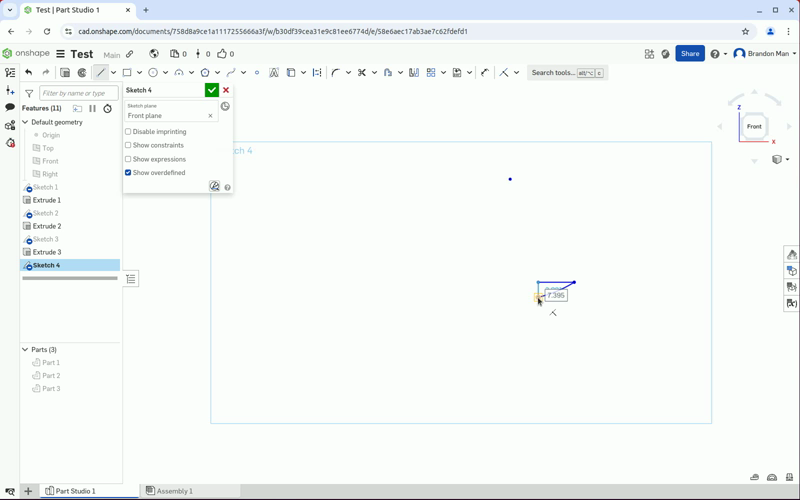
mouse_move(554, 286)
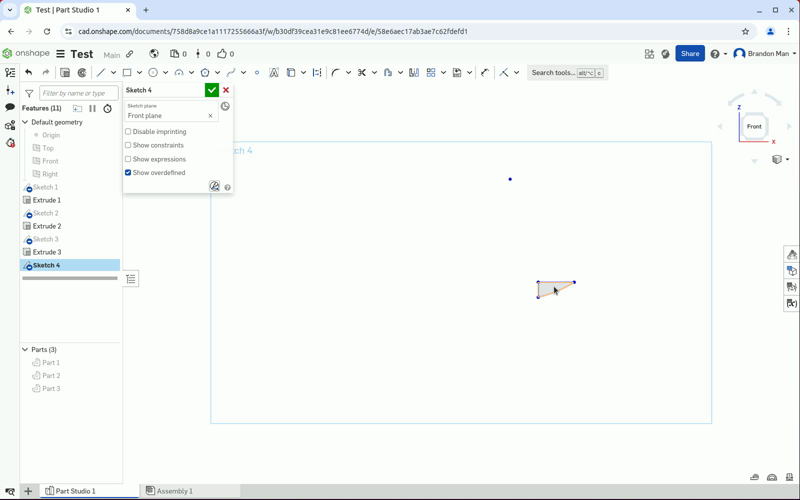
scroll(6)
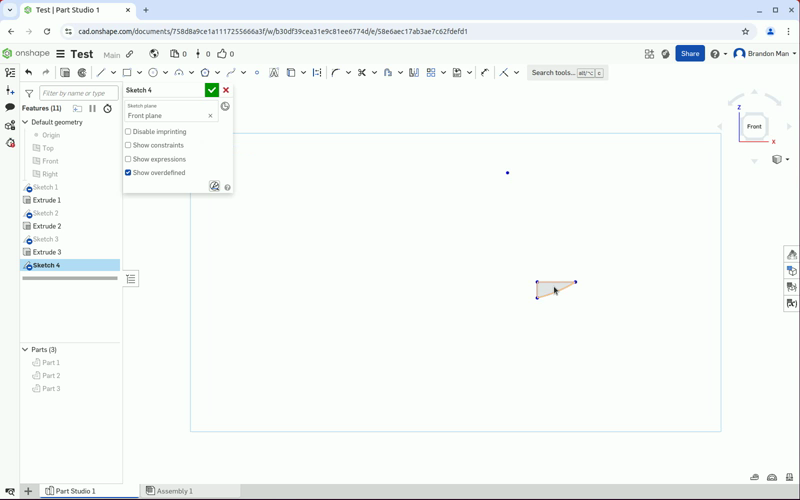
scroll(6)
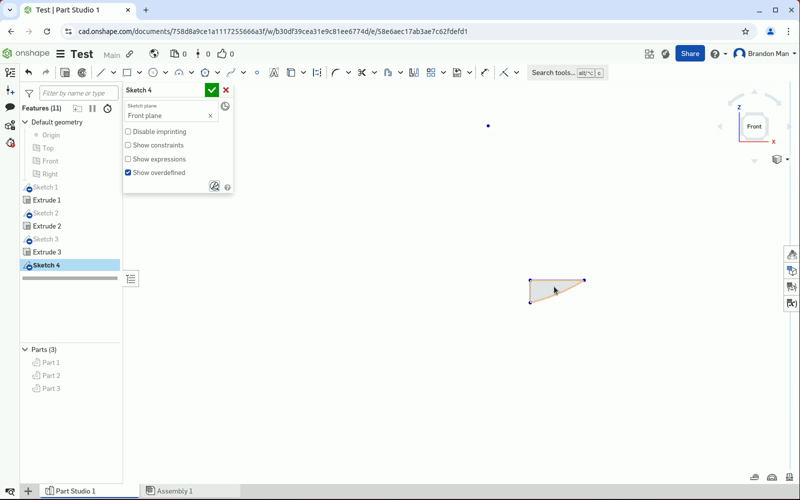
scroll(6)
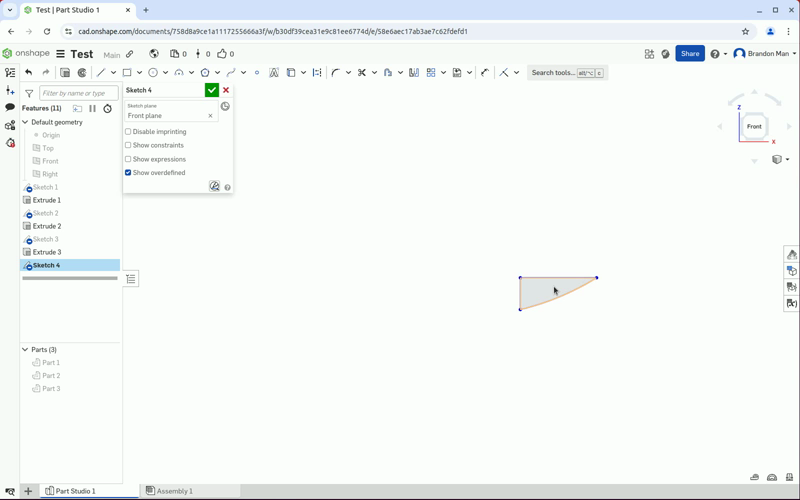
scroll(6)
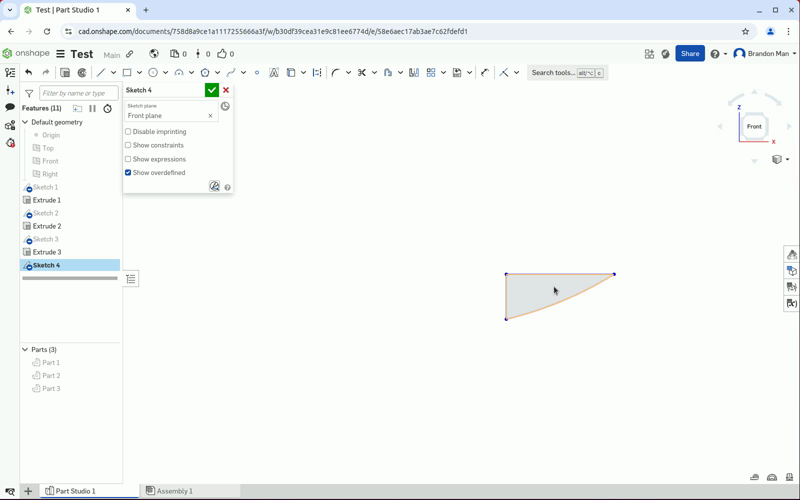
scroll(6)
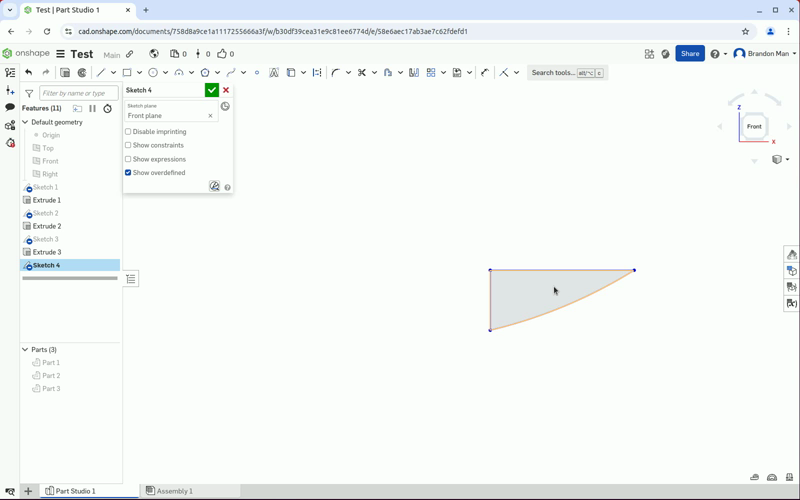
scroll(6)
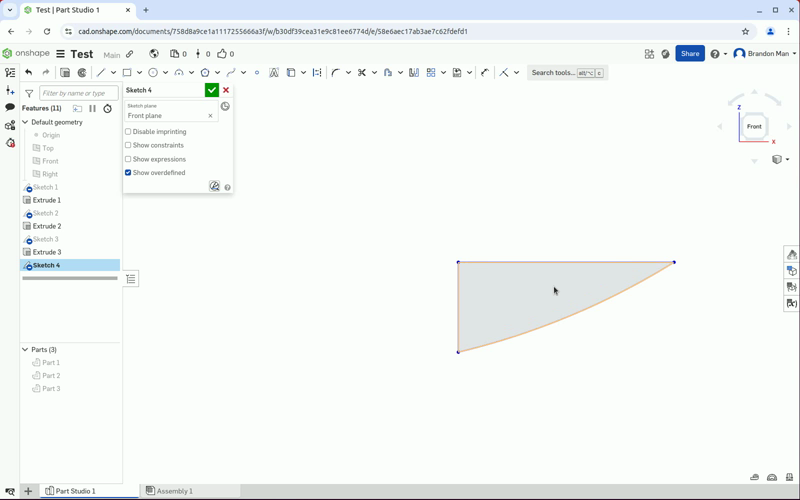
scroll(6)
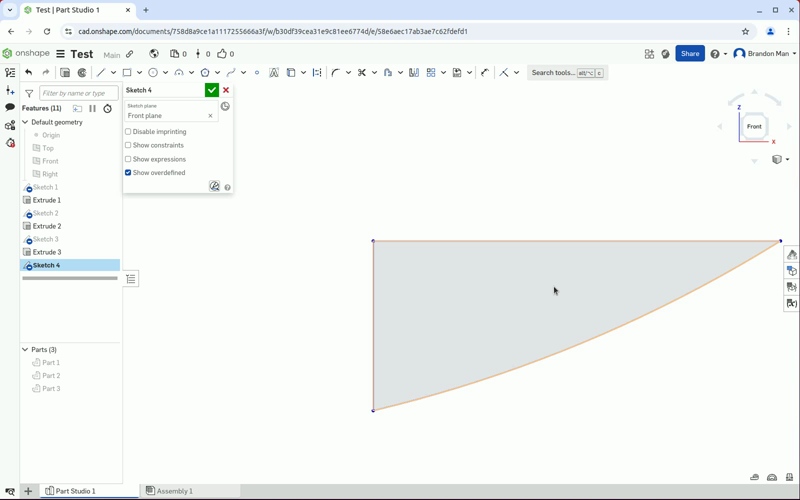
click(554, 286)
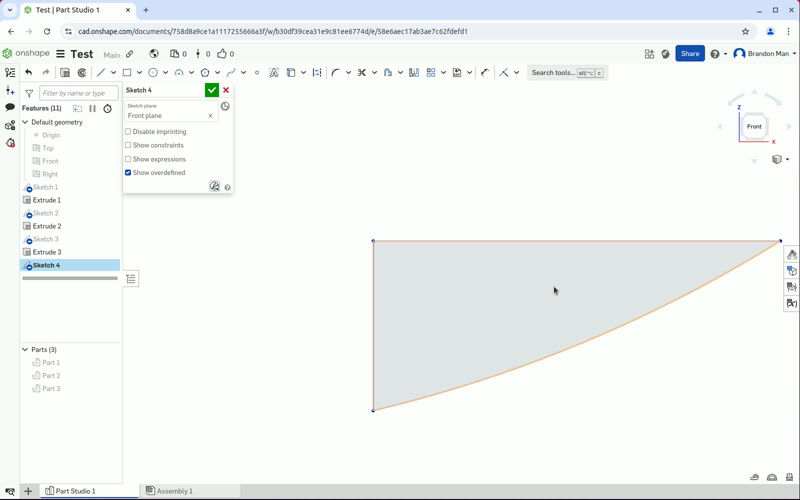
scroll(-6)
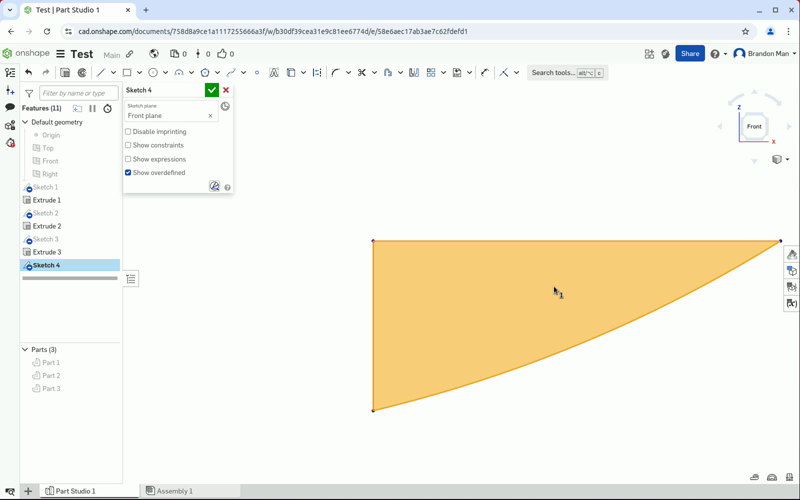
scroll(-6)
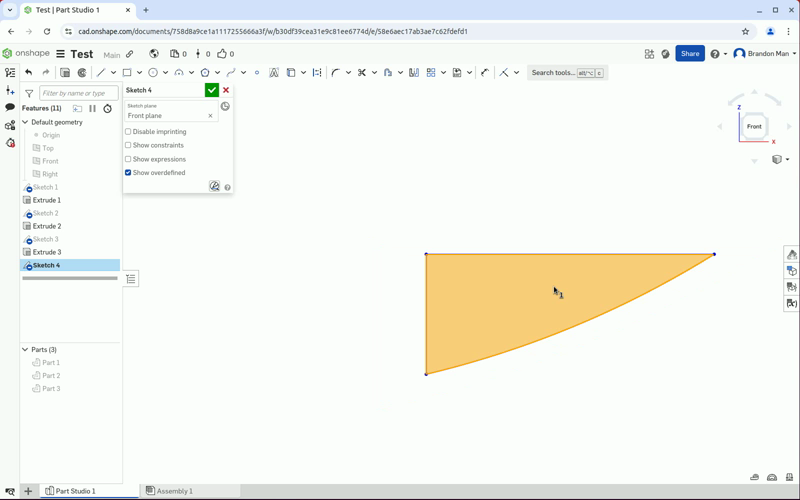
scroll(-6)
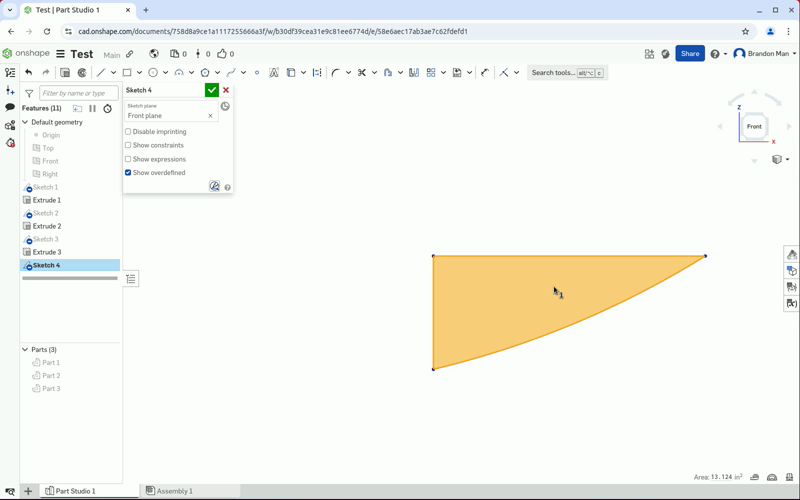
scroll(-6)
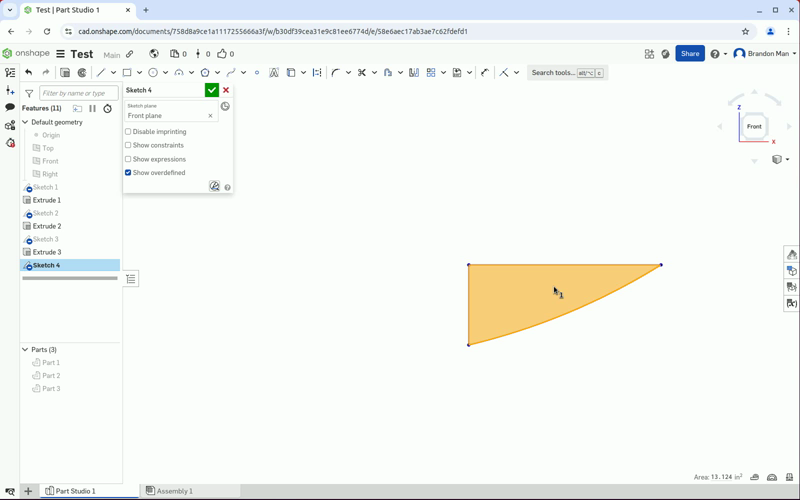
scroll(-6)
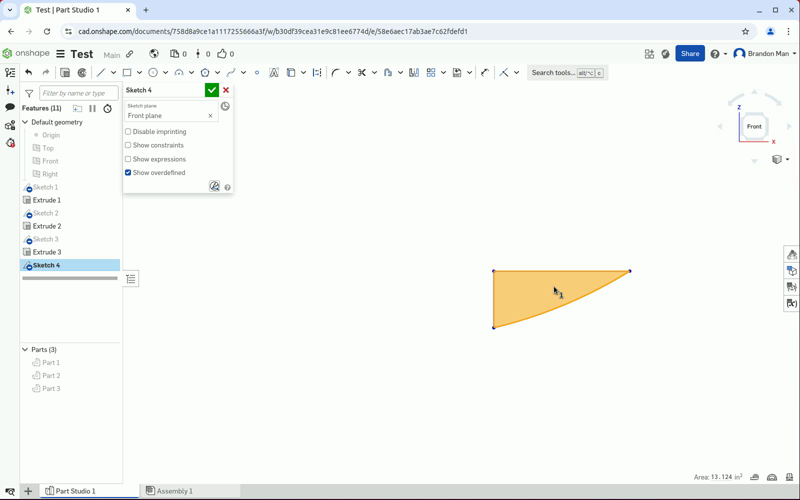
scroll(-6)
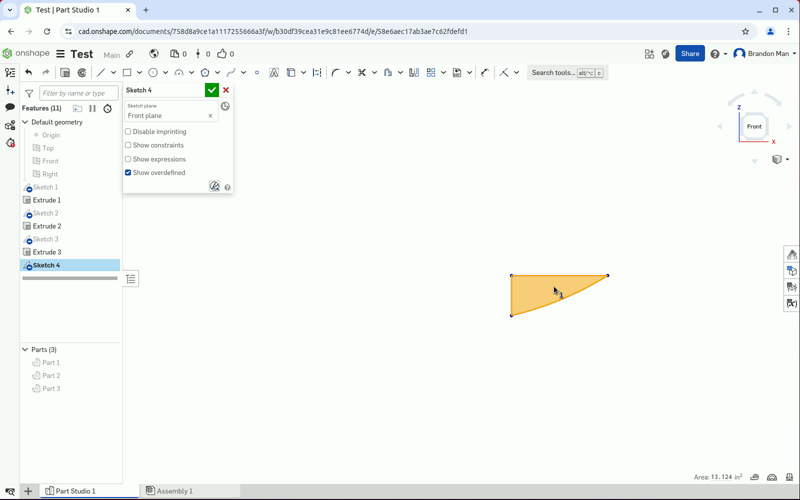
scroll(-6)
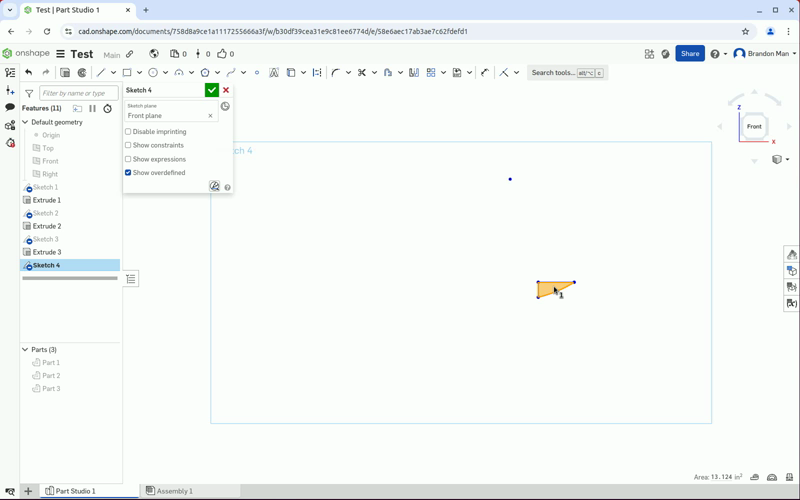
mouse_move(73, 352)
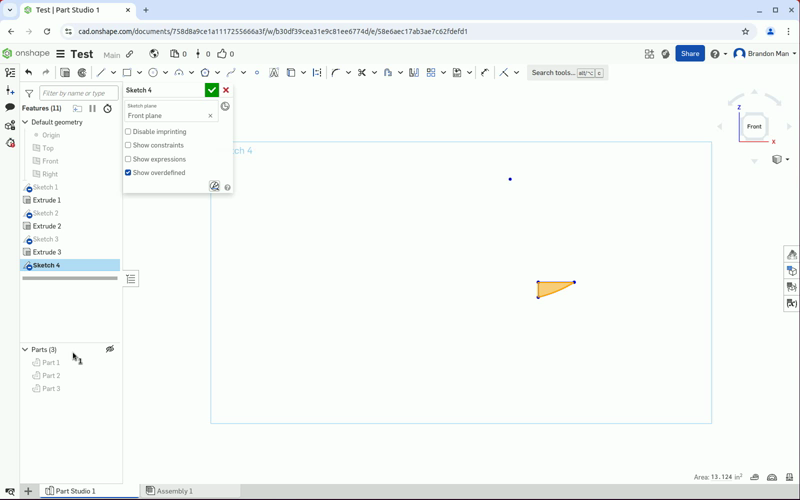
key(shift+y)
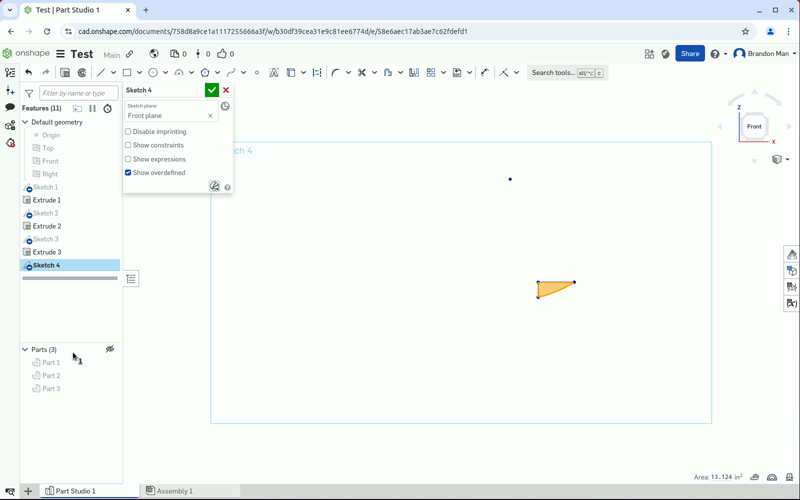
key(shift+e)
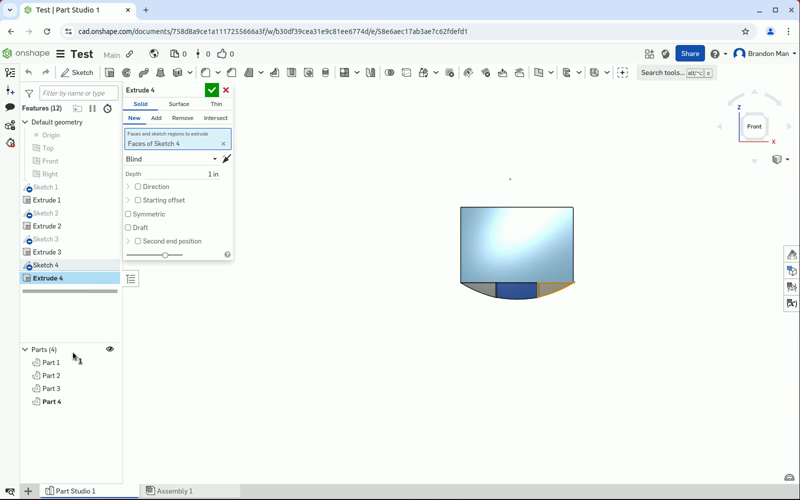
mouse_move(143, 106)
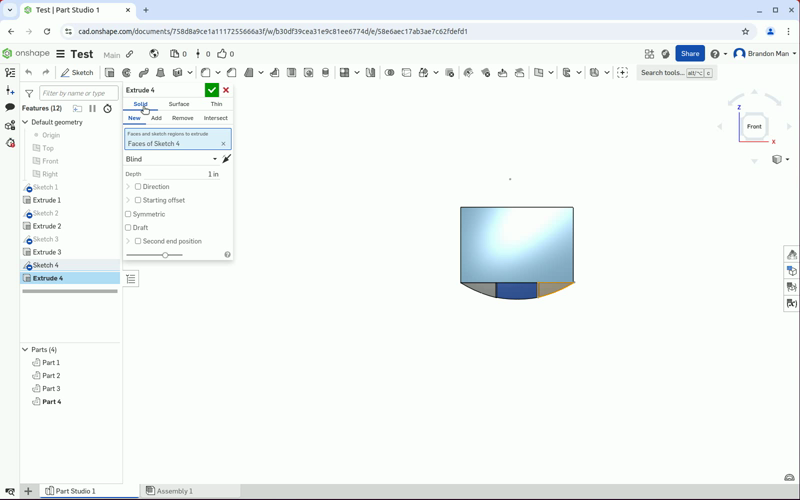
click(143, 106)
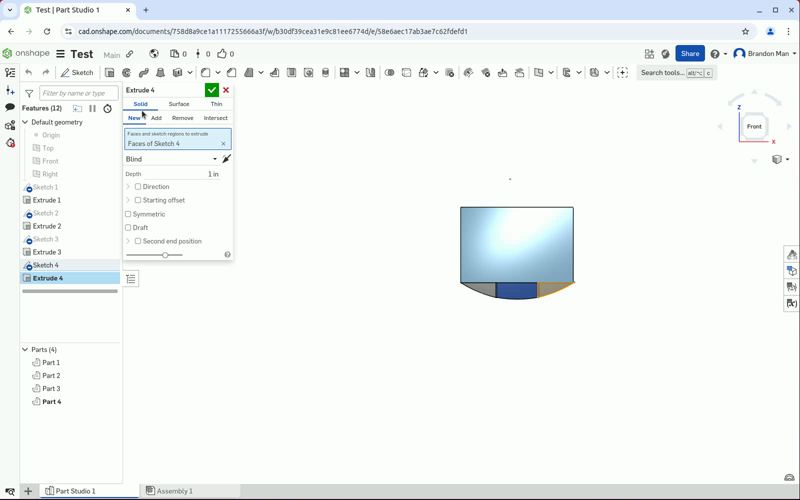
mouse_move(137, 120)
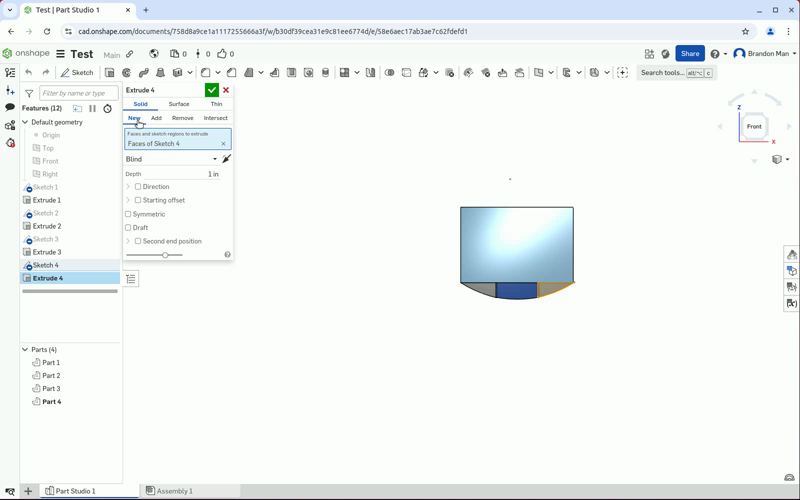
click(137, 120)
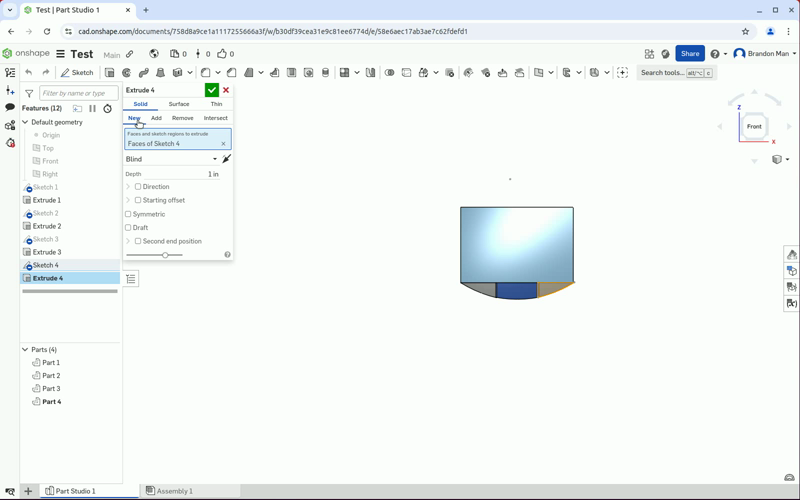
key(tab, 4)
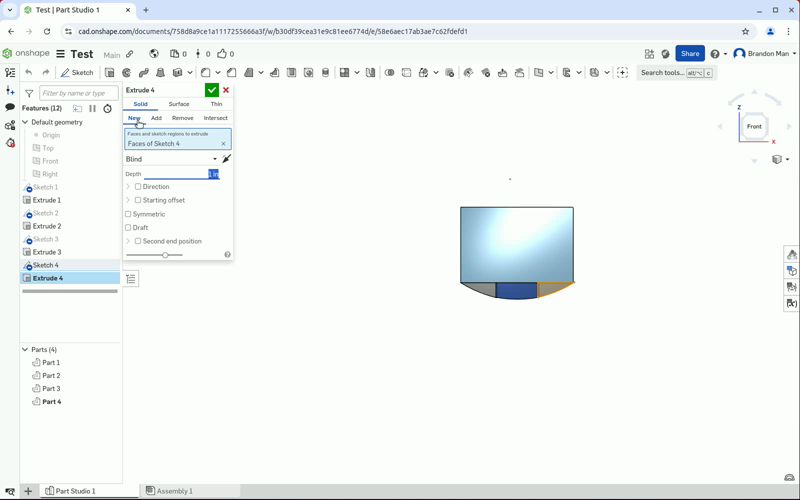
text(7.703)
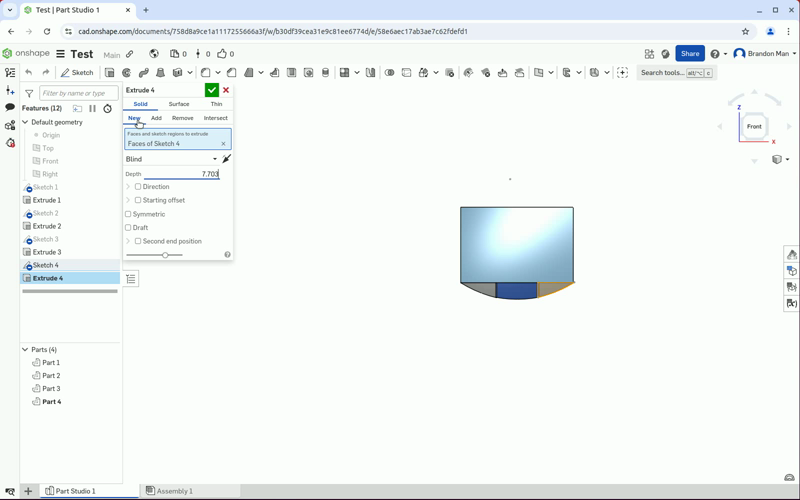
key(enter)
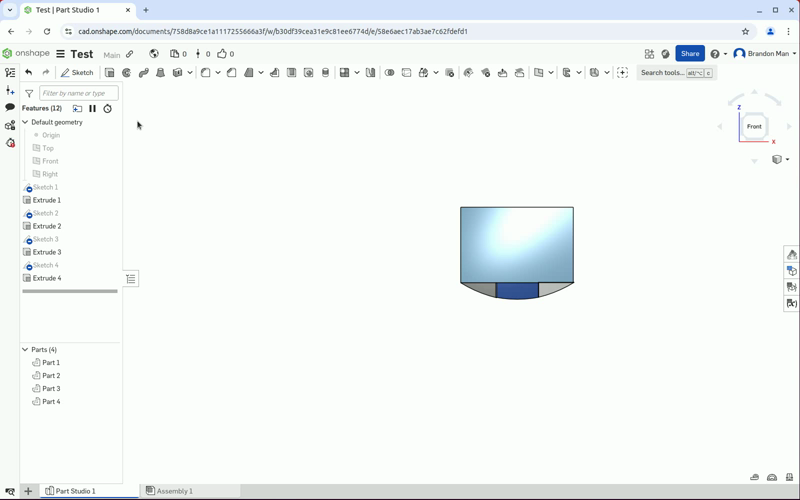
key(shift+h)
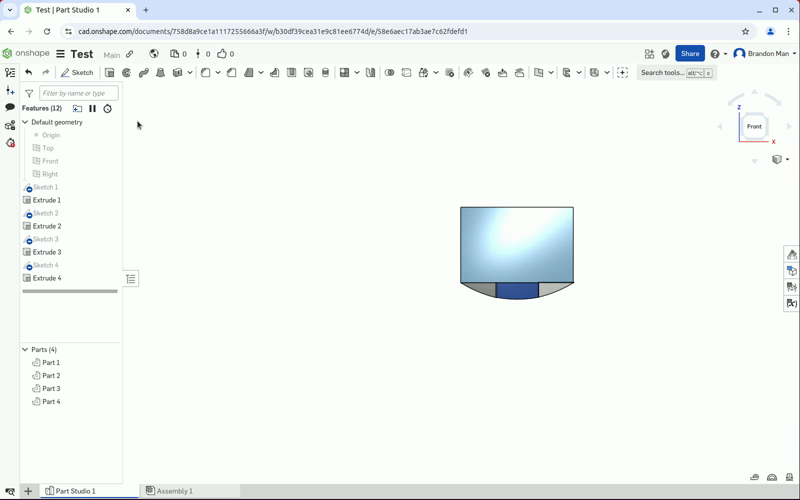
key(shift+h)
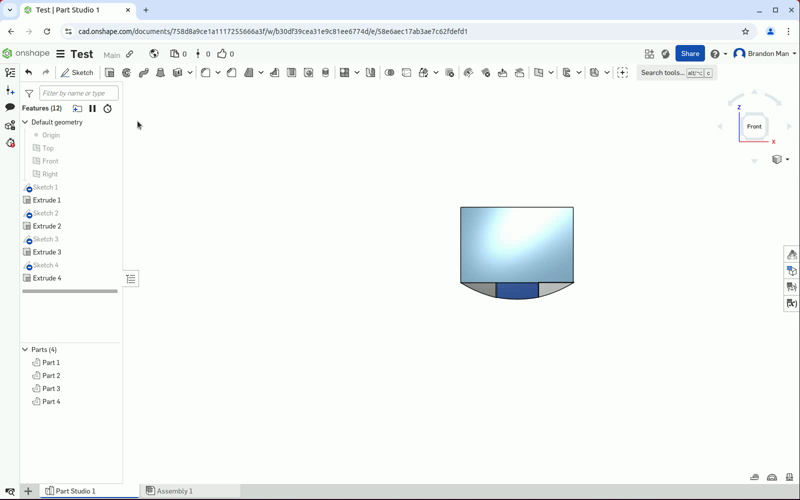
mouse_move(73, 189)
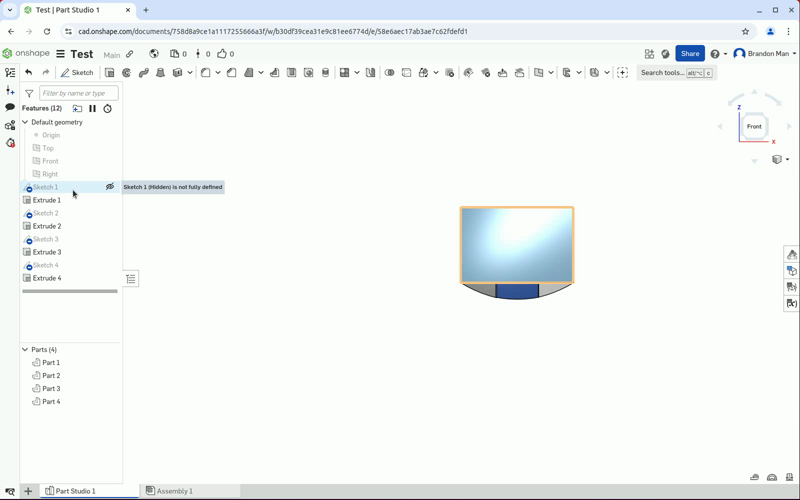
click(73, 189)
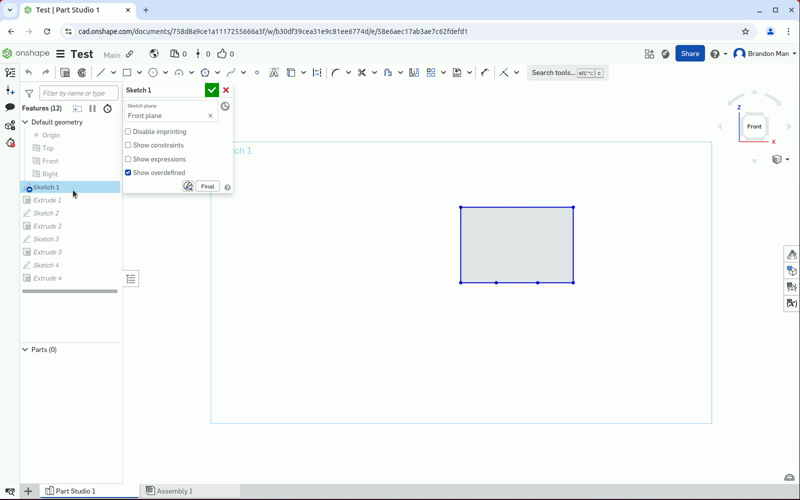
mouse_move(229, 92)
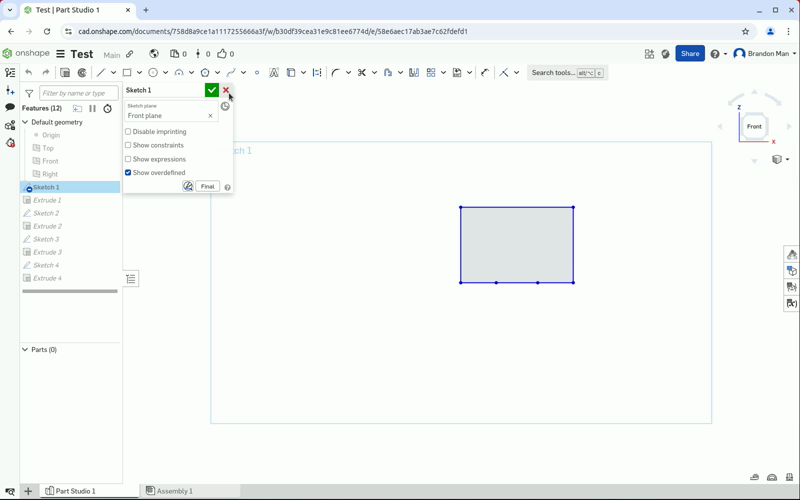
click(229, 92)
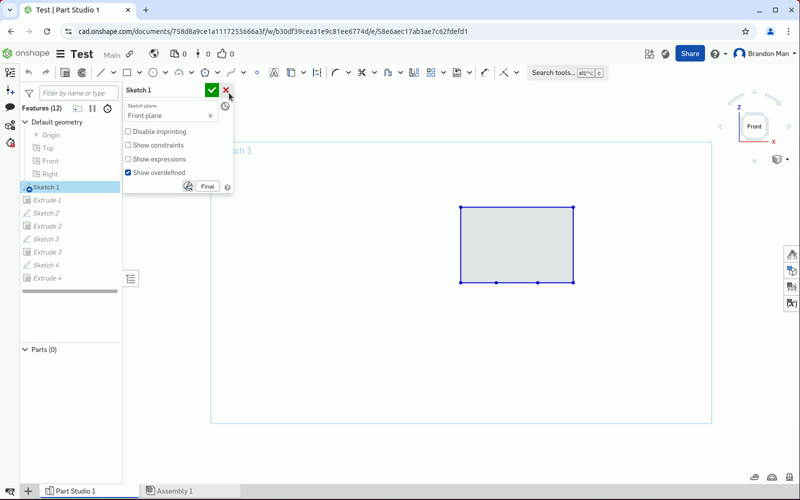
key(shift+s)
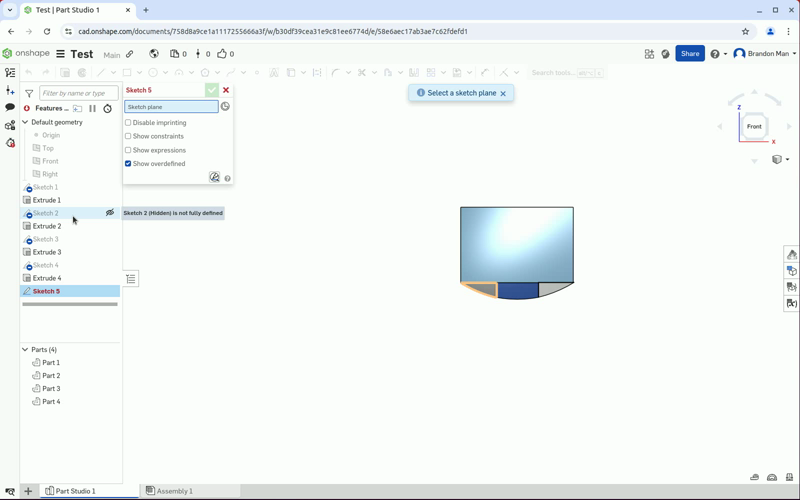
scroll(3)
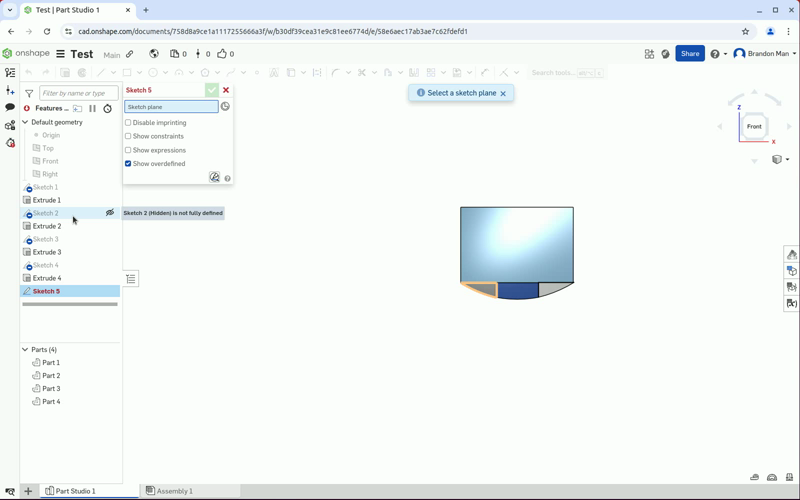
mouse_move(73, 163)
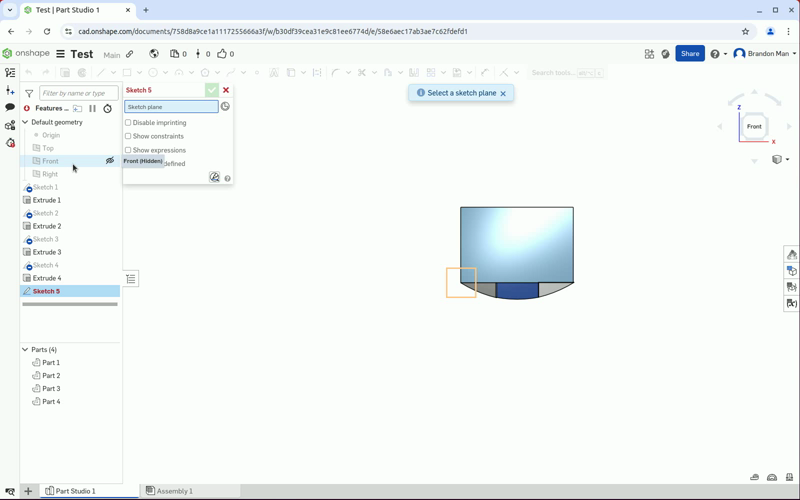
click(73, 163)
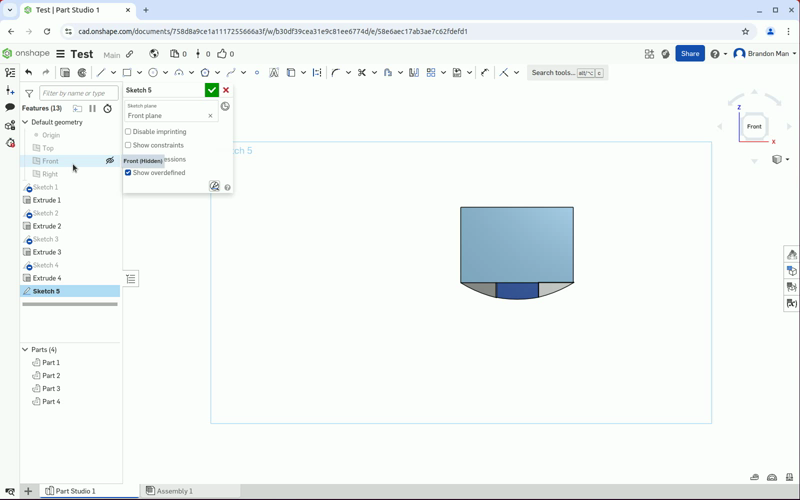
mouse_move(73, 352)
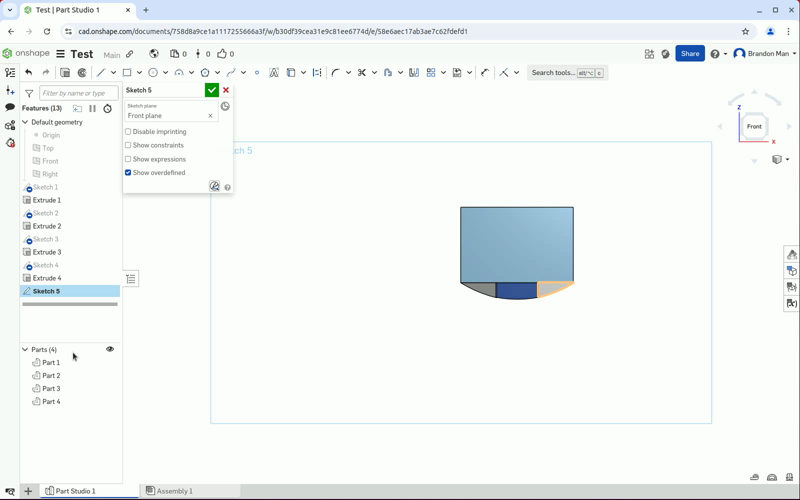
key(y)
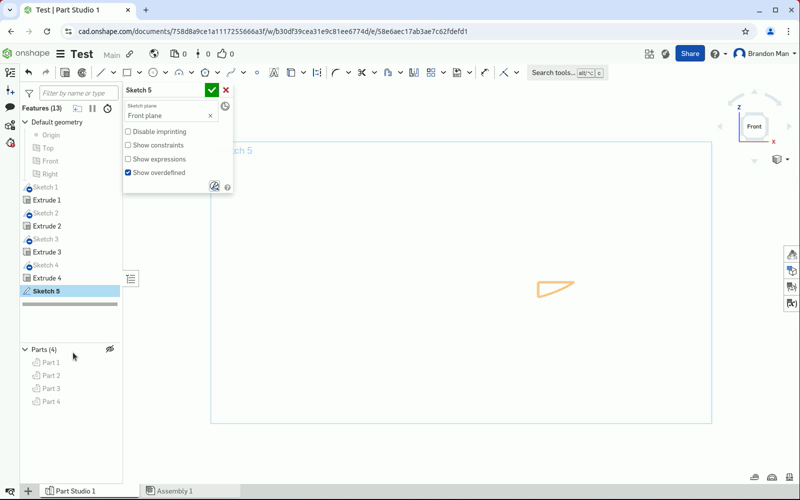
key(a)
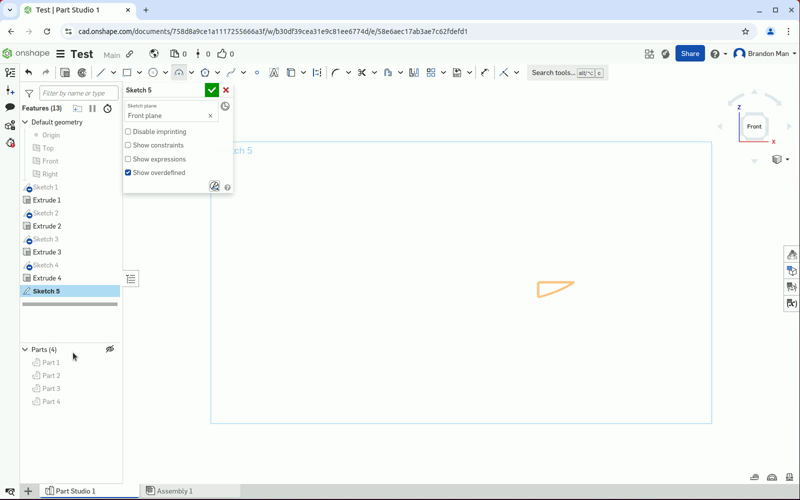
key_down(shift)
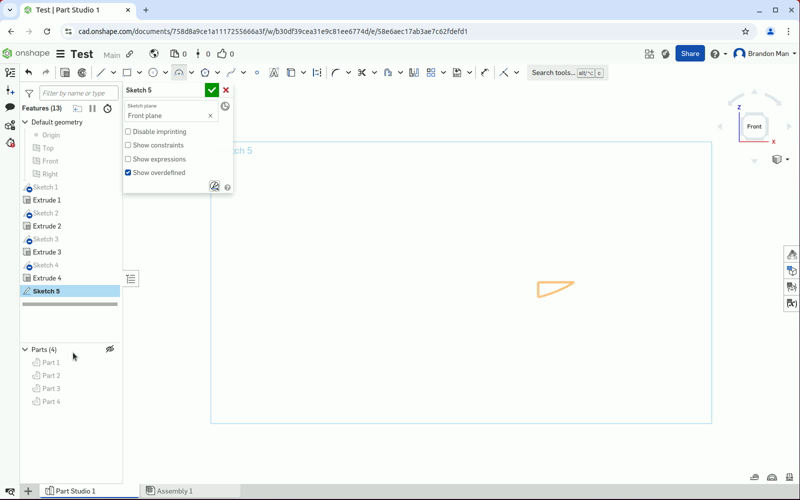
mouse_move(495, 308)
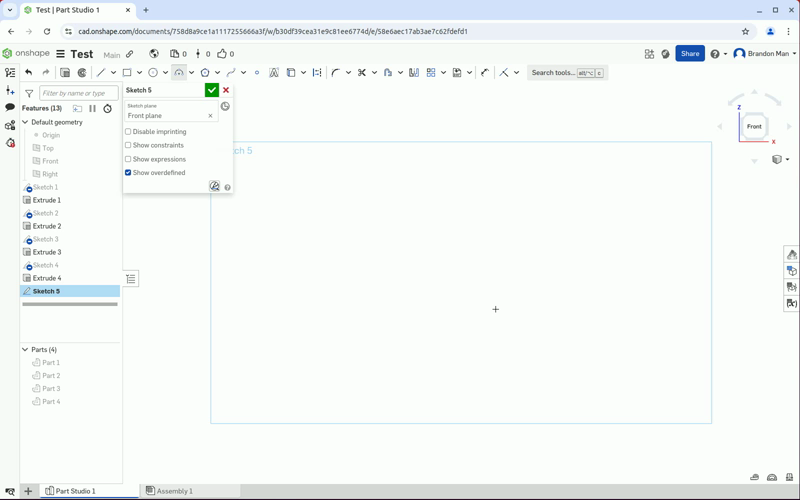
click(495, 308)
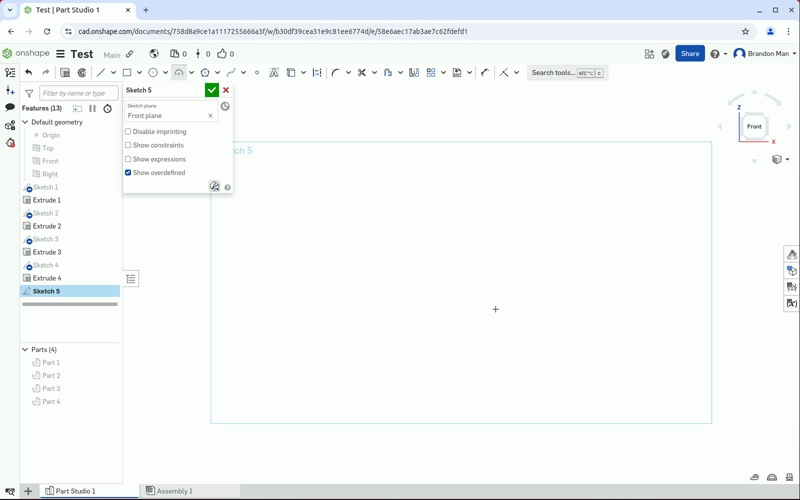
key_up(shift)
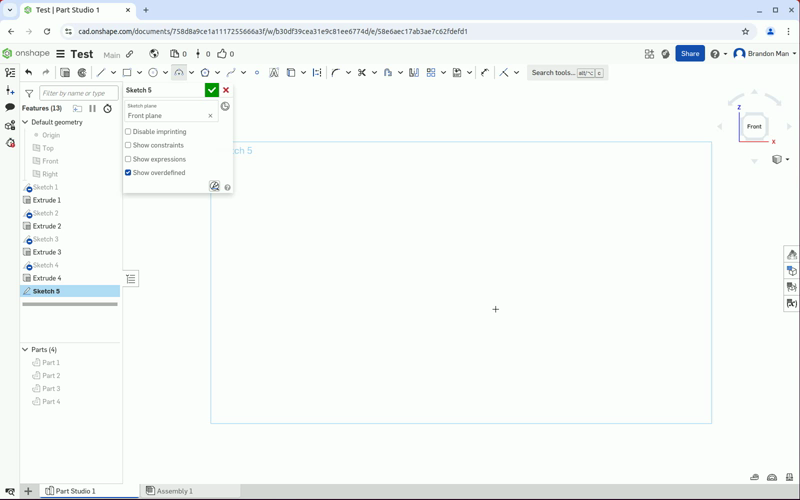
key_down(shift)
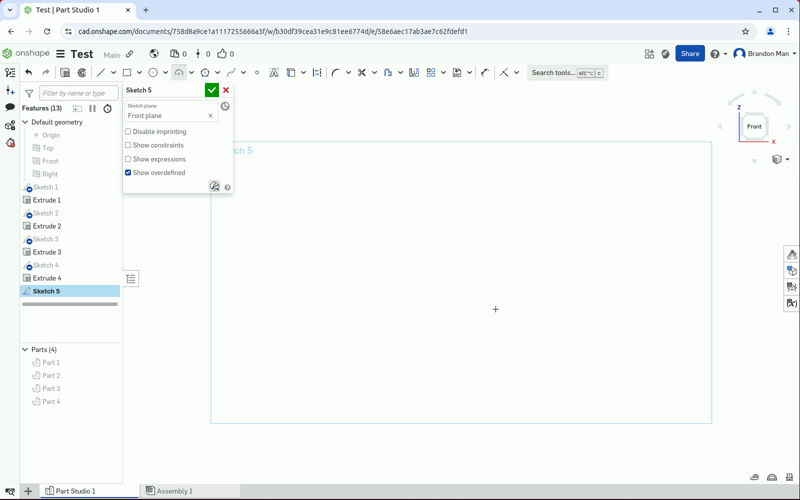
mouse_move(538, 308)
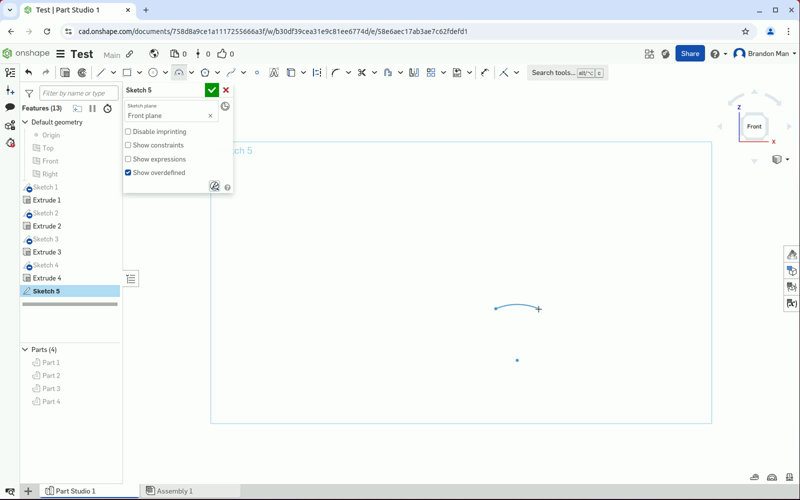
click(538, 308)
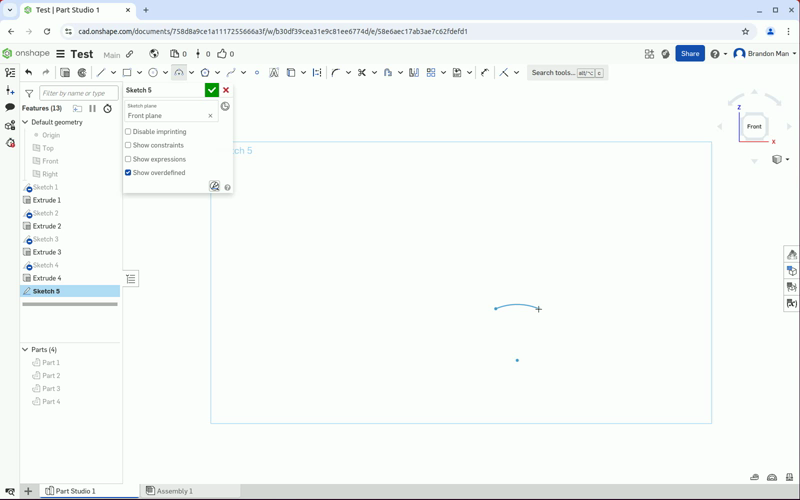
mouse_move(517, 310)
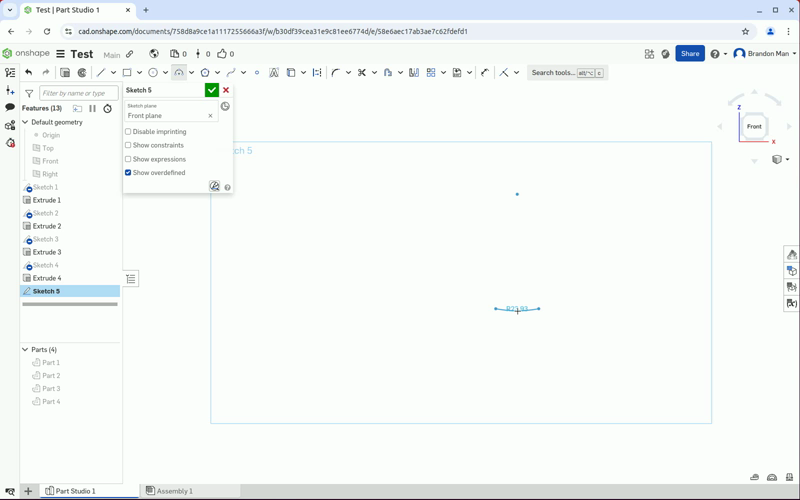
click(517, 310)
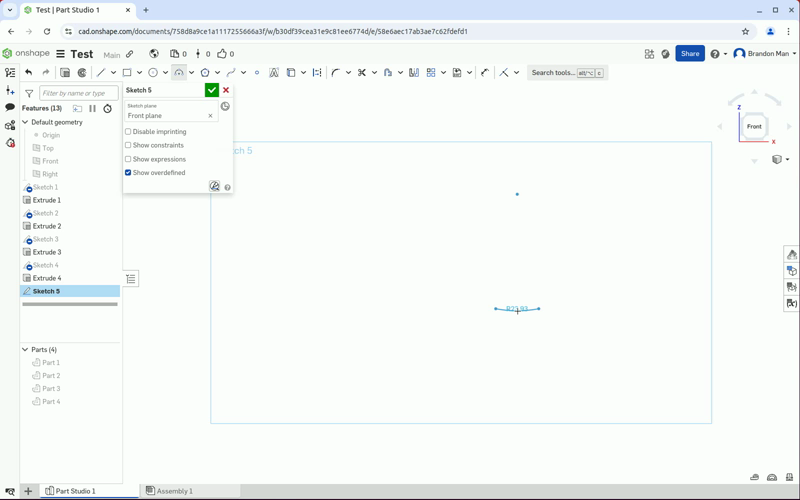
key_up(shift)
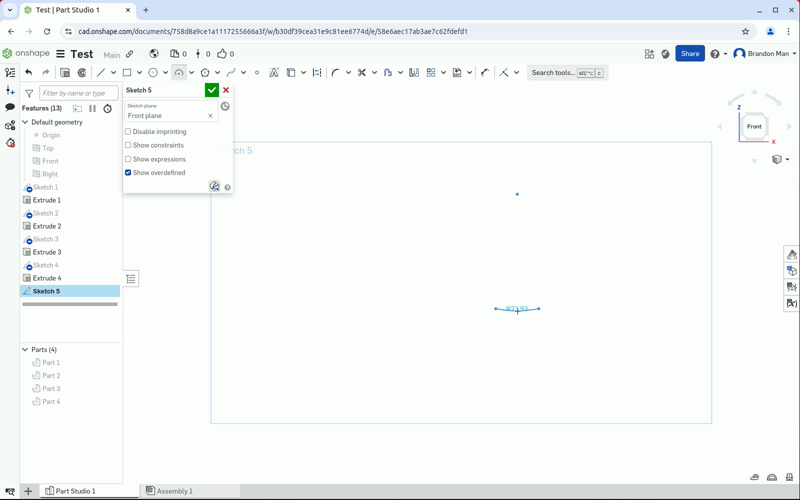
key(esc)
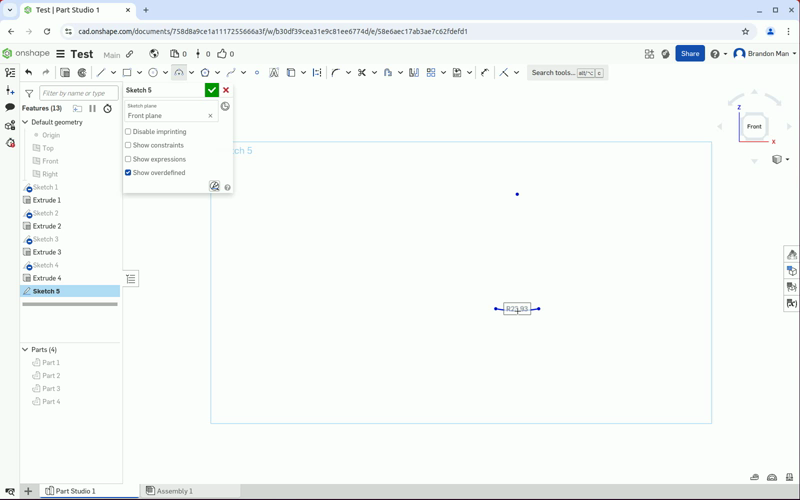
key(l)
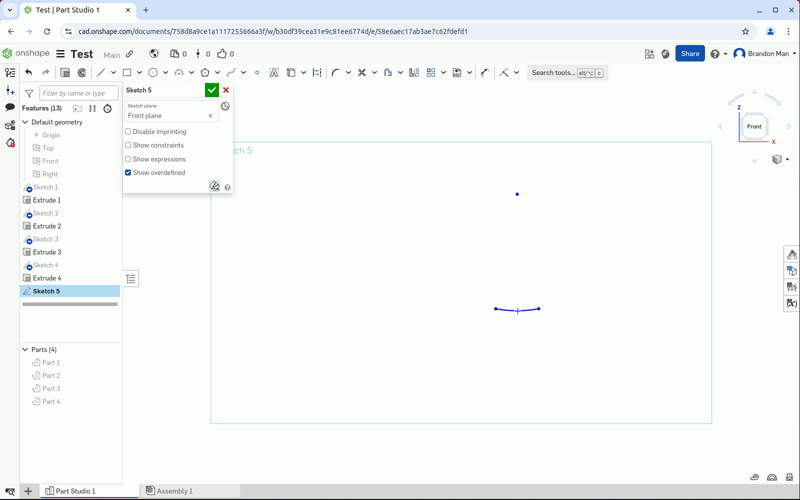
mouse_move(538, 308)
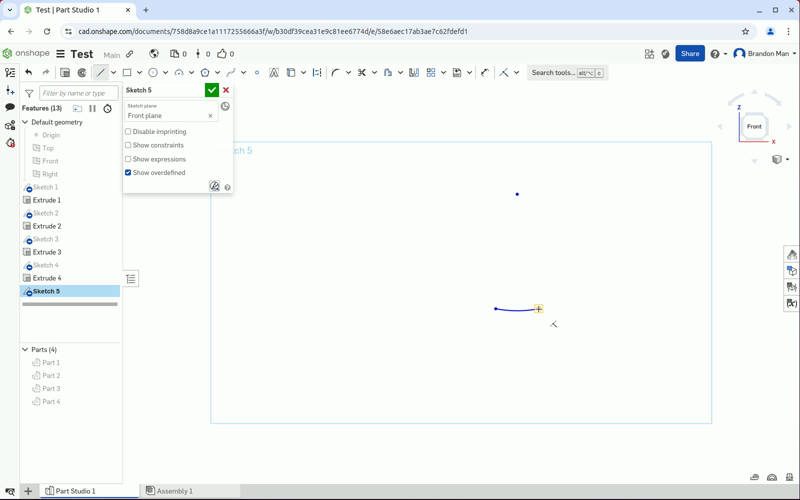
click(538, 308)
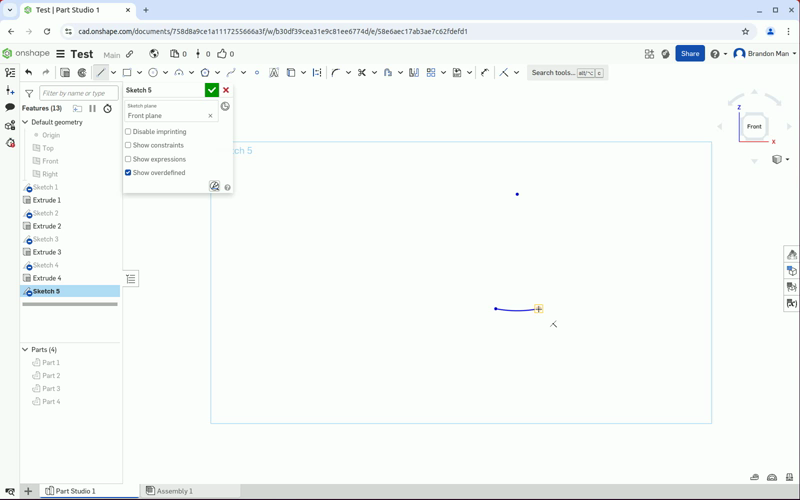
key_down(shift)
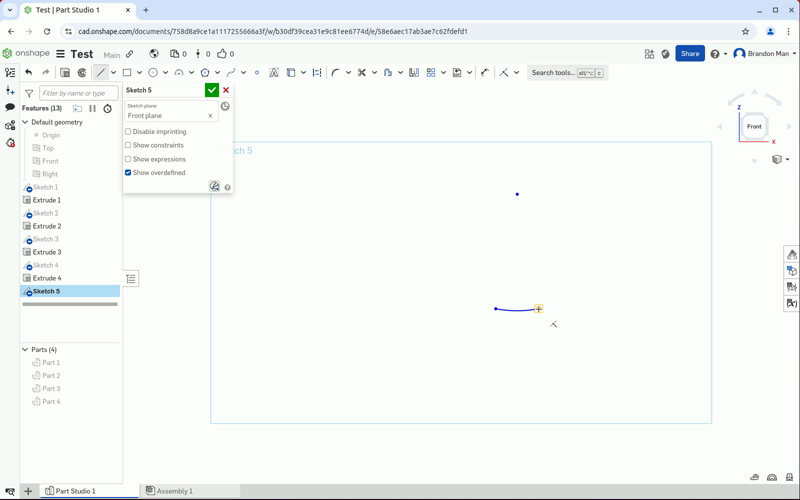
mouse_move(568, 308)
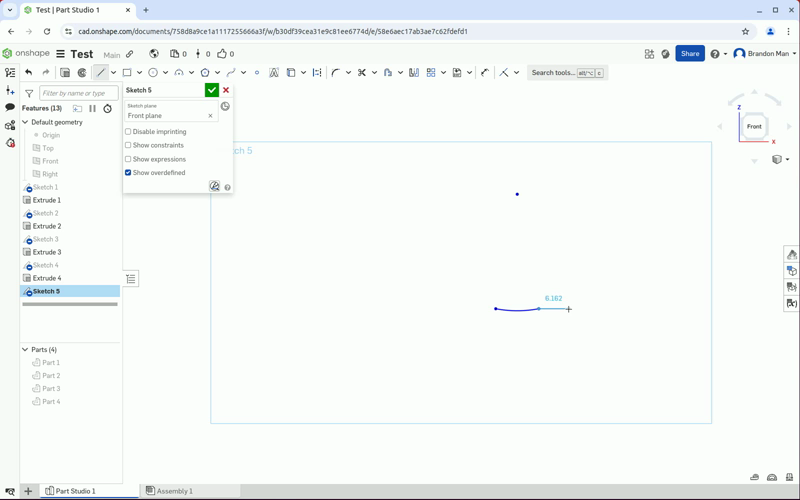
mouse_move(538, 297)
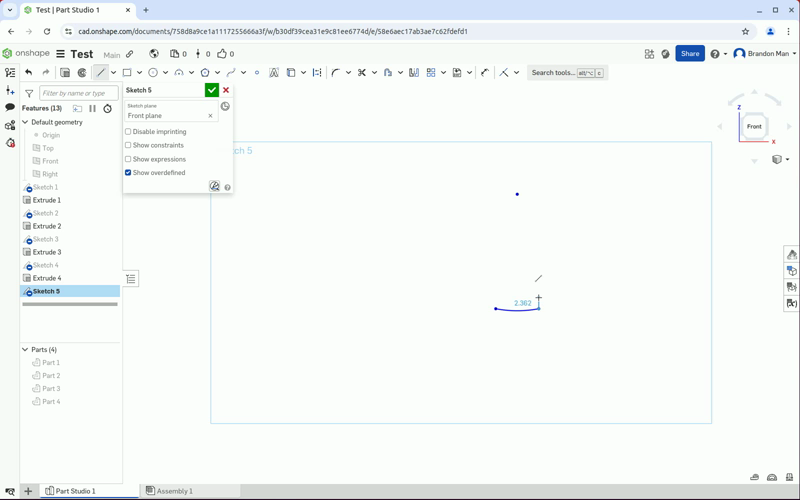
click(538, 297)
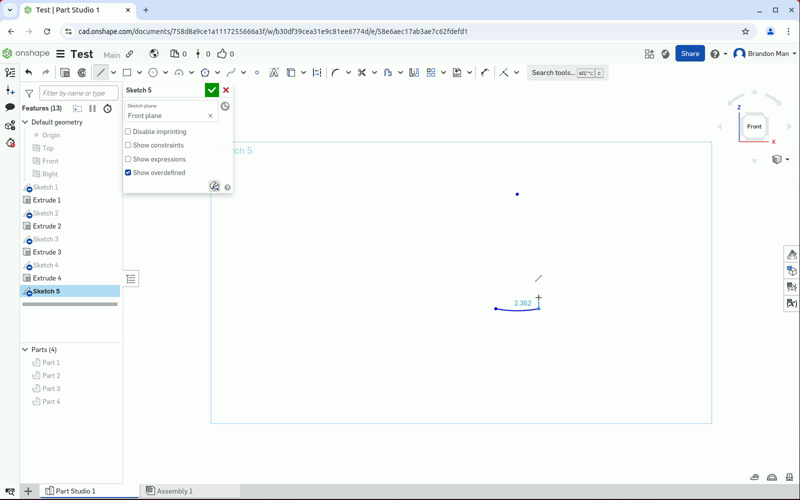
key_up(shift)
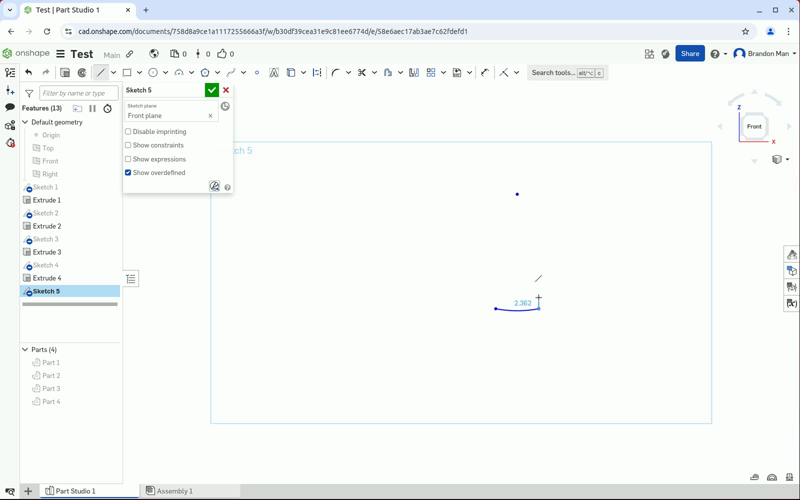
key(esc)
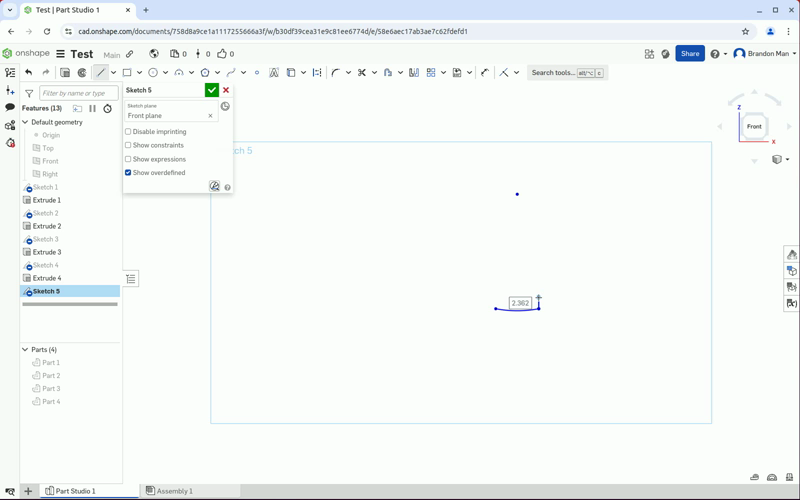
key(a)
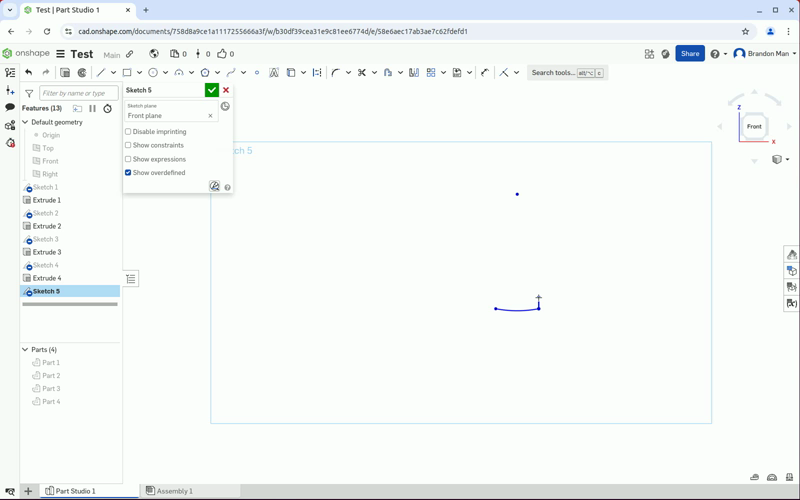
mouse_move(538, 297)
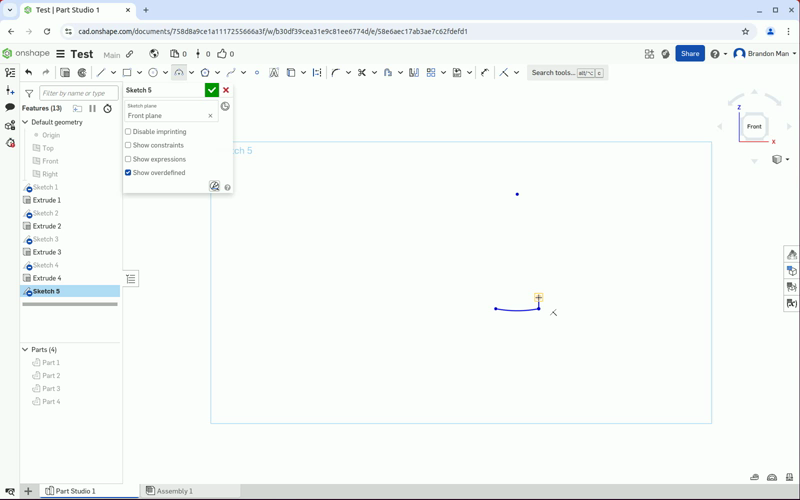
click(538, 297)
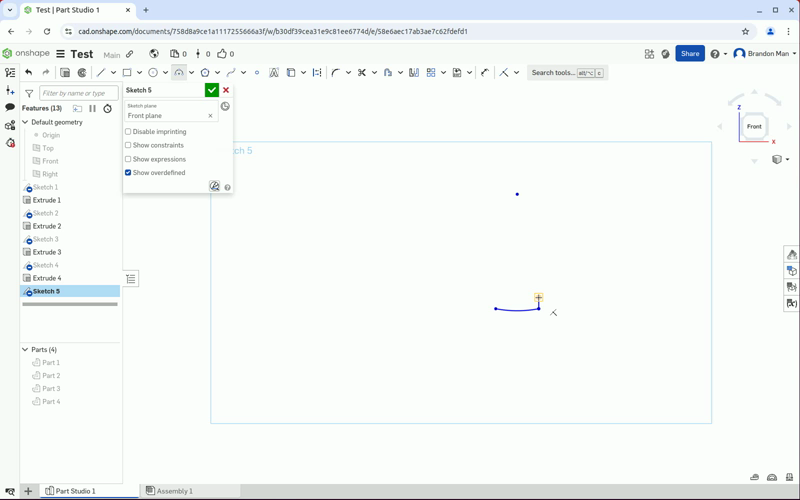
key_down(shift)
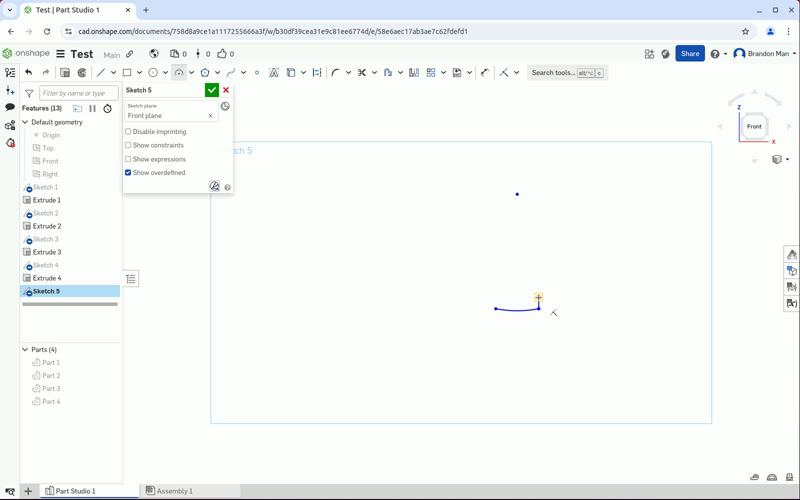
mouse_move(495, 297)
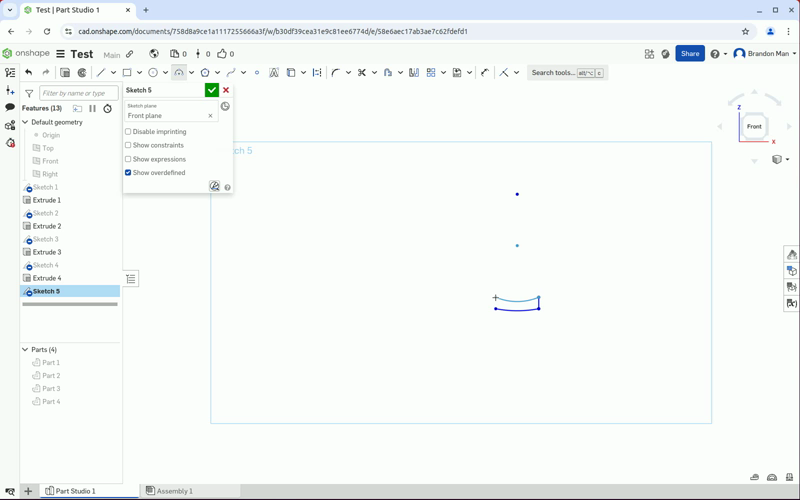
click(495, 297)
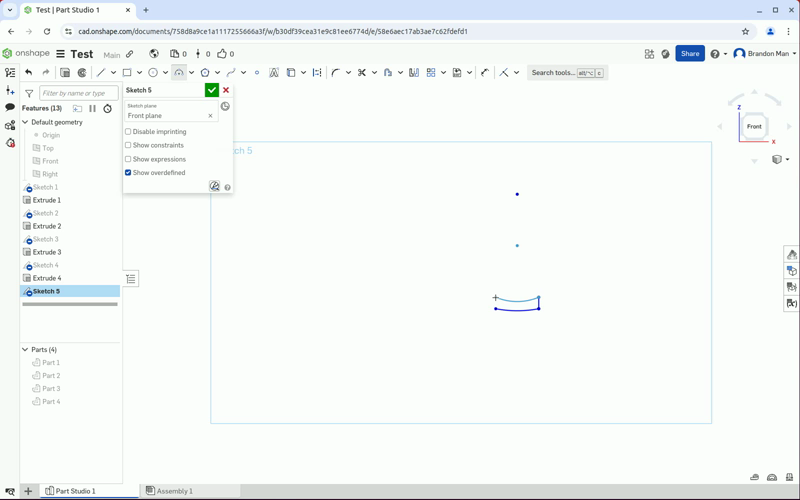
mouse_move(517, 299)
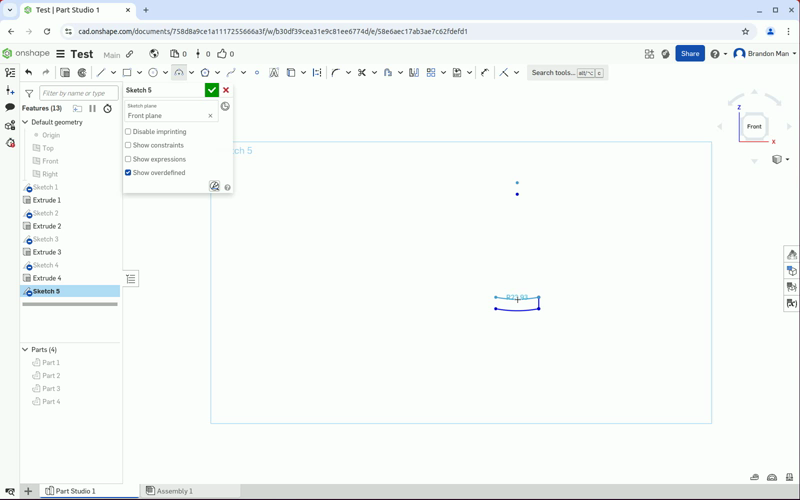
click(517, 299)
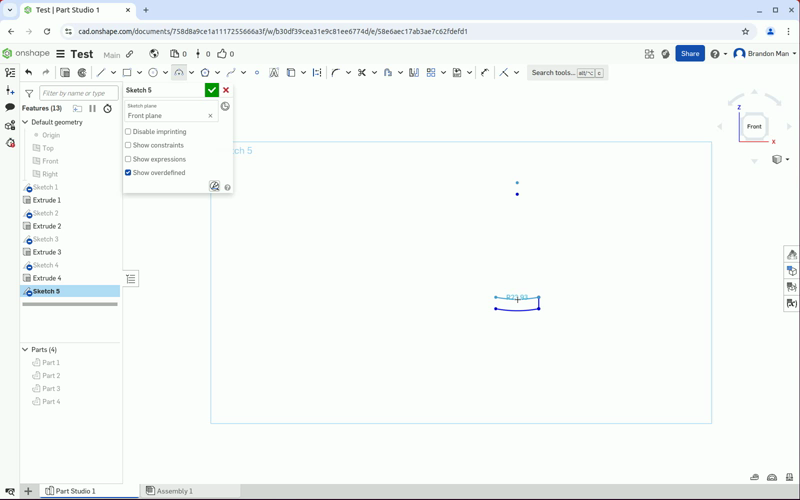
key_up(shift)
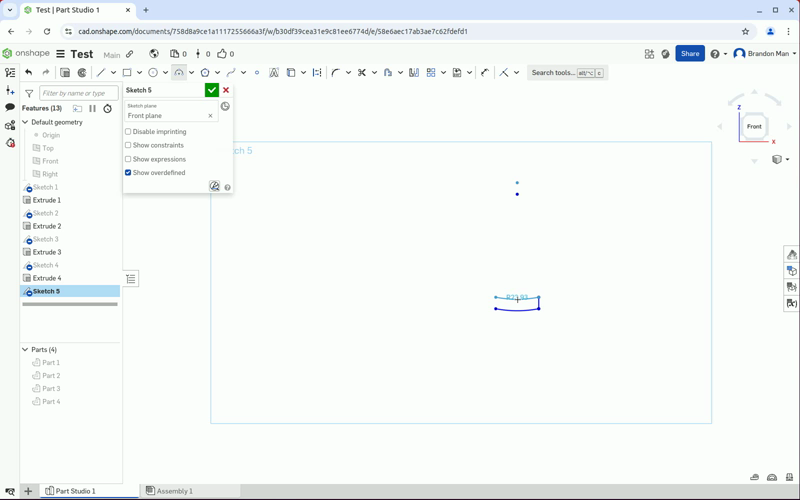
key(esc)
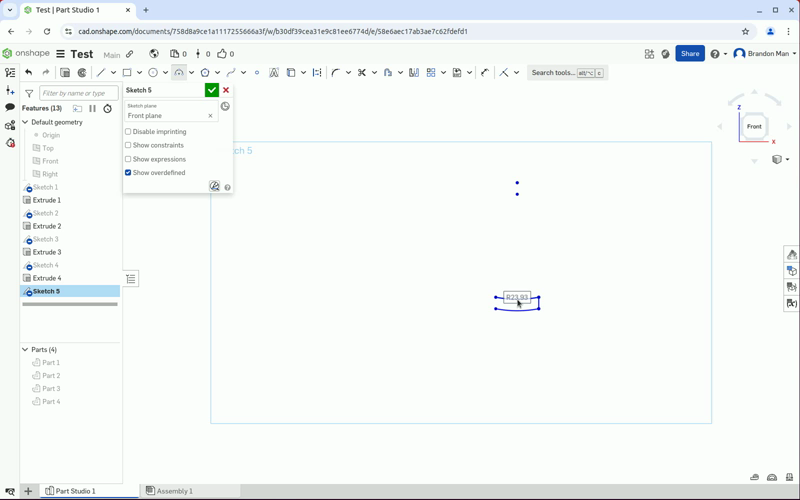
key(l)
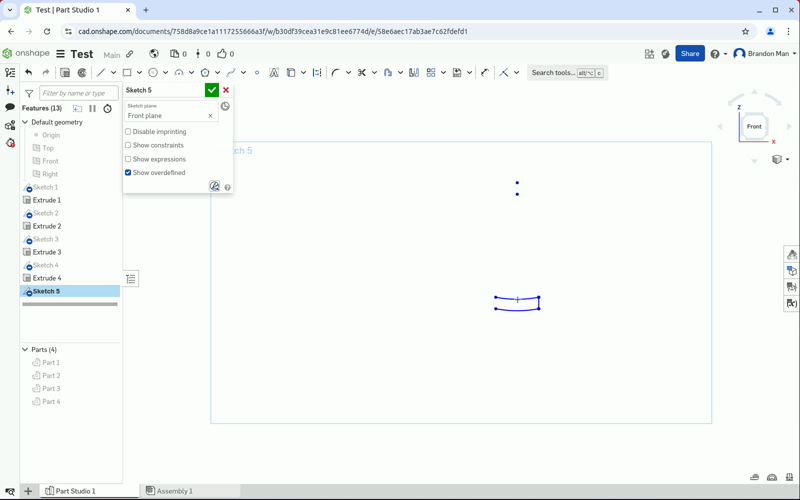
mouse_move(495, 297)
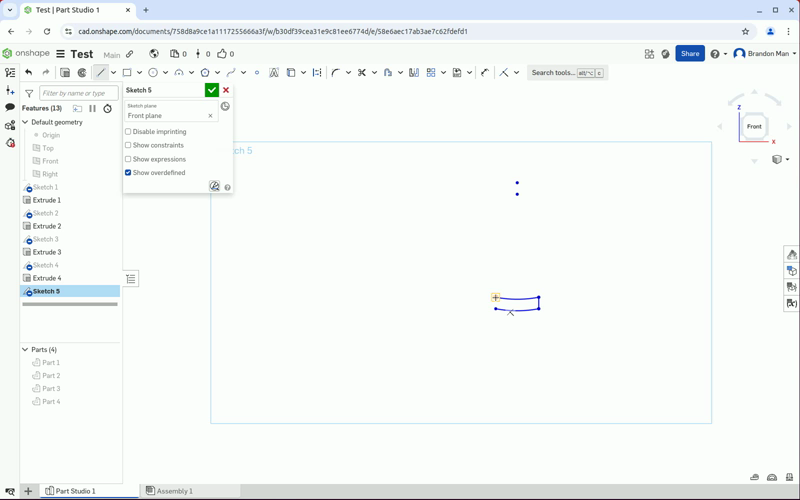
click(495, 297)
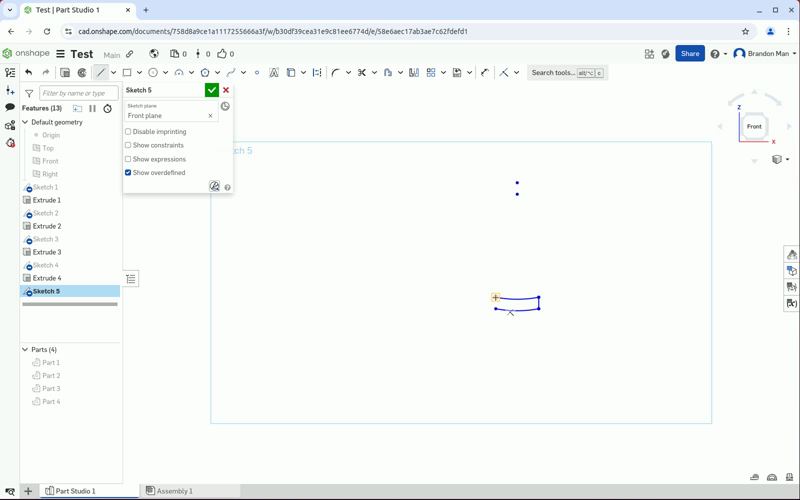
mouse_move(525, 297)
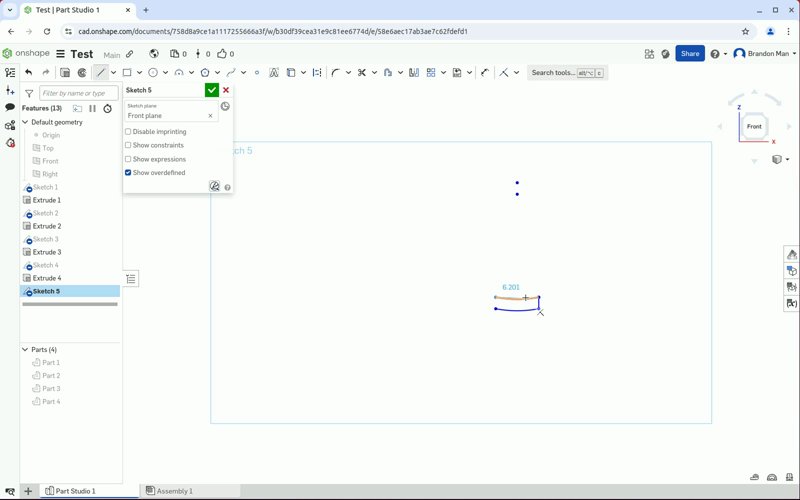
key_down(shift)
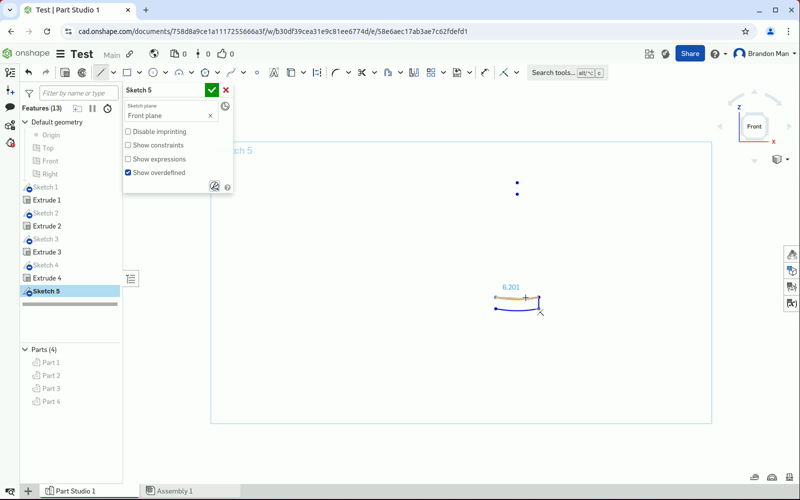
mouse_move(495, 308)
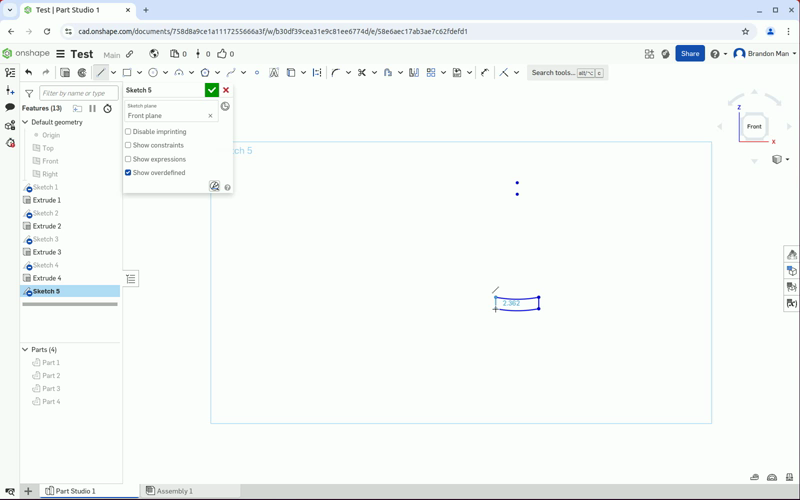
key_up(shift)
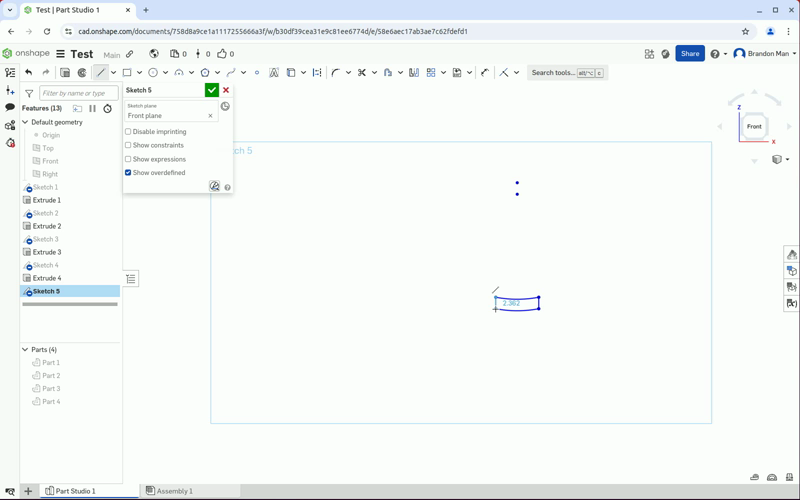
click(495, 308)
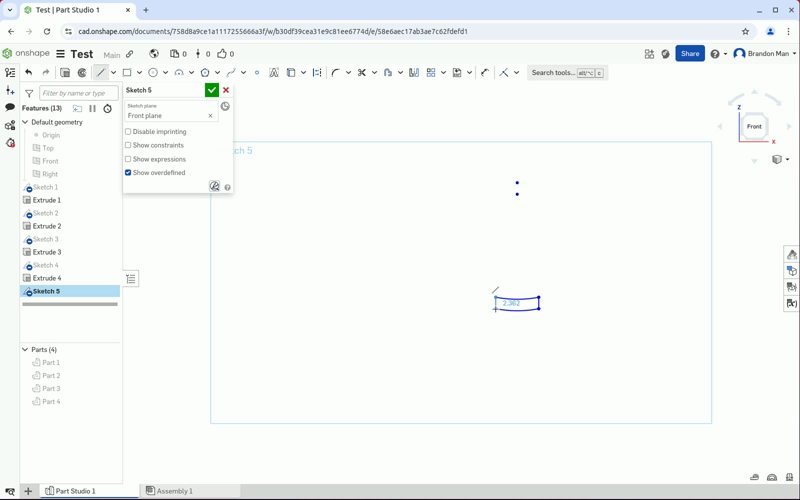
key(esc)
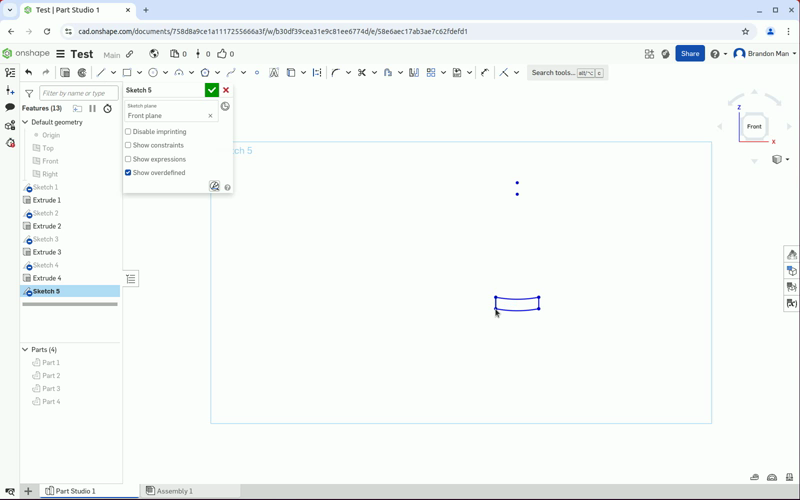
mouse_move(496, 297)
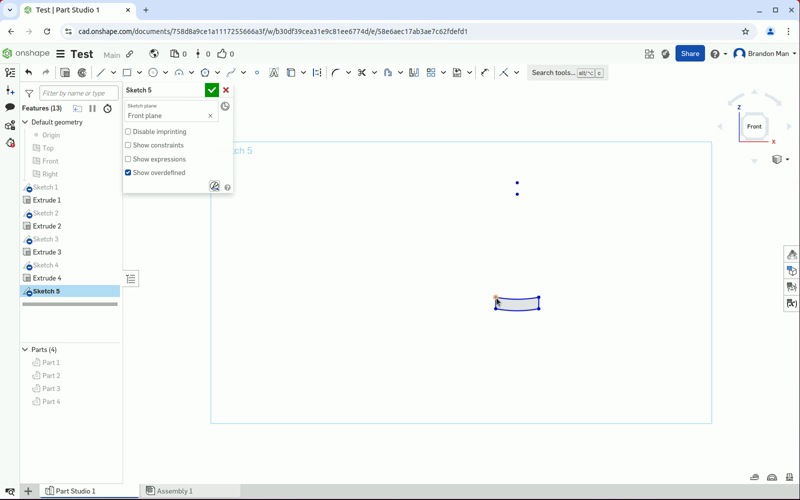
scroll(6)
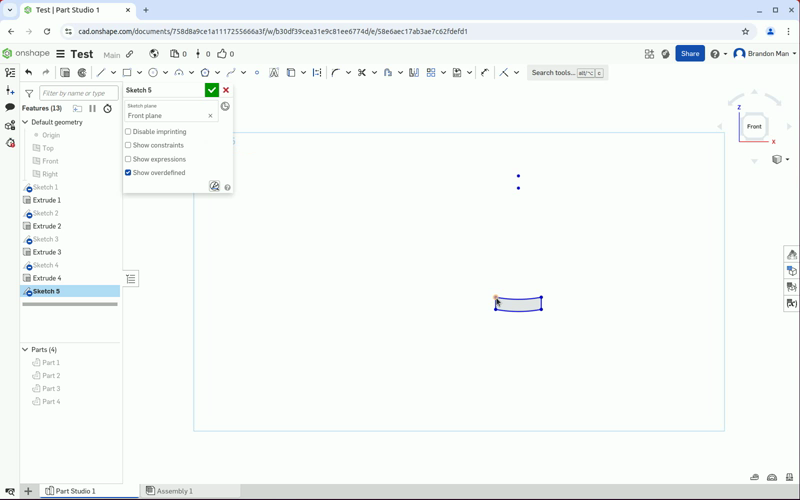
scroll(6)
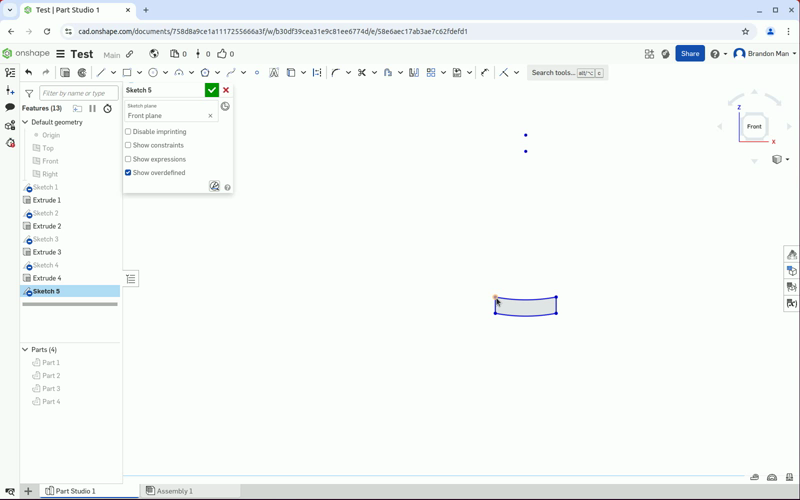
scroll(6)
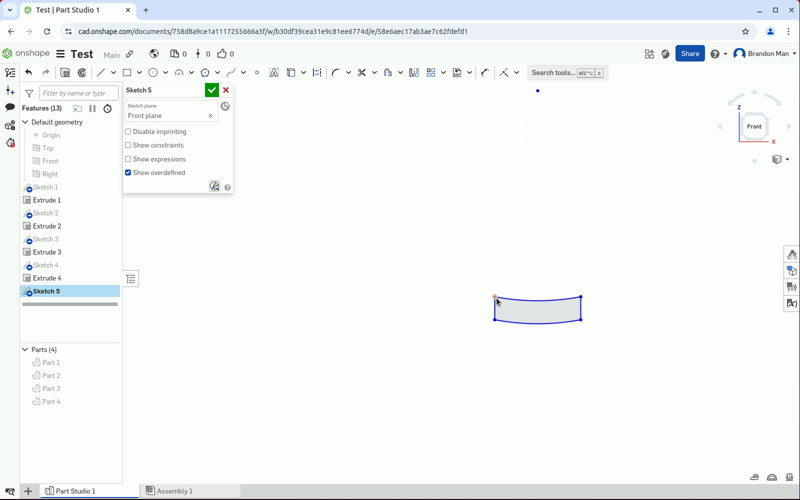
scroll(6)
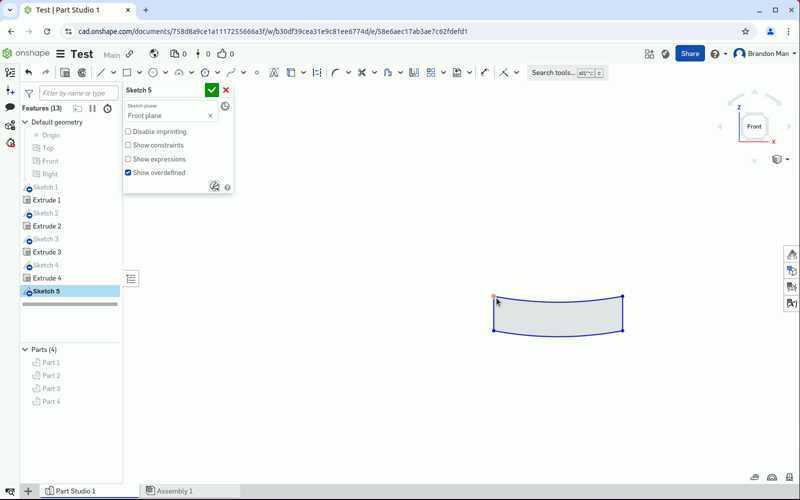
scroll(6)
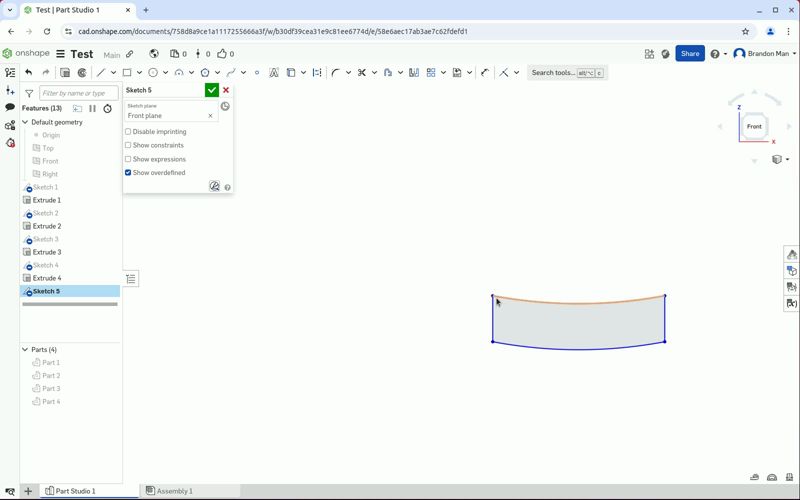
scroll(6)
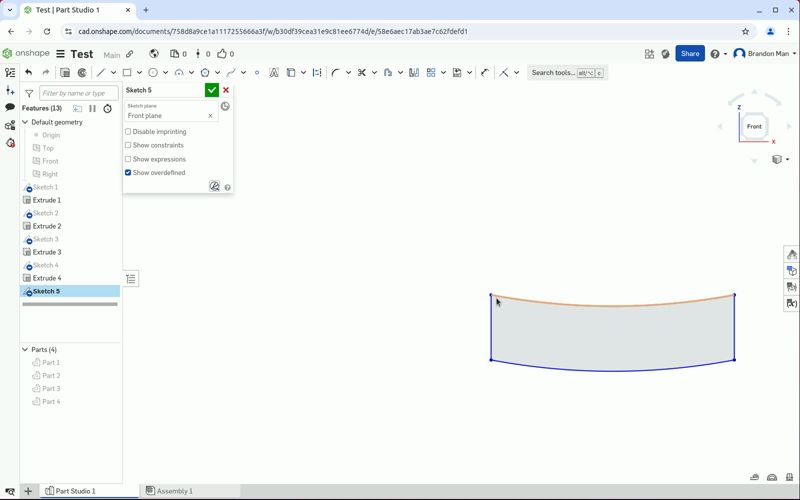
scroll(6)
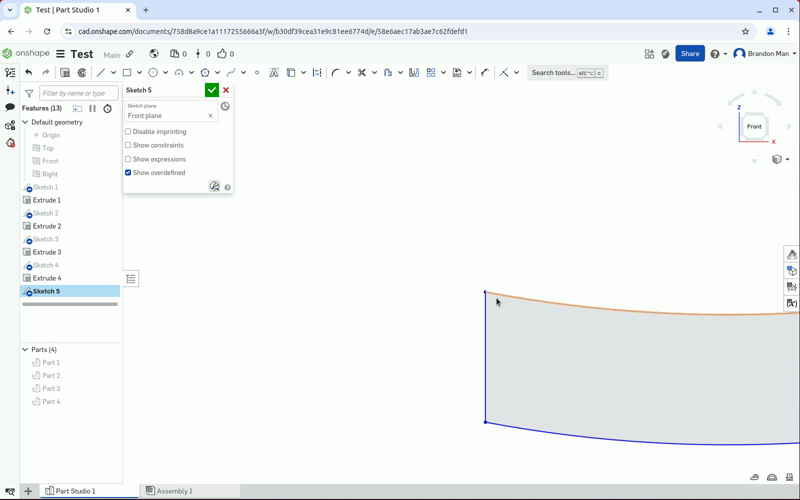
click(496, 297)
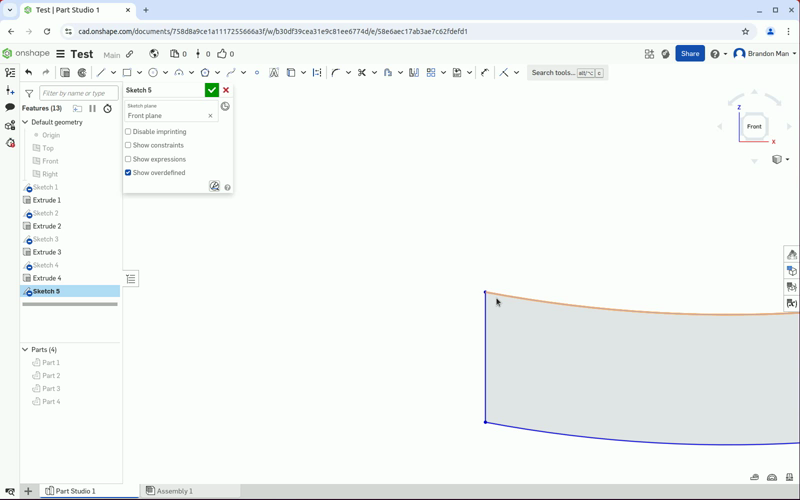
scroll(-6)
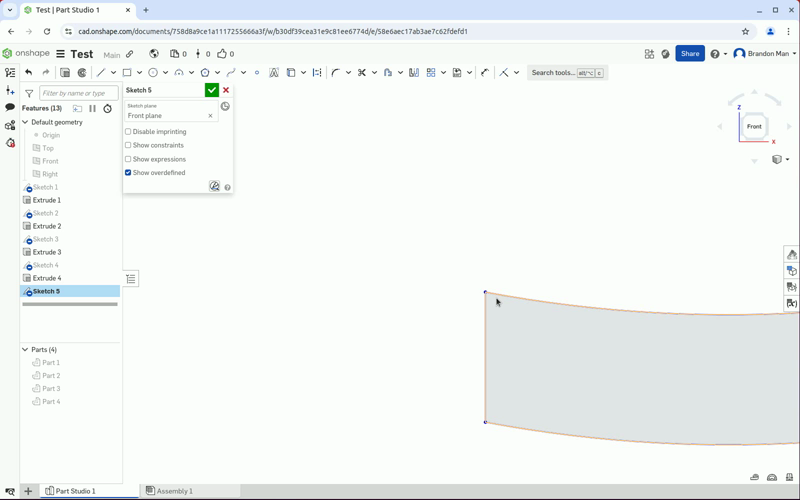
scroll(-6)
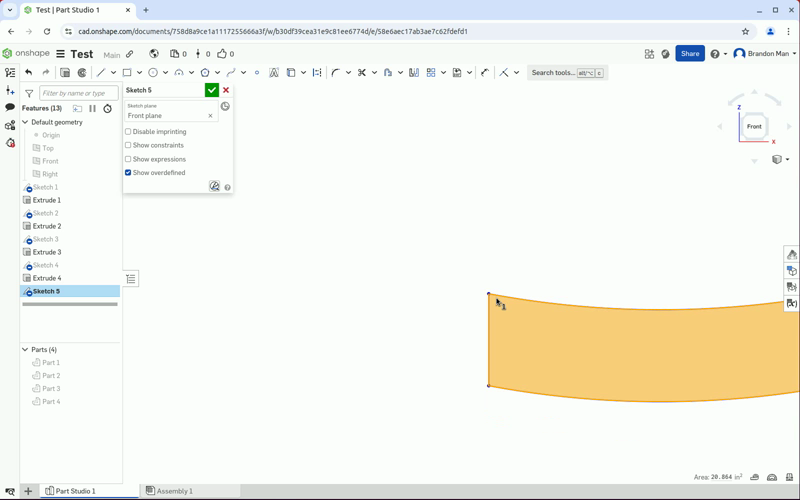
scroll(-6)
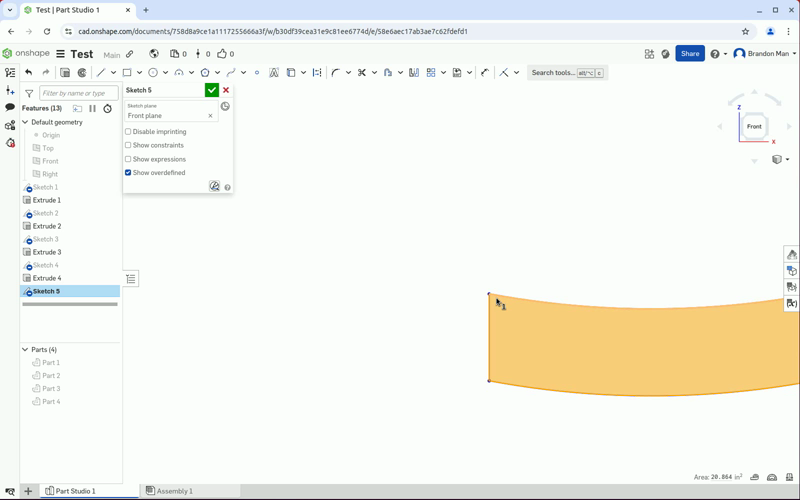
scroll(-6)
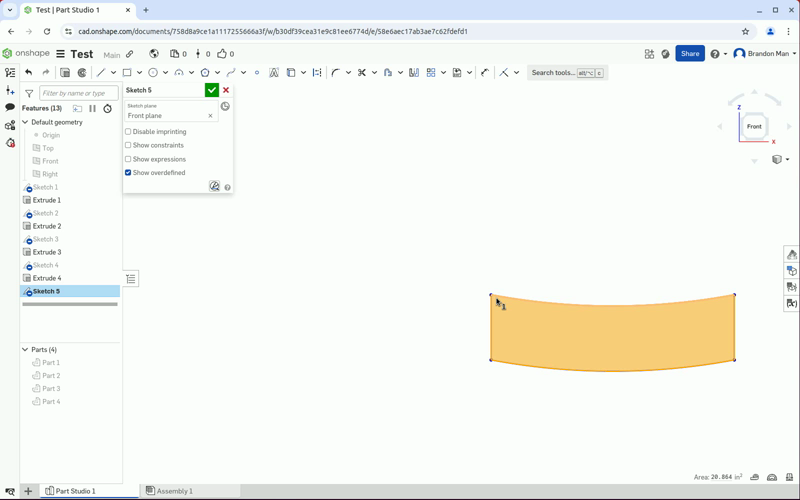
scroll(-6)
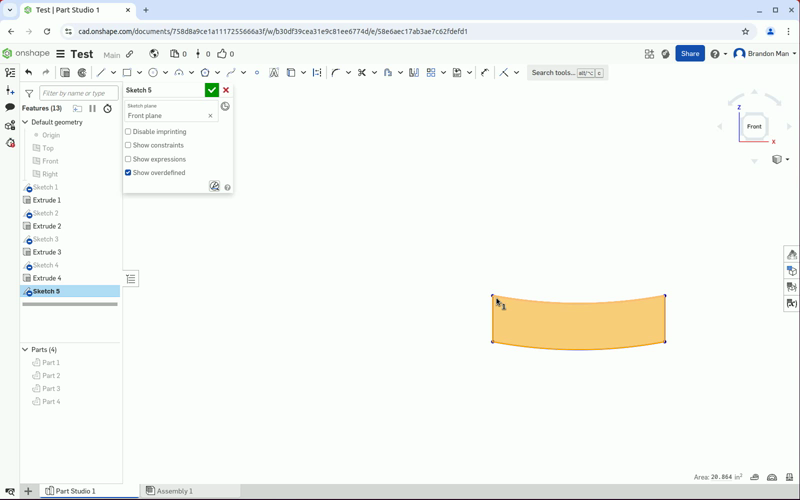
scroll(-6)
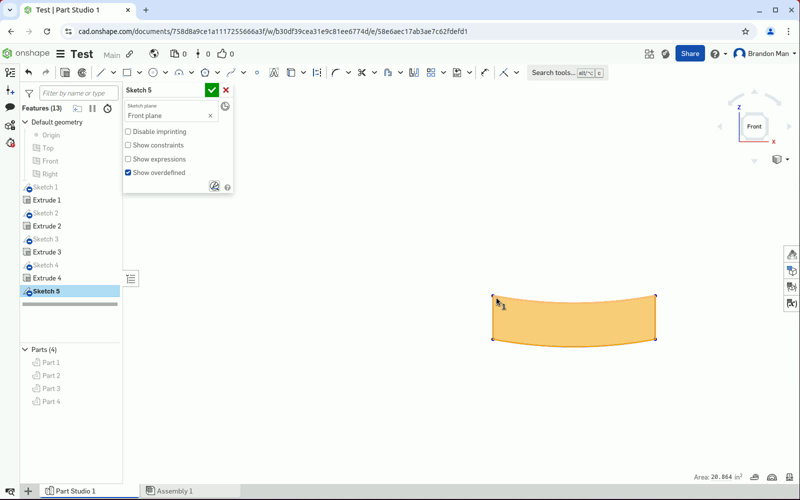
scroll(-6)
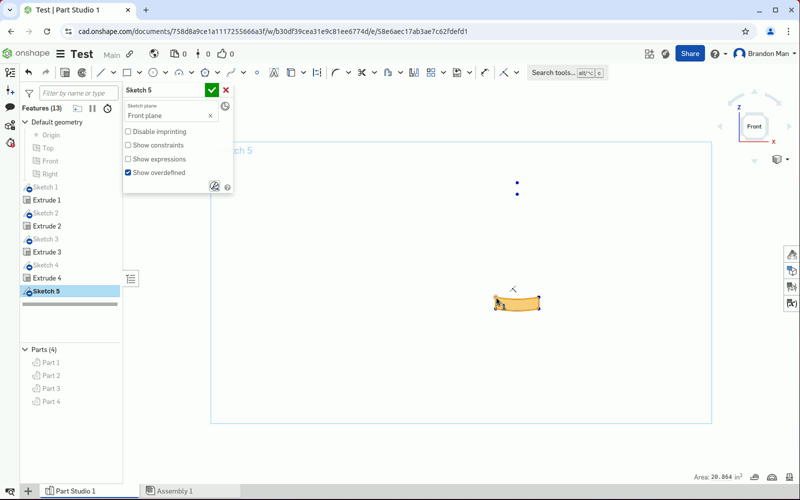
mouse_move(73, 352)
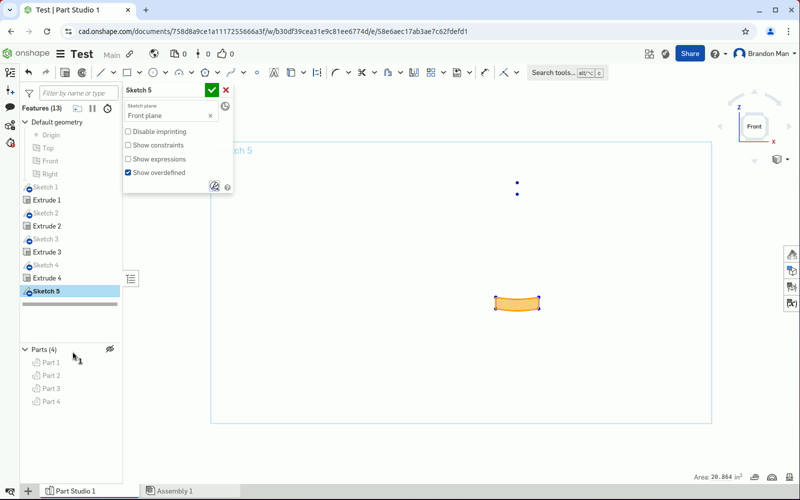
key(shift+y)
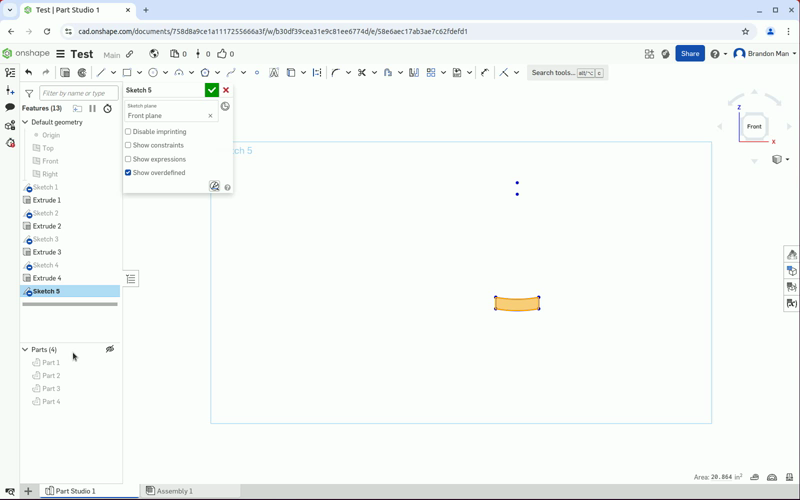
key(shift+e)
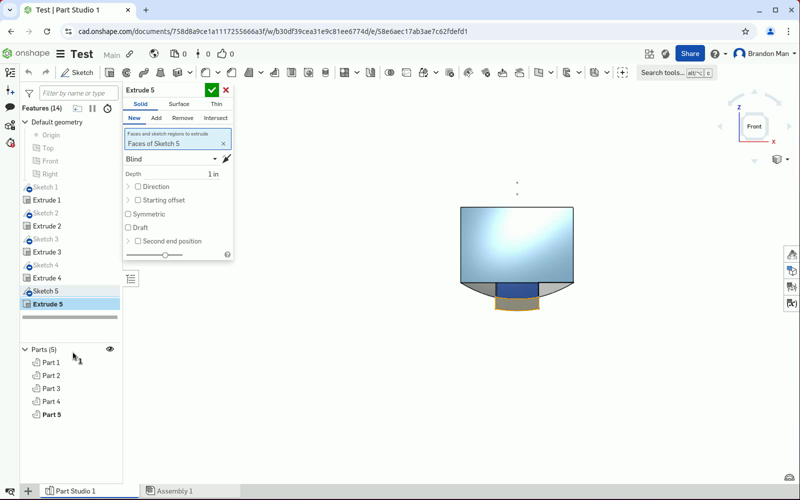
mouse_move(143, 106)
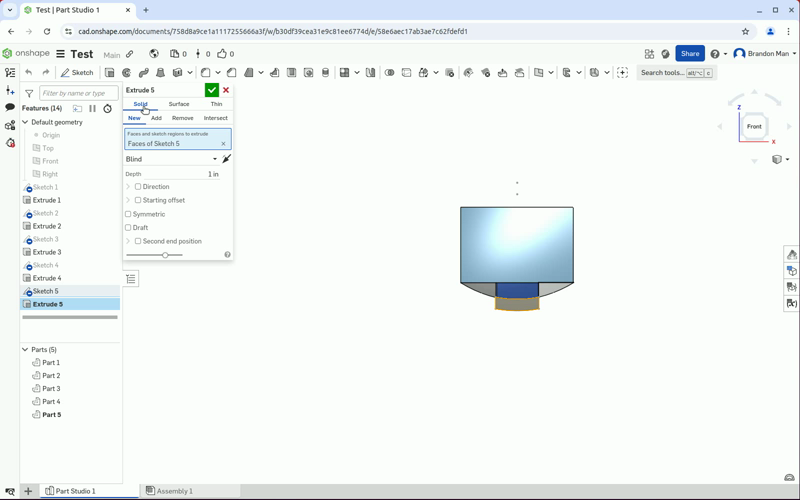
click(143, 106)
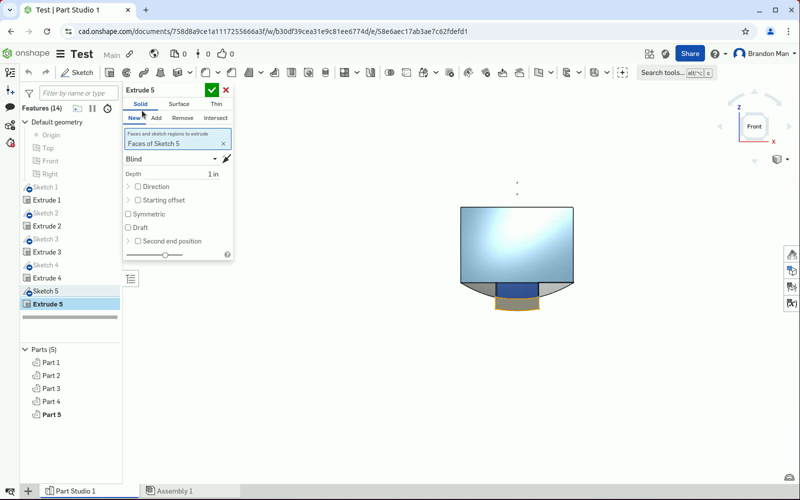
mouse_move(137, 120)
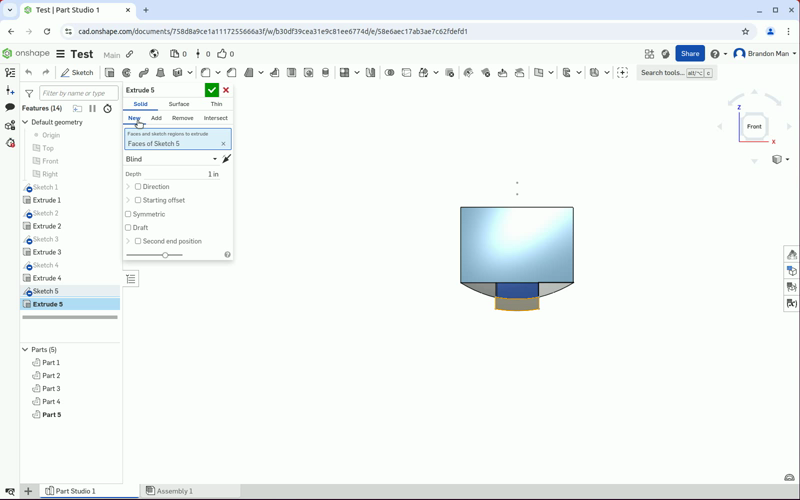
click(137, 120)
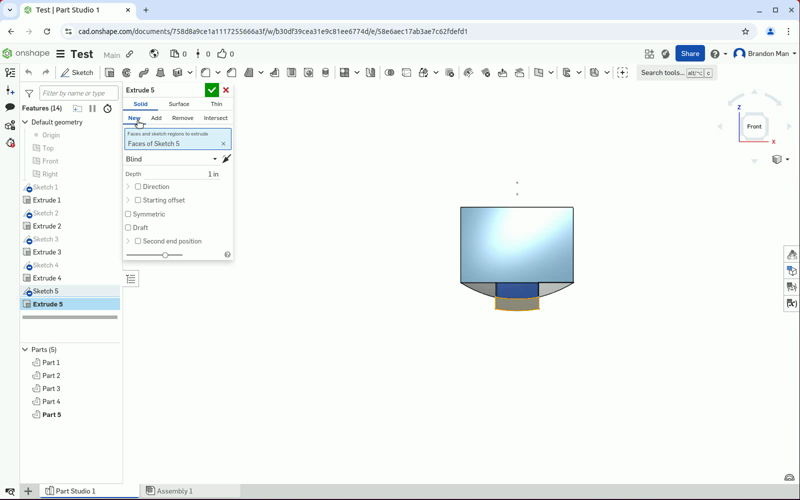
key(tab, 4)
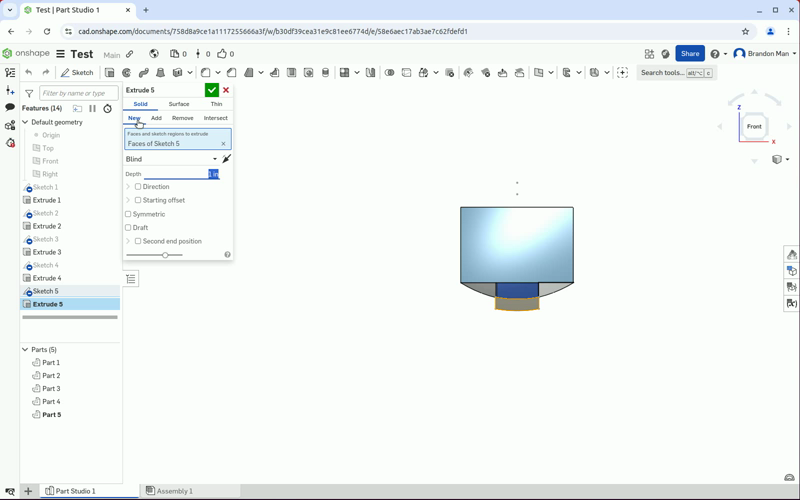
text(7.703)
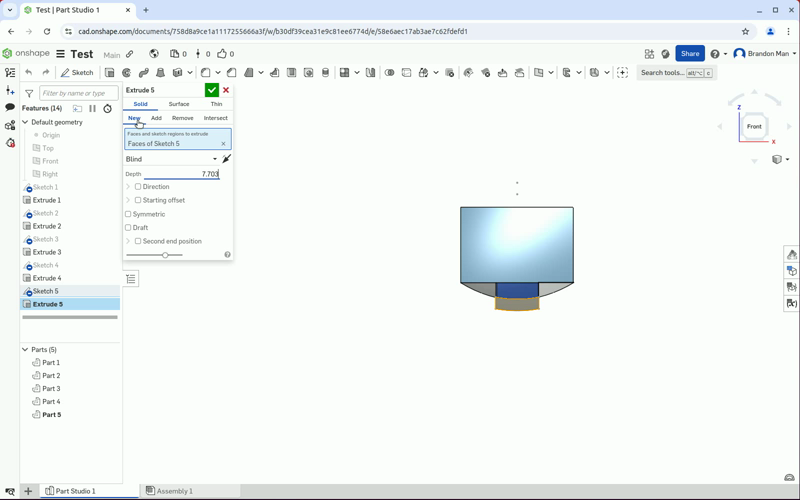
key(enter)
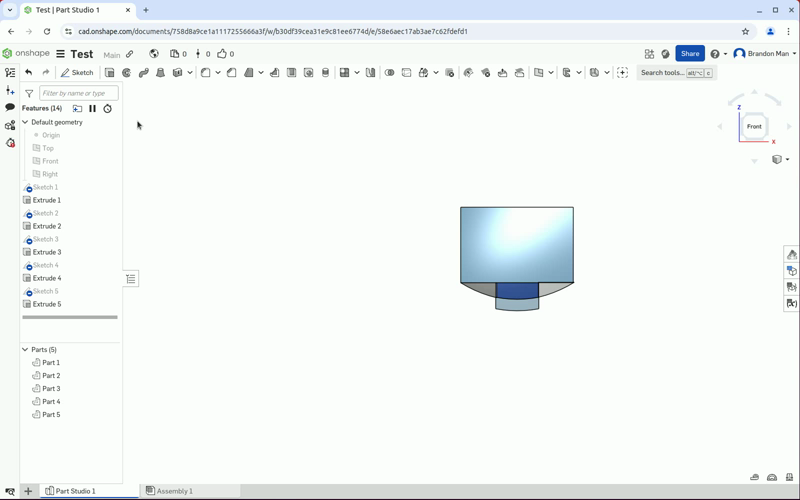
key(shift+h)
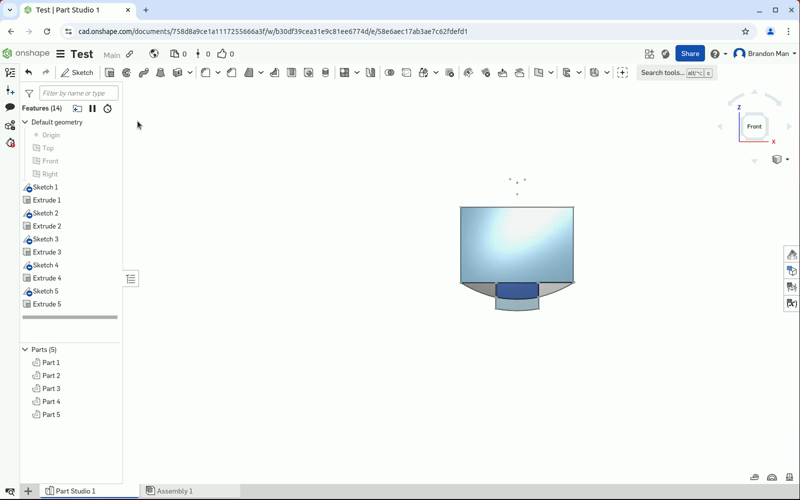
key(shift+h)
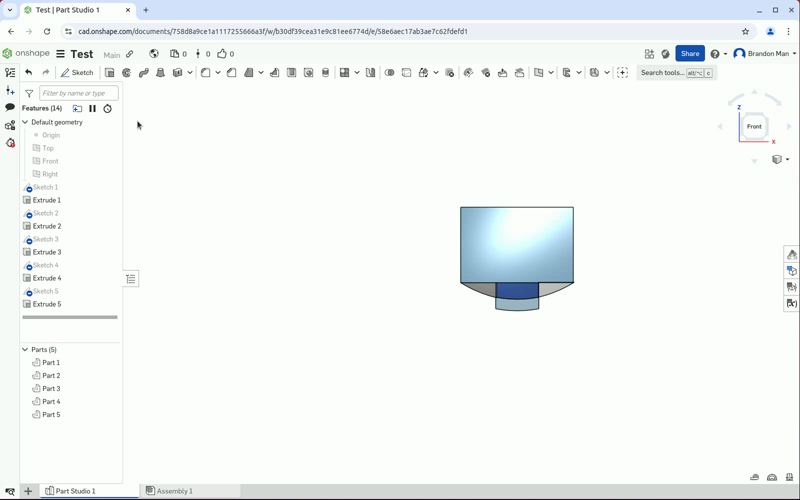
mouse_move(73, 189)
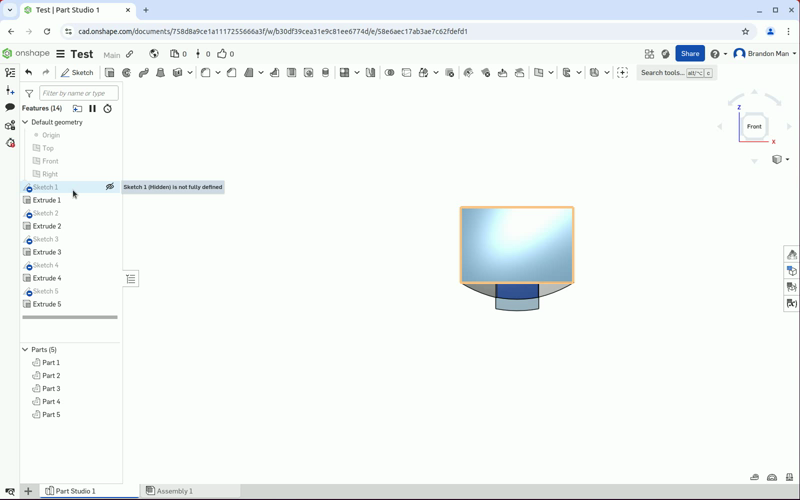
click(73, 189)
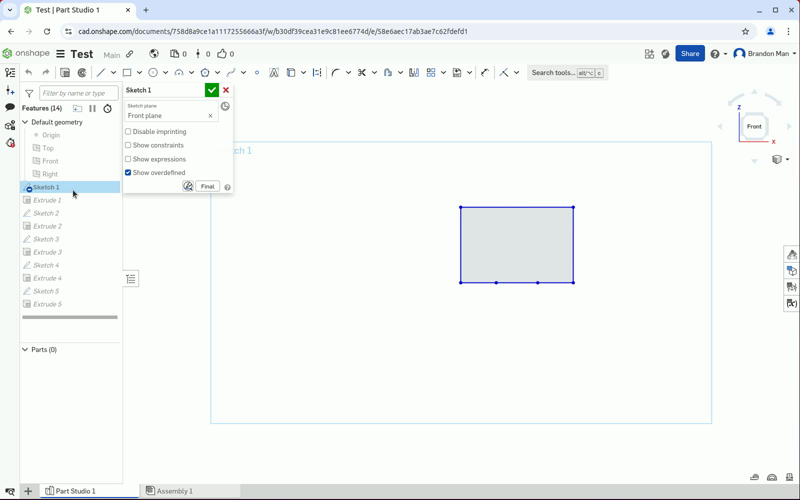
mouse_move(229, 92)
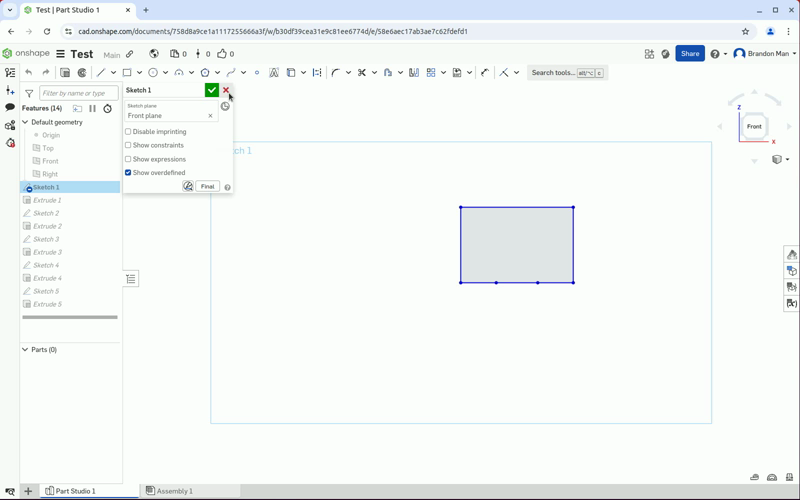
click(229, 92)
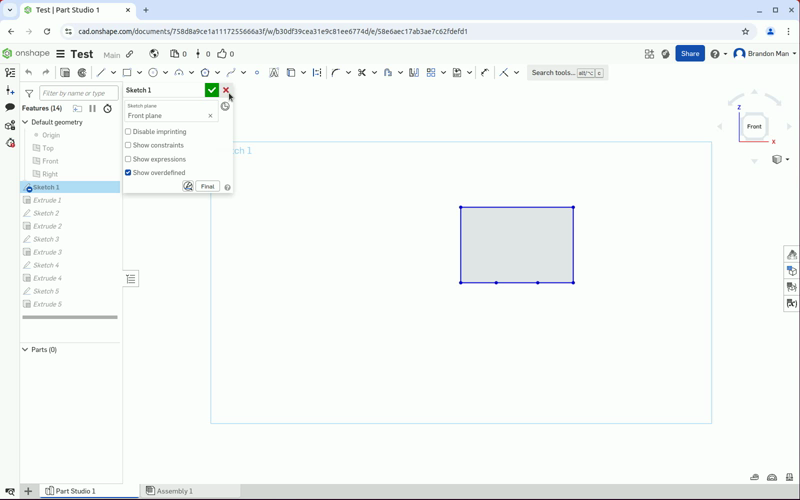
key(shift+s)
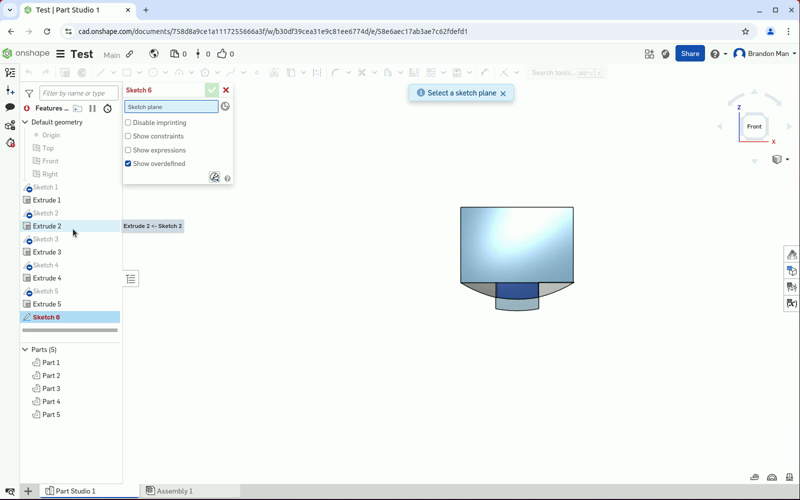
scroll(3)
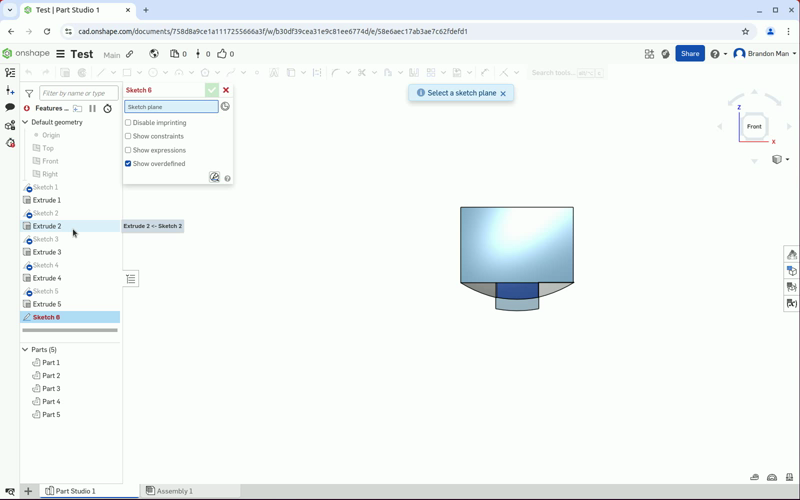
mouse_move(73, 163)
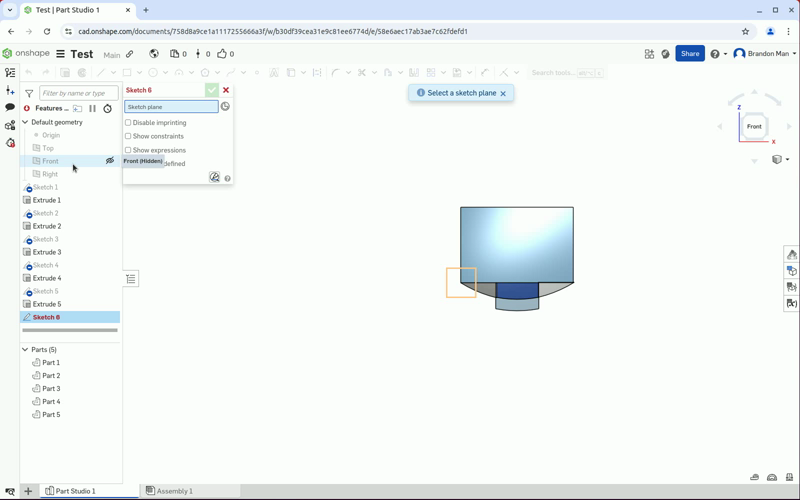
click(73, 163)
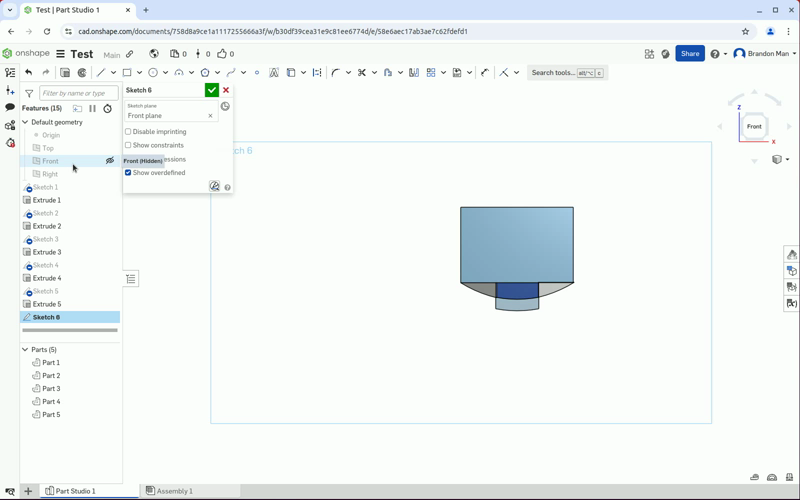
mouse_move(73, 352)
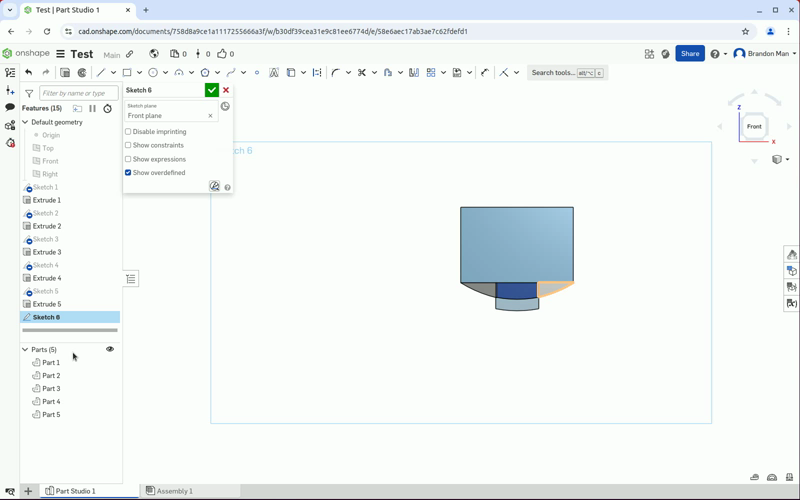
key(y)
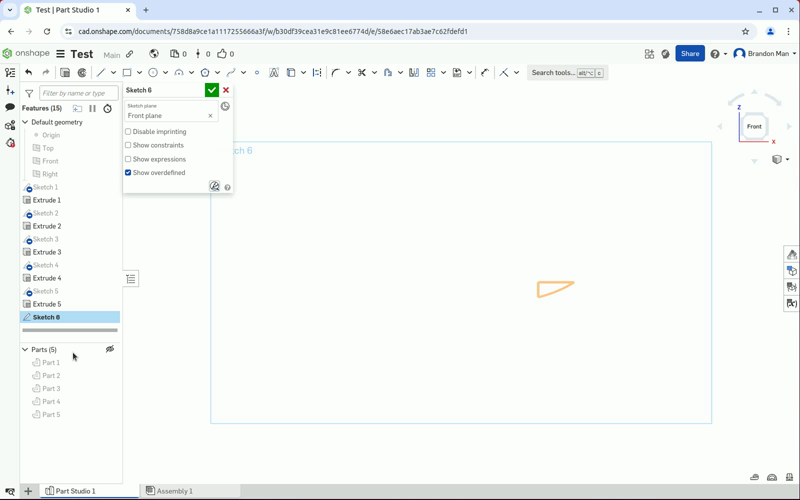
key(a)
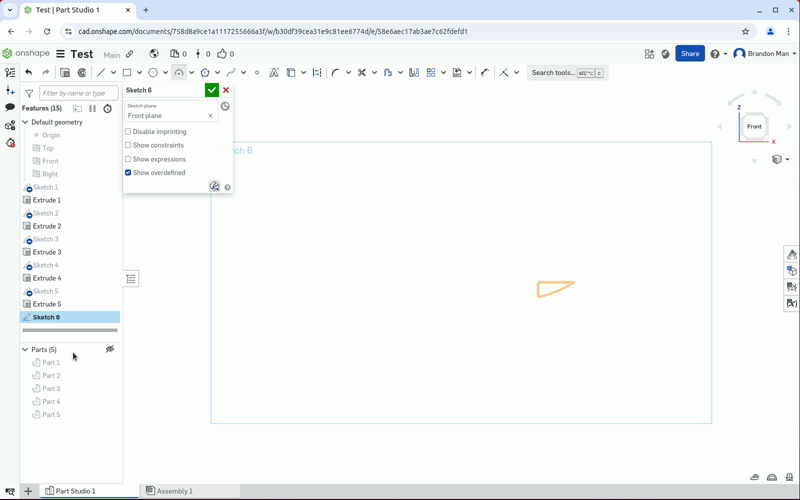
key_down(shift)
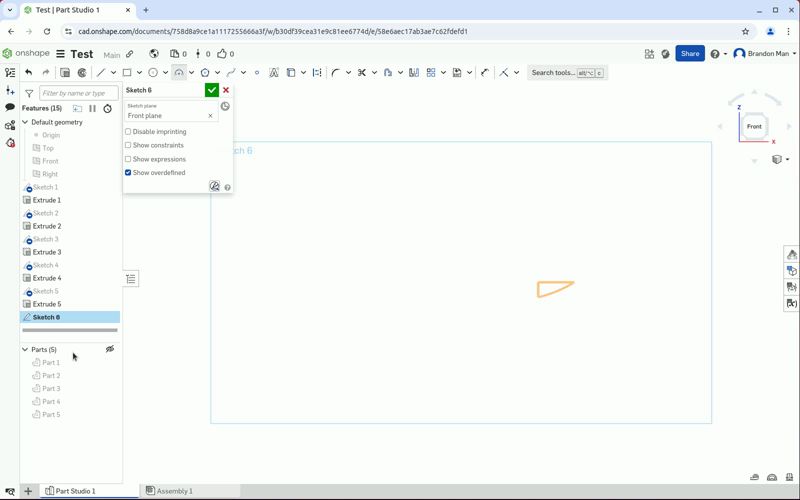
mouse_move(460, 294)
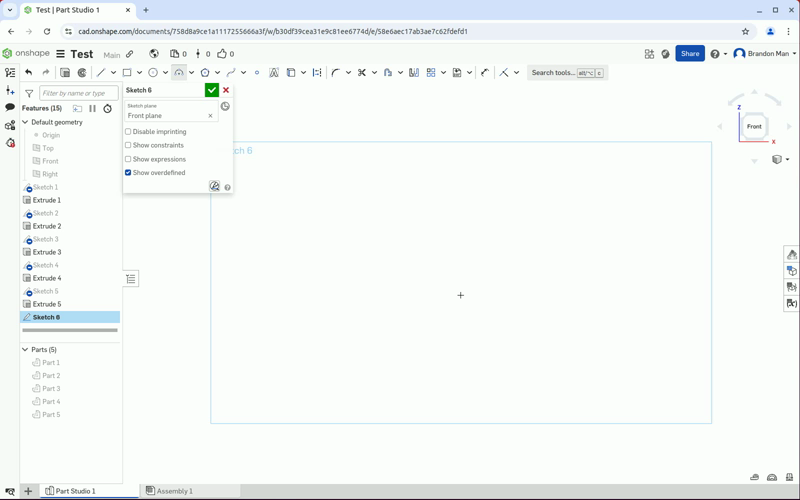
click(460, 294)
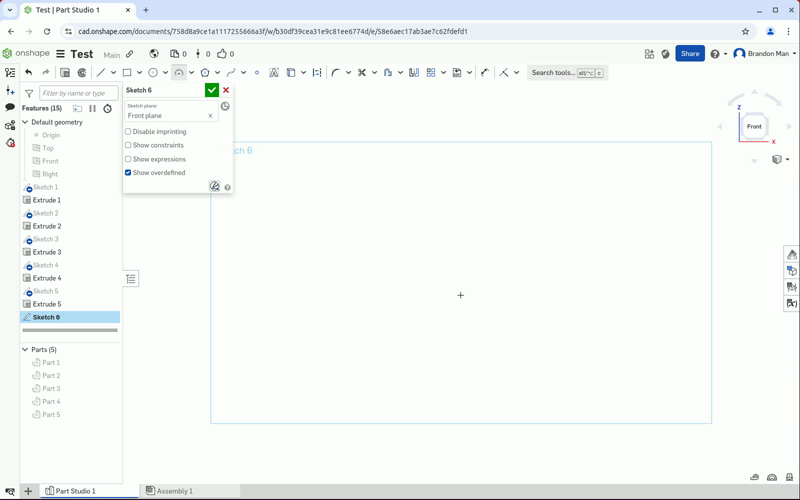
key_up(shift)
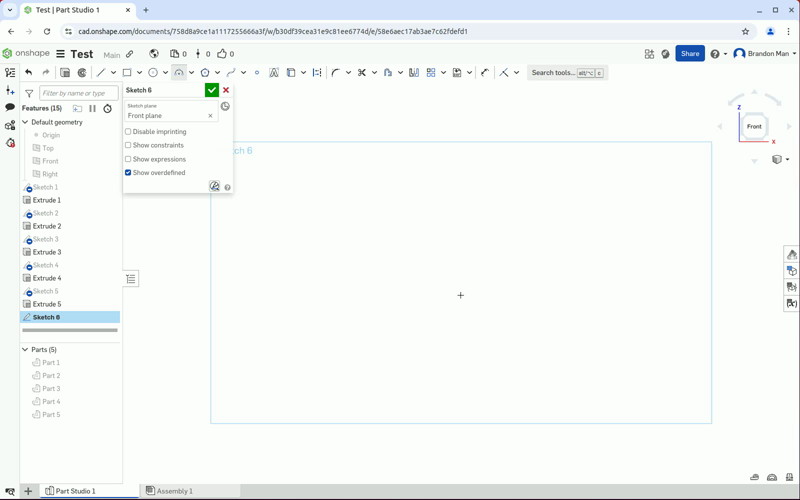
key_down(shift)
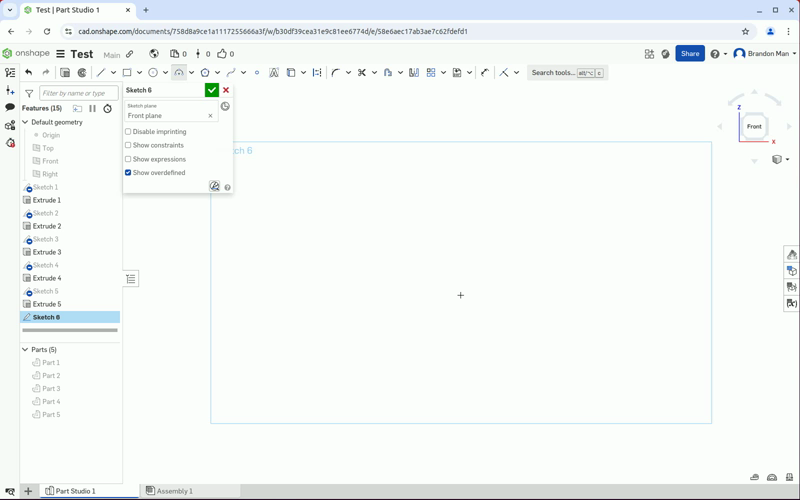
mouse_move(573, 294)
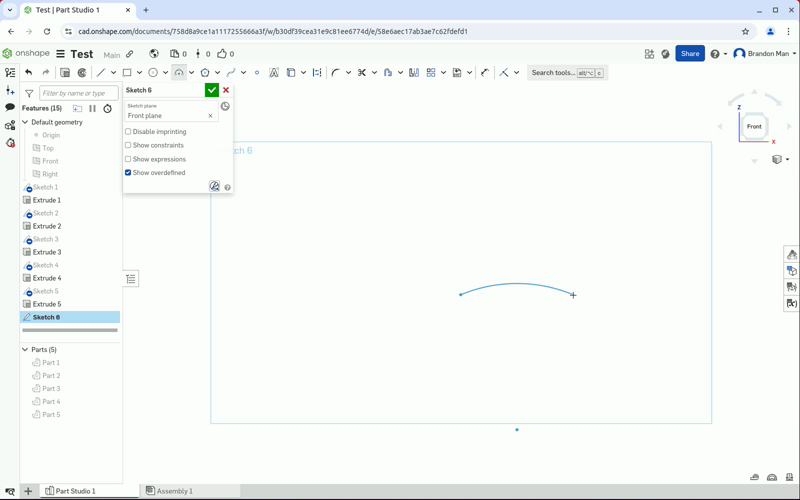
click(573, 294)
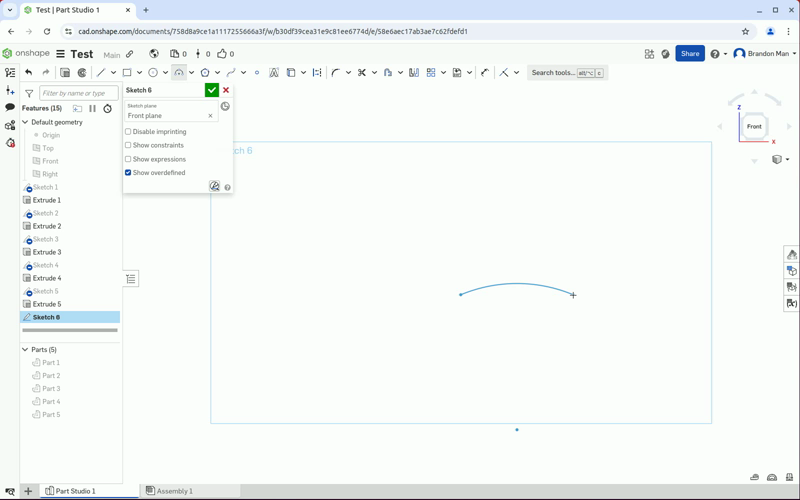
mouse_move(516, 328)
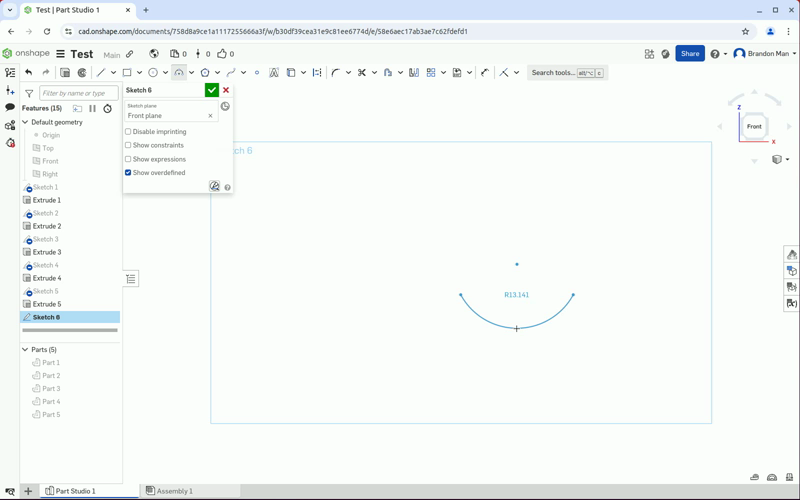
click(516, 328)
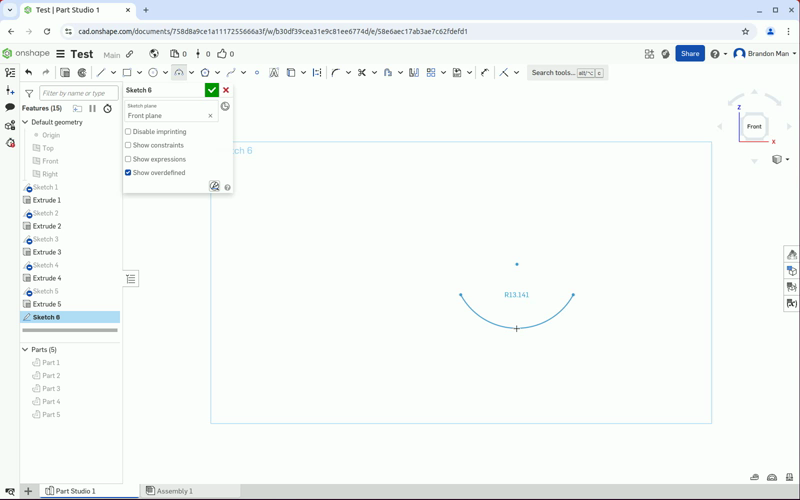
key_up(shift)
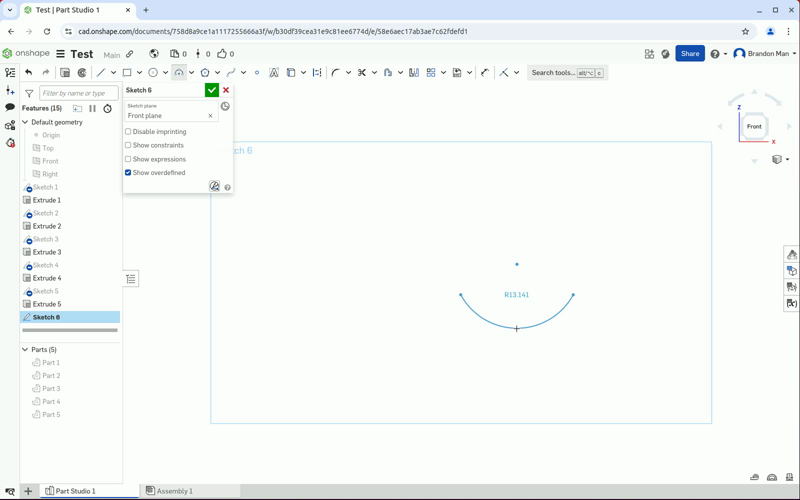
mouse_move(573, 294)
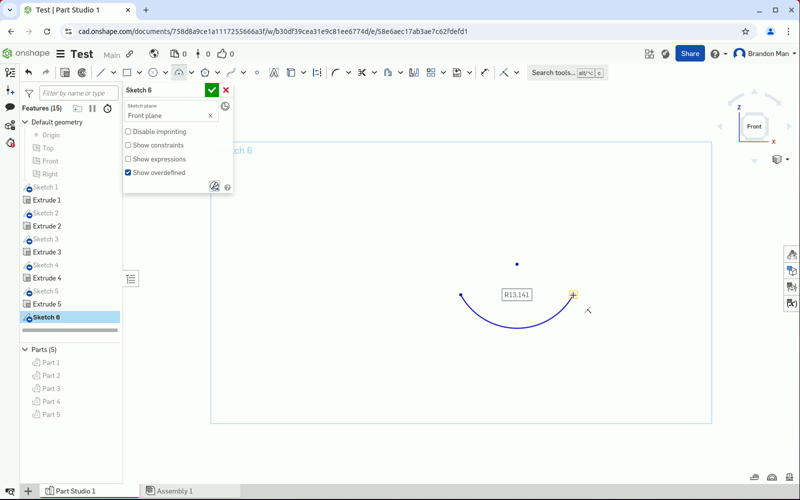
click(573, 294)
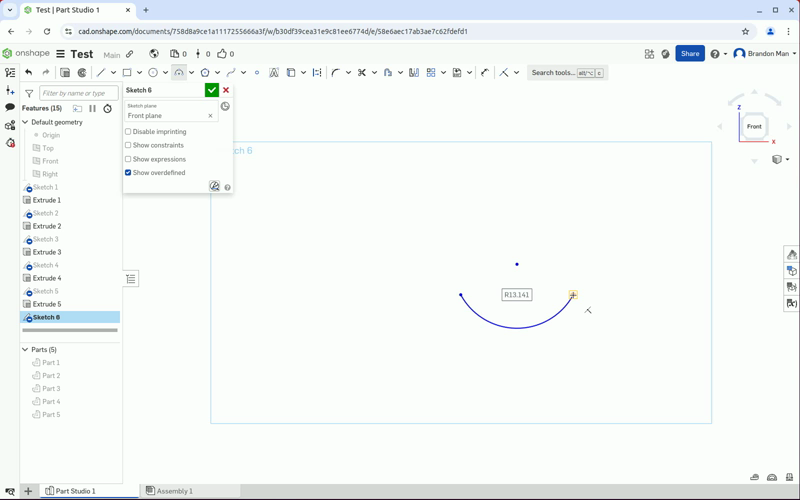
key_down(shift)
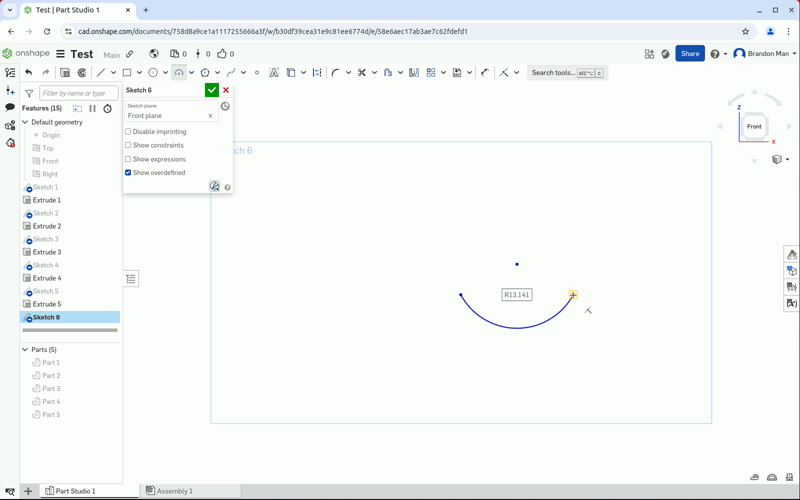
mouse_move(537, 308)
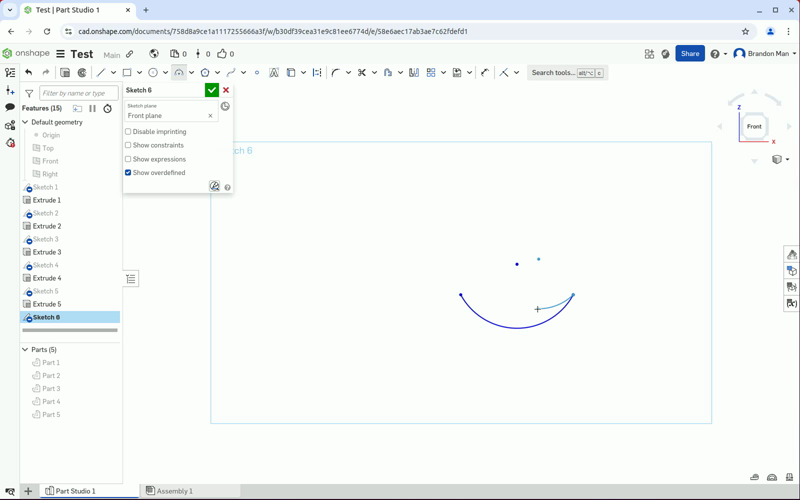
click(537, 308)
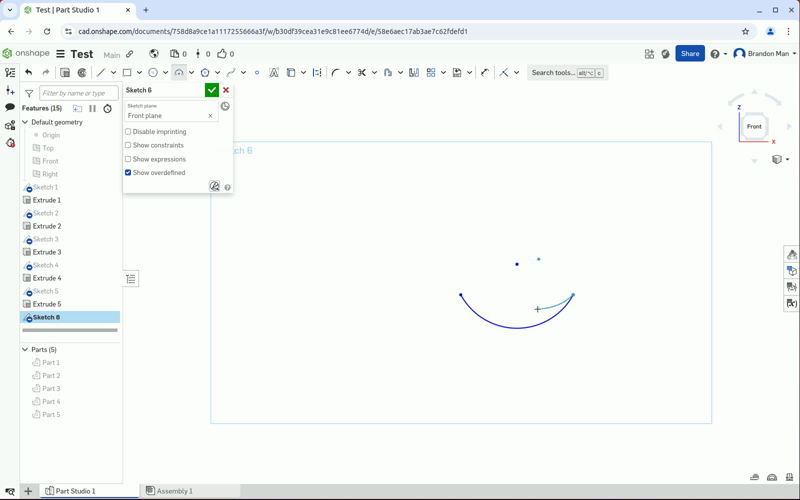
mouse_move(556, 303)
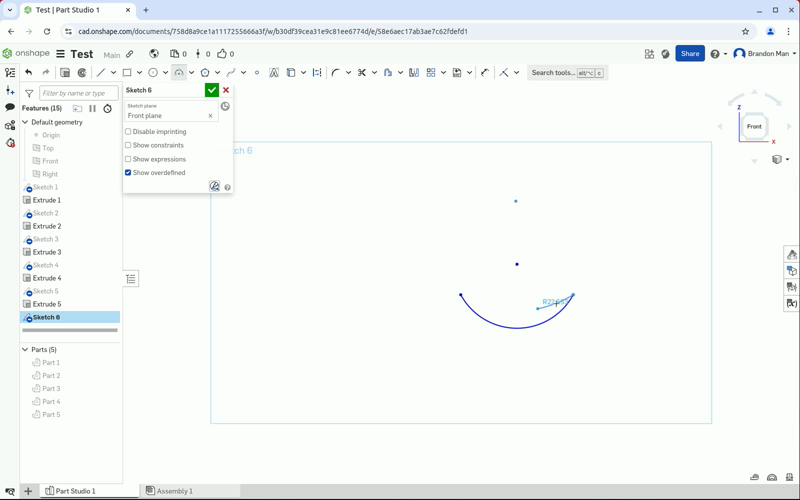
click(556, 303)
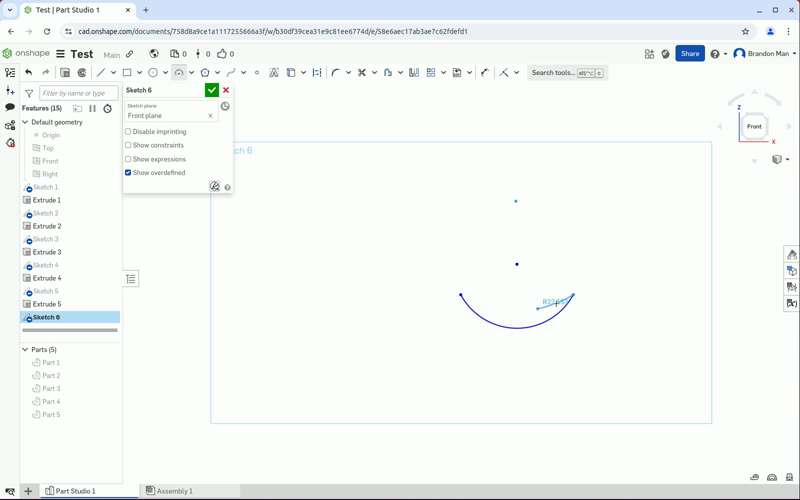
key_up(shift)
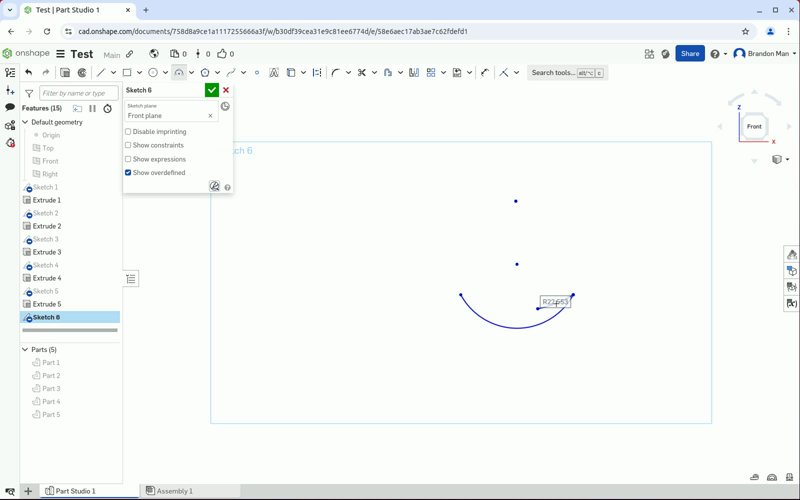
key(esc)
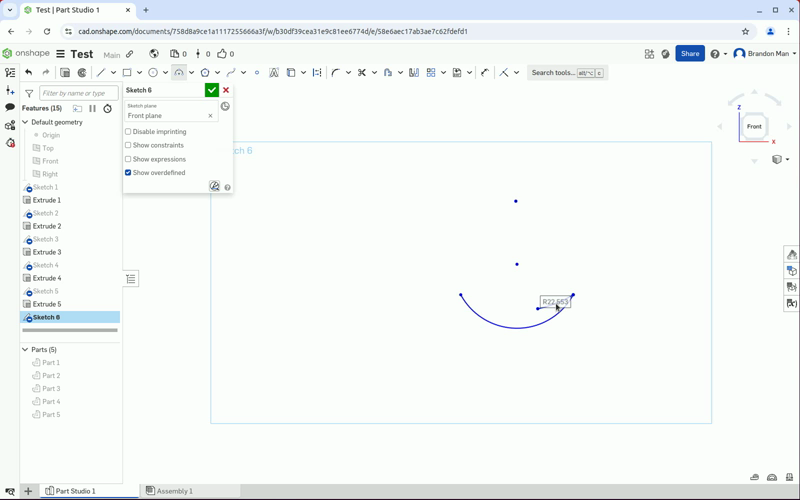
key(l)
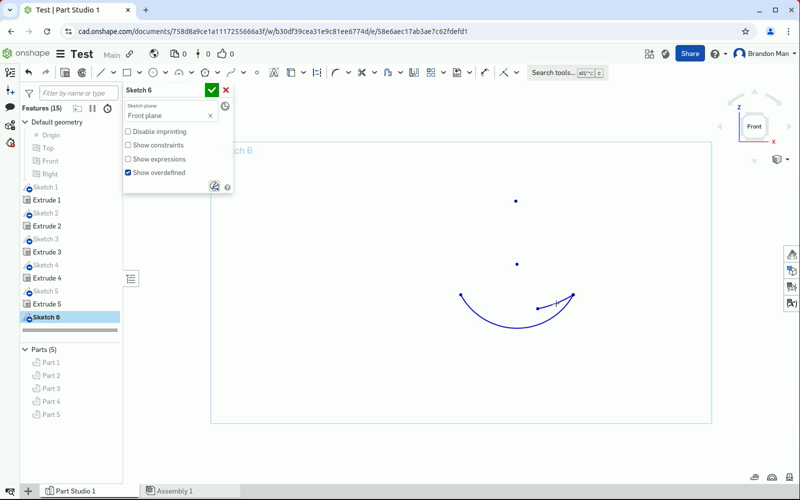
mouse_move(537, 308)
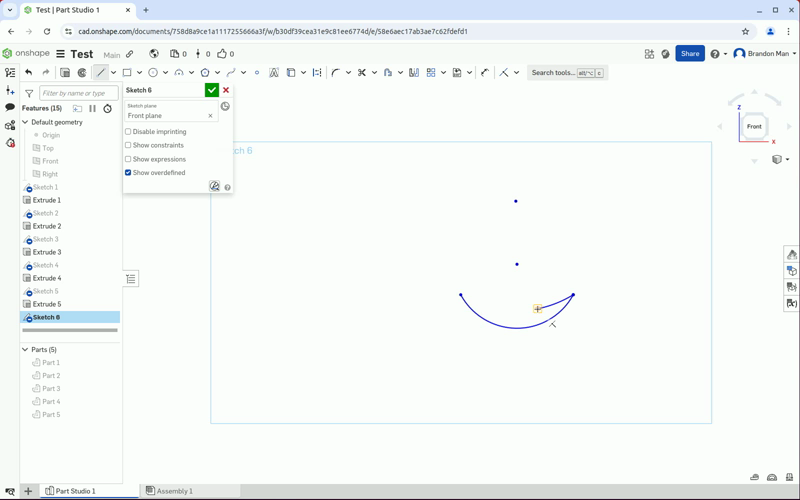
click(537, 308)
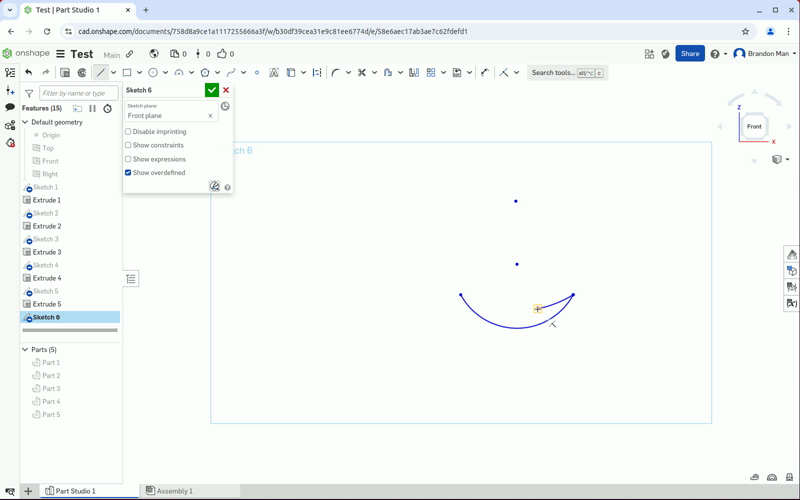
key_down(shift)
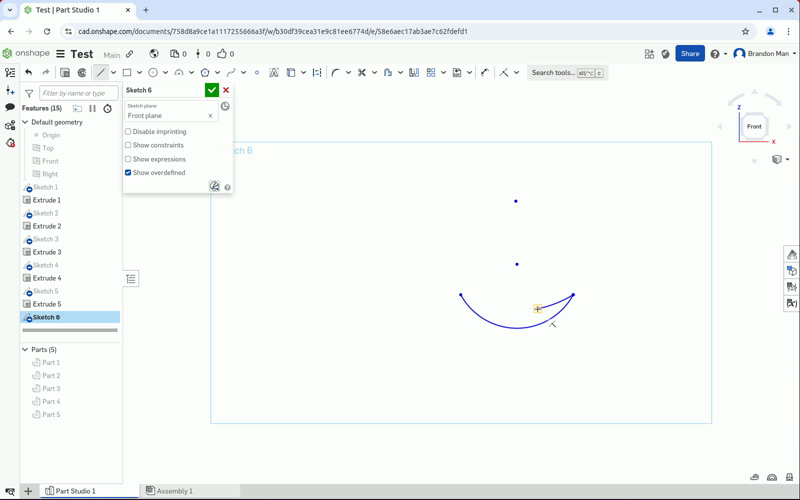
mouse_move(567, 308)
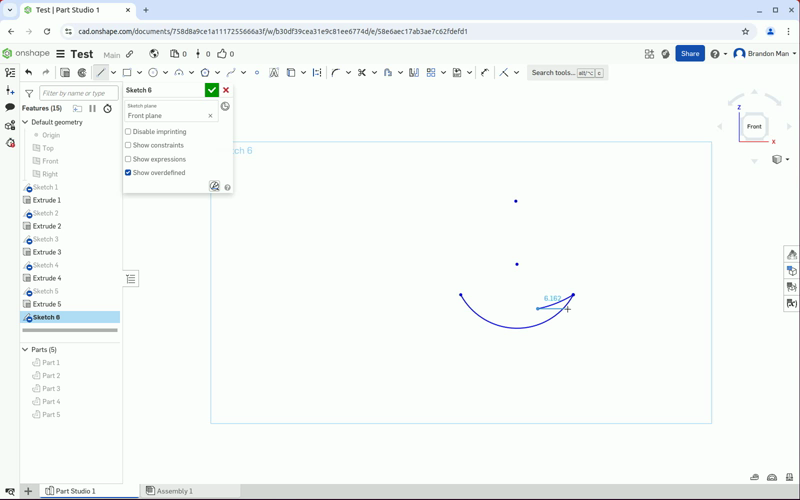
mouse_move(537, 311)
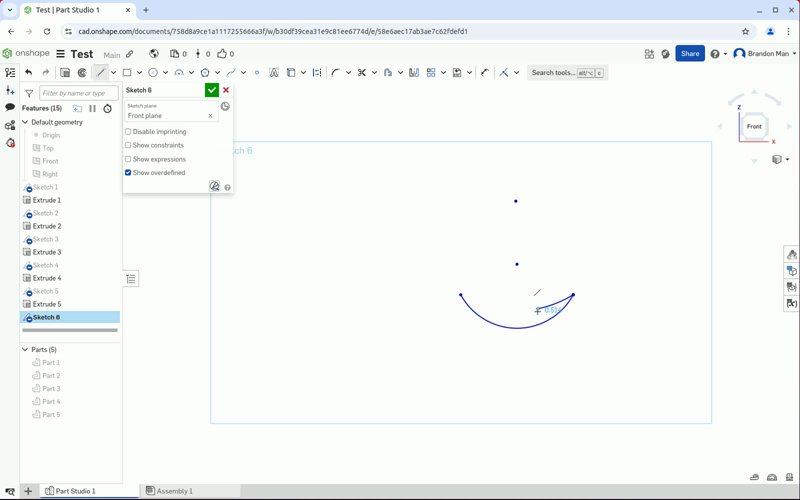
scroll(6)
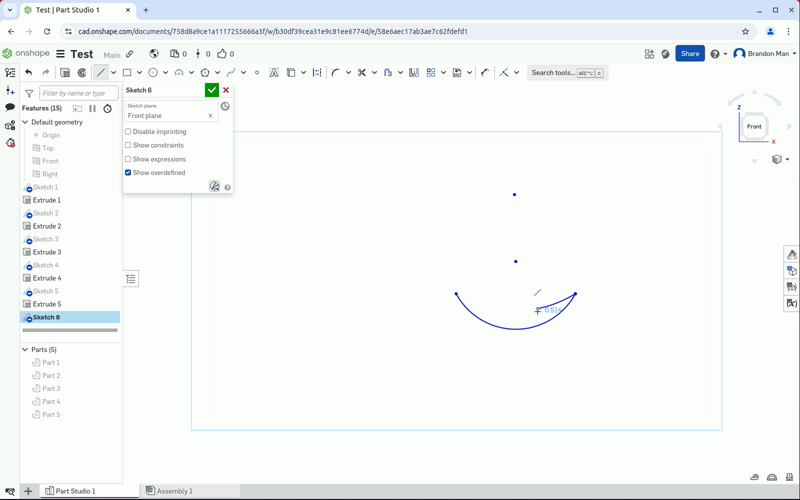
scroll(6)
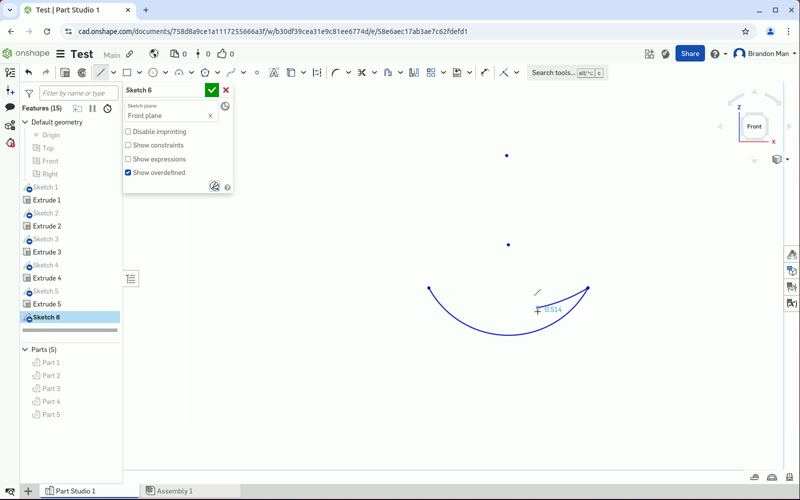
scroll(6)
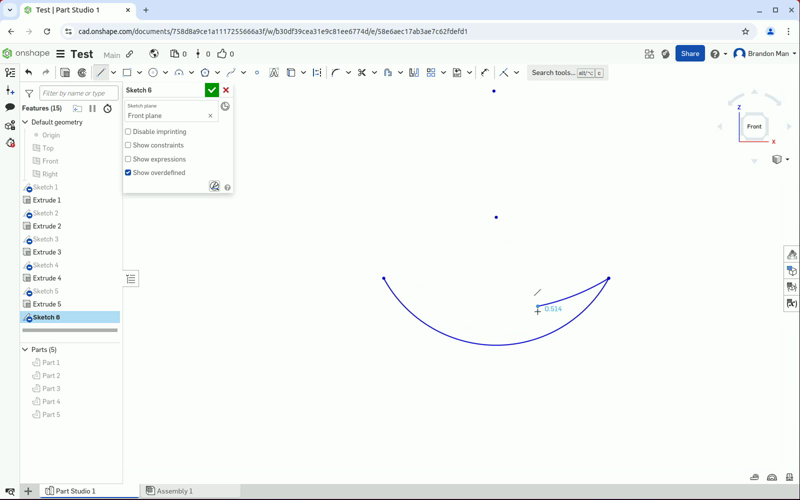
scroll(6)
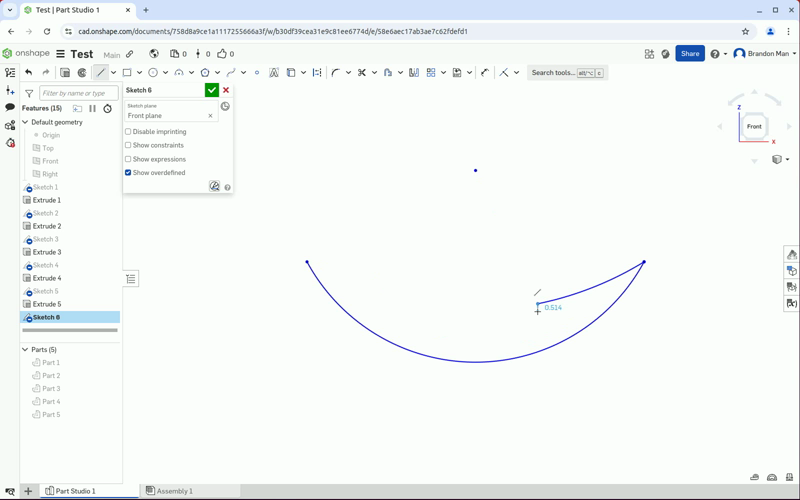
scroll(6)
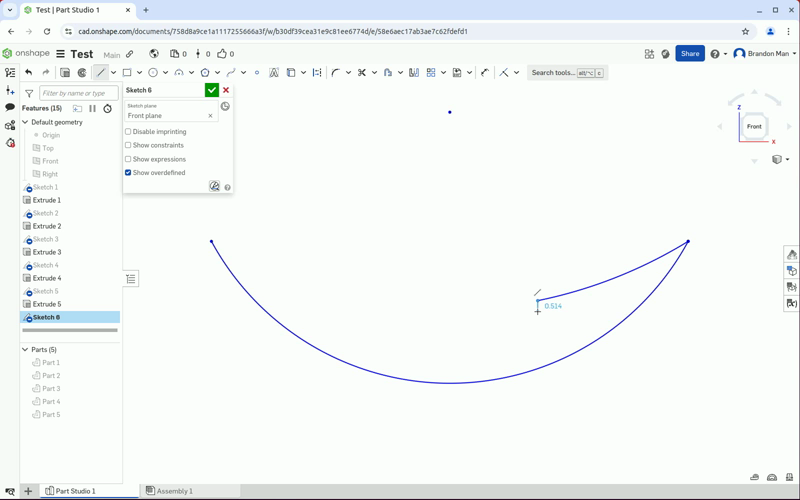
scroll(6)
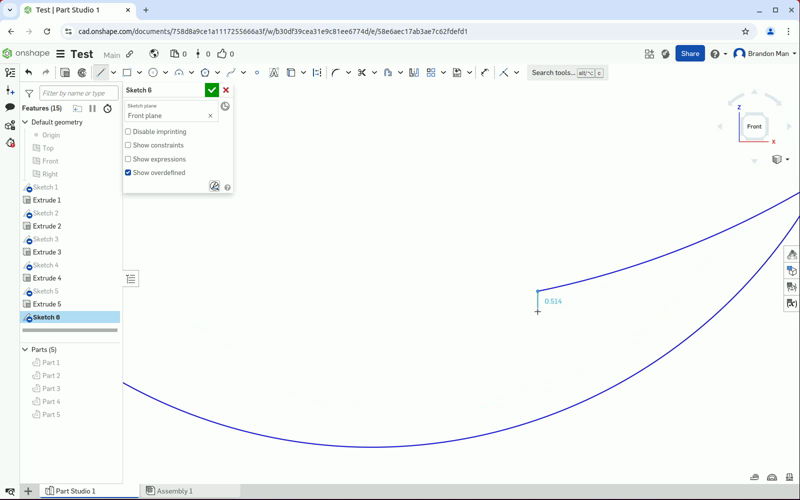
scroll(6)
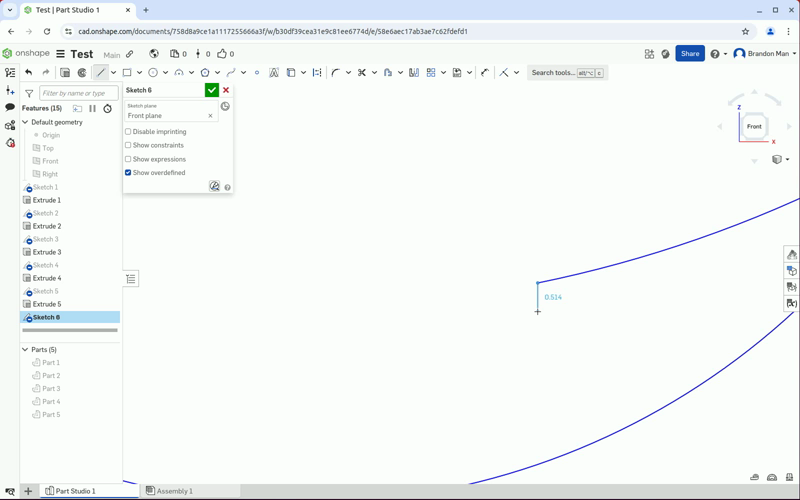
click(537, 311)
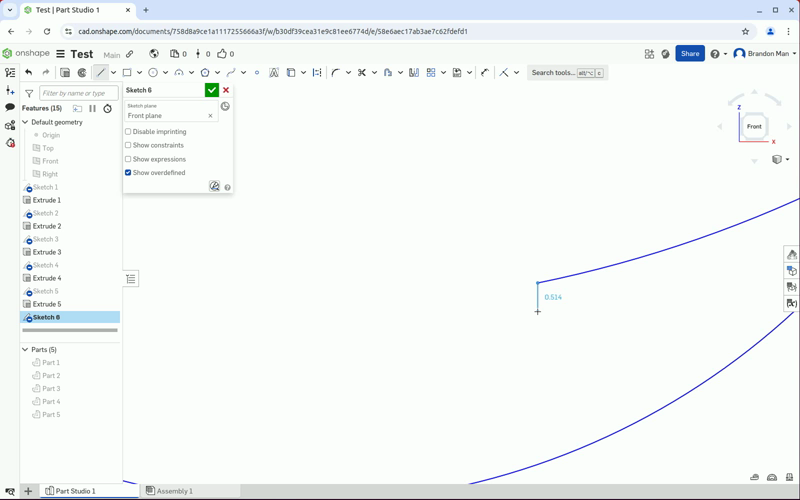
scroll(-6)
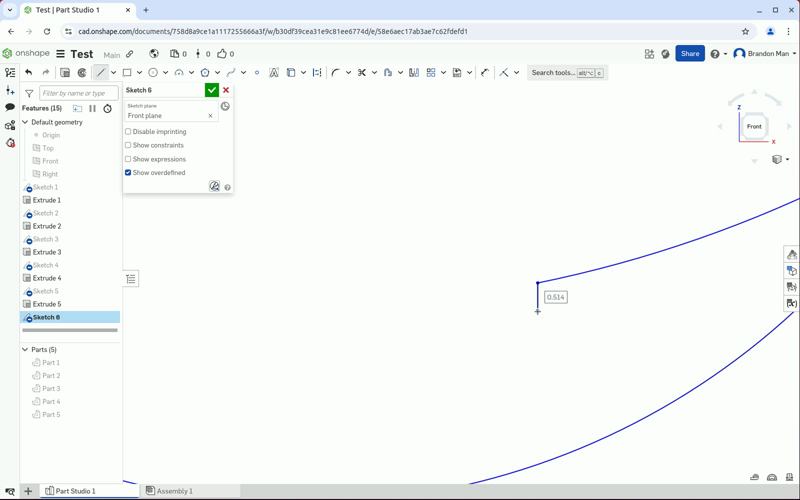
scroll(-6)
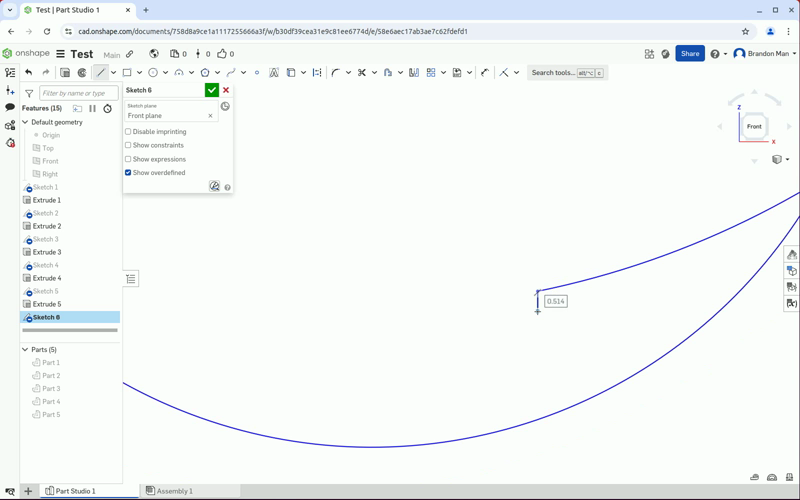
scroll(-6)
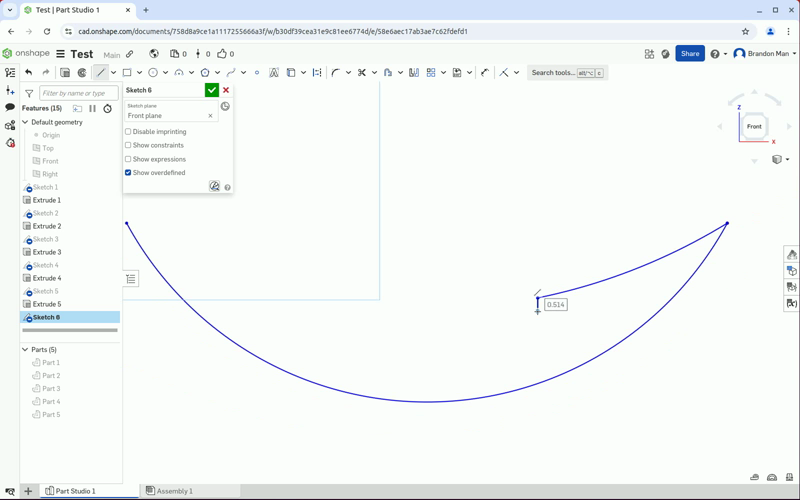
scroll(-6)
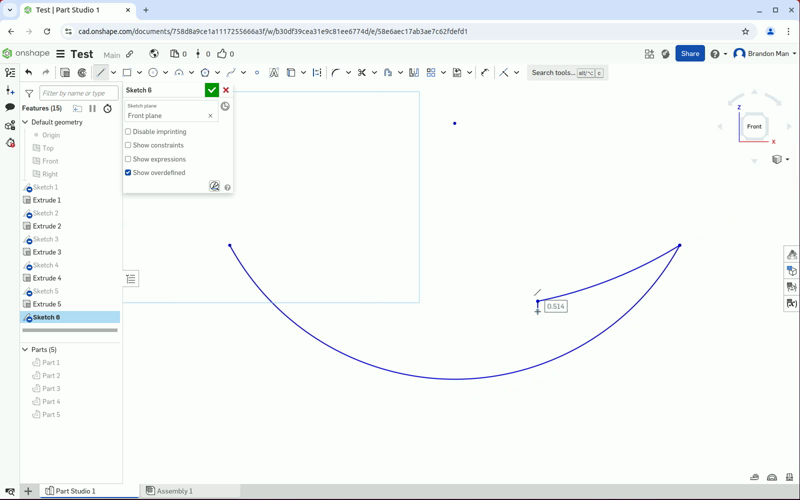
scroll(-6)
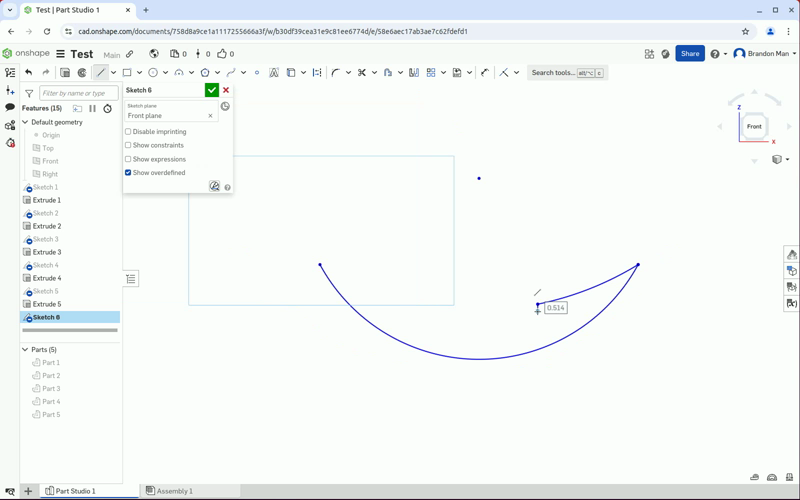
scroll(-6)
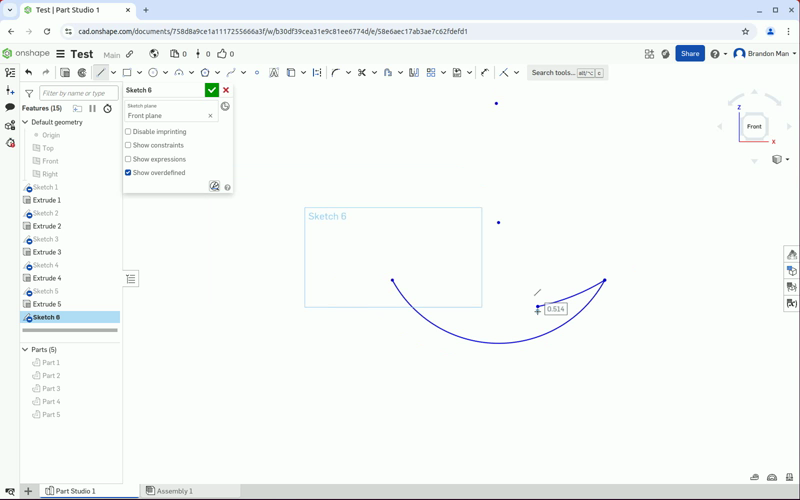
scroll(-6)
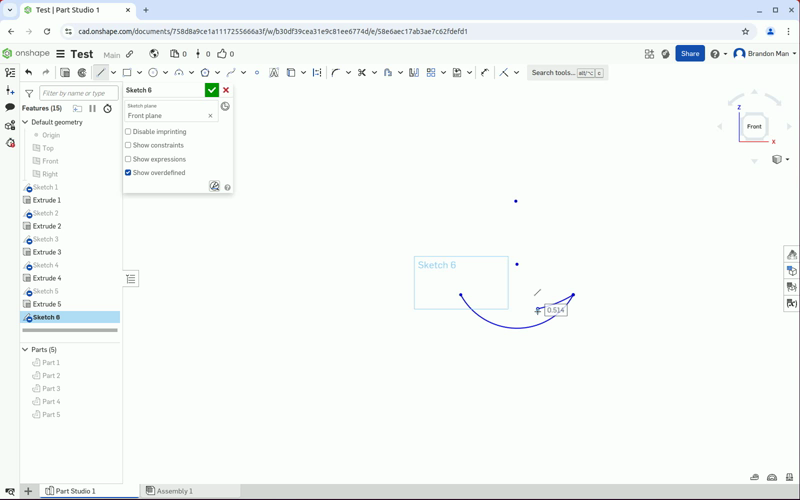
key_up(shift)
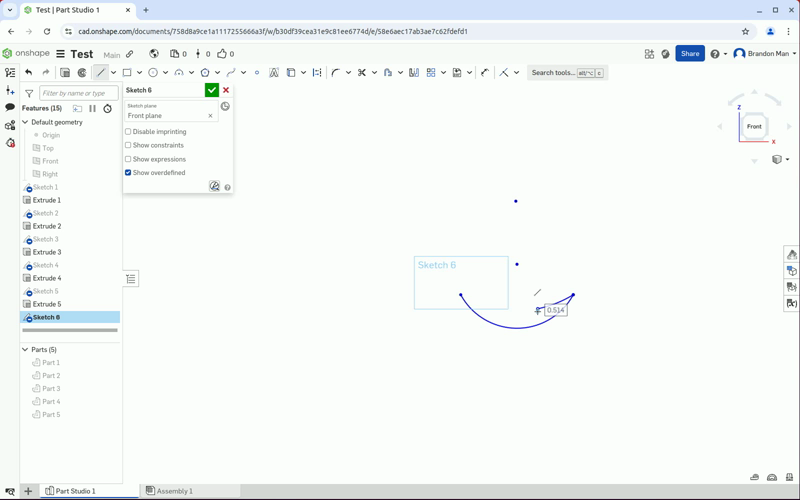
key_down(shift)
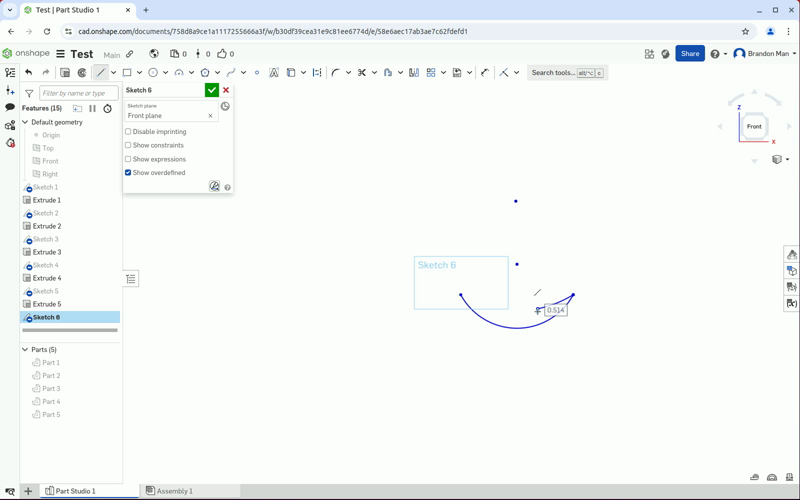
mouse_move(567, 311)
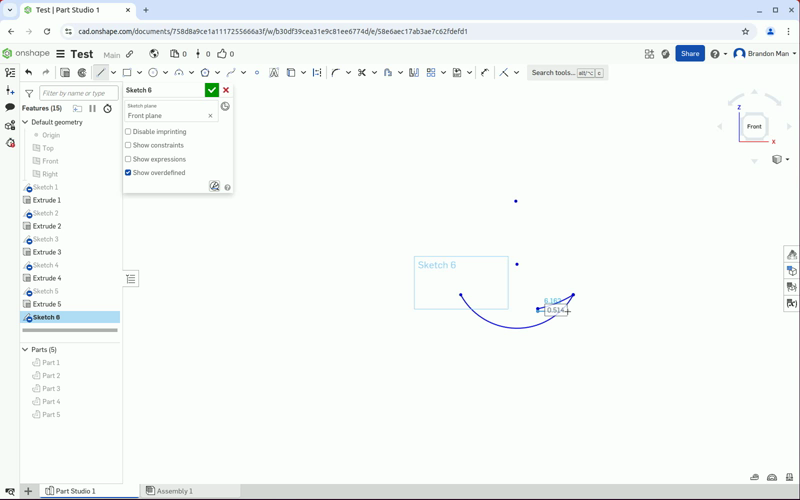
mouse_move(517, 311)
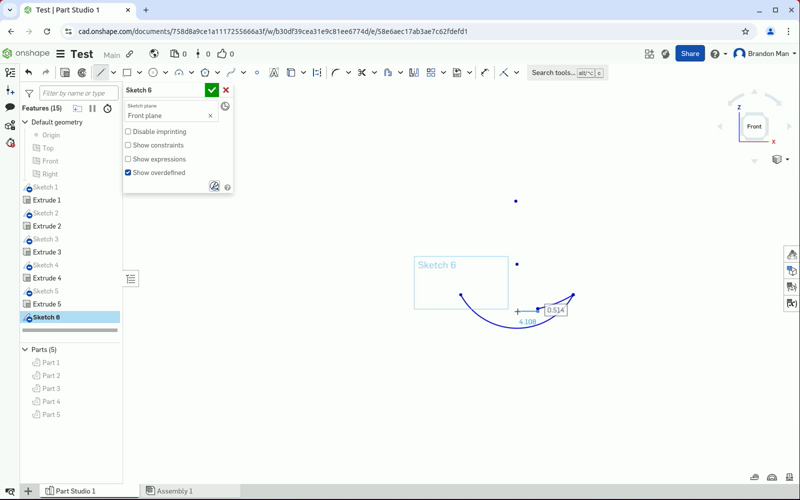
click(517, 311)
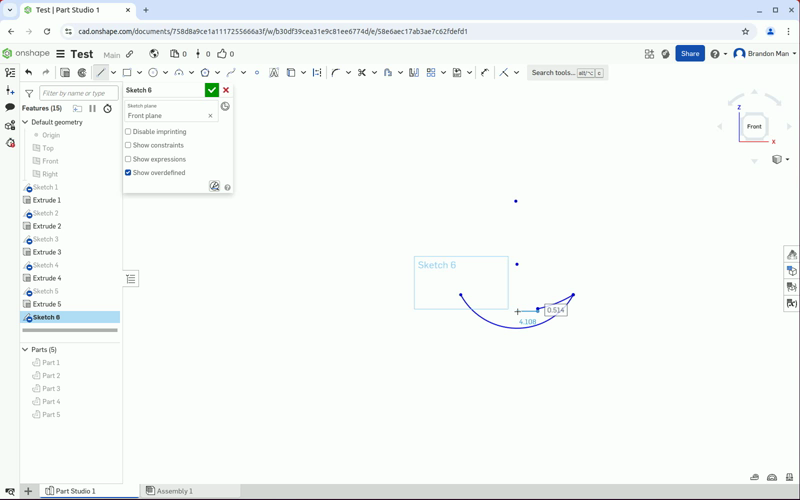
key_up(shift)
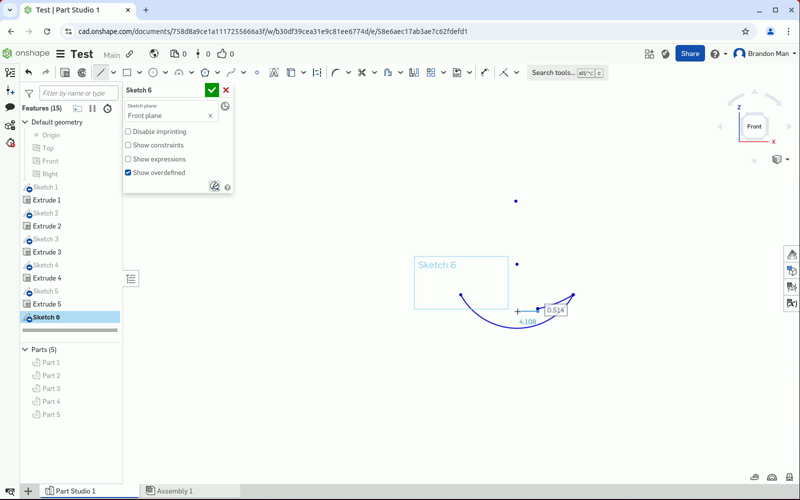
key_down(shift)
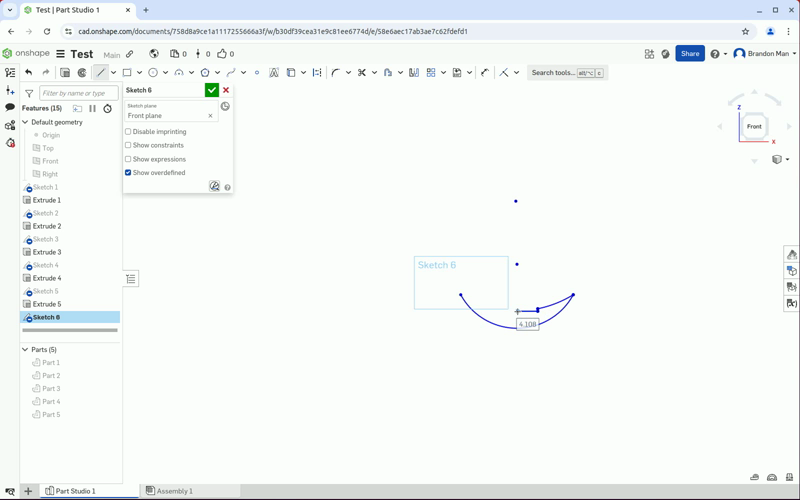
mouse_move(547, 311)
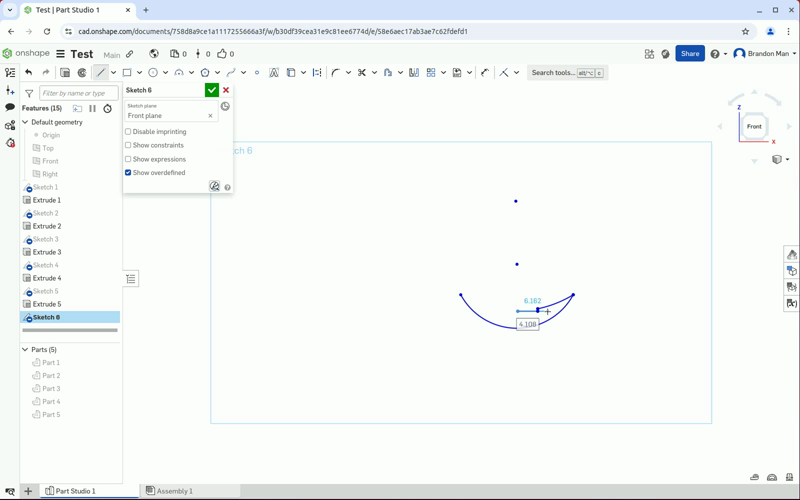
mouse_move(496, 311)
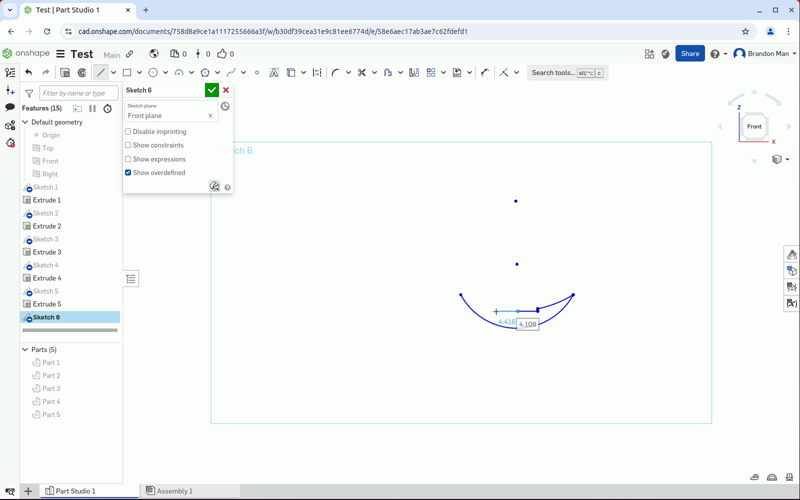
click(496, 311)
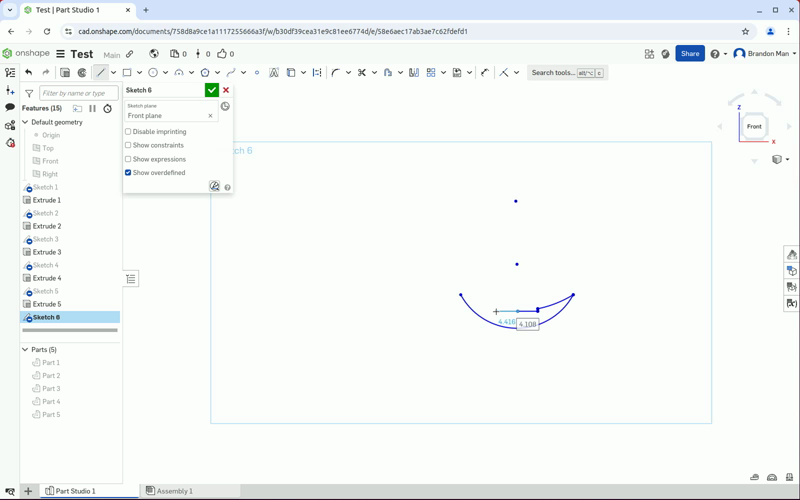
key_up(shift)
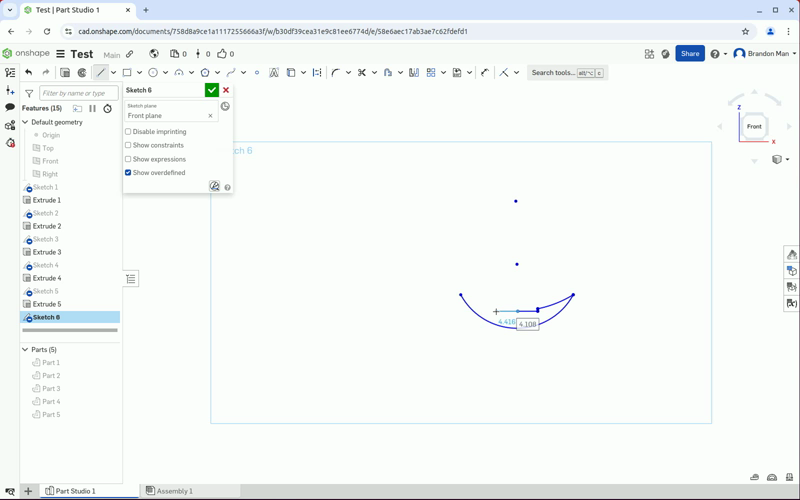
key_down(shift)
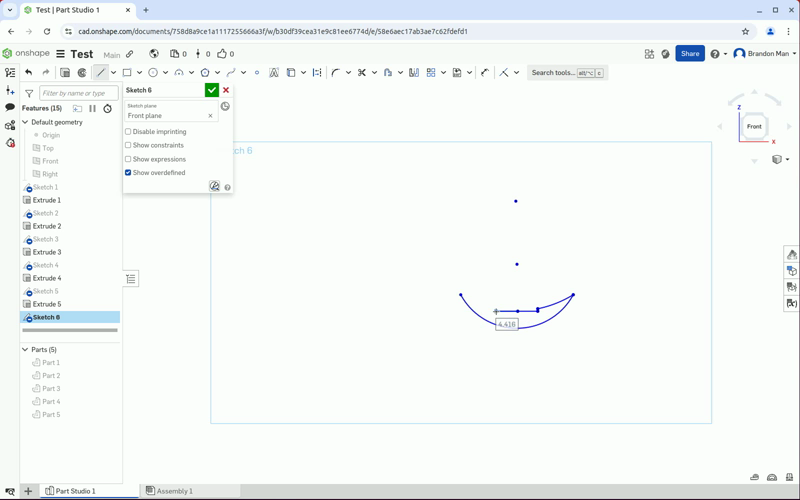
mouse_move(526, 311)
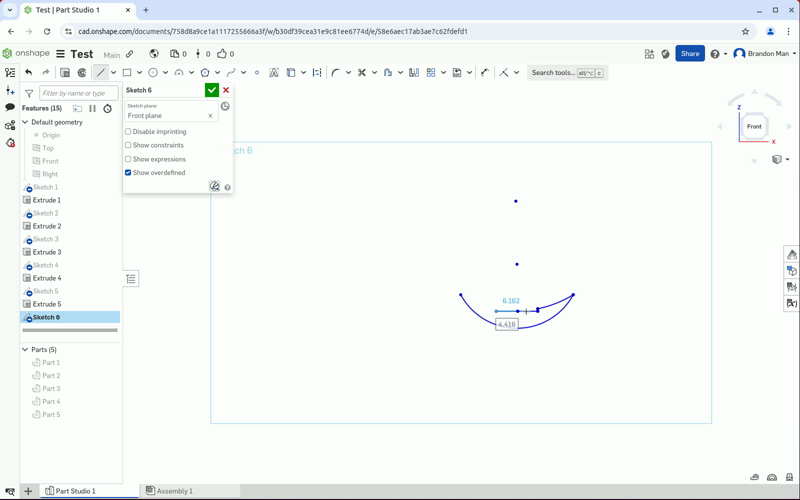
mouse_move(496, 308)
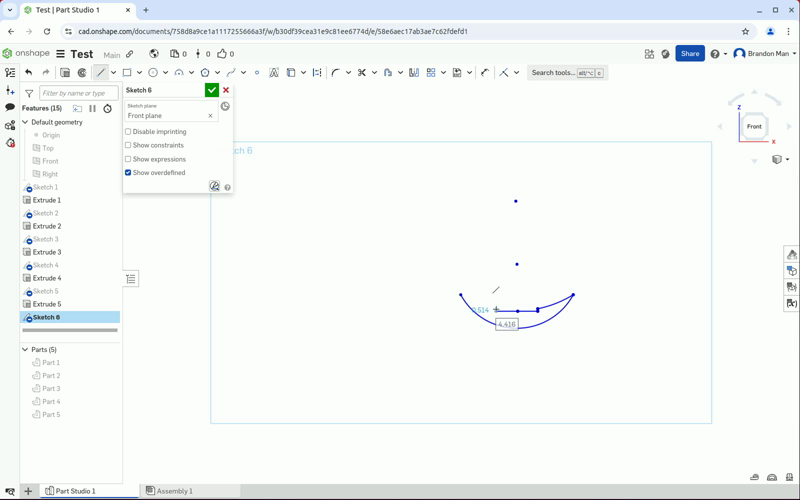
scroll(6)
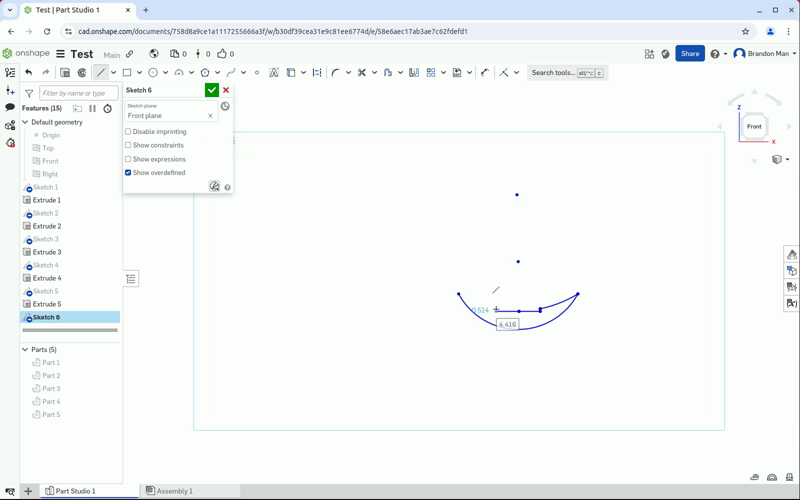
scroll(6)
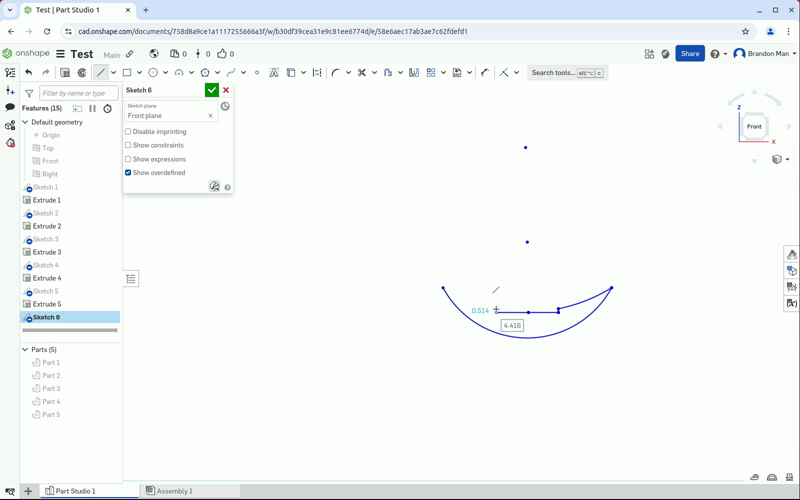
scroll(6)
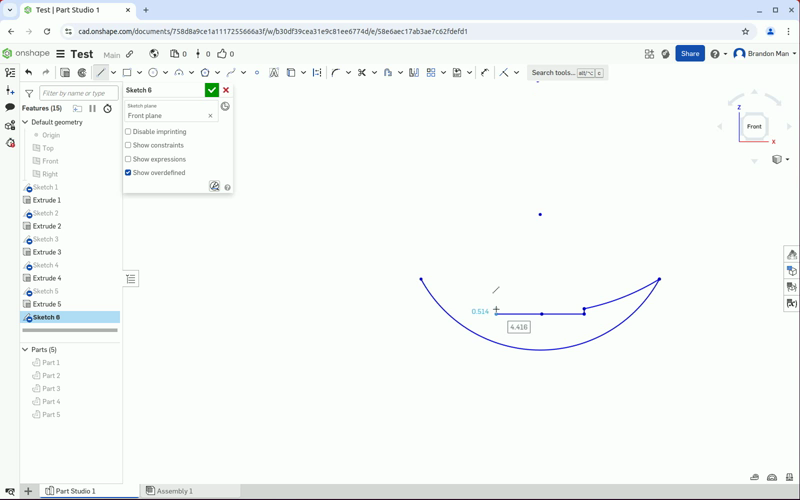
scroll(6)
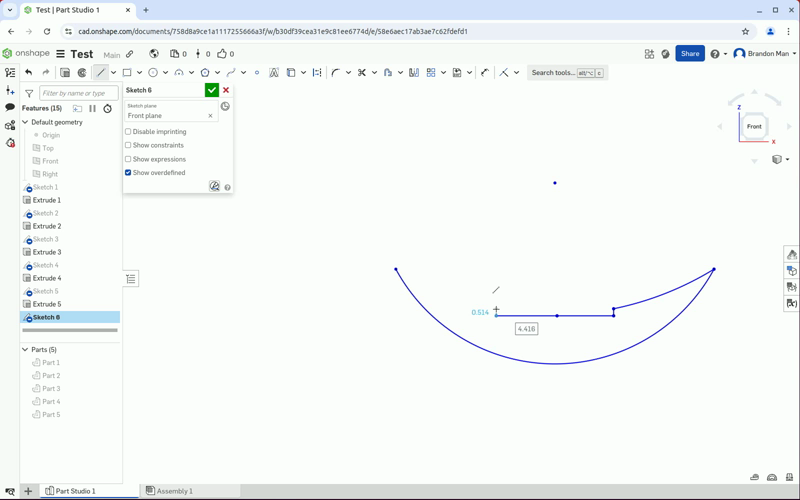
scroll(6)
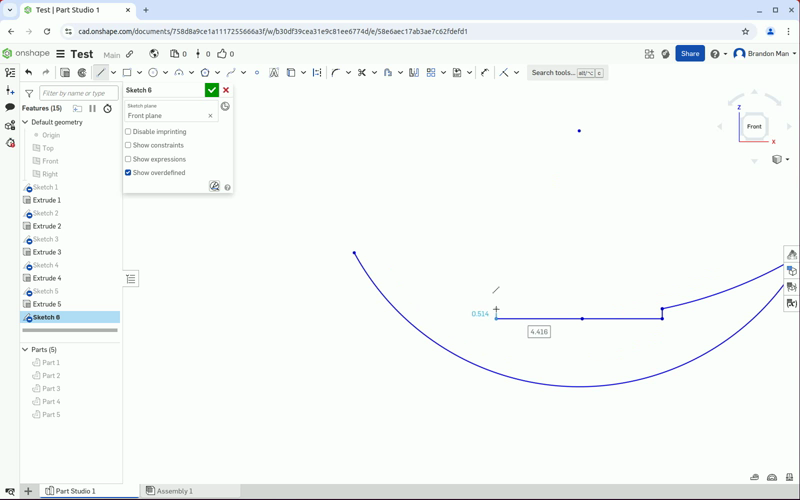
scroll(6)
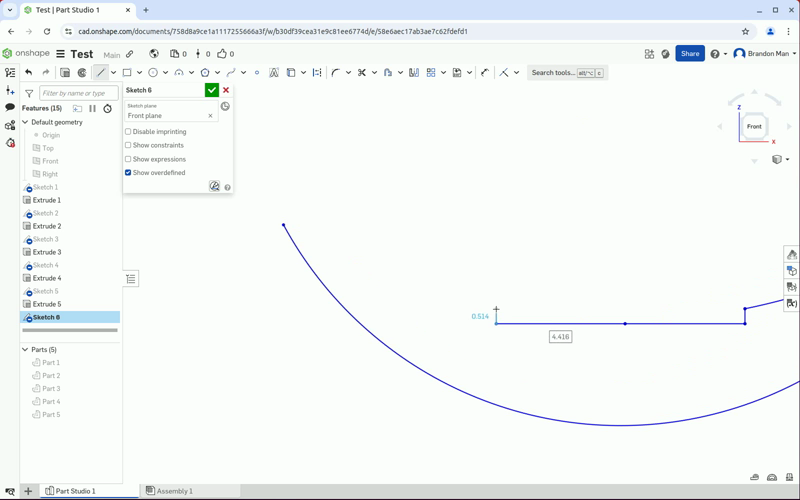
scroll(6)
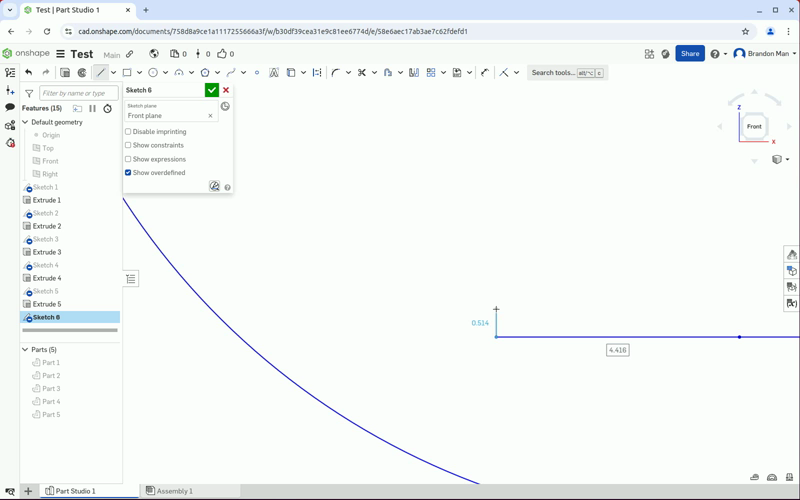
click(496, 308)
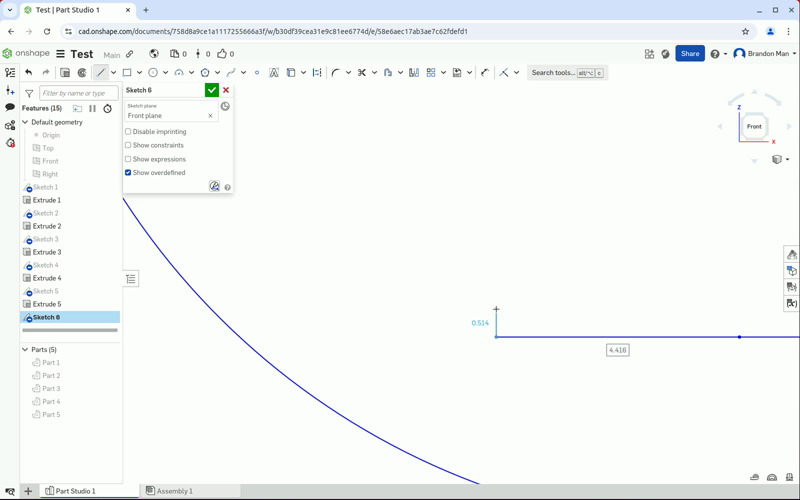
scroll(-6)
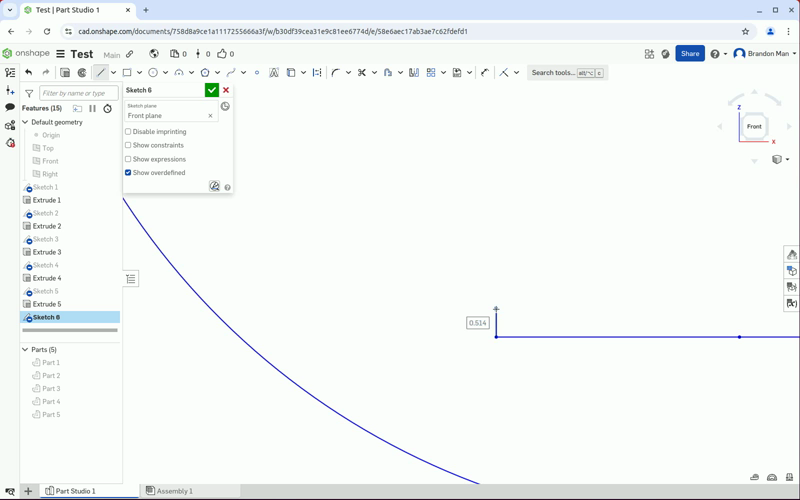
scroll(-6)
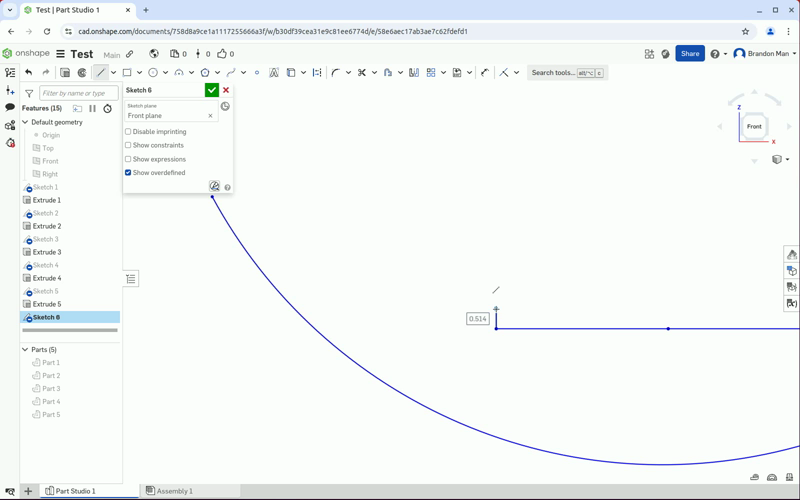
scroll(-6)
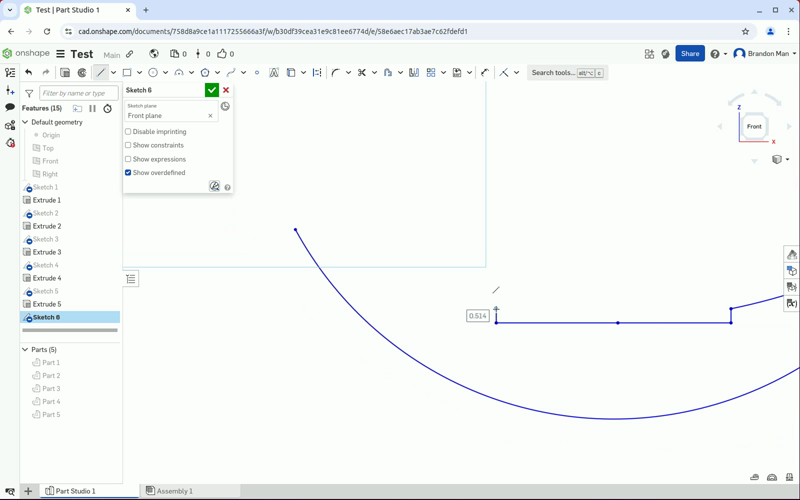
scroll(-6)
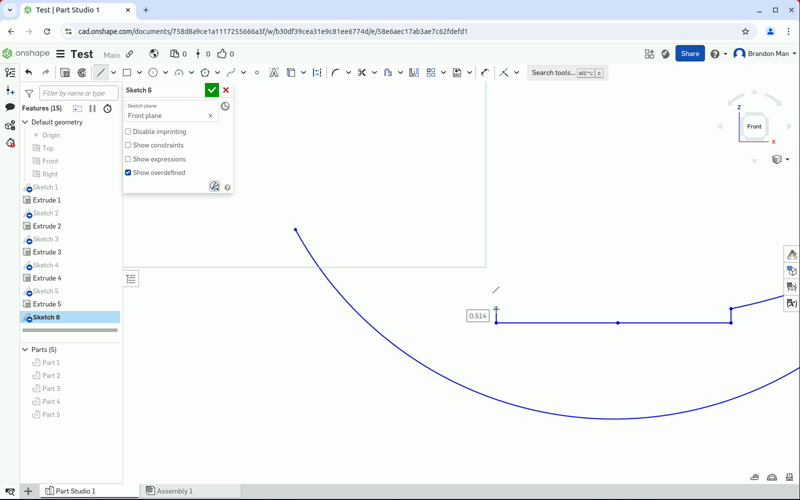
scroll(-6)
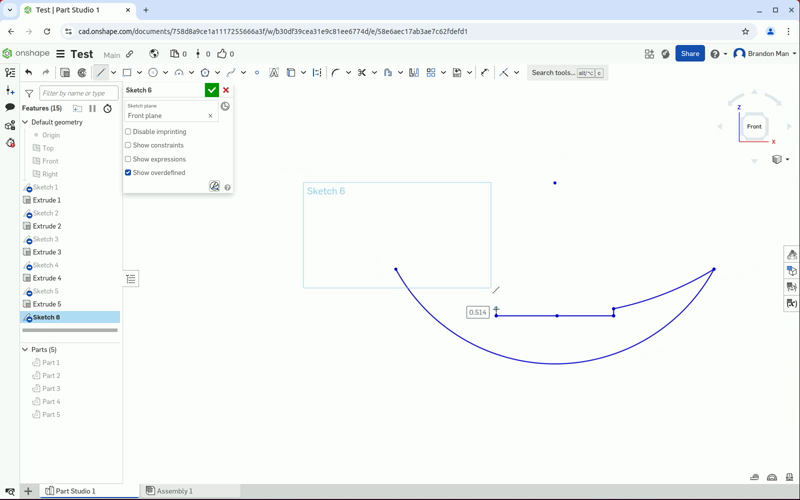
scroll(-6)
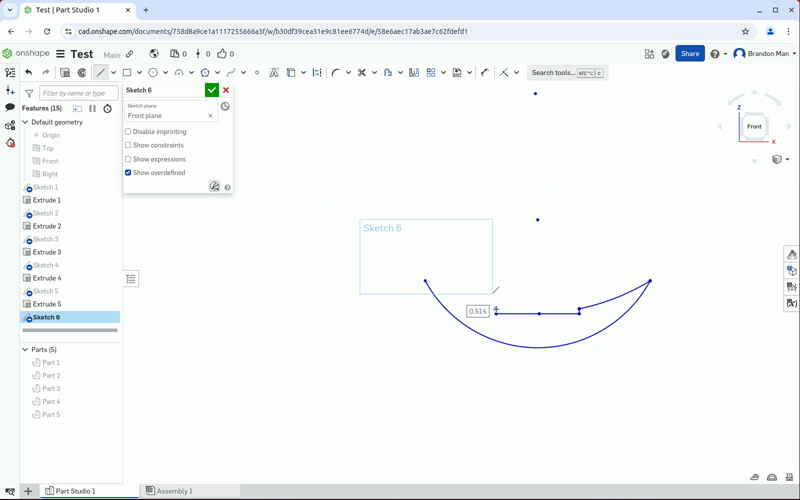
scroll(-6)
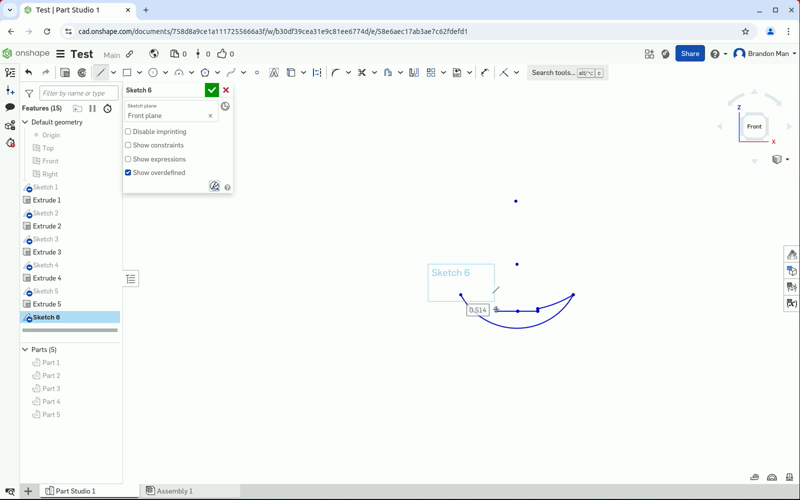
key_up(shift)
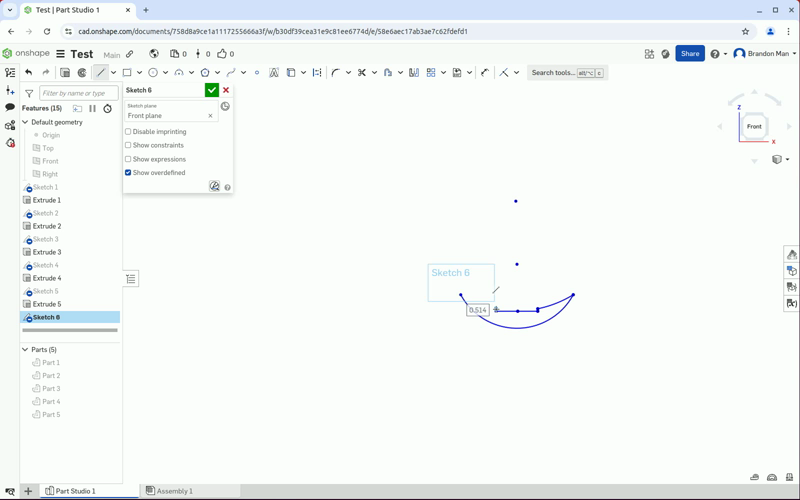
key(esc)
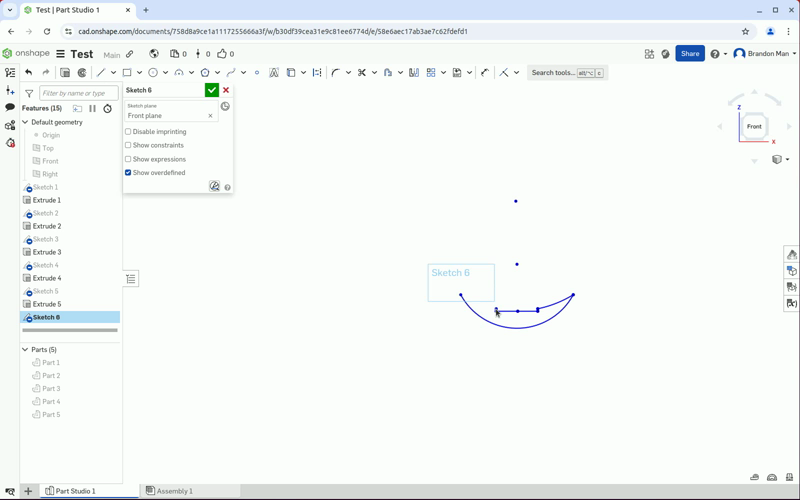
key(a)
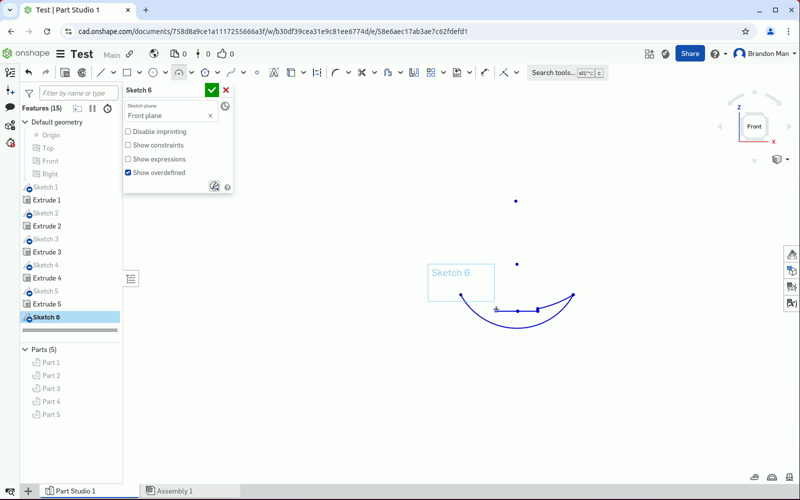
mouse_move(496, 308)
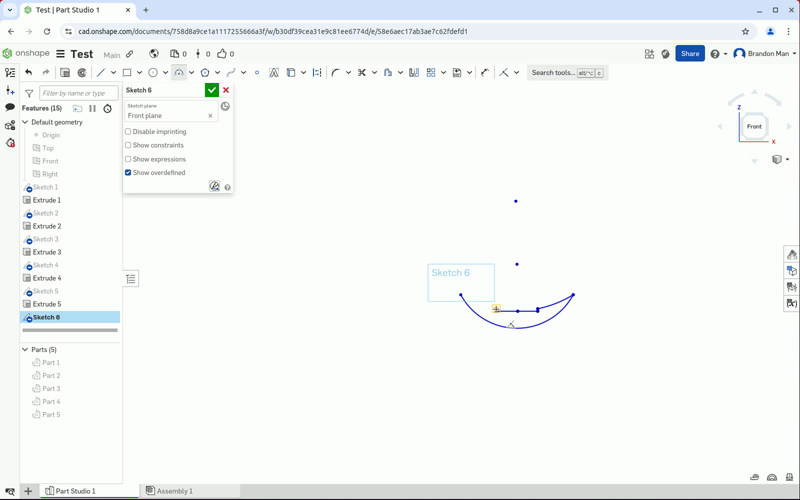
scroll(6)
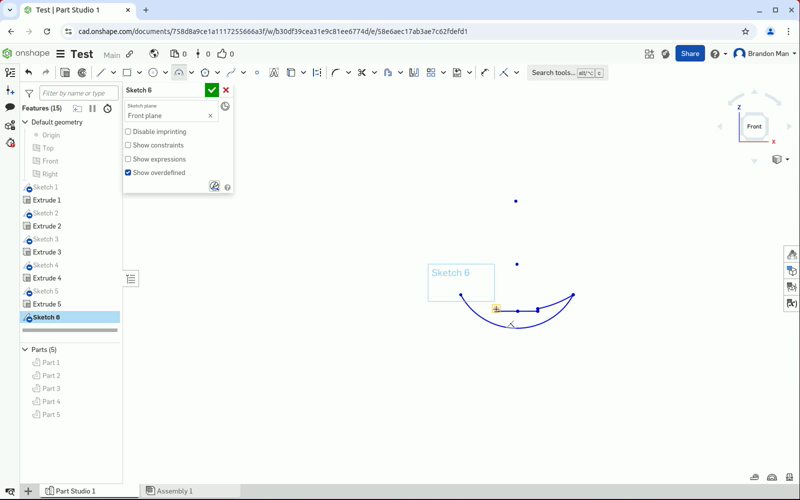
scroll(6)
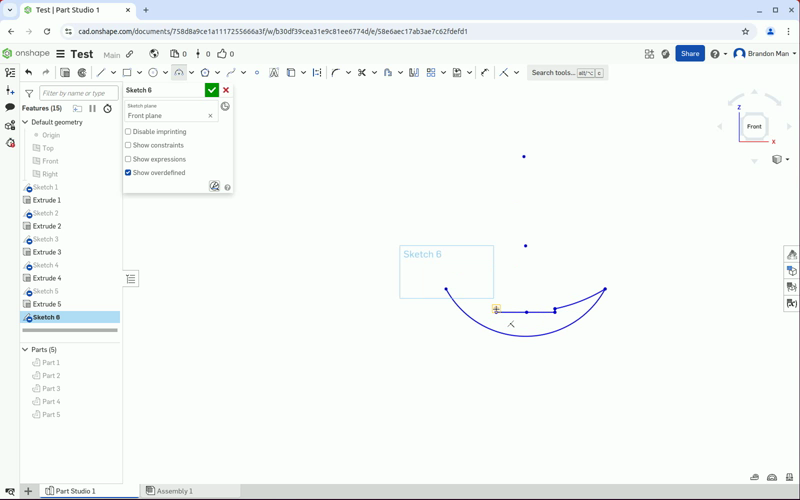
scroll(6)
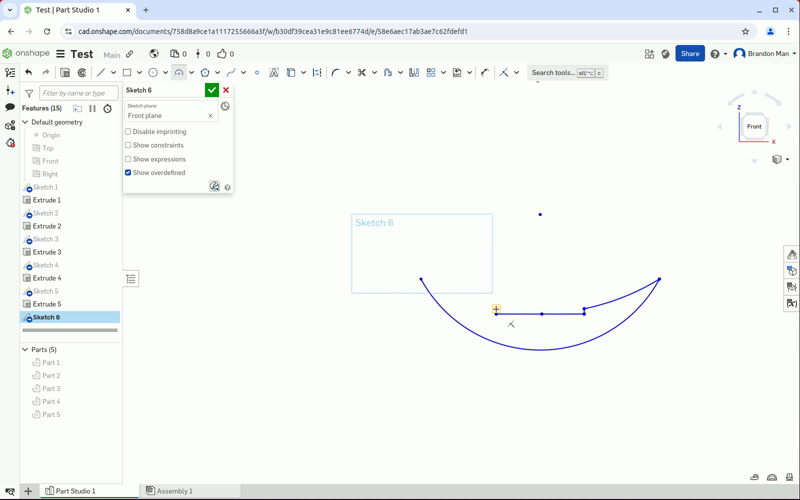
scroll(6)
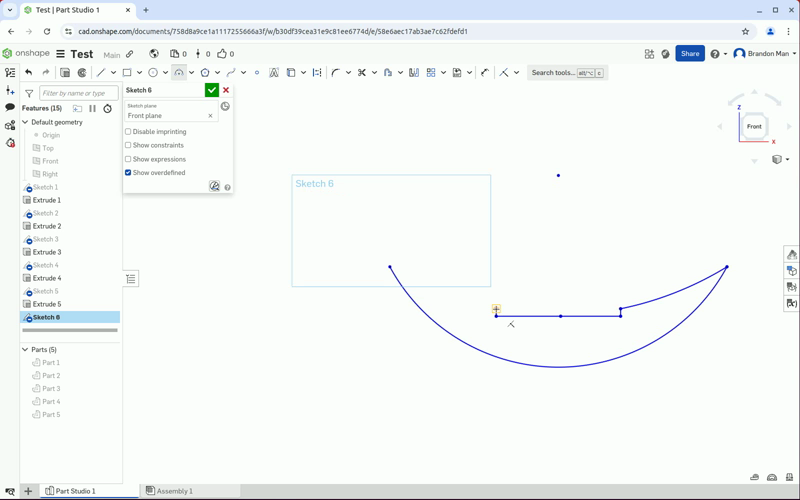
scroll(6)
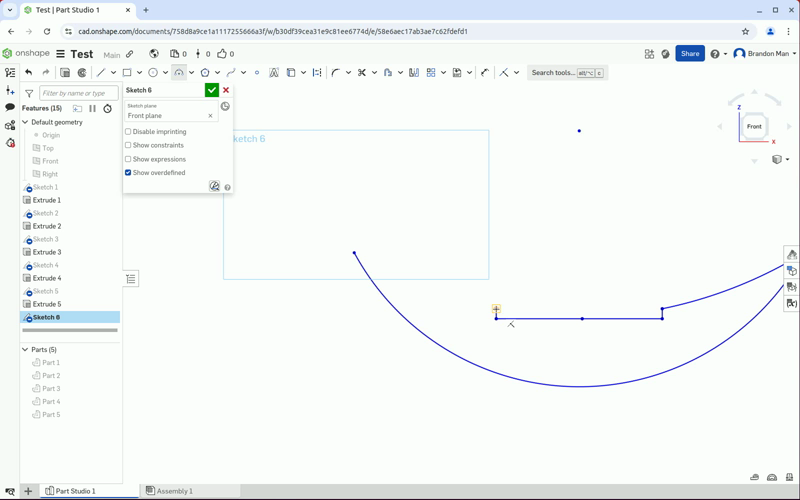
scroll(6)
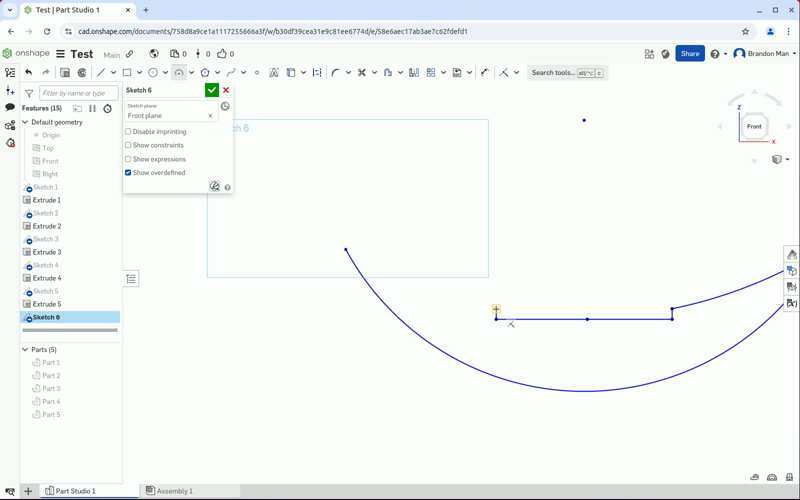
scroll(6)
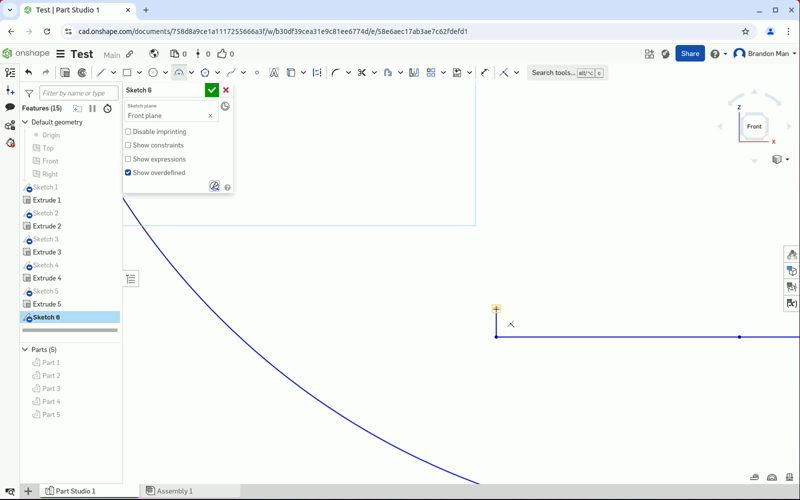
click(496, 308)
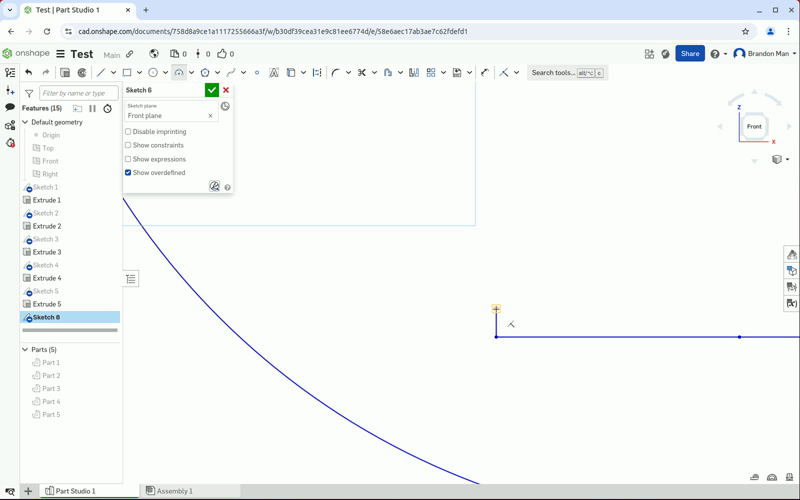
scroll(-6)
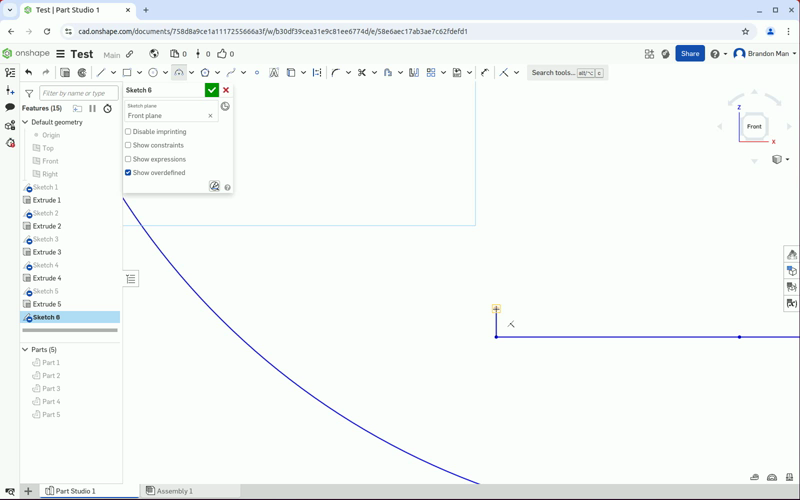
scroll(-6)
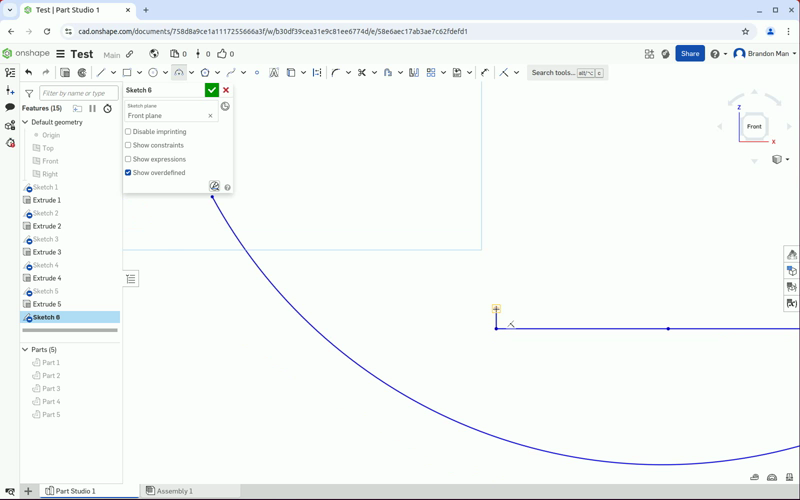
scroll(-6)
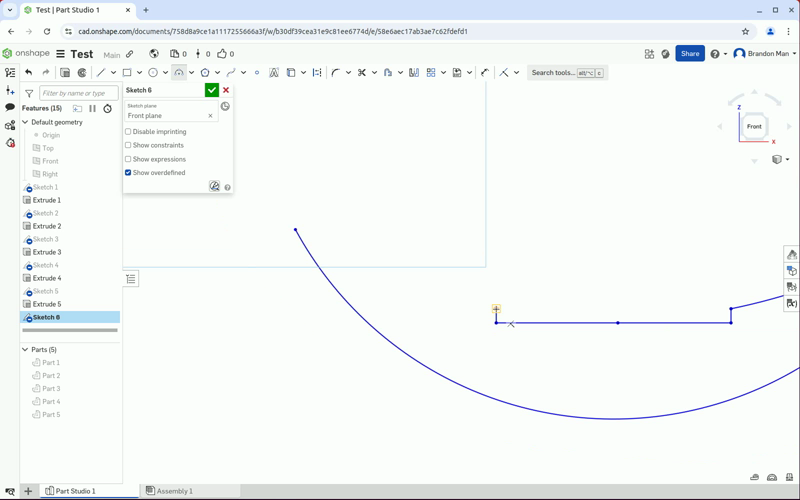
scroll(-6)
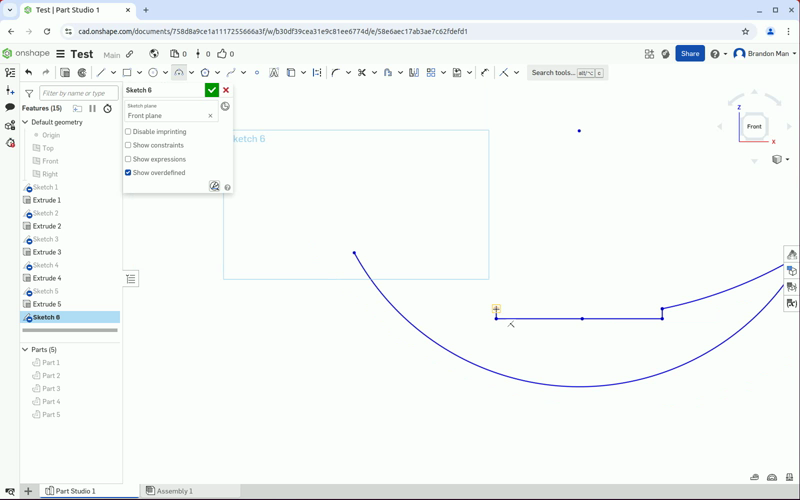
scroll(-6)
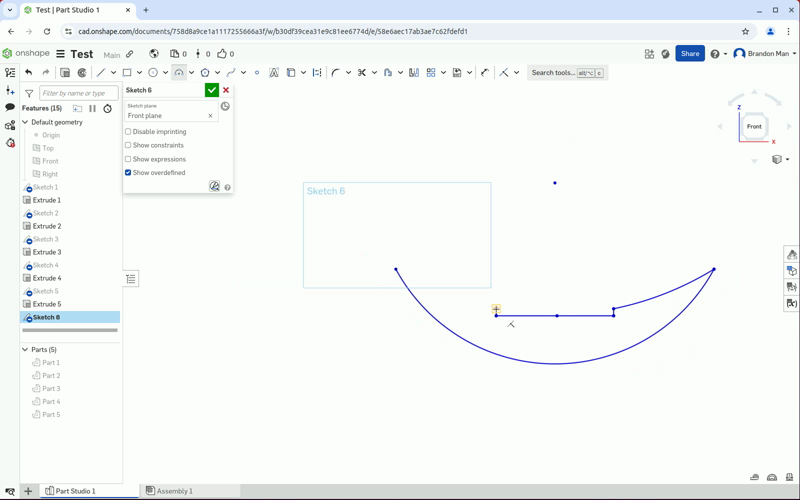
scroll(-6)
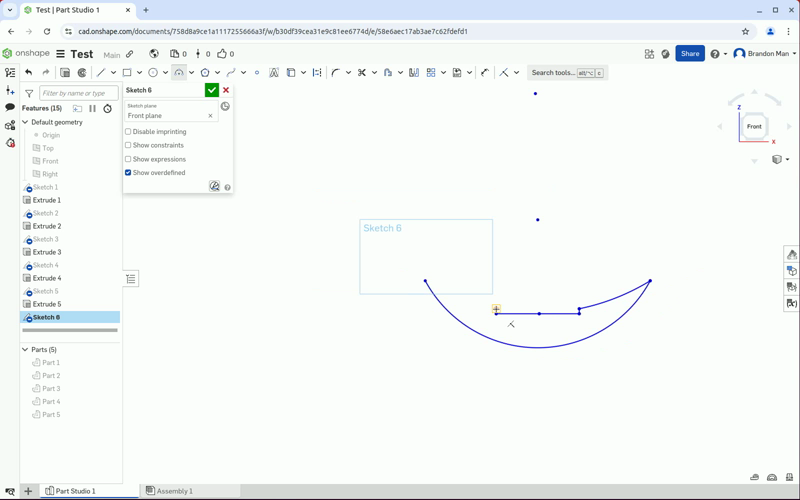
scroll(-6)
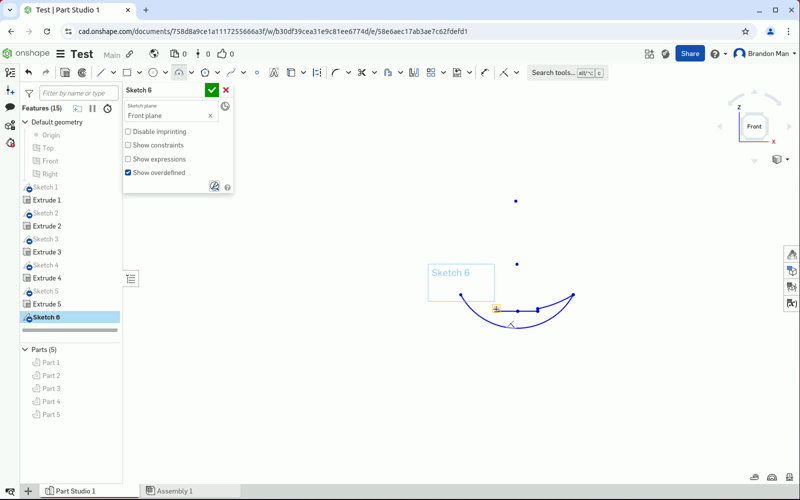
mouse_move(460, 294)
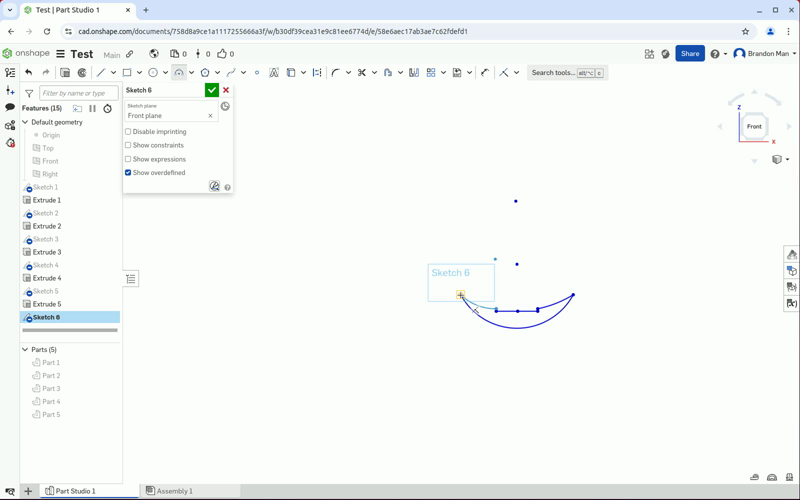
click(460, 294)
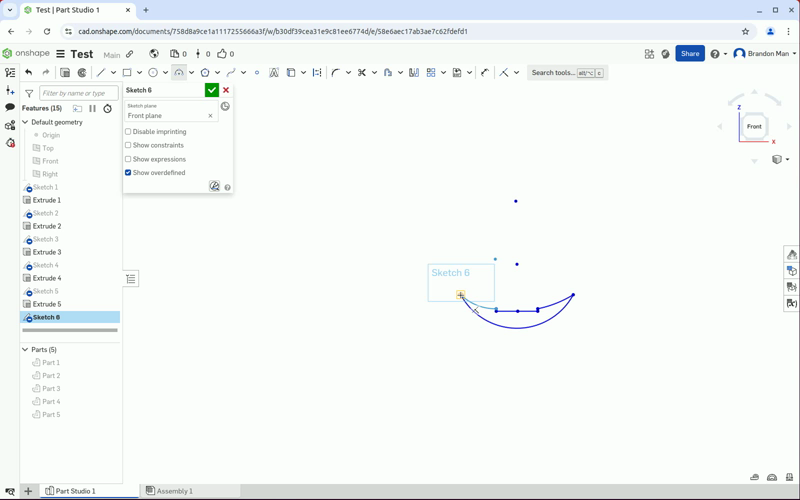
key_down(shift)
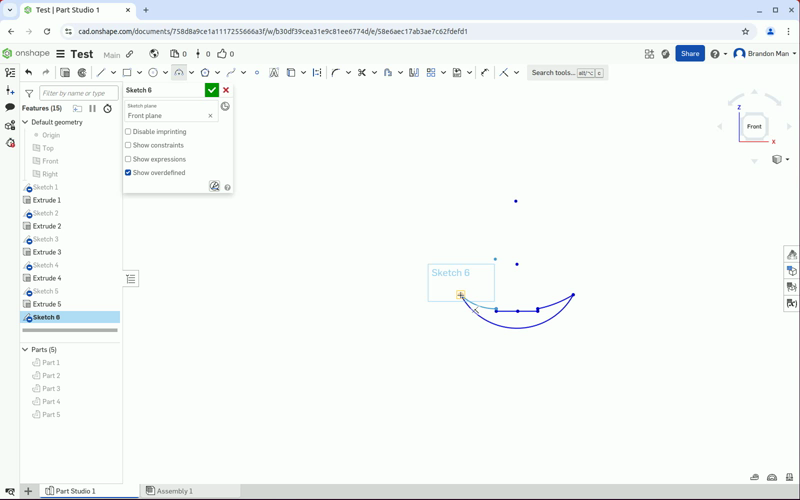
mouse_move(477, 303)
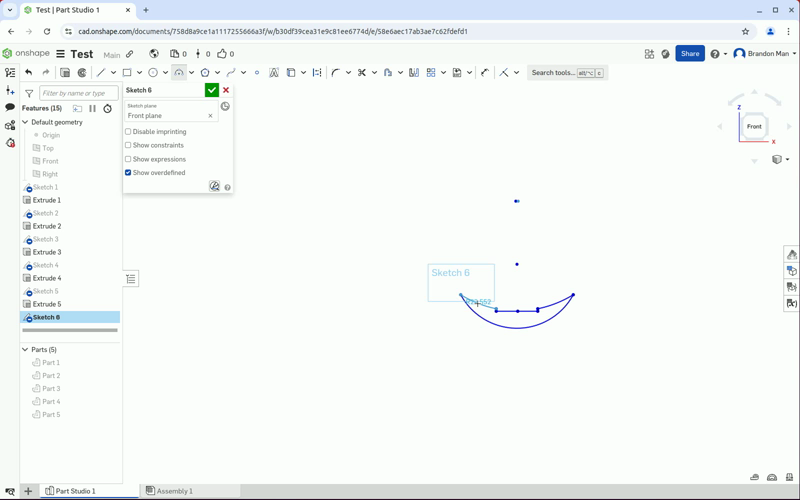
click(477, 303)
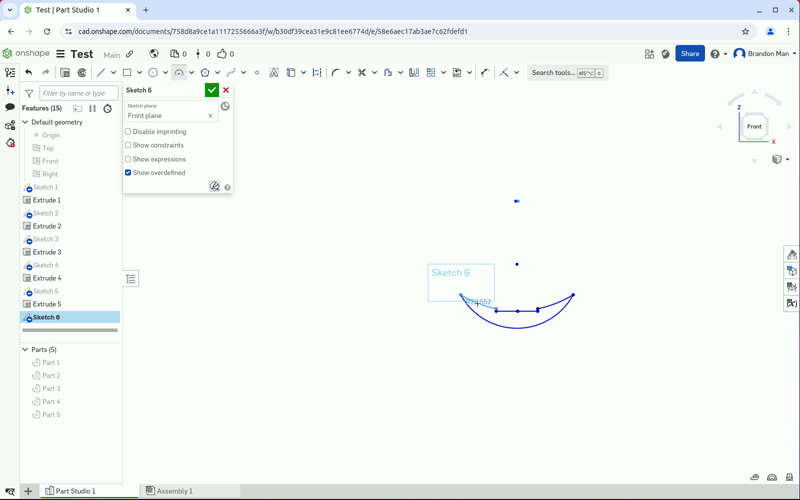
key_up(shift)
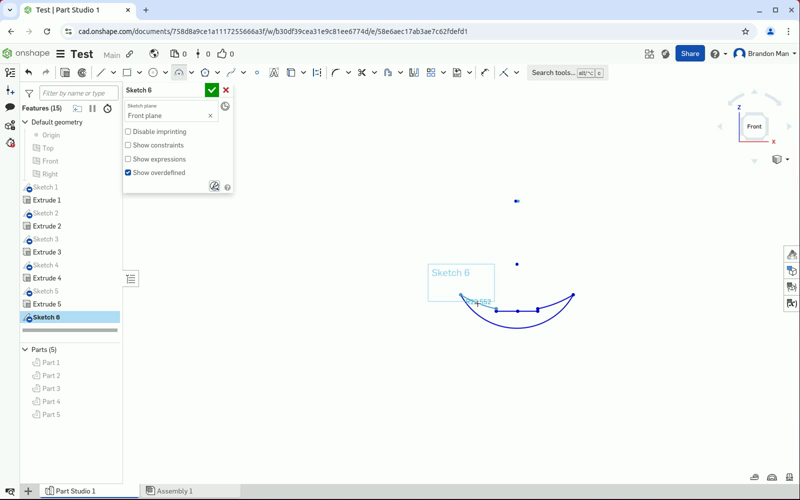
key(esc)
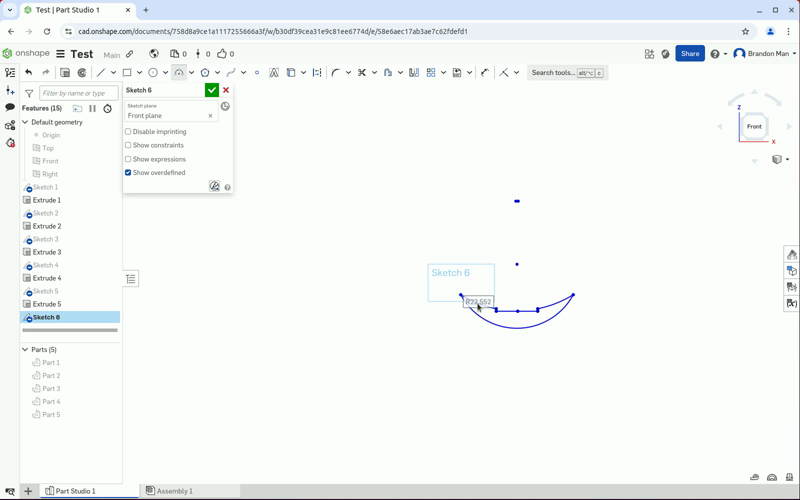
mouse_move(509, 325)
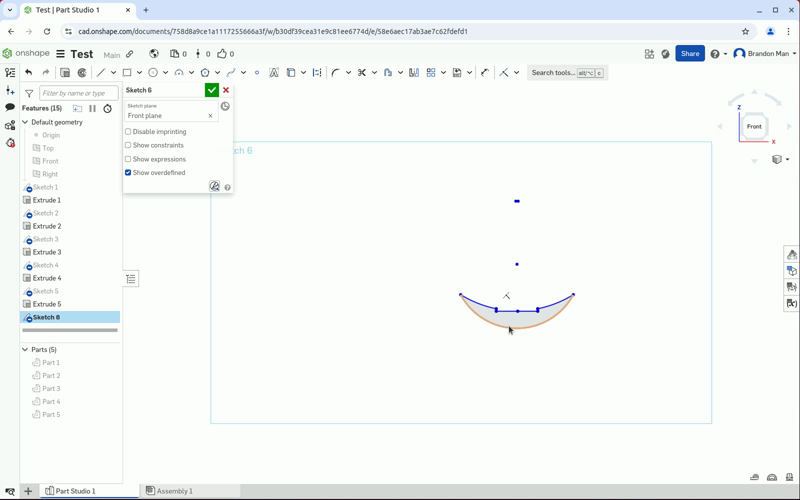
scroll(6)
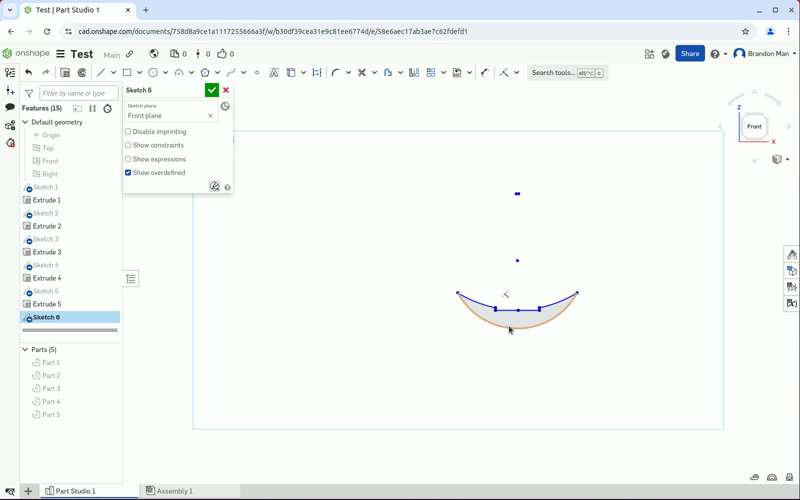
scroll(6)
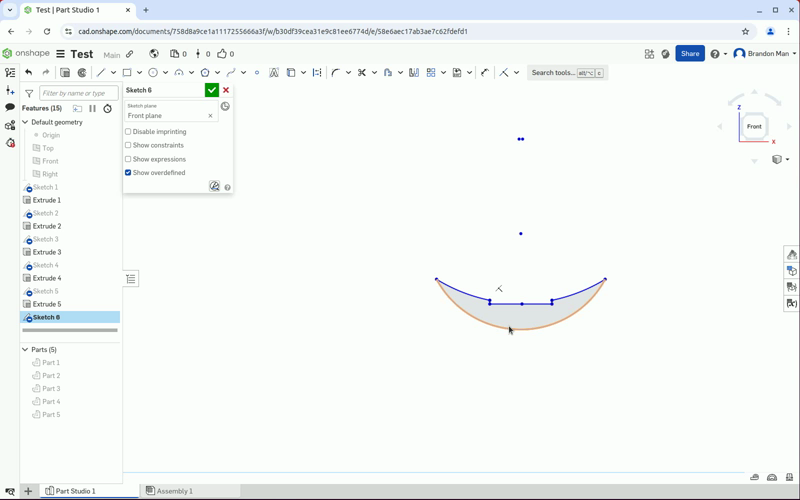
scroll(6)
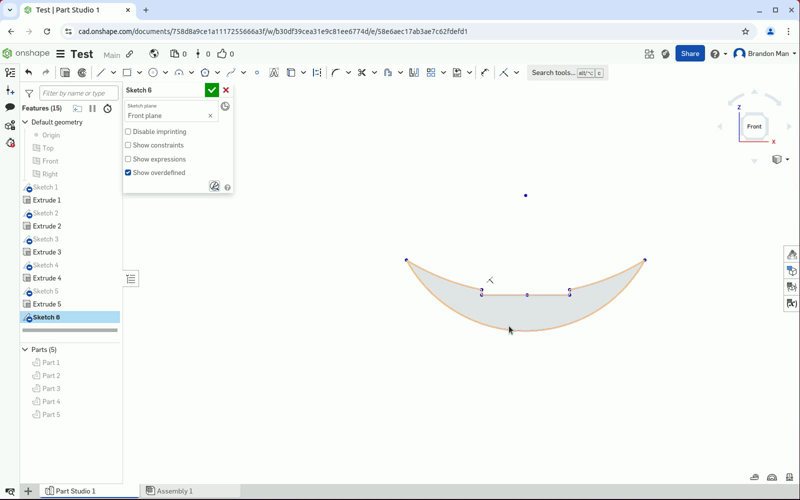
scroll(6)
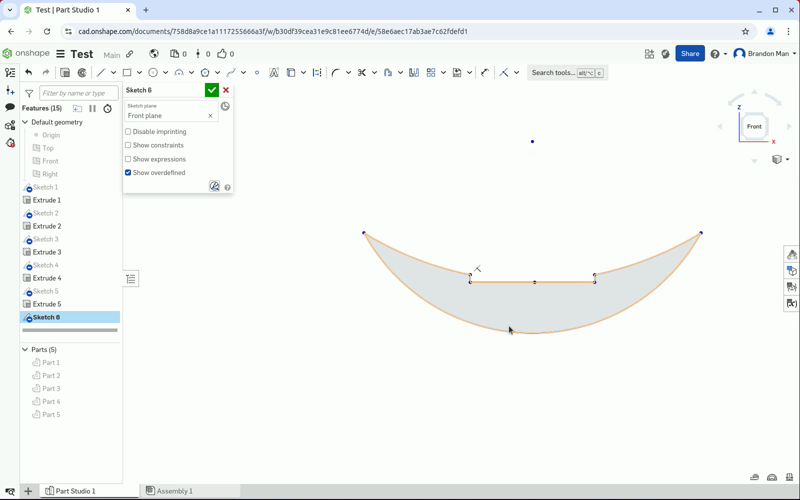
scroll(6)
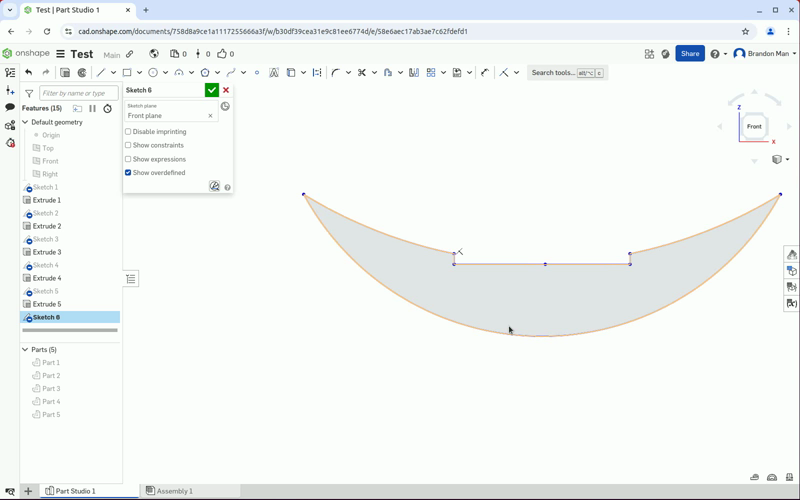
scroll(6)
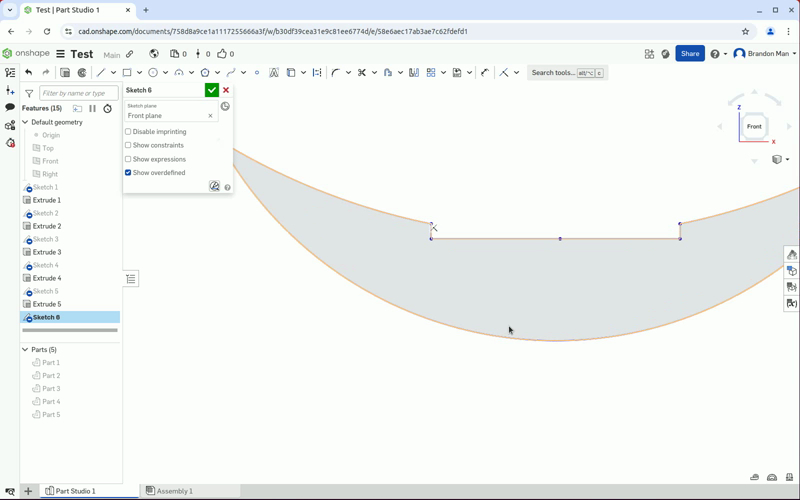
scroll(6)
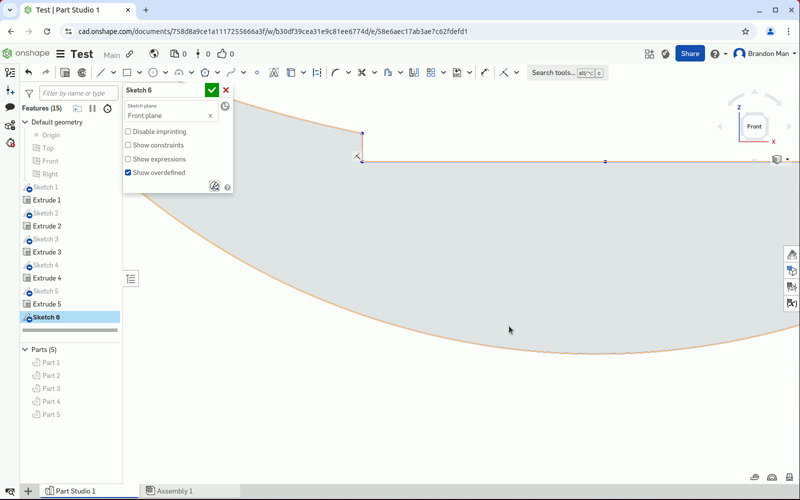
click(509, 325)
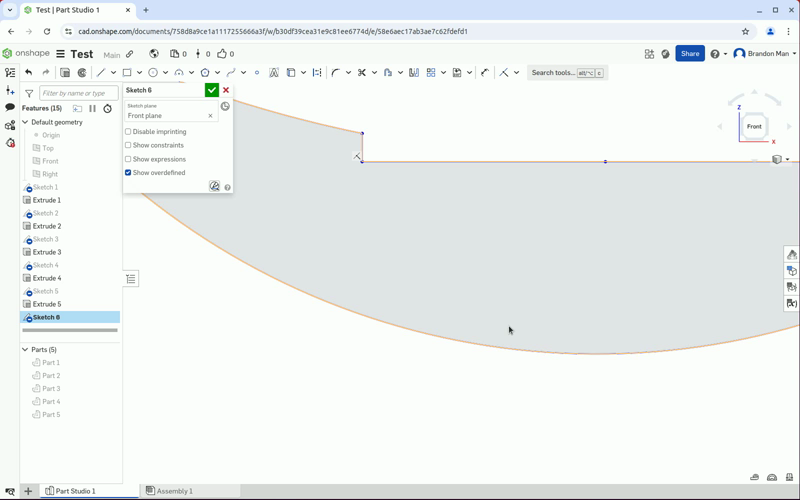
scroll(-6)
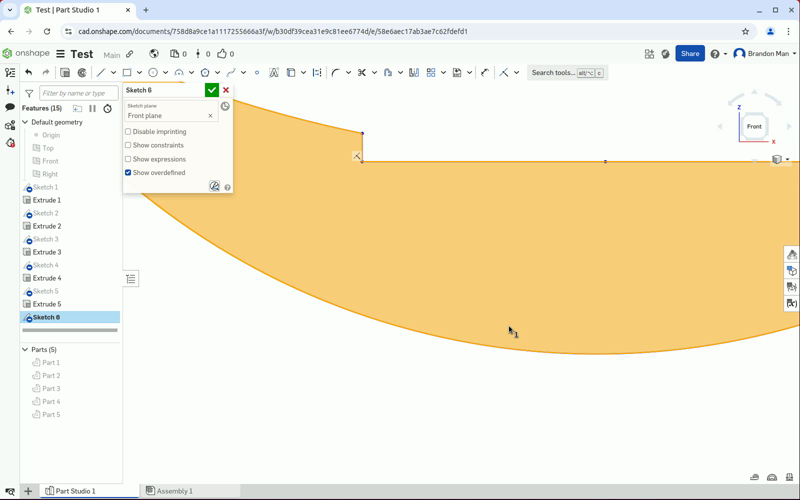
scroll(-6)
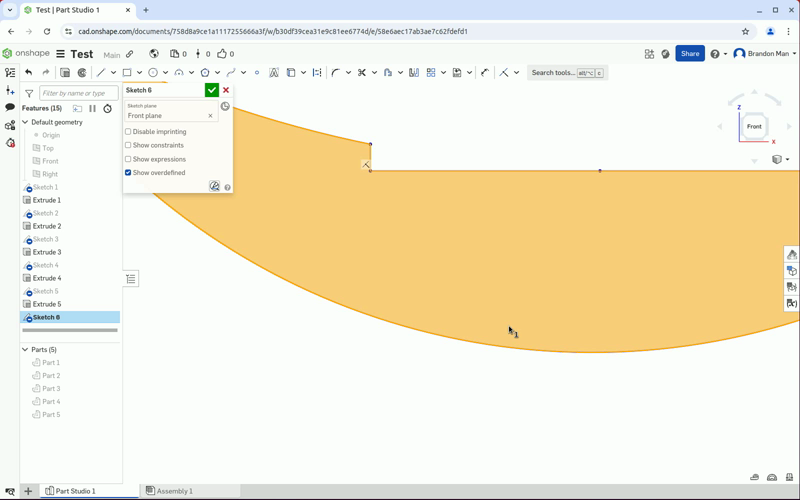
scroll(-6)
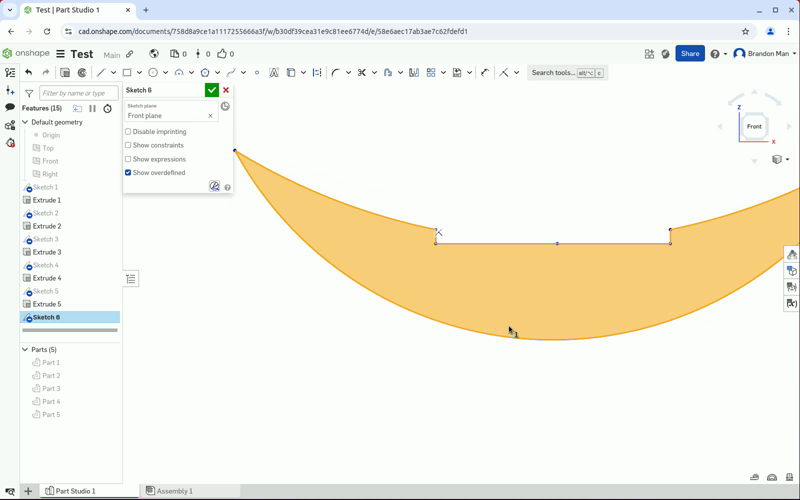
scroll(-6)
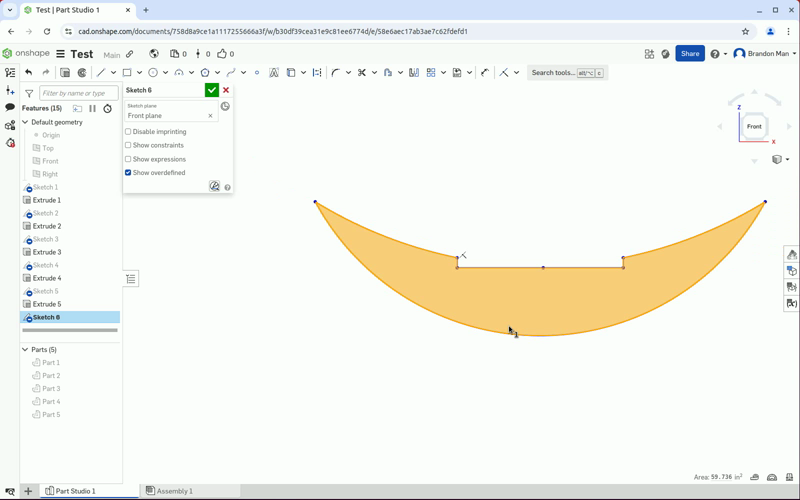
scroll(-6)
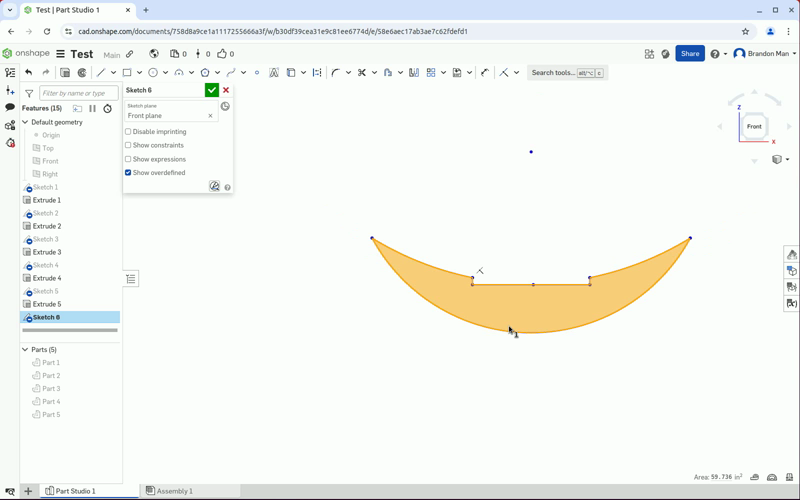
scroll(-6)
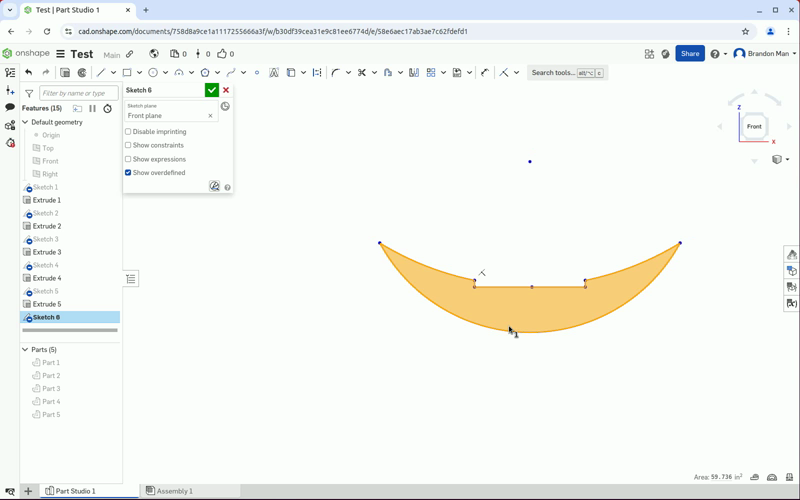
scroll(-6)
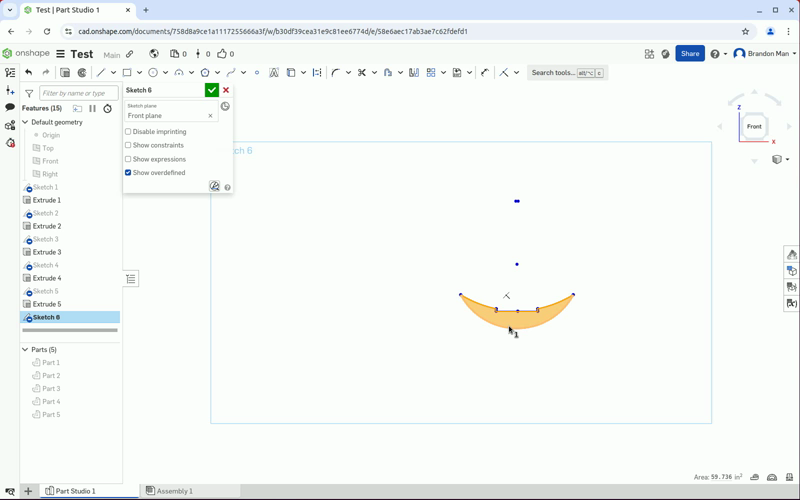
mouse_move(73, 352)
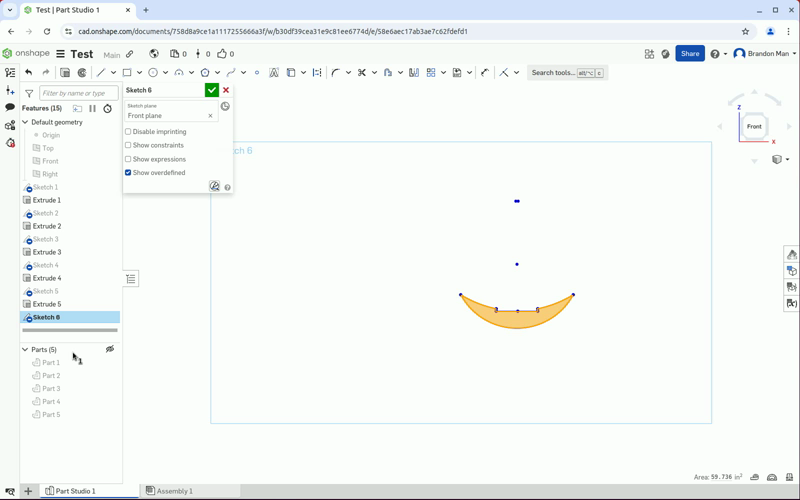
key(shift+y)
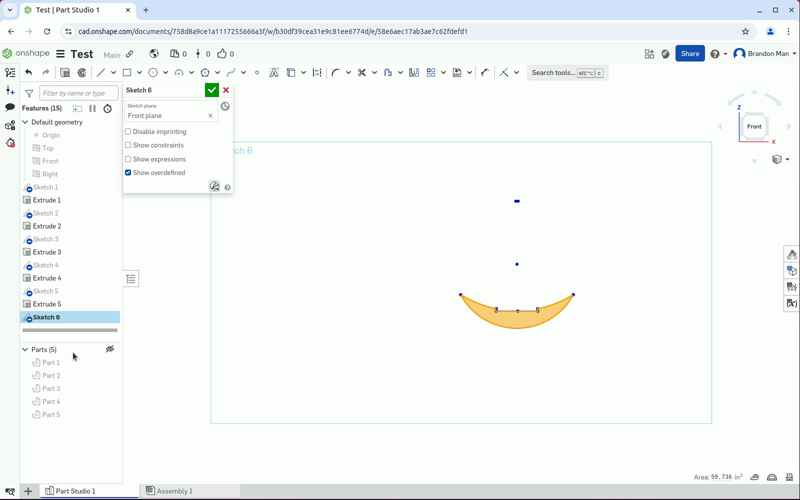
key(shift+e)
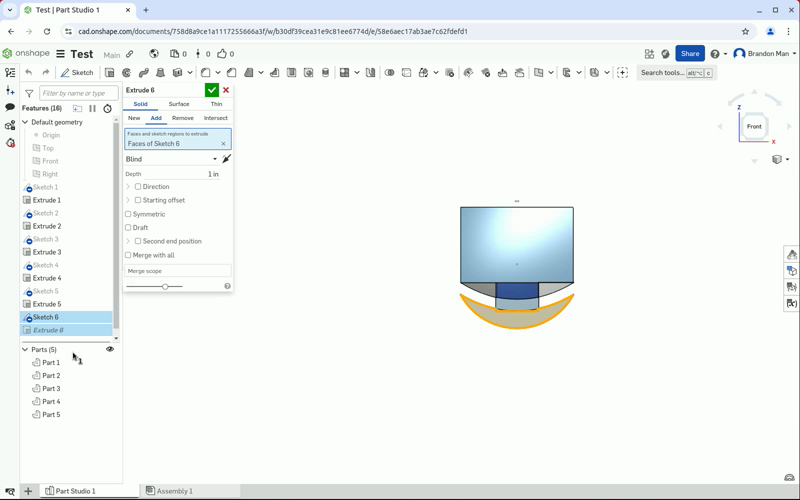
mouse_move(143, 106)
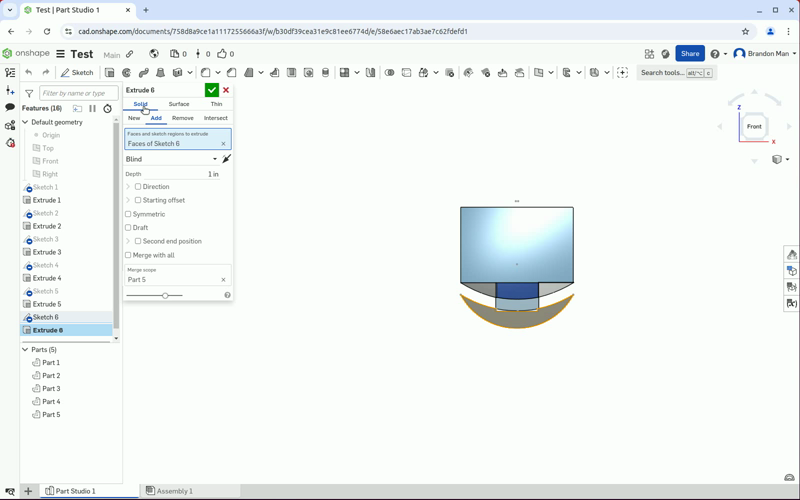
click(143, 106)
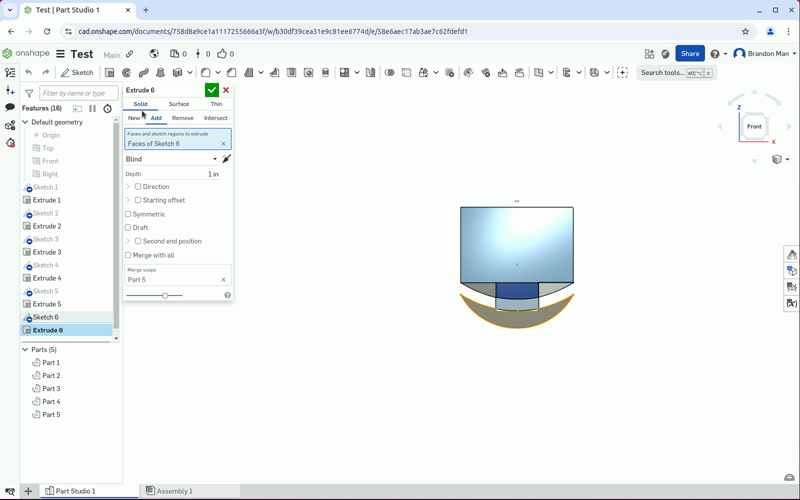
mouse_move(137, 120)
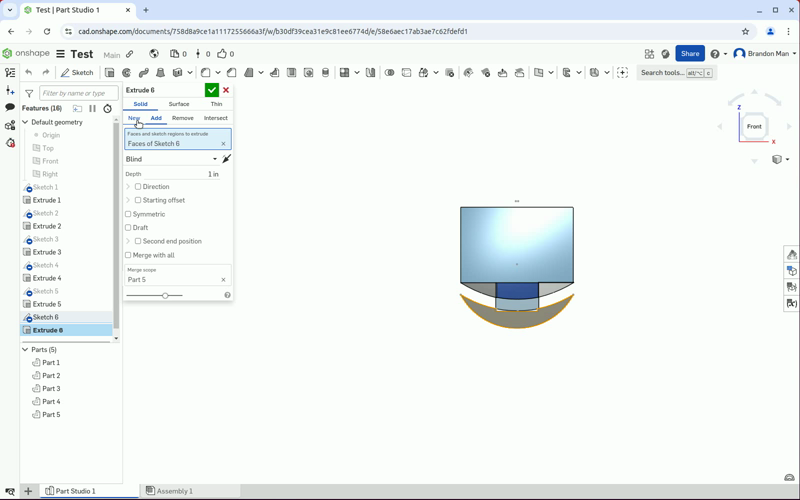
click(137, 120)
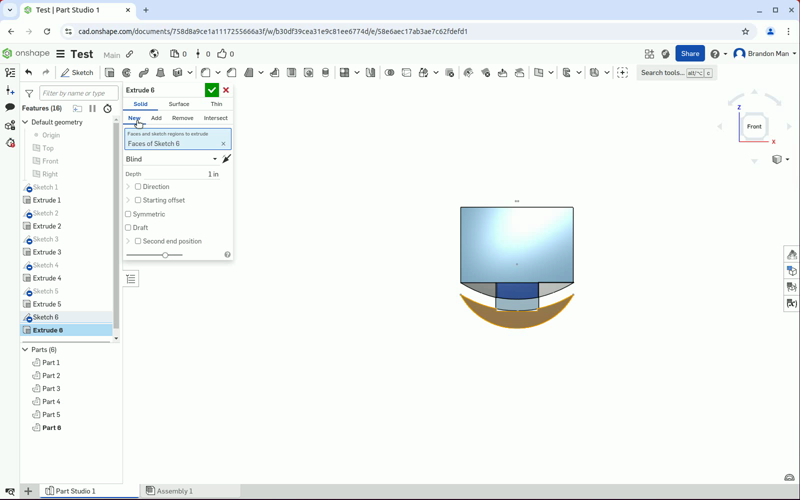
key(tab, 4)
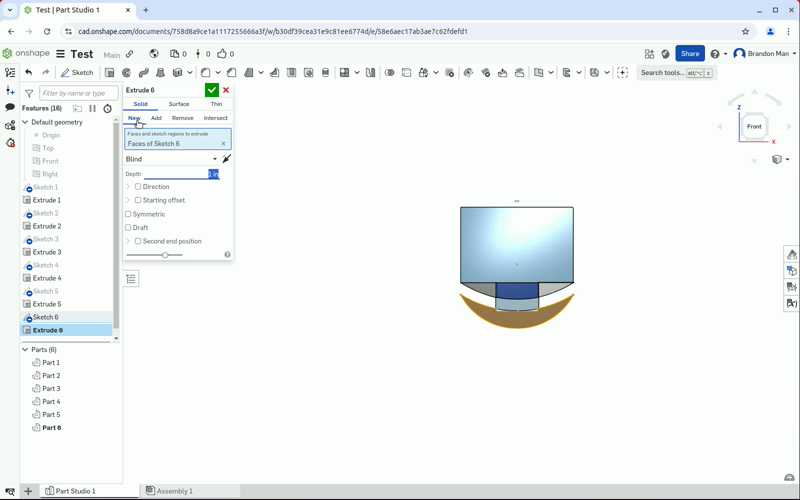
text(7.703)
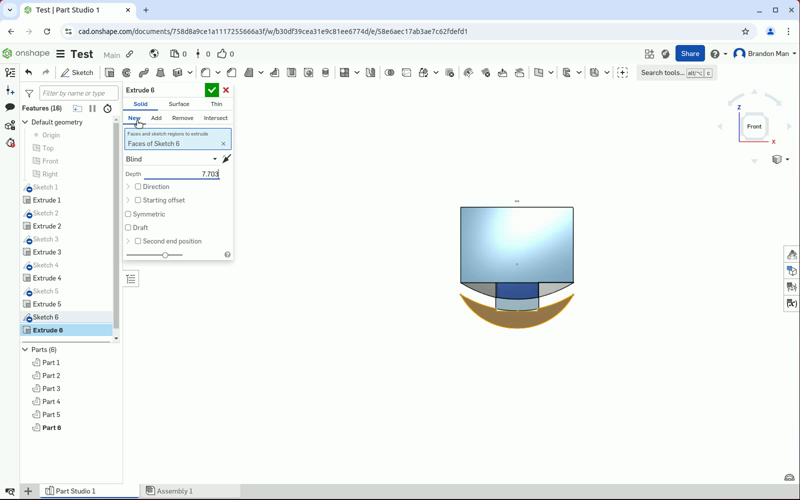
key(enter)
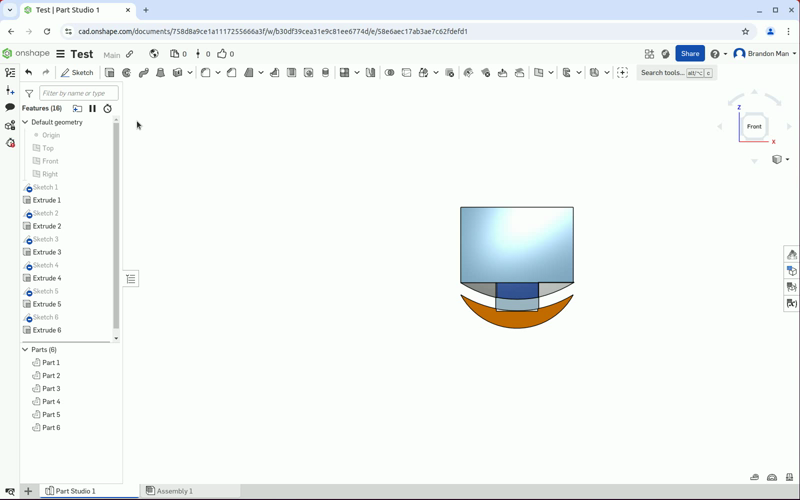
key(shift+h)
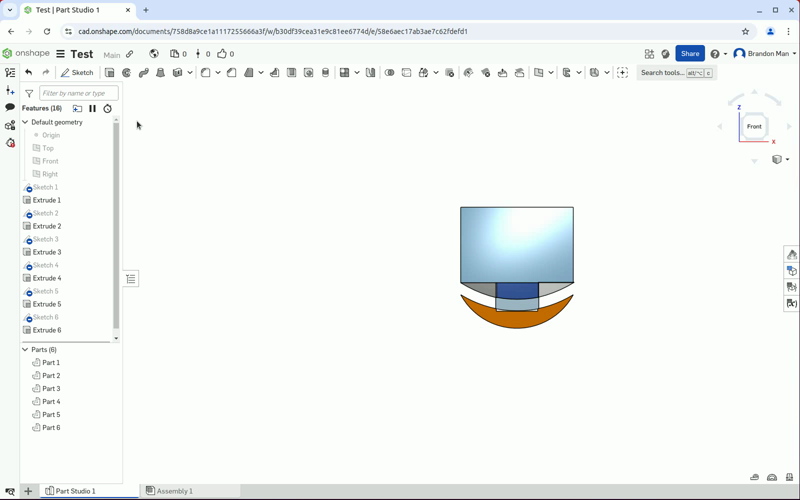
key(shift+h)
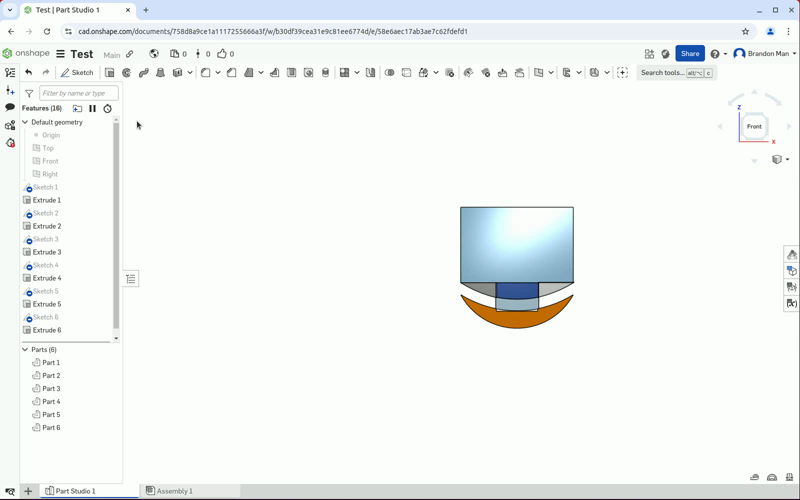
mouse_move(69, 189)
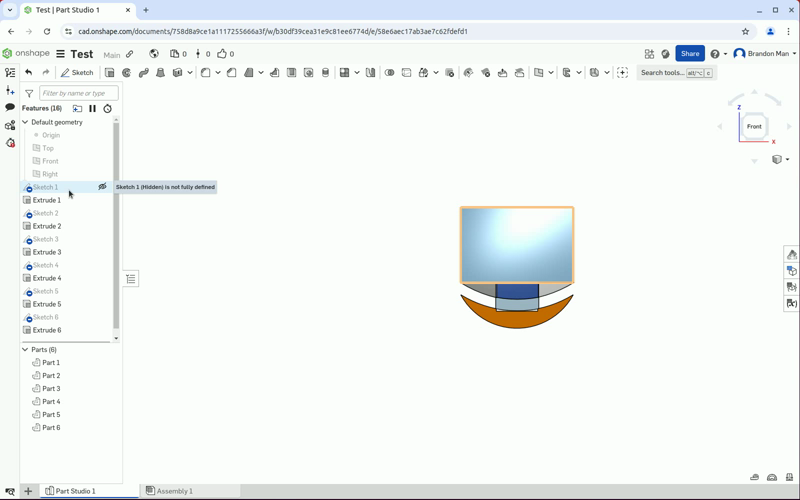
click(69, 189)
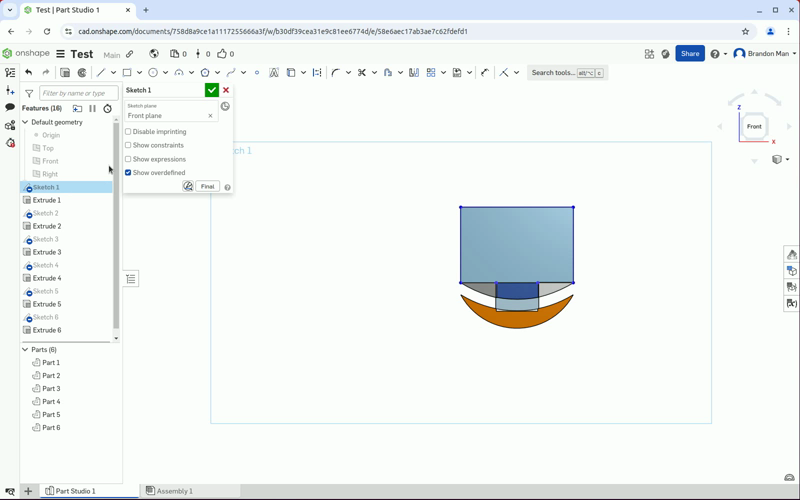
mouse_move(229, 92)
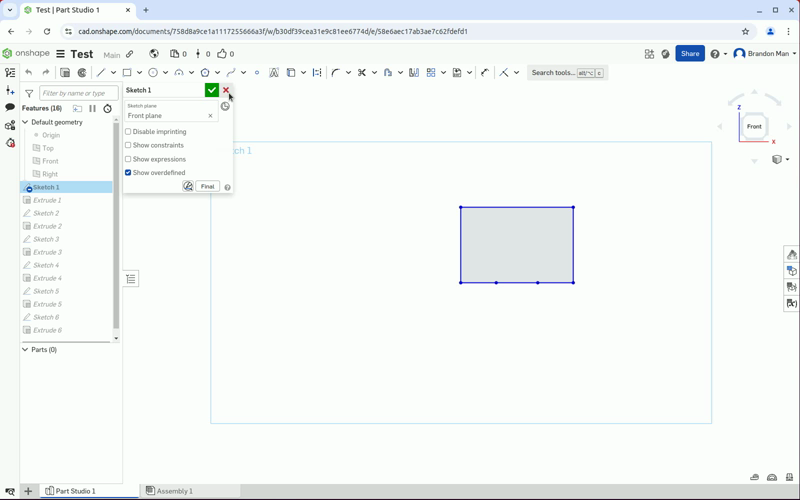
click(229, 92)
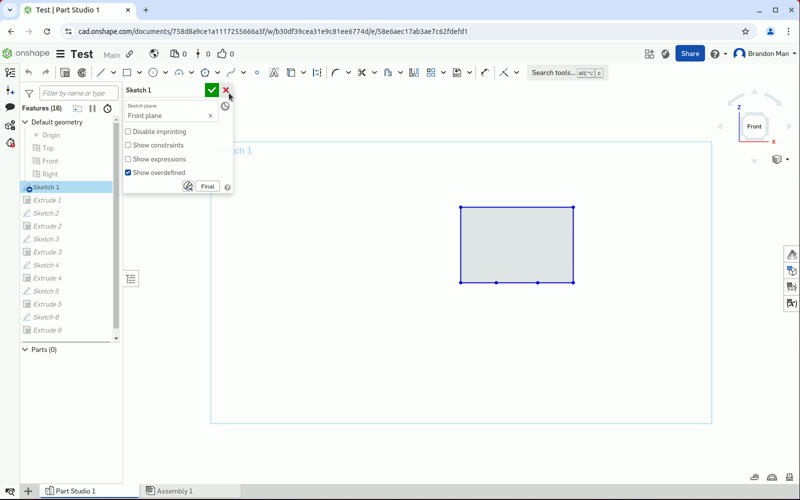
key(shift+s)
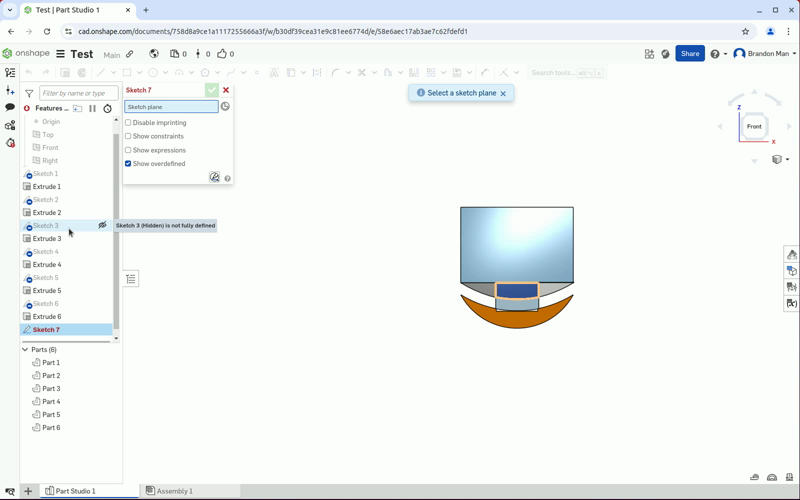
scroll(3)
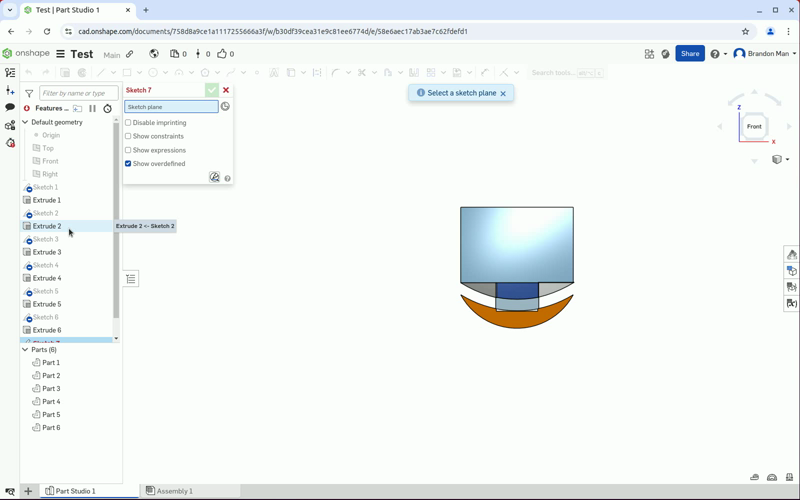
mouse_move(69, 163)
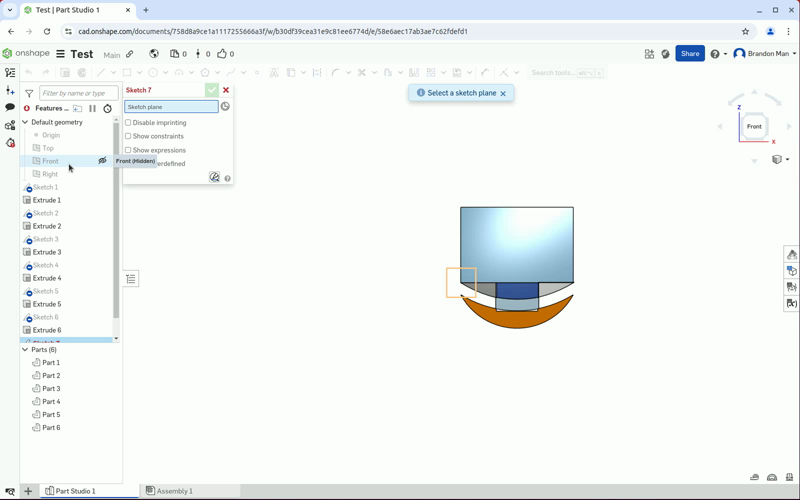
click(69, 163)
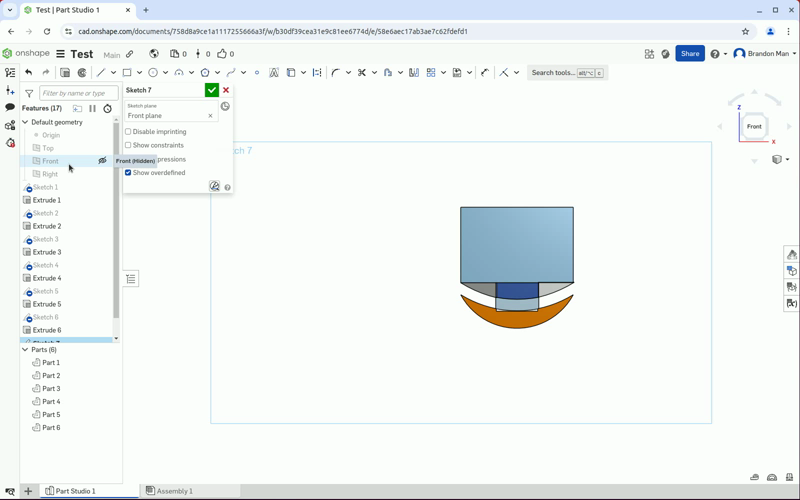
mouse_move(73, 352)
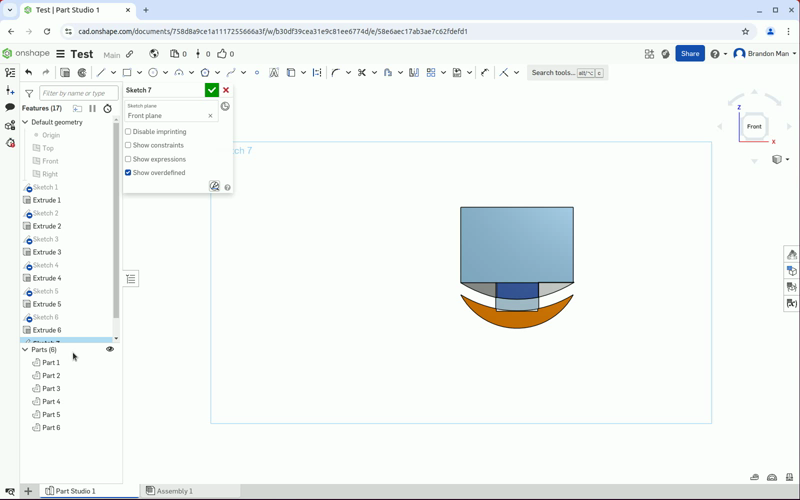
key(y)
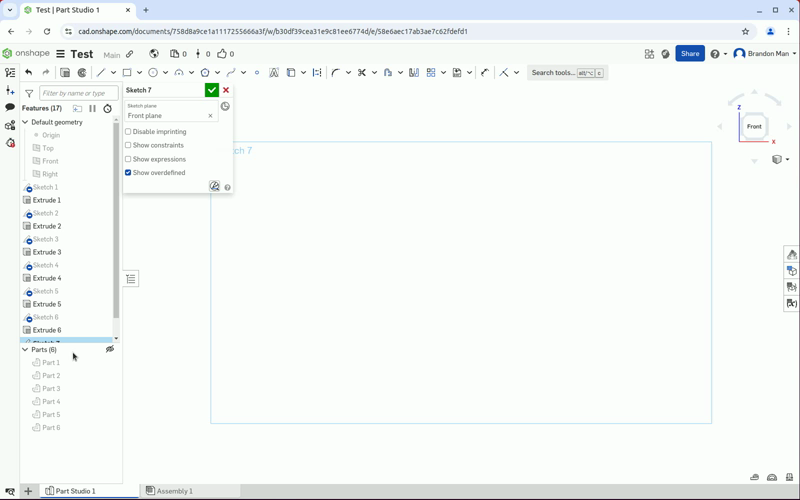
key(a)
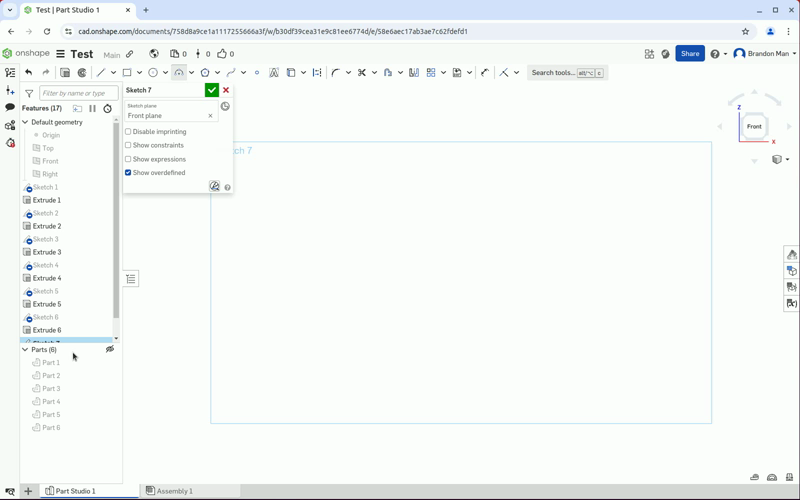
key_down(shift)
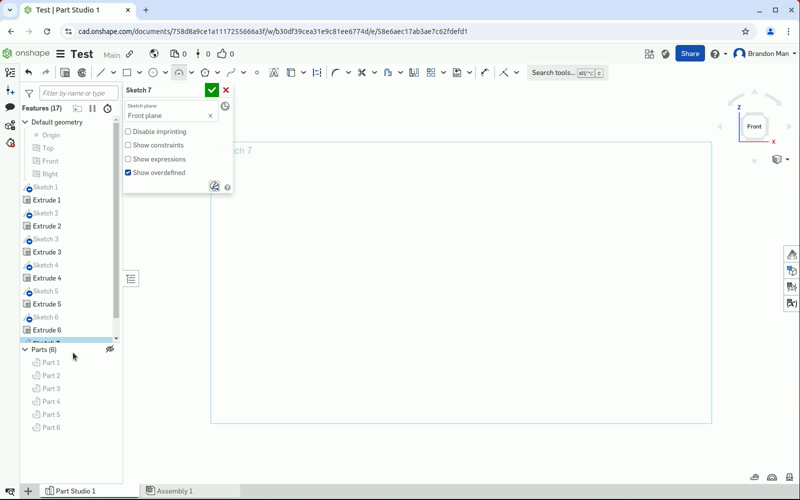
mouse_move(516, 311)
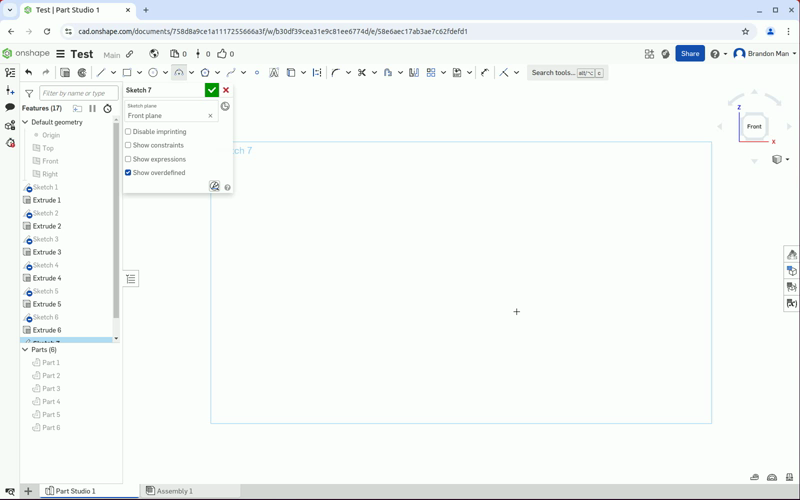
click(516, 311)
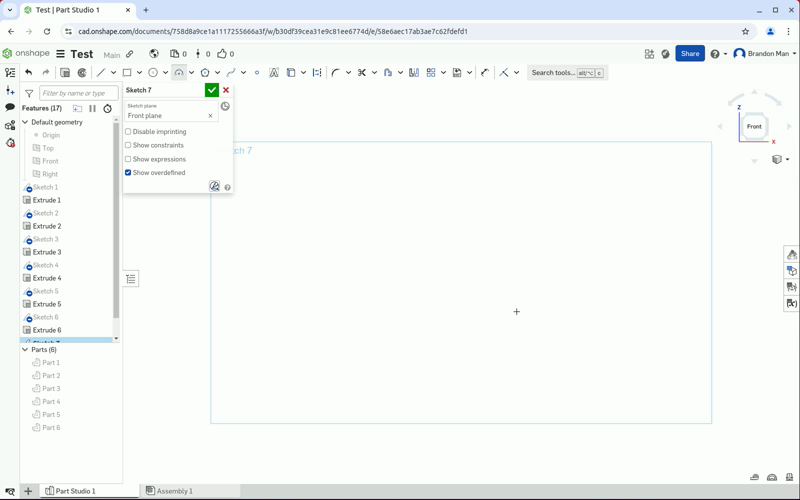
key_up(shift)
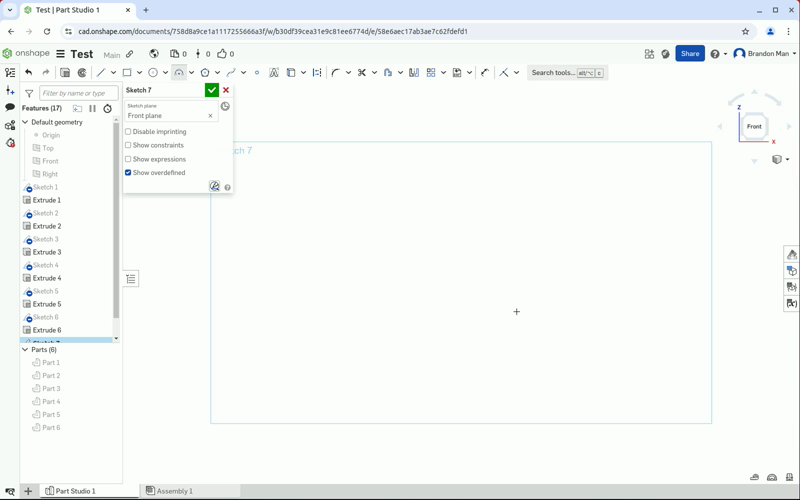
key_down(shift)
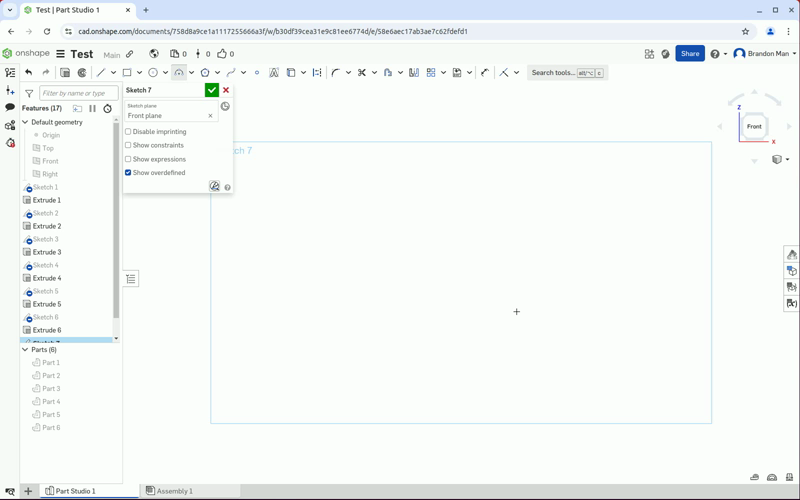
mouse_move(539, 308)
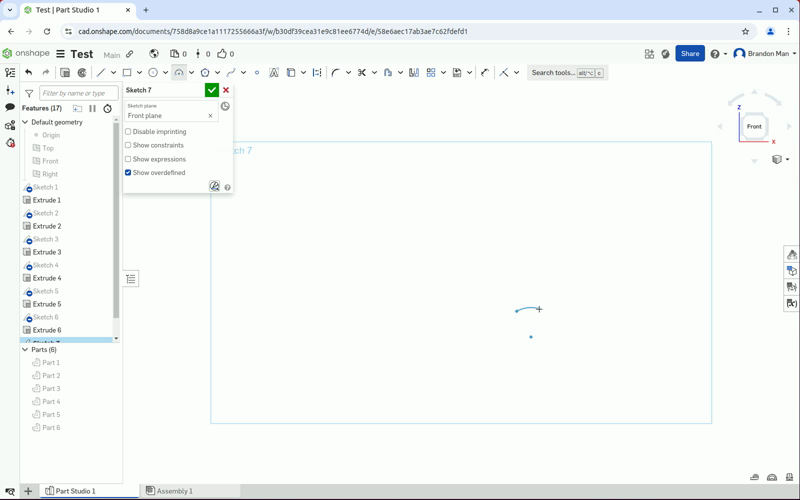
click(539, 308)
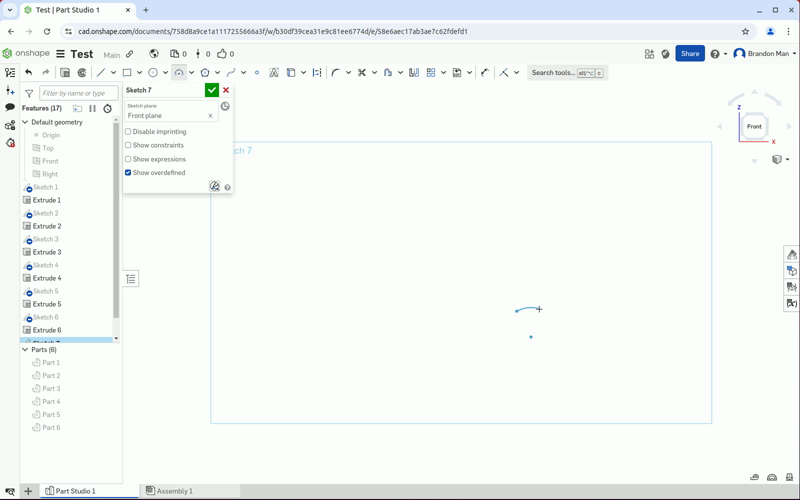
mouse_move(528, 311)
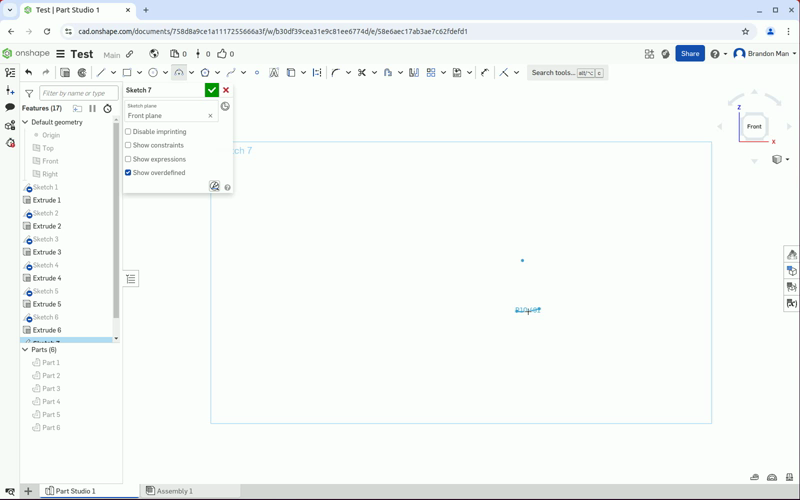
click(528, 311)
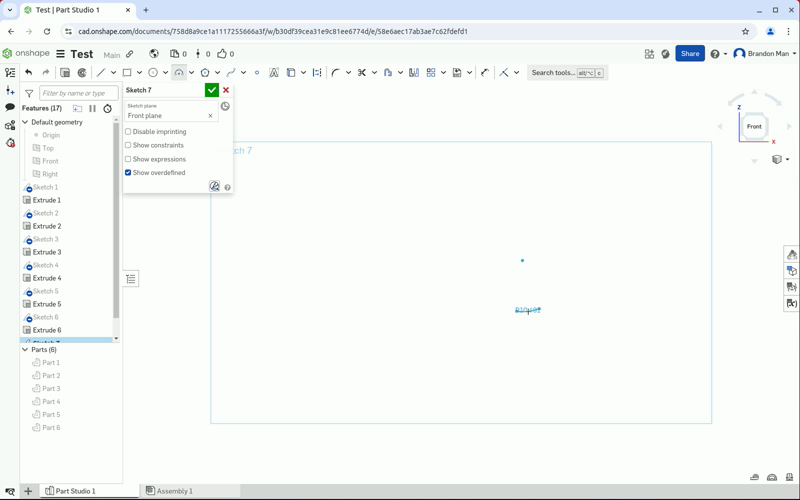
key_up(shift)
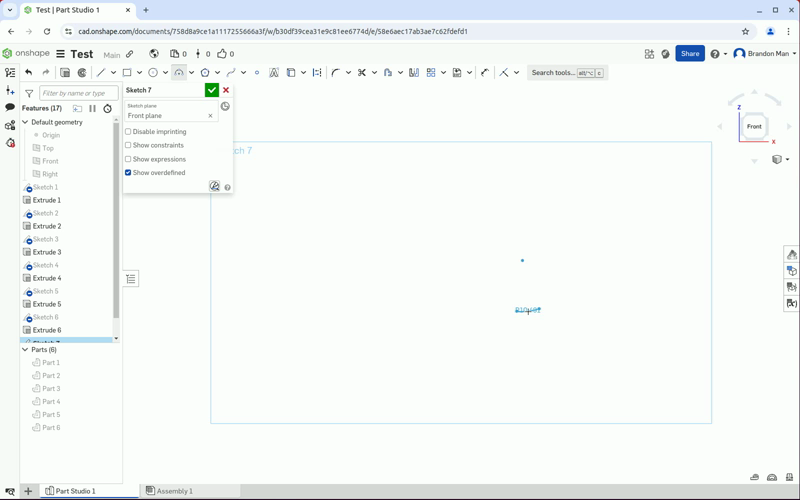
key(esc)
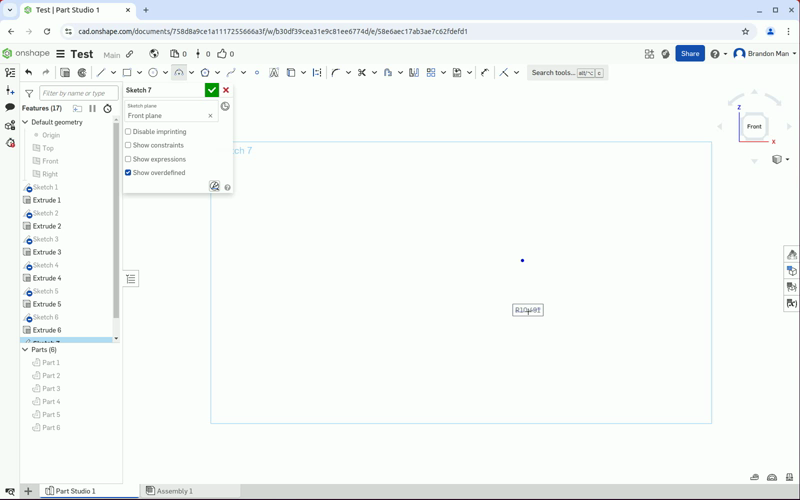
key(l)
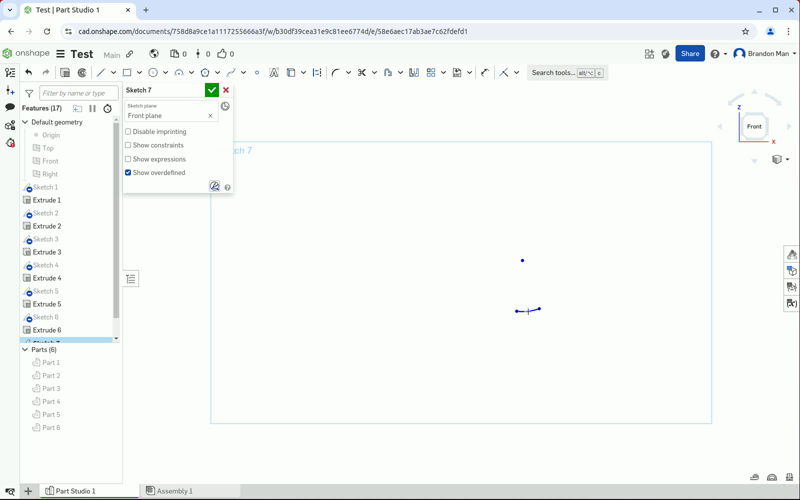
mouse_move(539, 308)
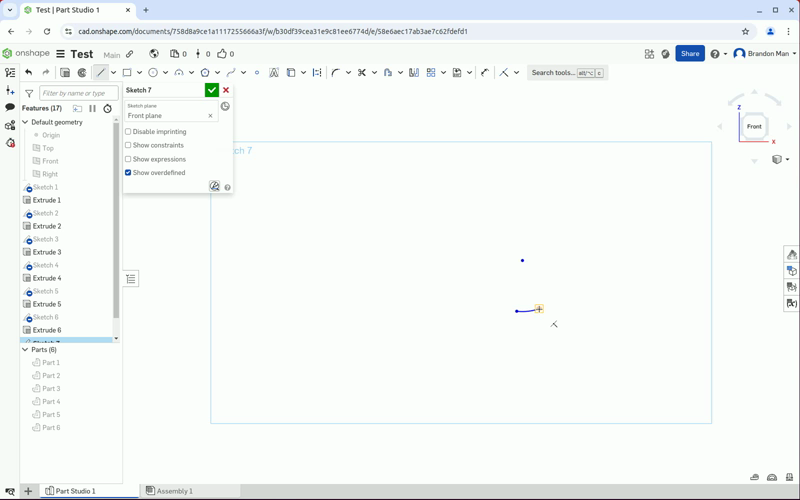
click(539, 308)
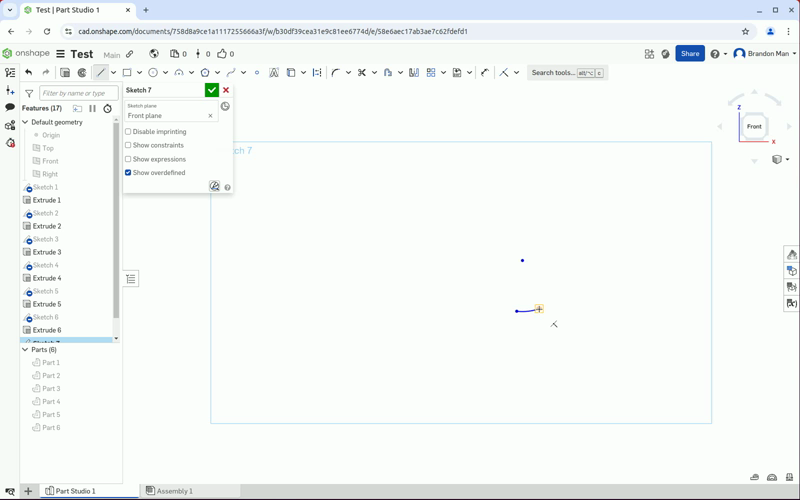
key_down(shift)
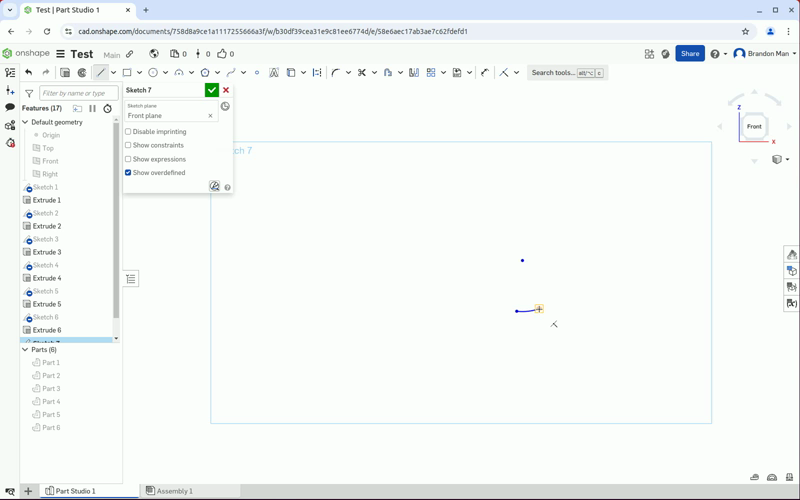
mouse_move(569, 308)
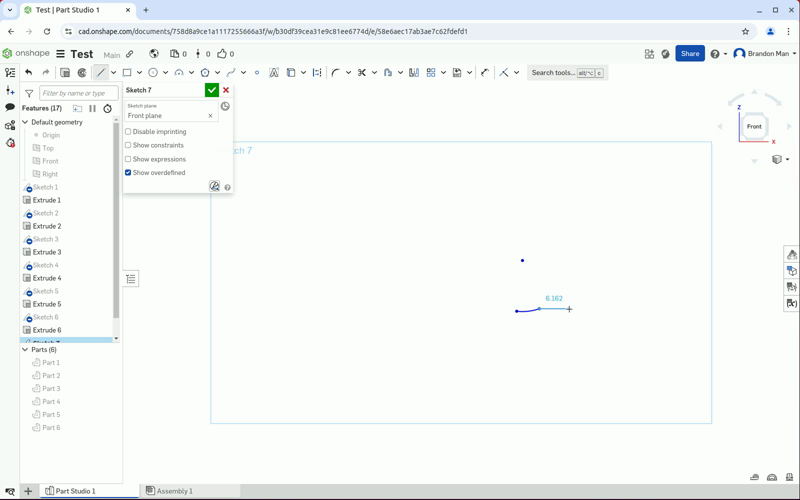
mouse_move(539, 311)
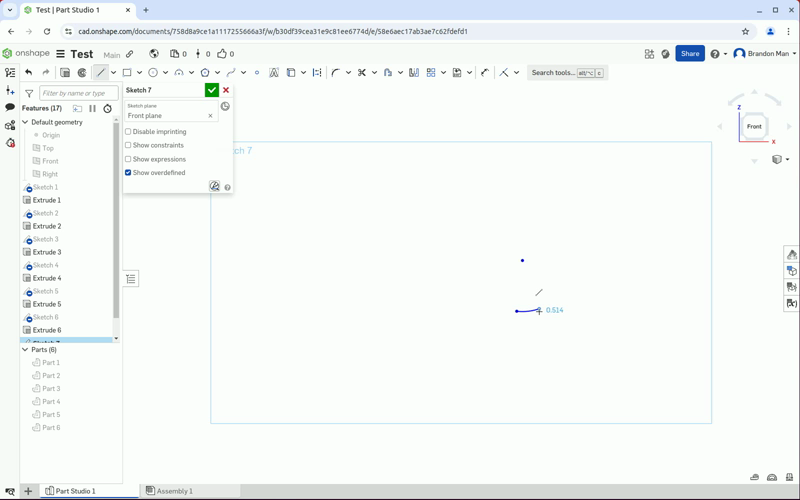
scroll(6)
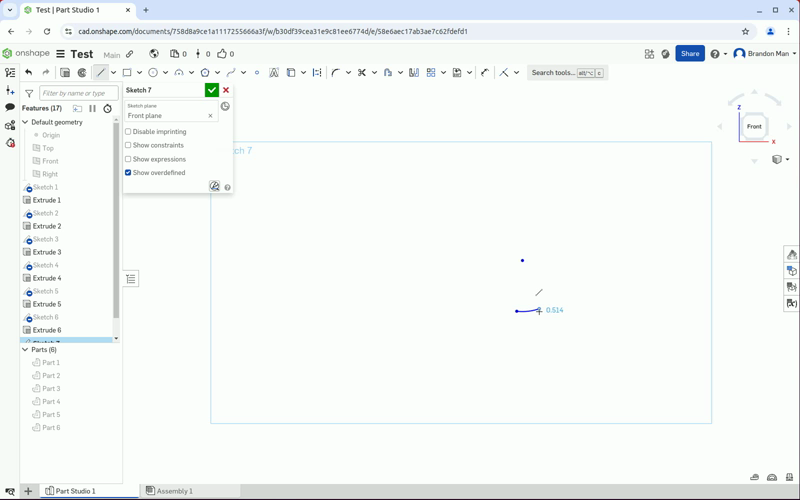
scroll(6)
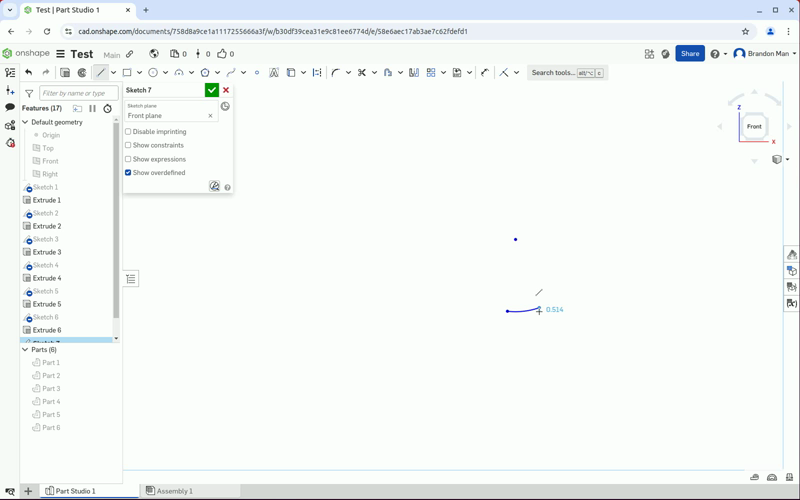
scroll(6)
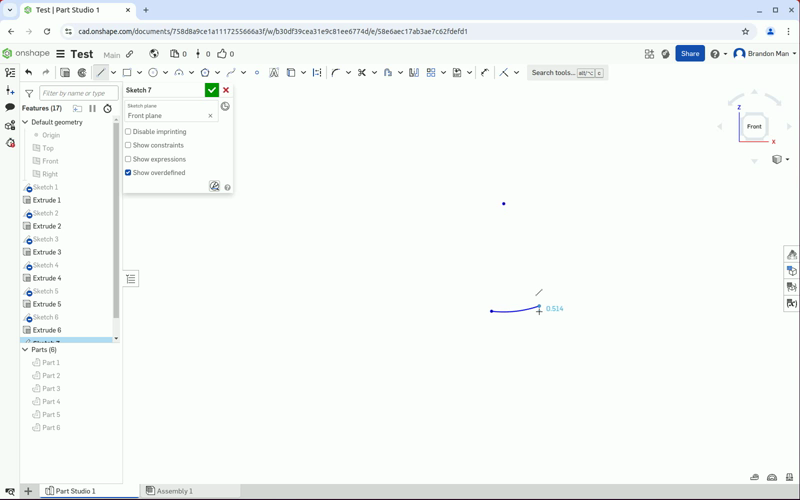
scroll(6)
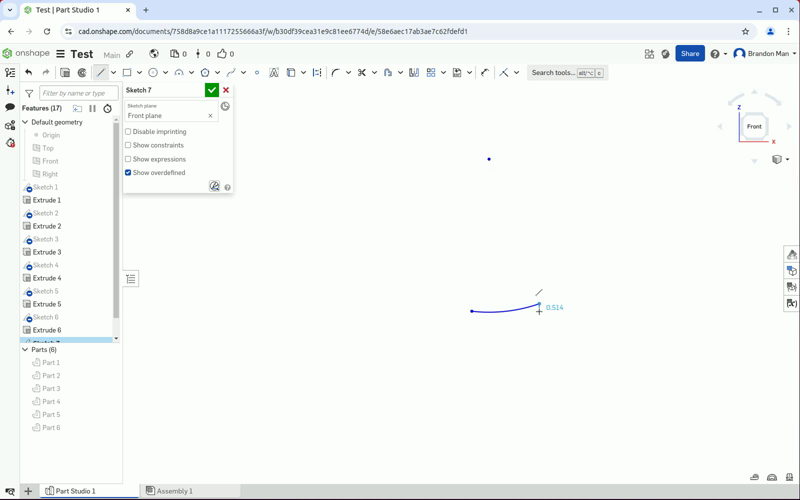
scroll(6)
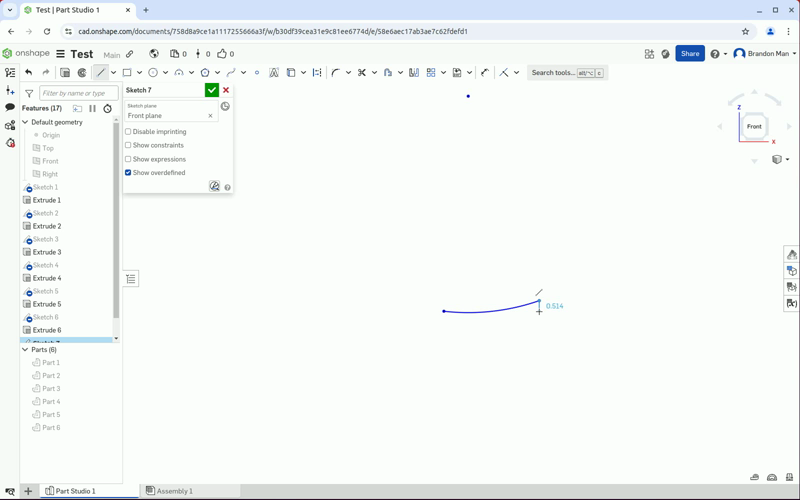
scroll(6)
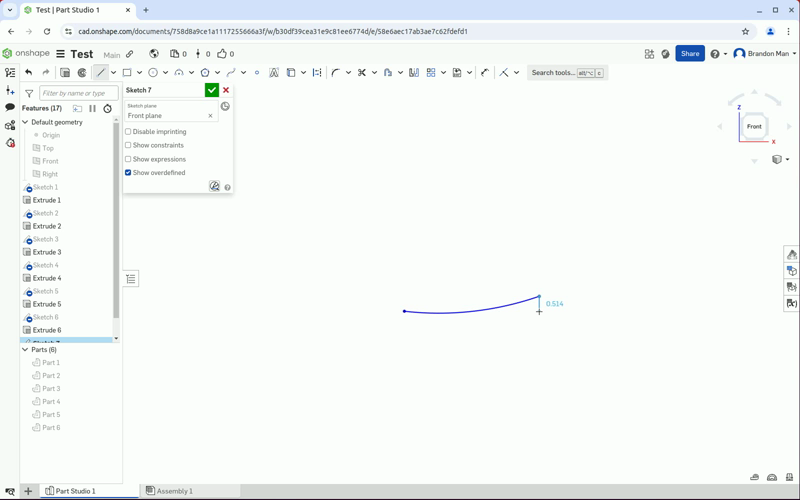
scroll(6)
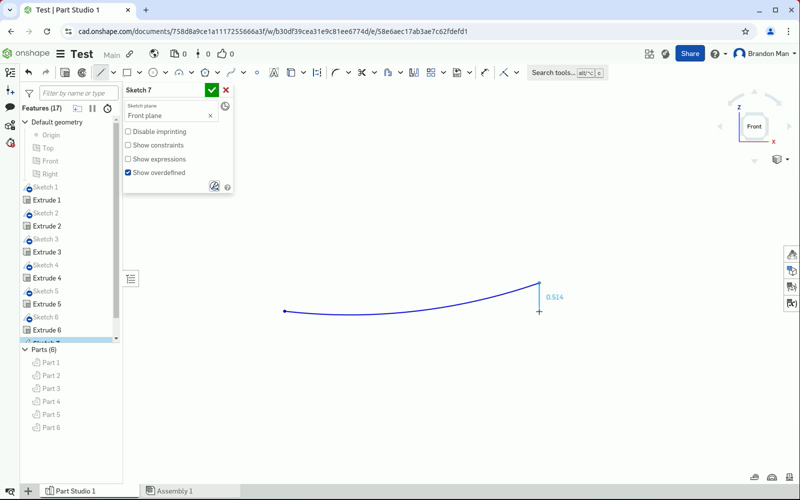
click(539, 311)
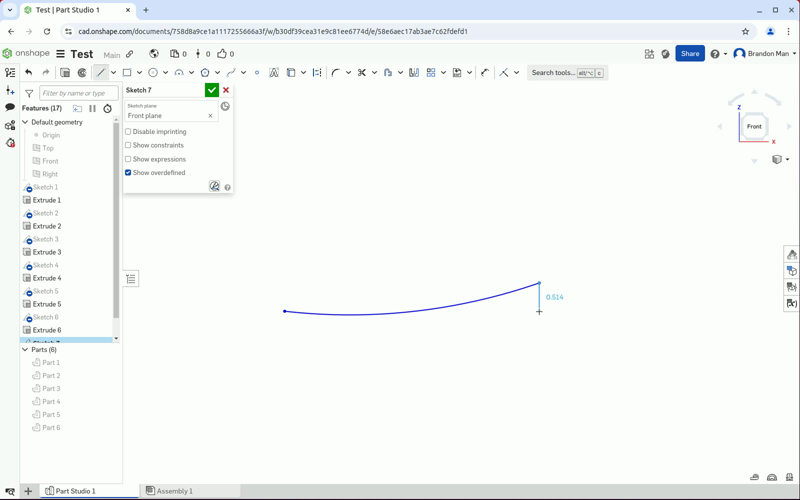
scroll(-6)
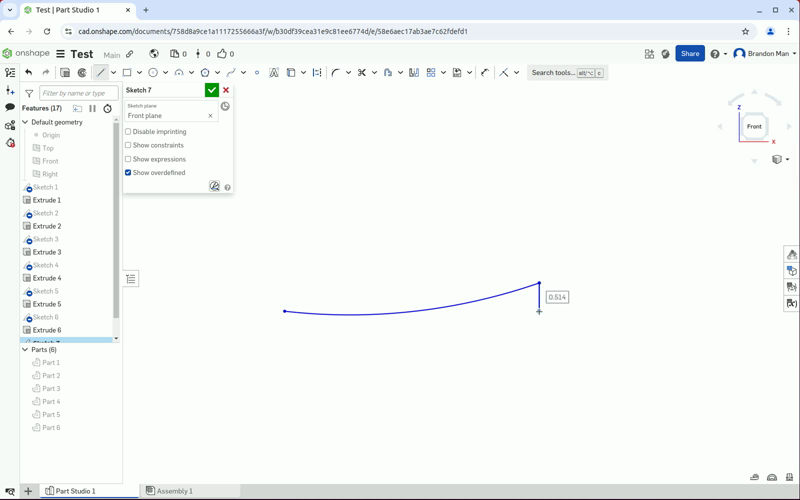
scroll(-6)
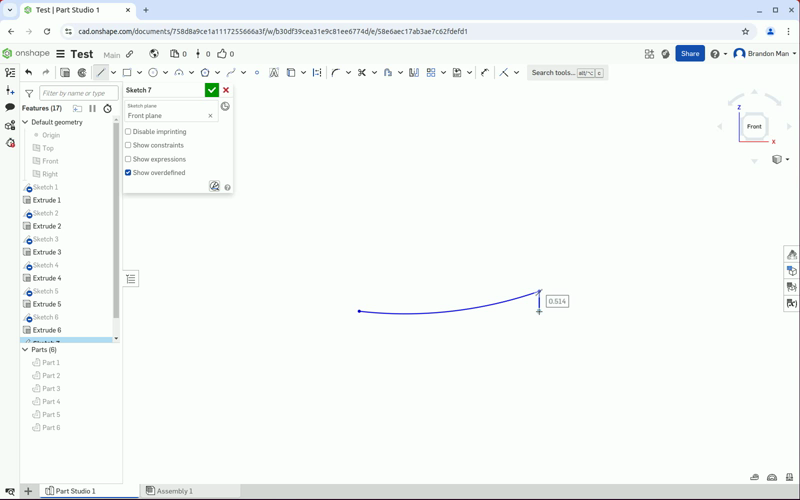
scroll(-6)
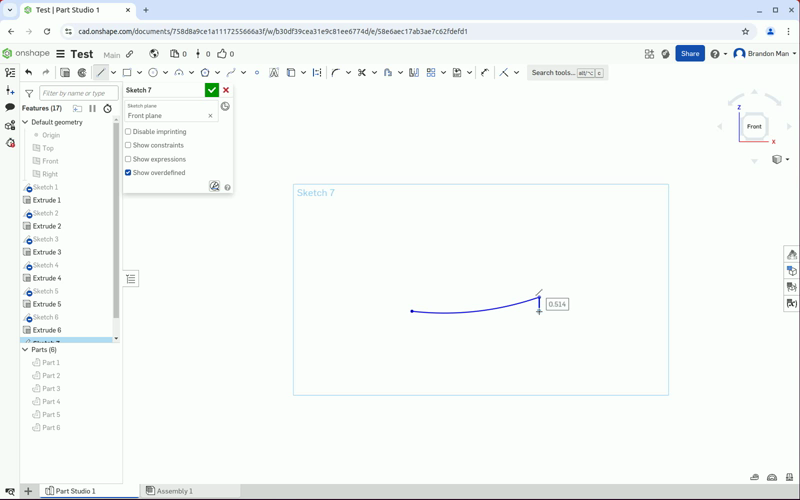
scroll(-6)
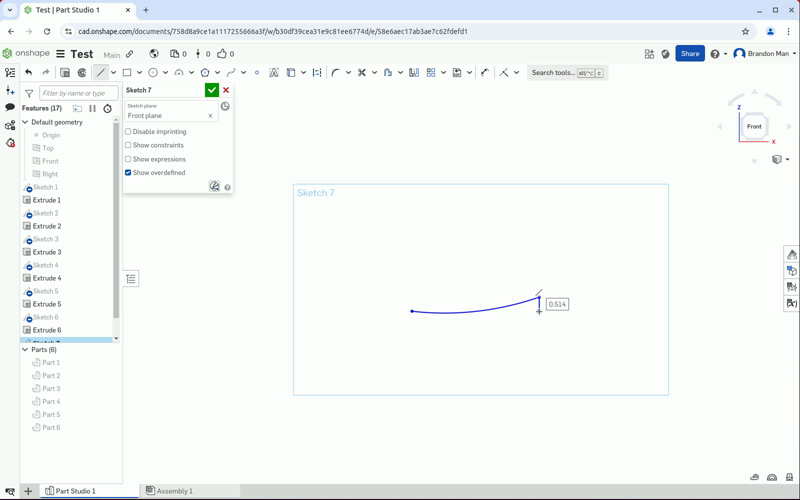
scroll(-6)
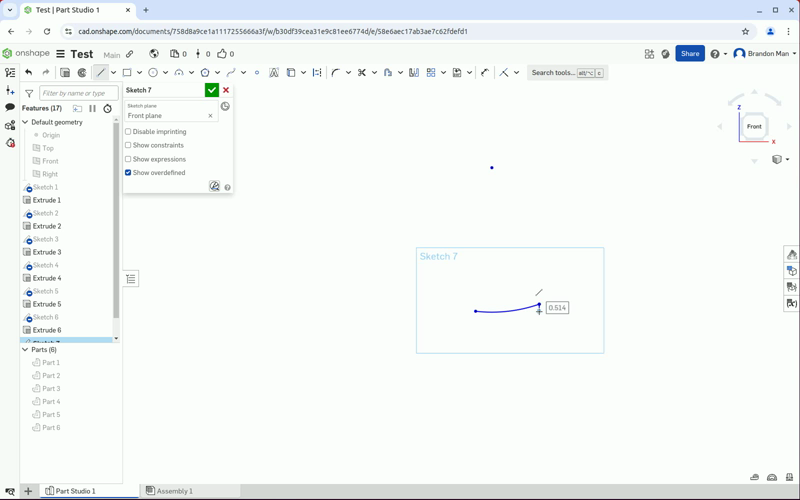
scroll(-6)
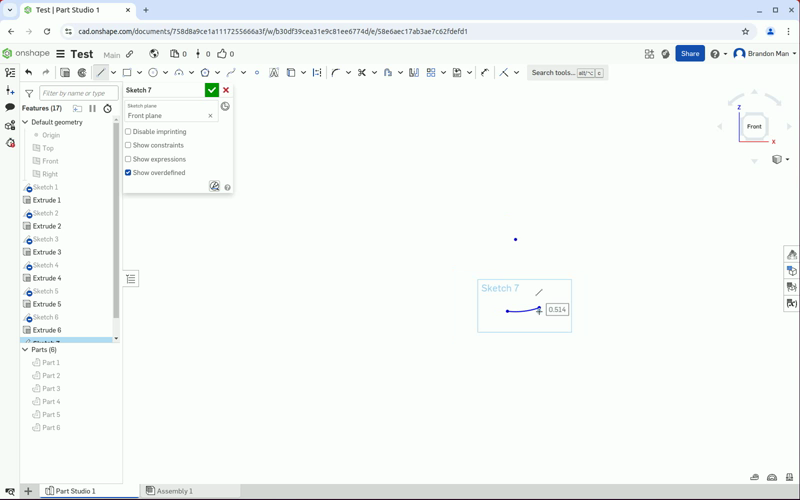
scroll(-6)
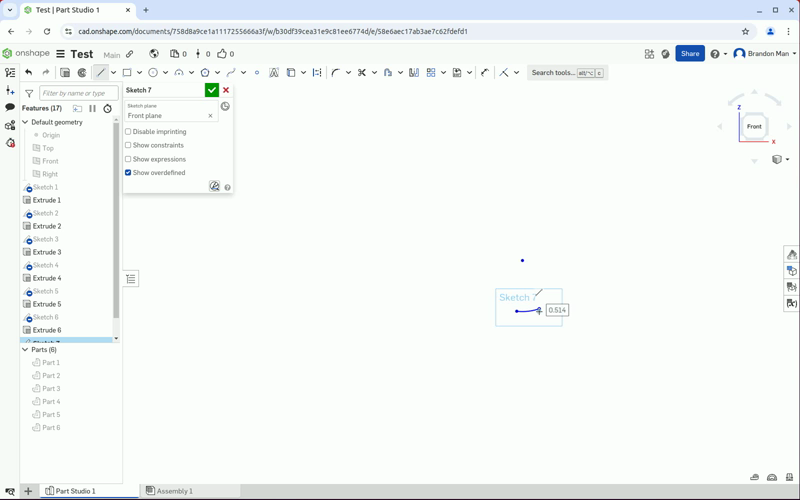
key_up(shift)
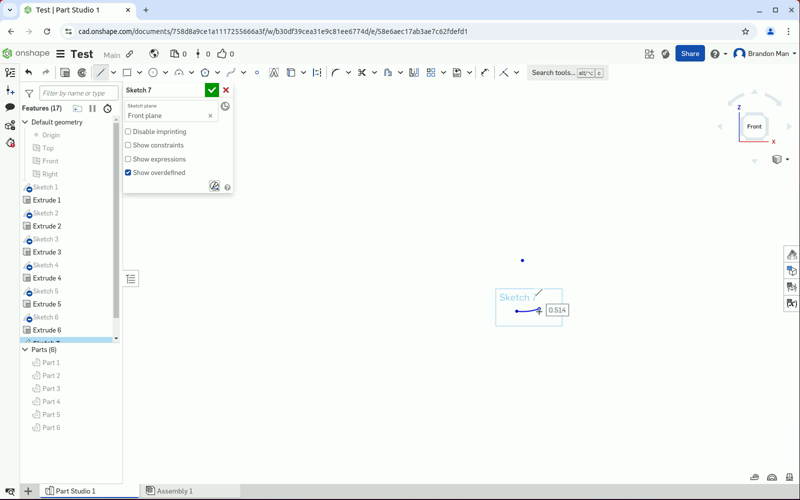
mouse_move(569, 311)
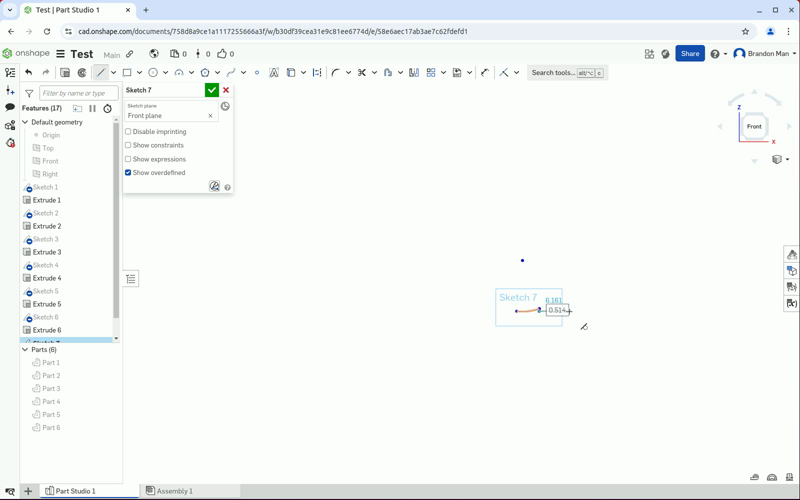
key_down(shift)
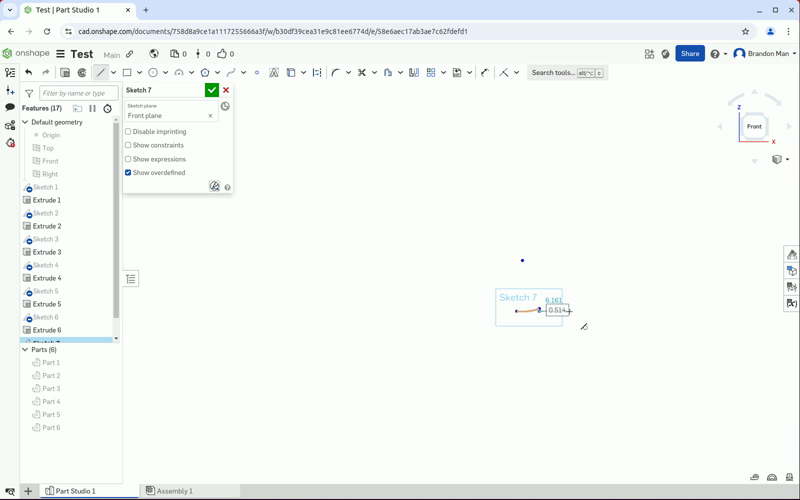
mouse_move(516, 311)
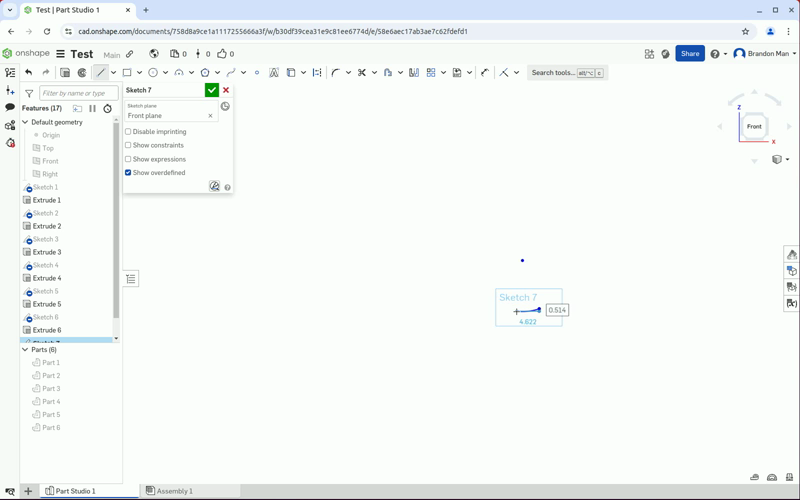
key_up(shift)
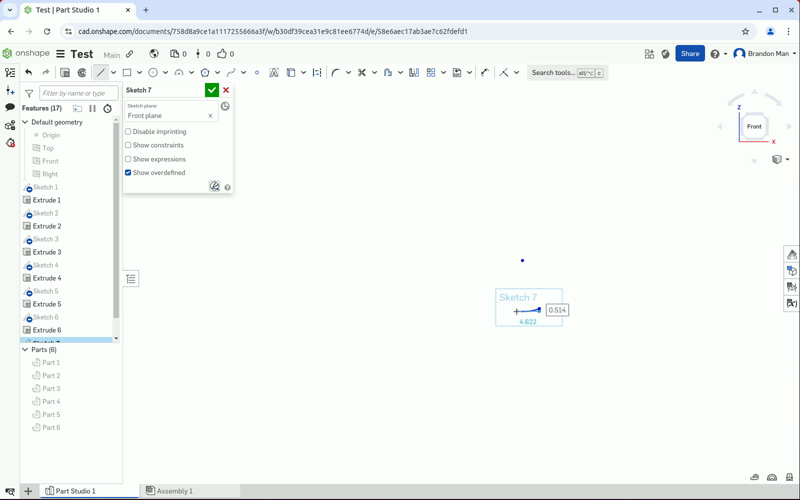
click(516, 311)
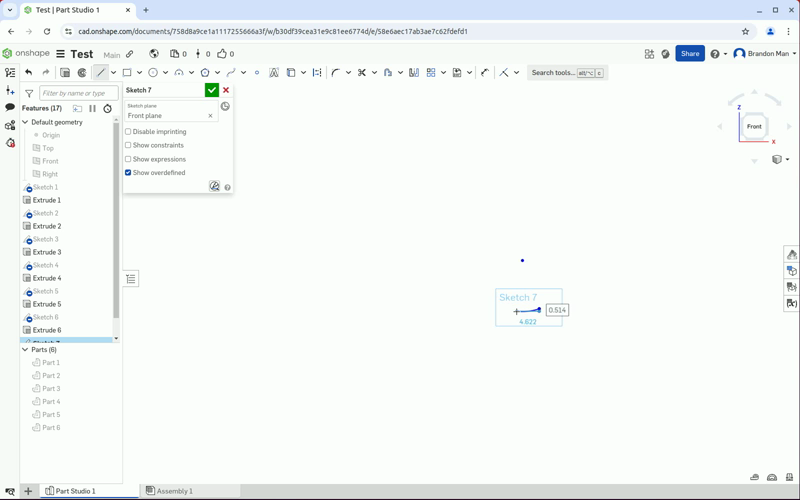
key(esc)
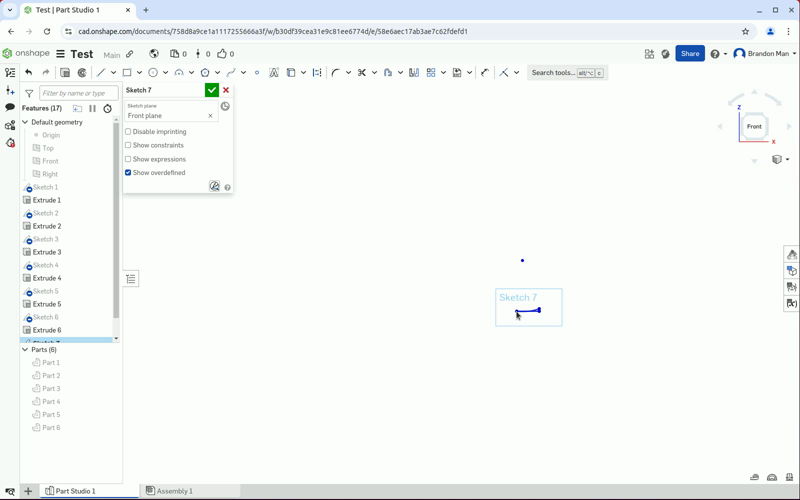
mouse_move(529, 310)
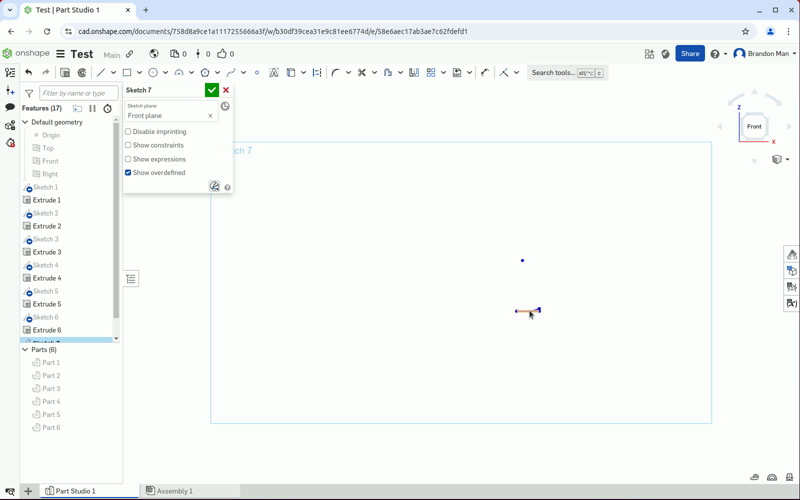
scroll(6)
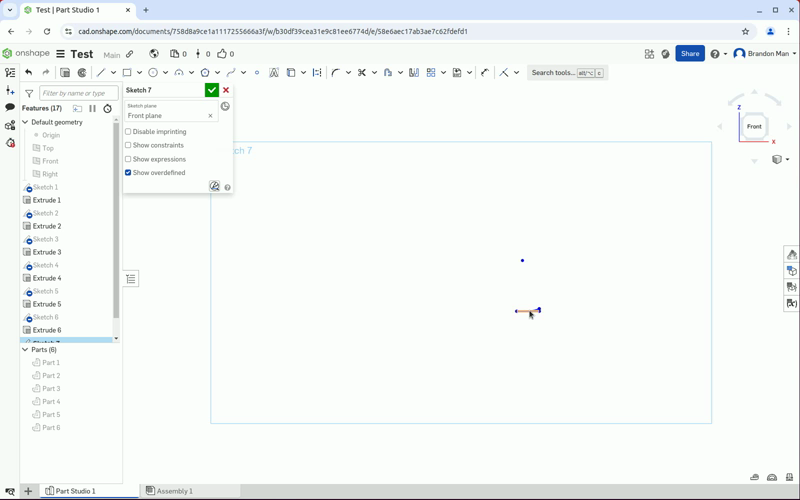
scroll(6)
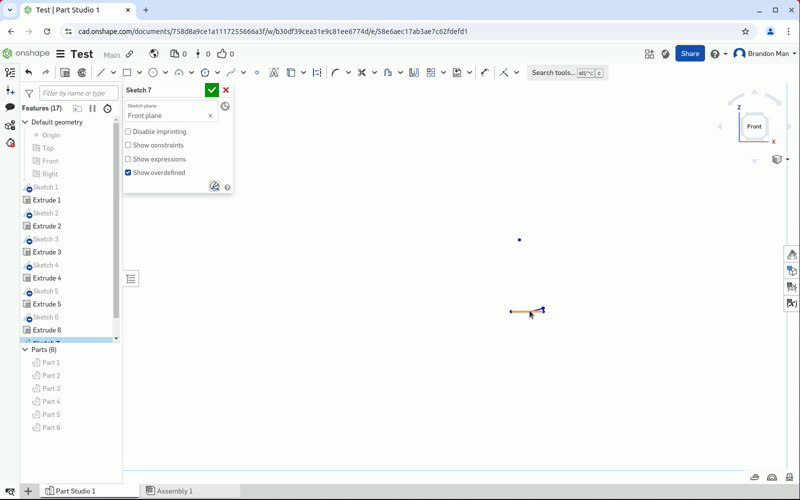
scroll(6)
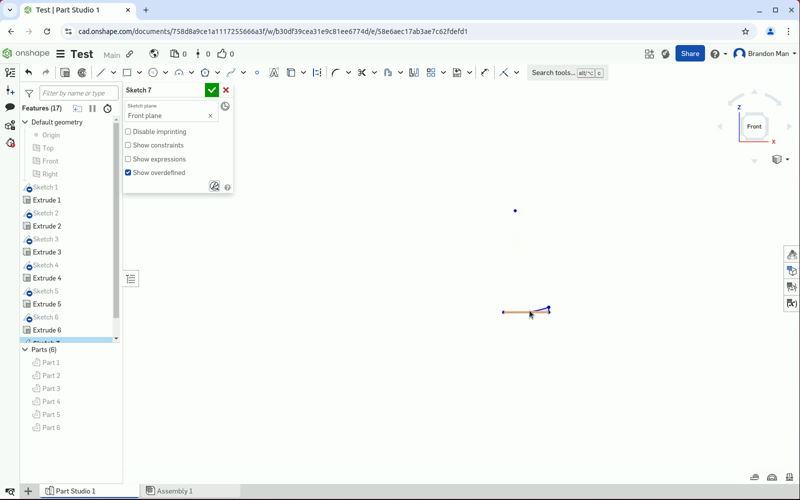
scroll(6)
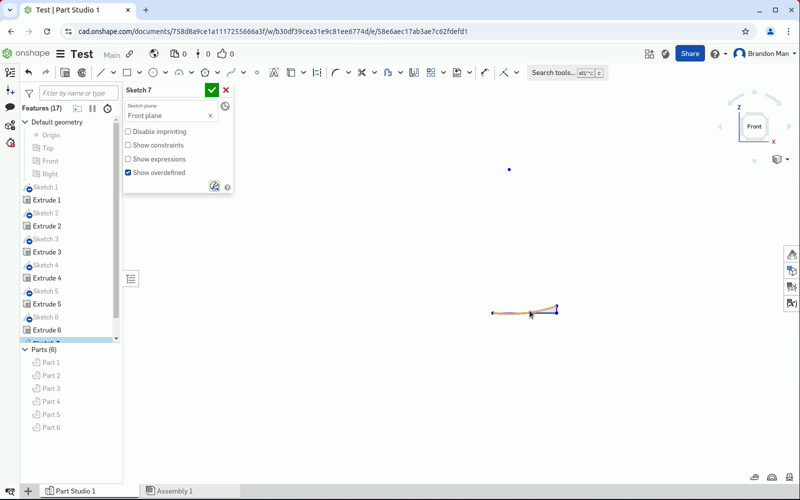
scroll(6)
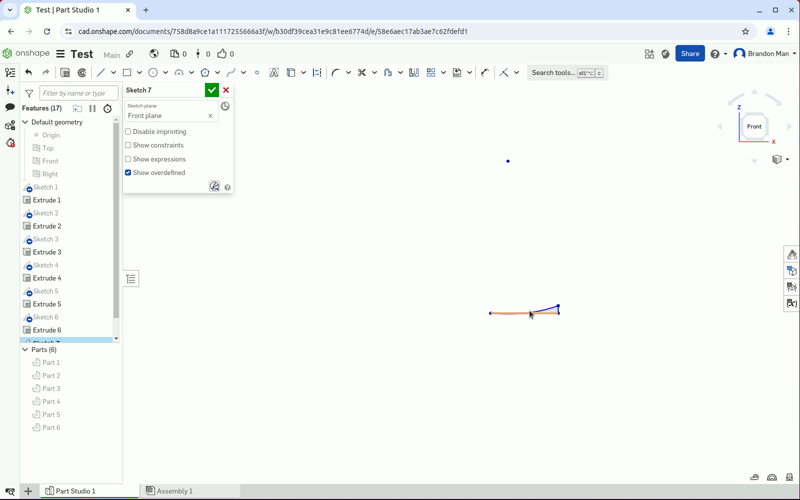
scroll(6)
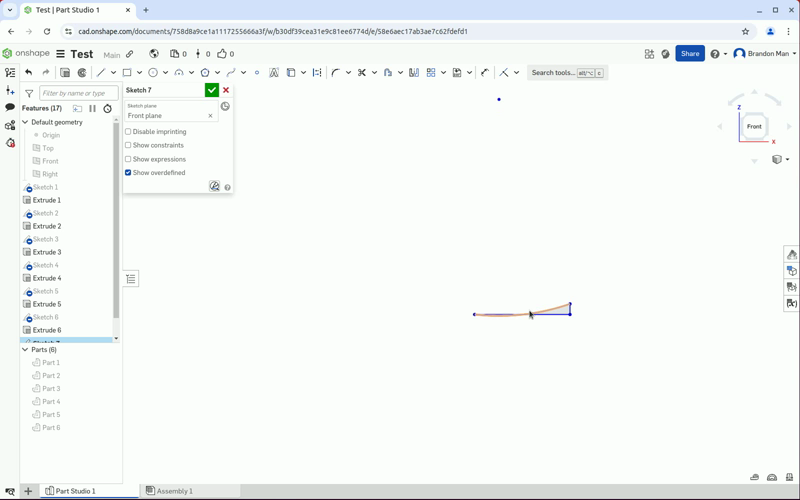
scroll(6)
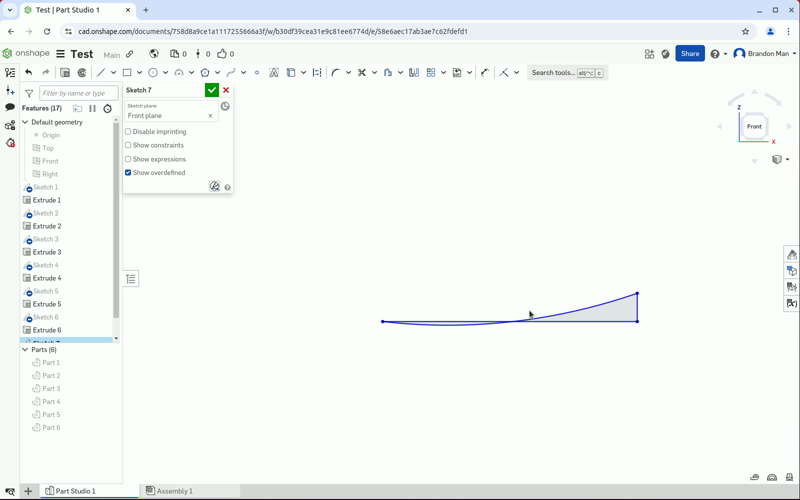
click(529, 310)
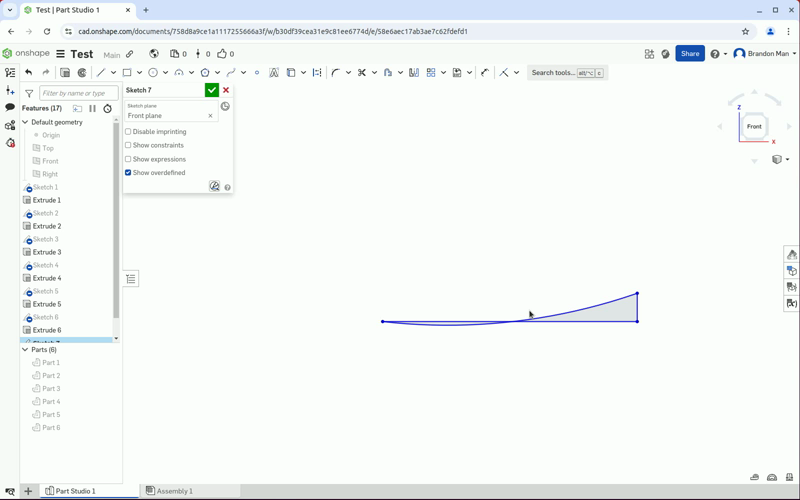
scroll(-6)
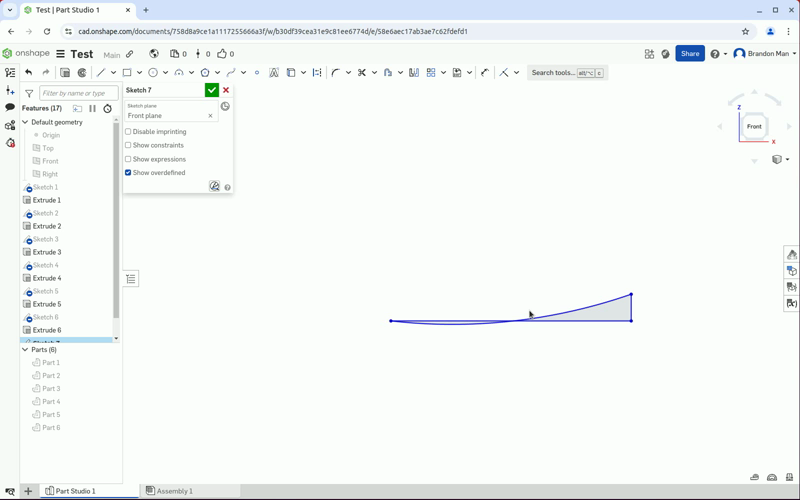
scroll(-6)
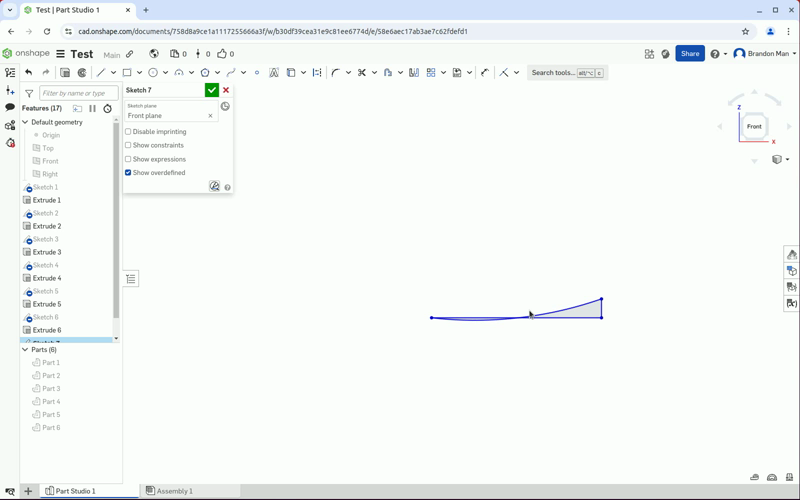
scroll(-6)
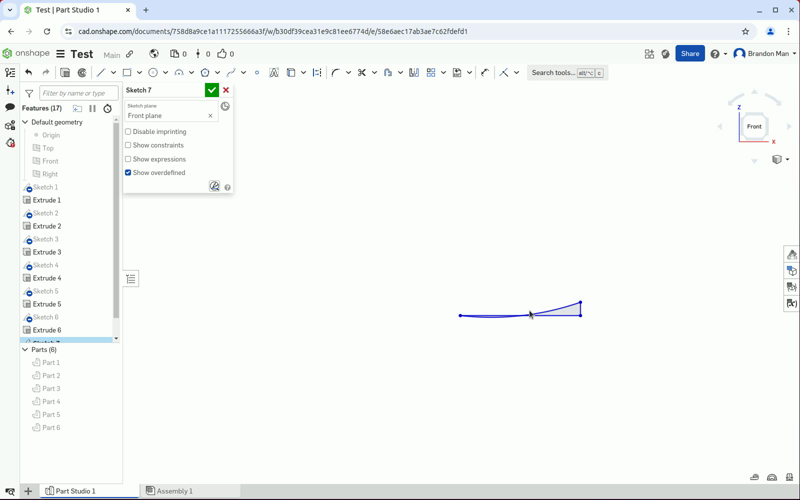
scroll(-6)
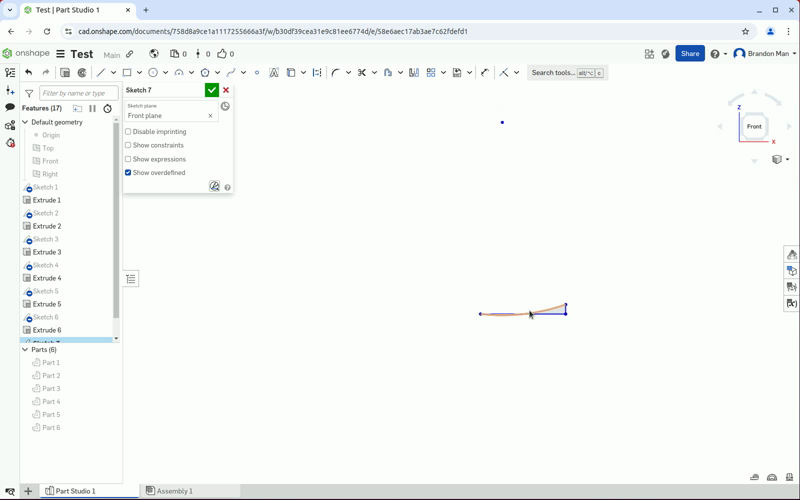
scroll(-6)
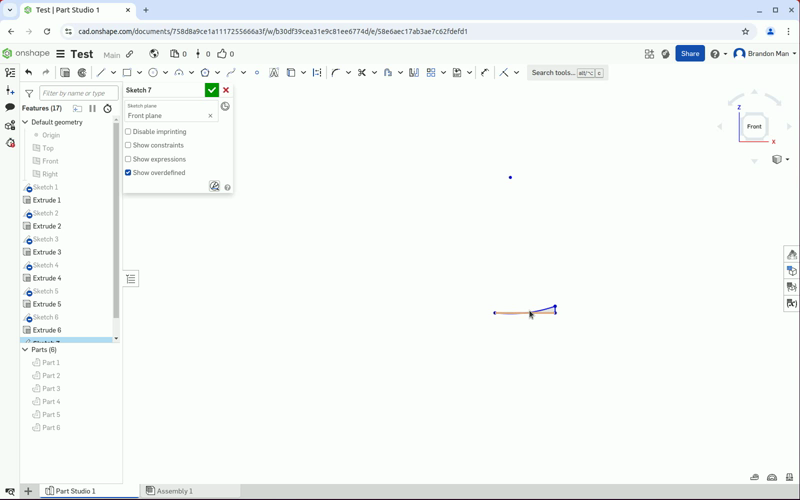
scroll(-6)
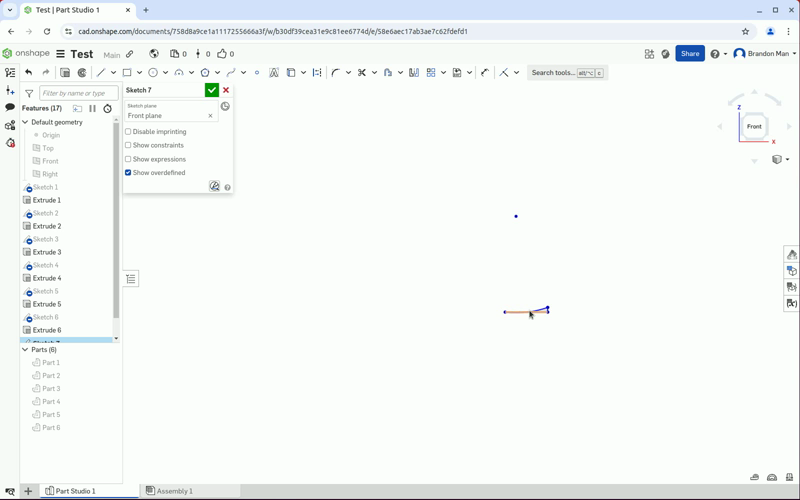
scroll(-6)
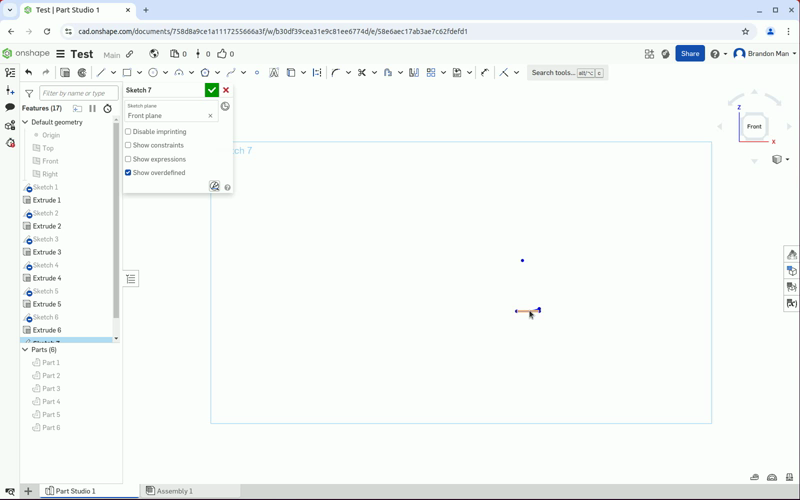
mouse_move(73, 352)
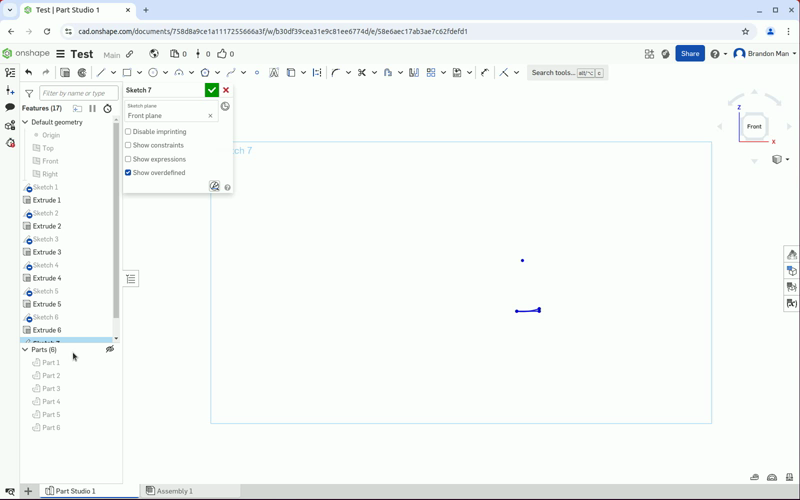
key(shift+y)
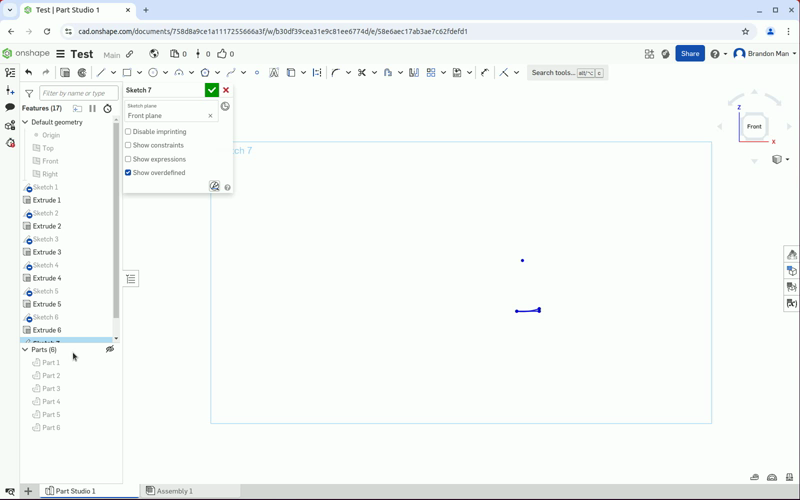
key(shift+e)
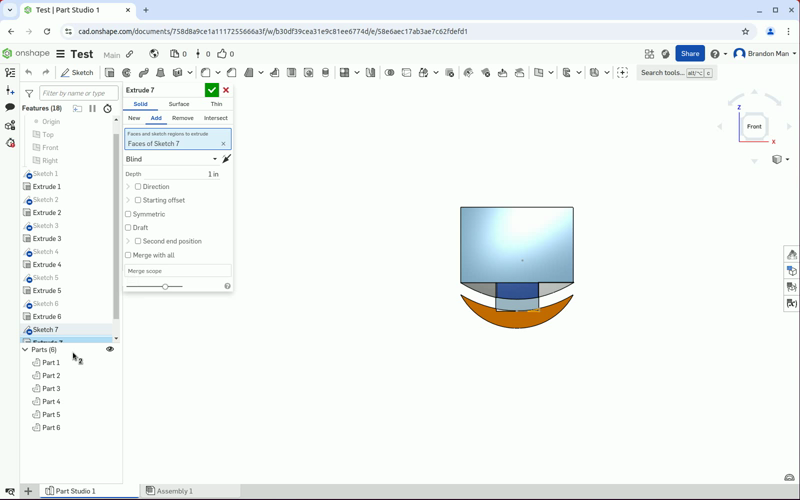
mouse_move(143, 106)
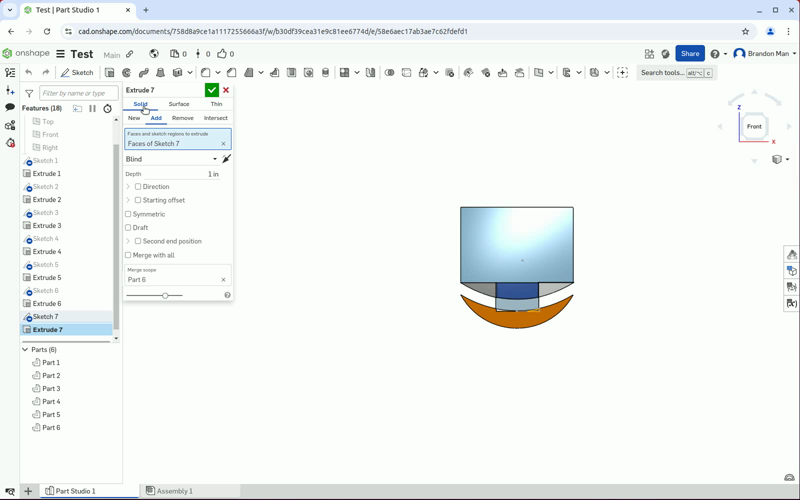
click(143, 106)
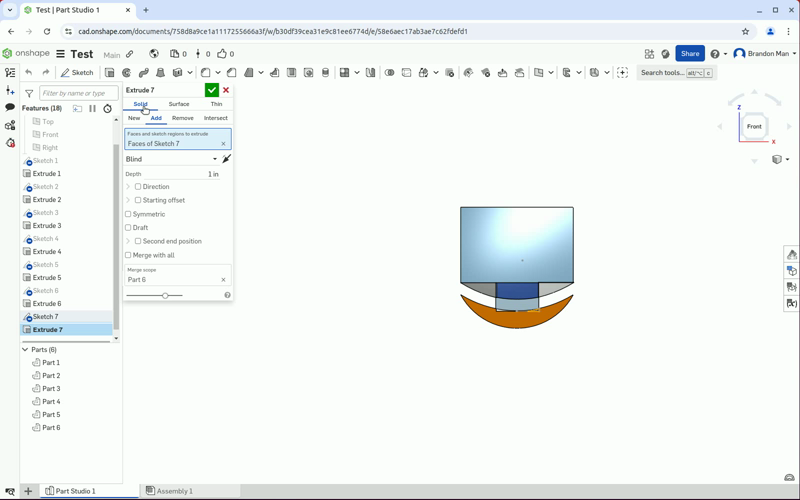
mouse_move(137, 120)
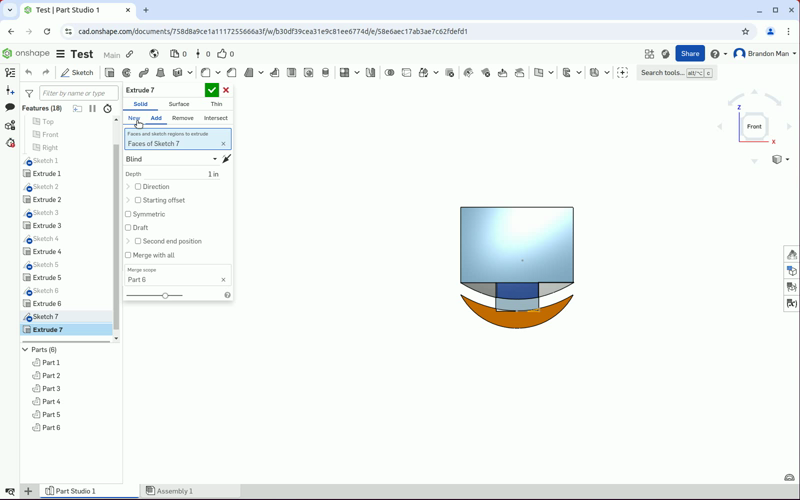
click(137, 120)
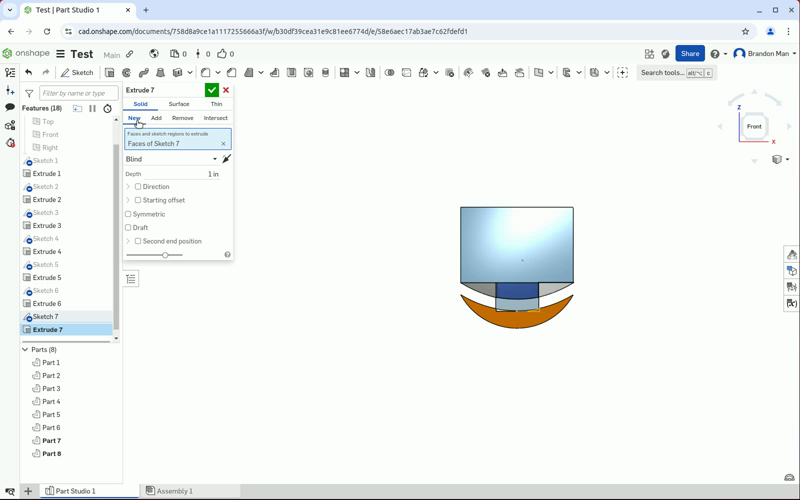
key(tab, 4)
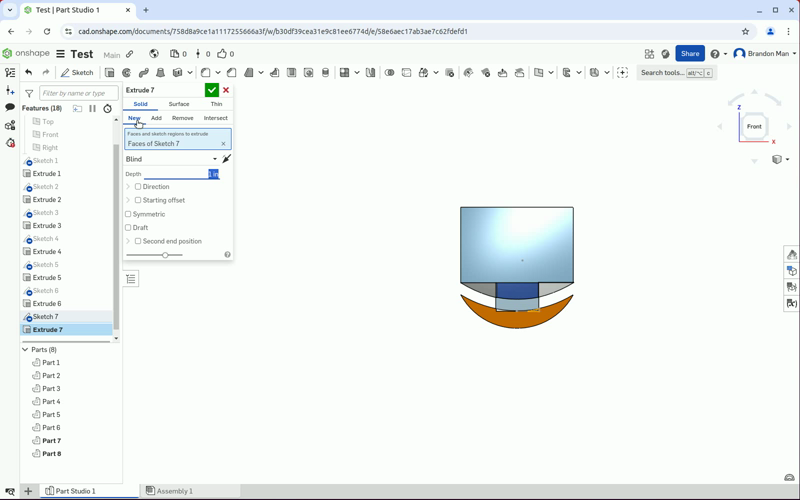
text(7.703)
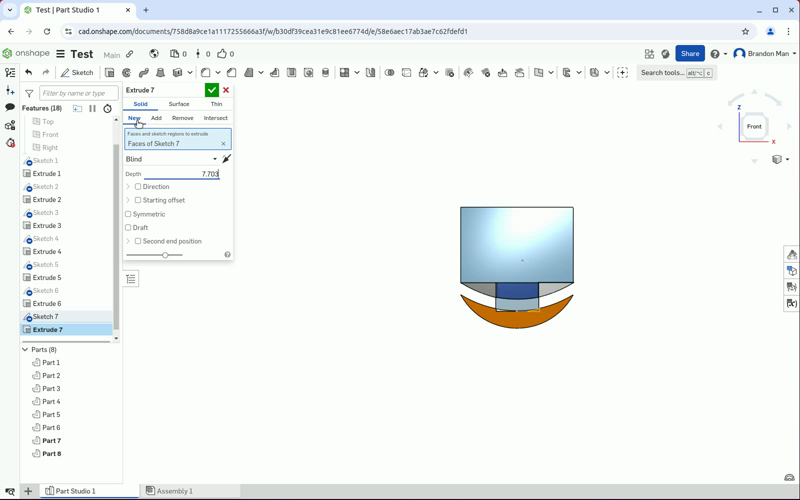
key(enter)
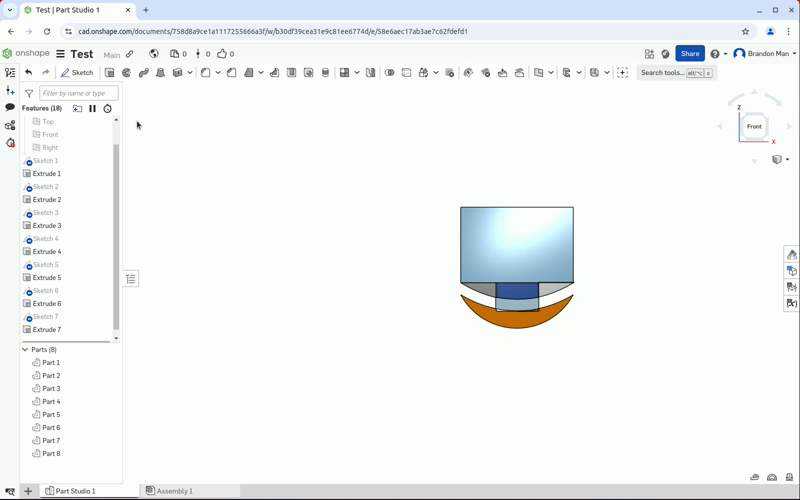
key(shift+h)
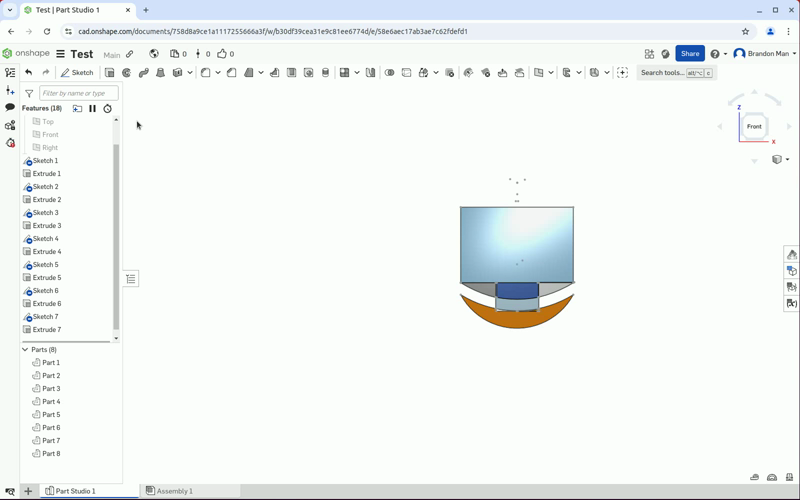
key(shift+h)
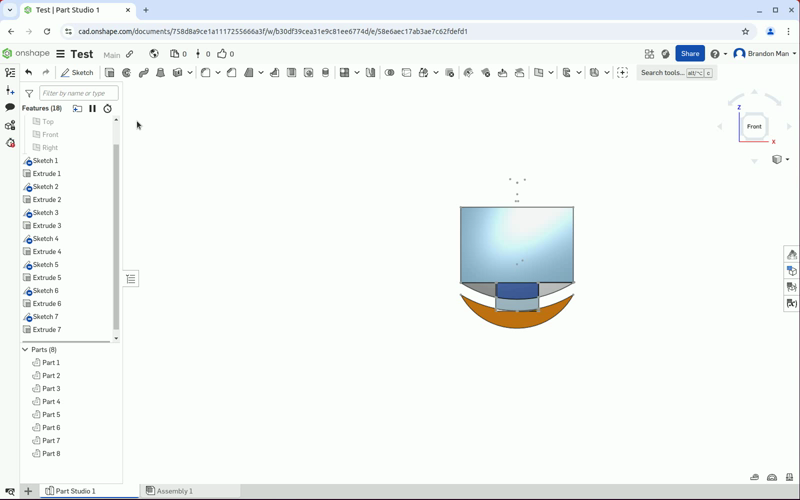
mouse_move(69, 163)
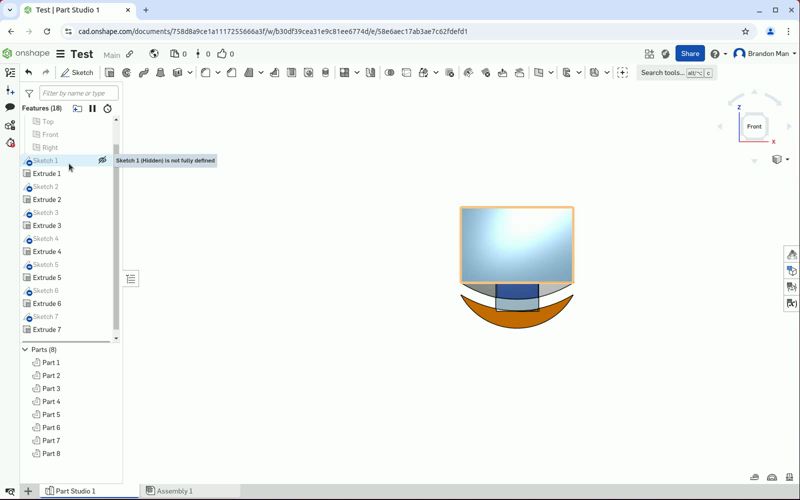
click(69, 163)
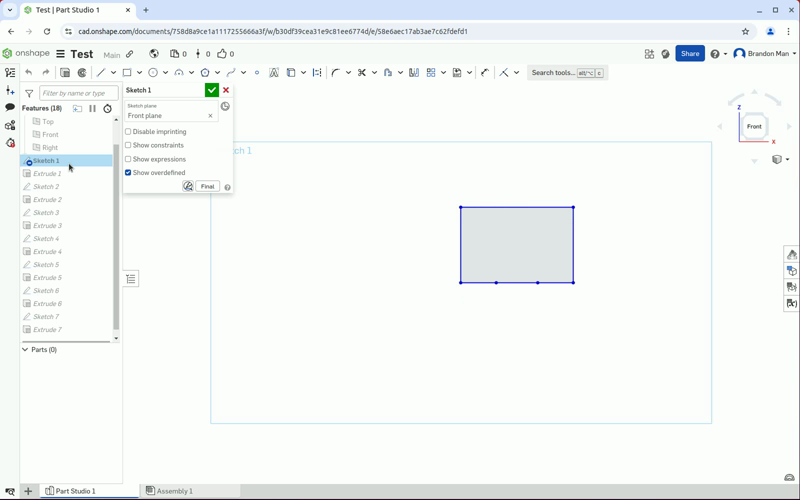
mouse_move(229, 92)
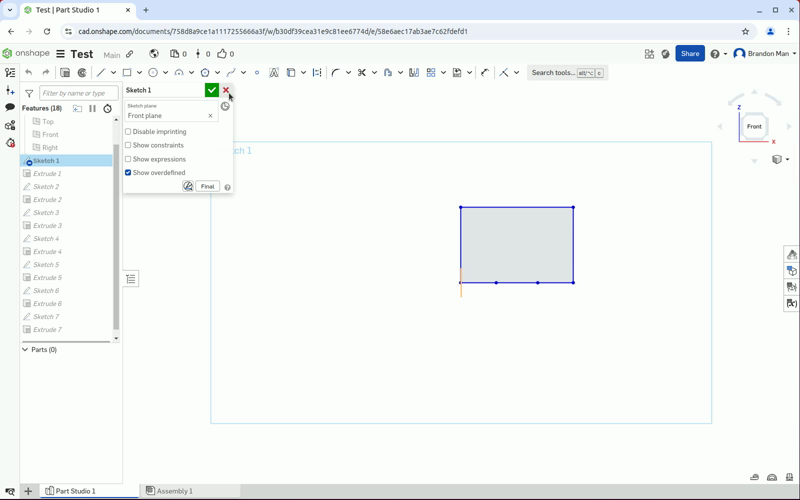
click(229, 92)
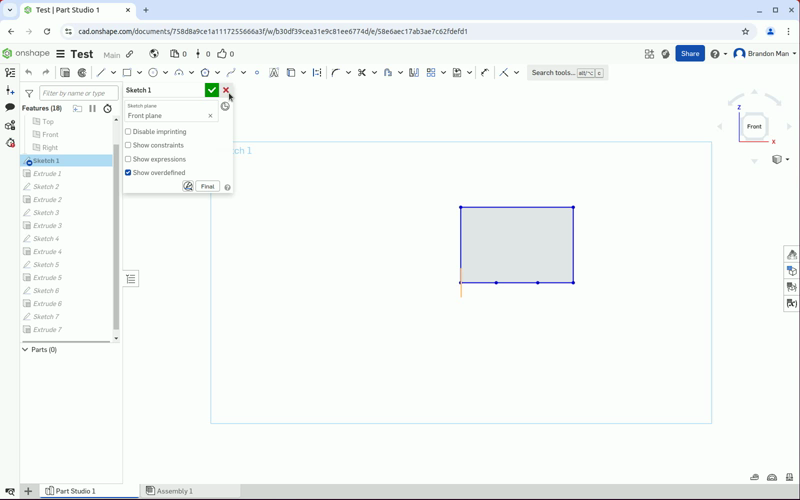
key(shift+s)
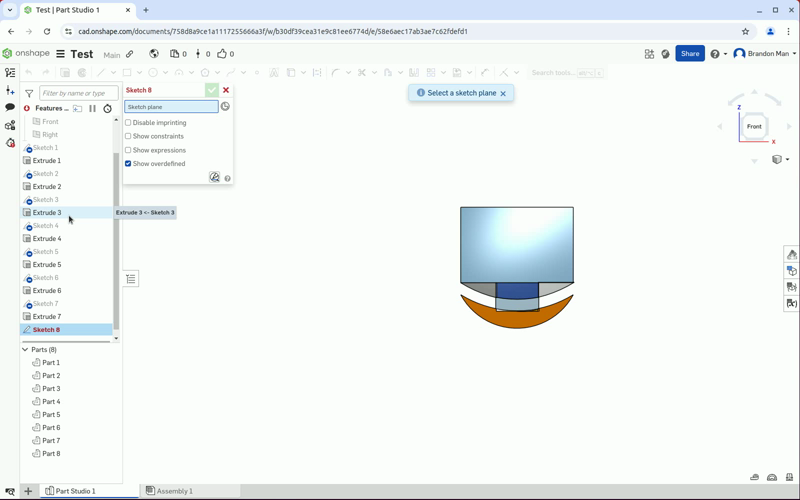
scroll(3)
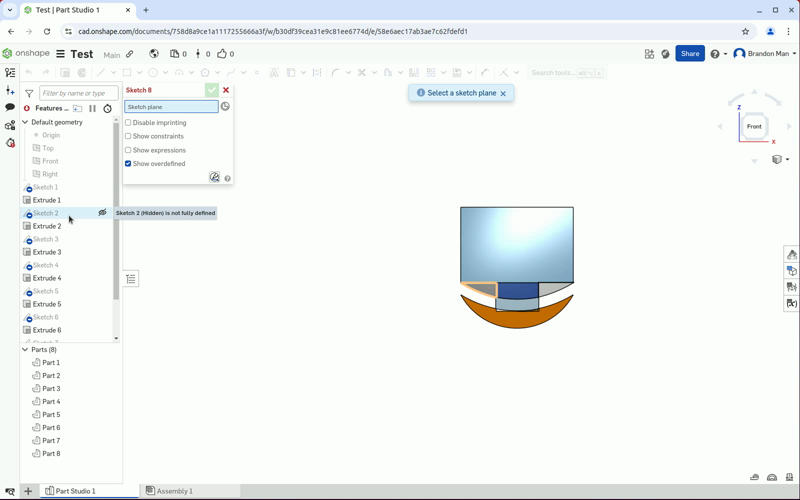
mouse_move(69, 163)
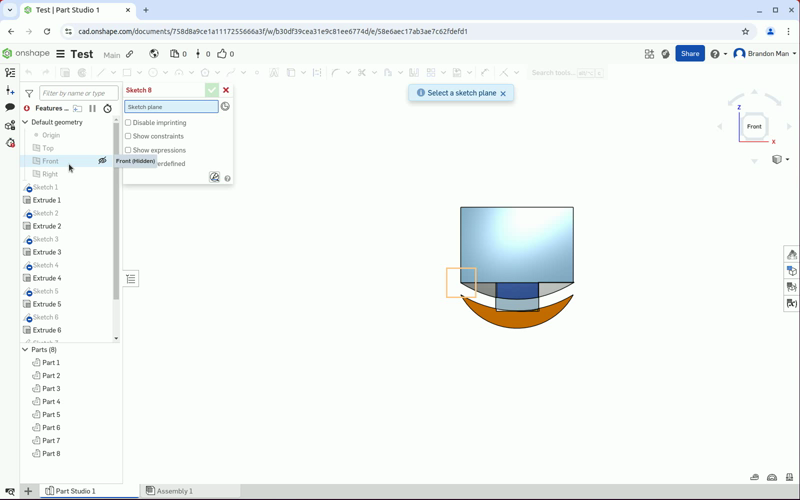
click(69, 163)
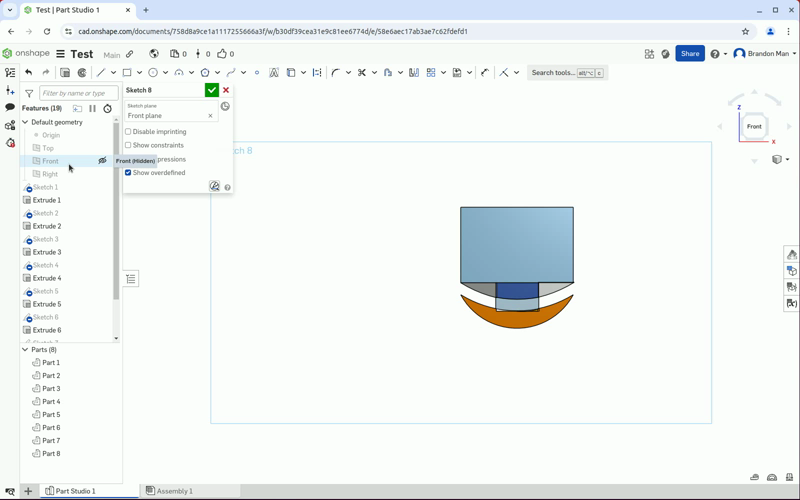
mouse_move(73, 352)
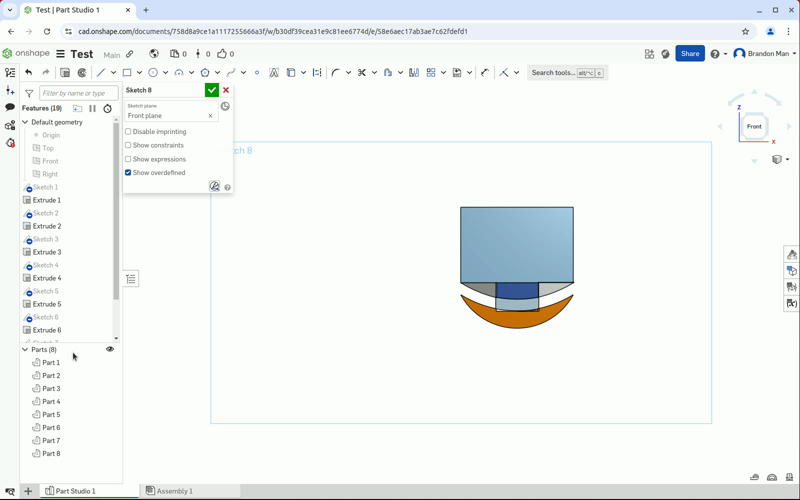
key(y)
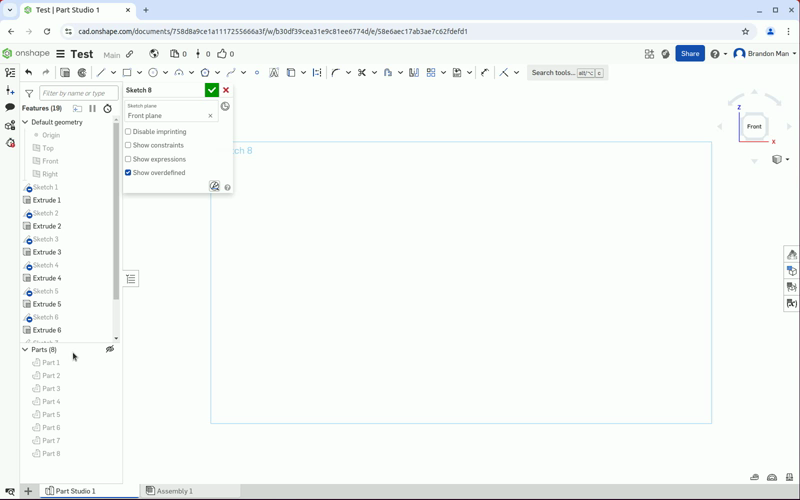
key(l)
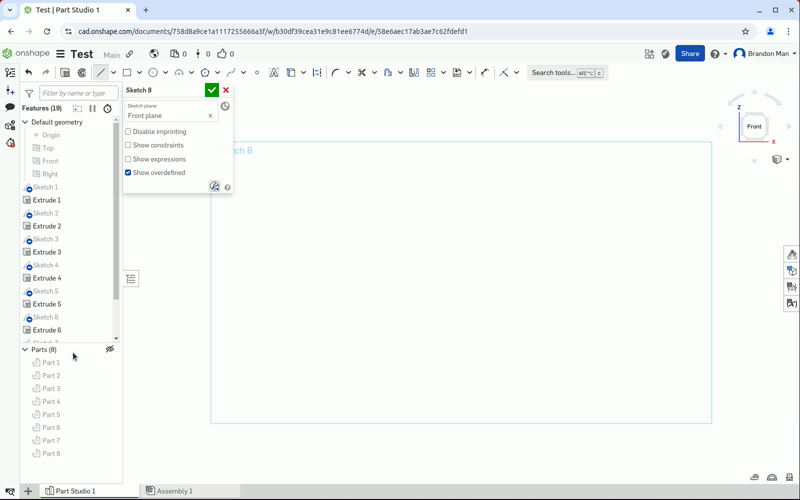
key_down(shift)
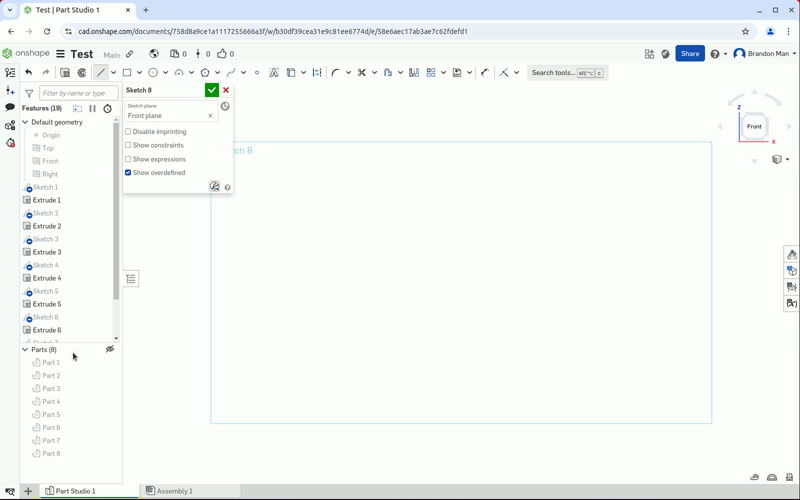
mouse_move(495, 311)
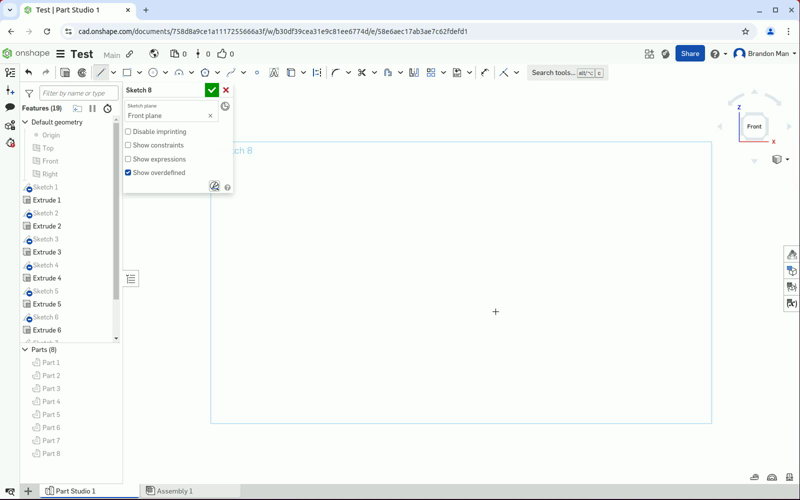
click(495, 311)
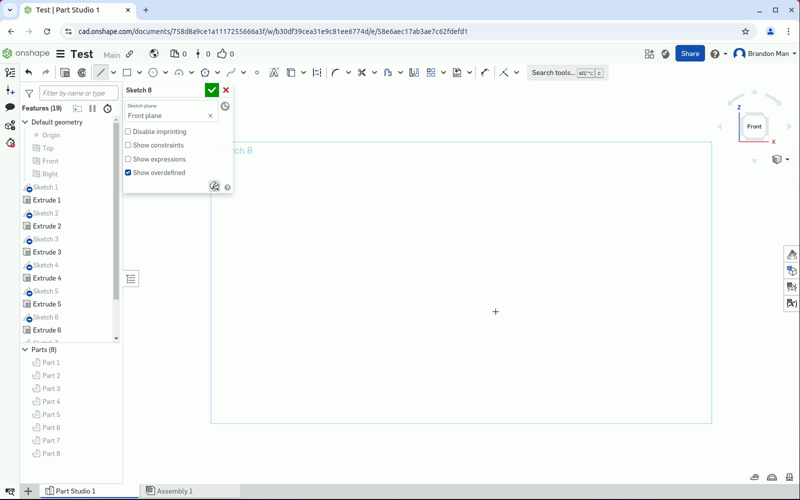
key_up(shift)
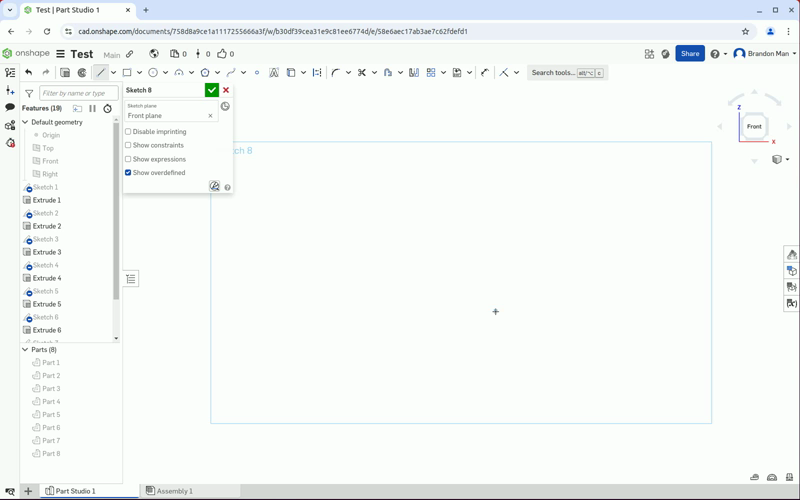
key_down(shift)
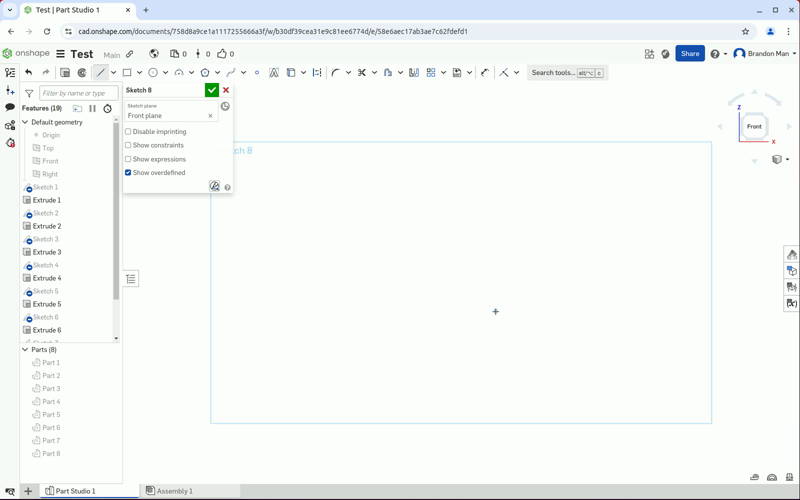
mouse_move(525, 311)
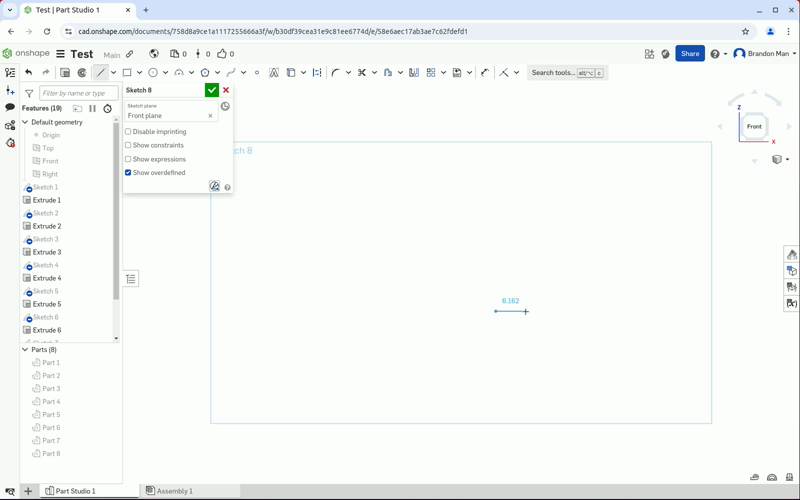
mouse_move(517, 311)
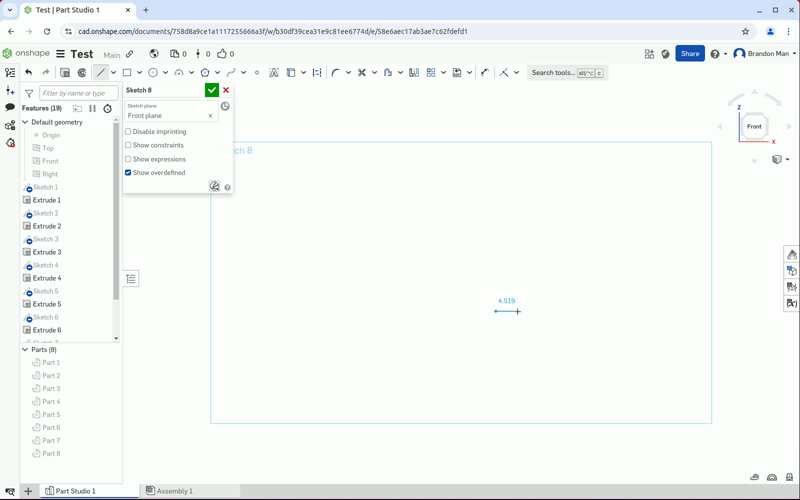
click(517, 311)
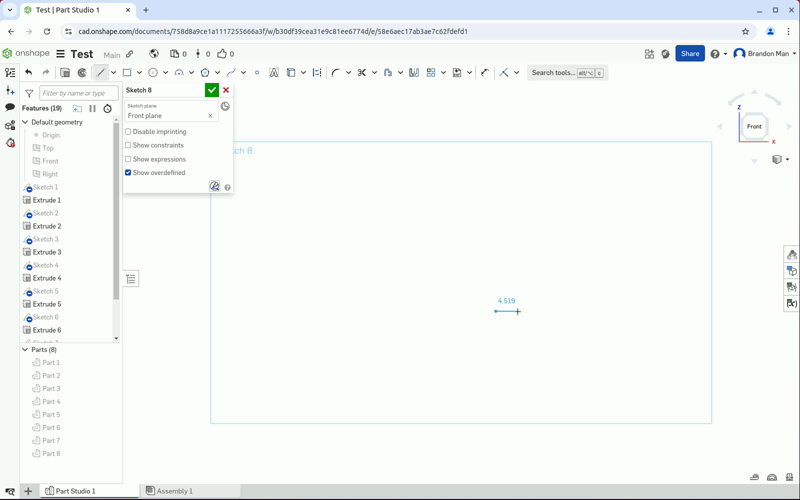
key_up(shift)
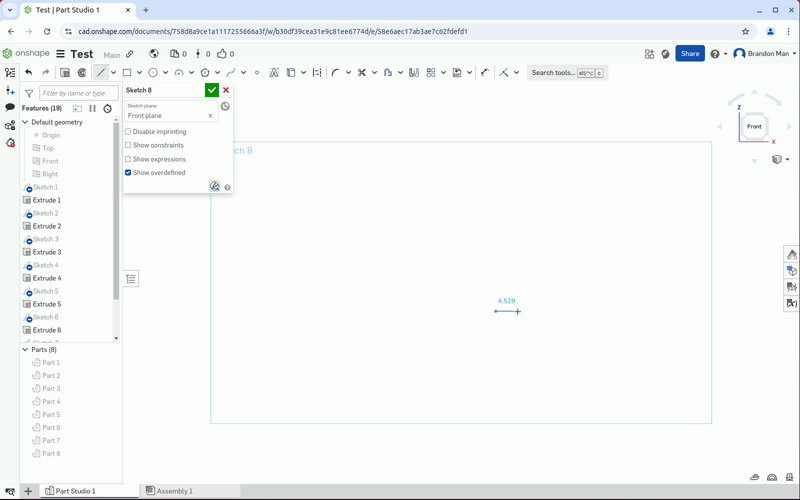
key(esc)
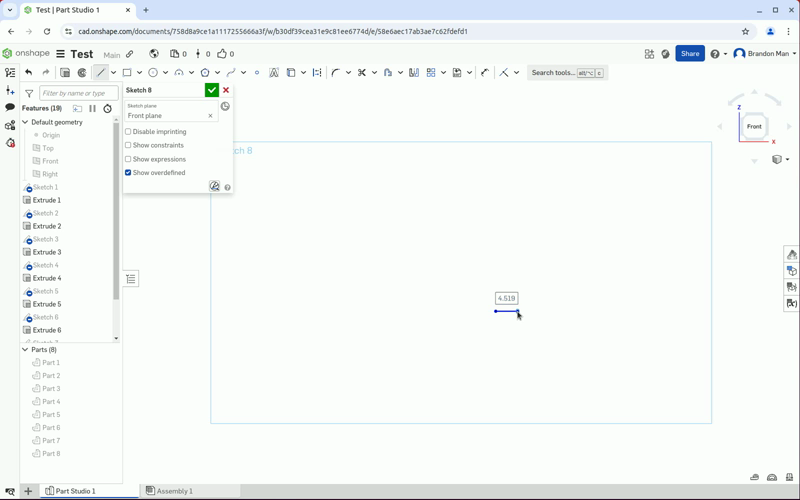
key(a)
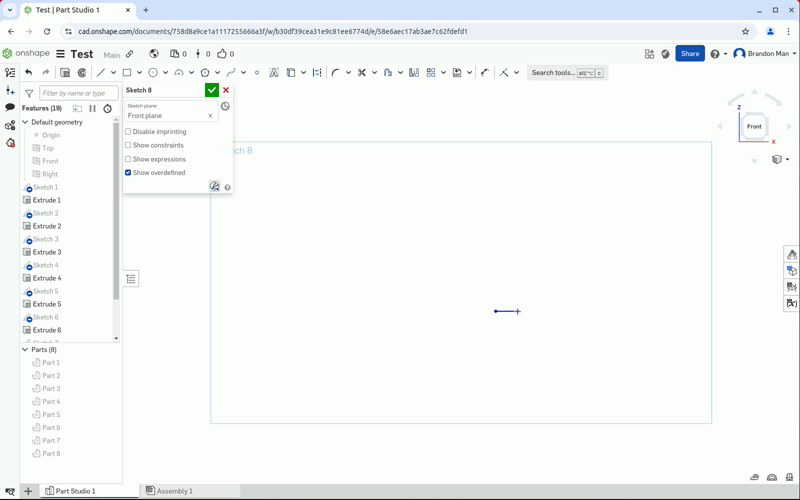
mouse_move(517, 311)
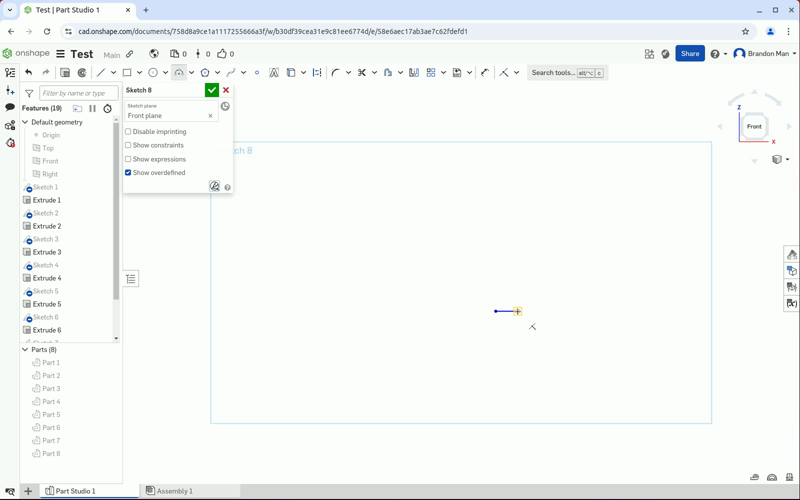
click(517, 311)
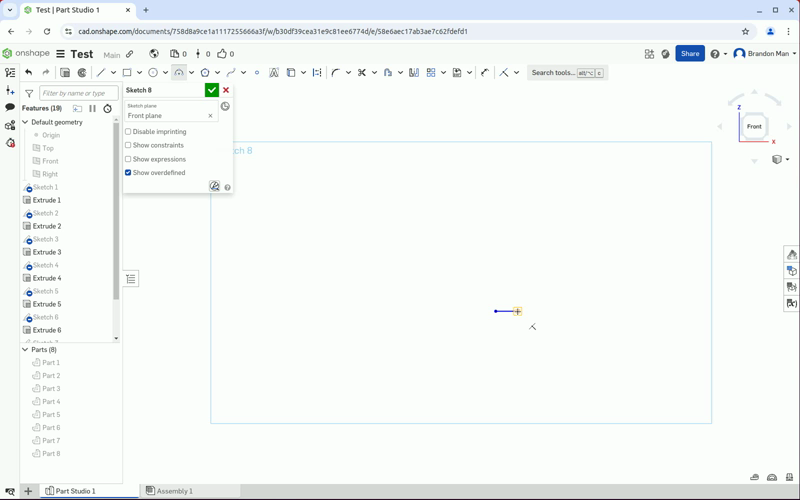
key_down(shift)
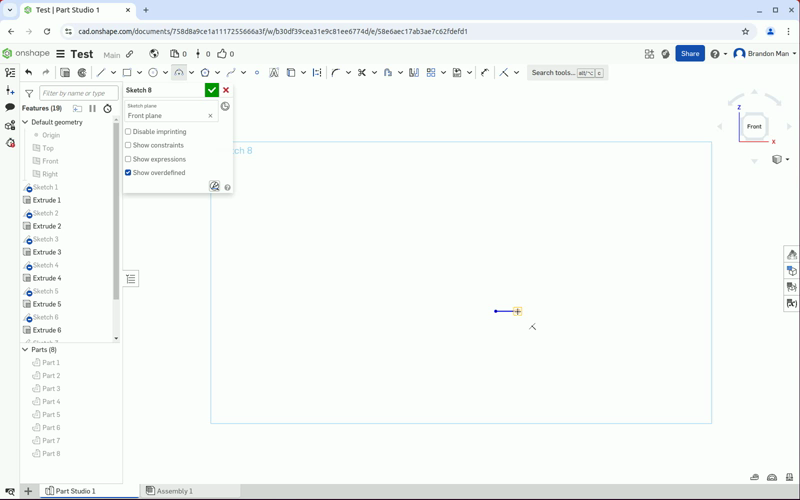
mouse_move(495, 308)
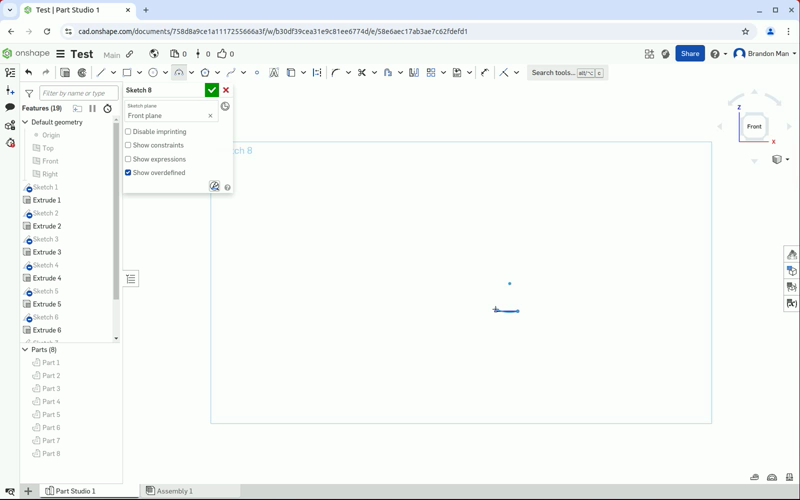
scroll(6)
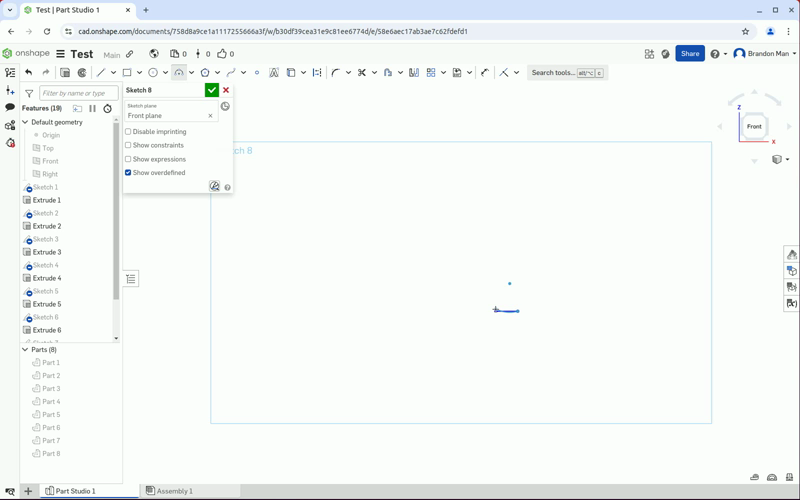
scroll(6)
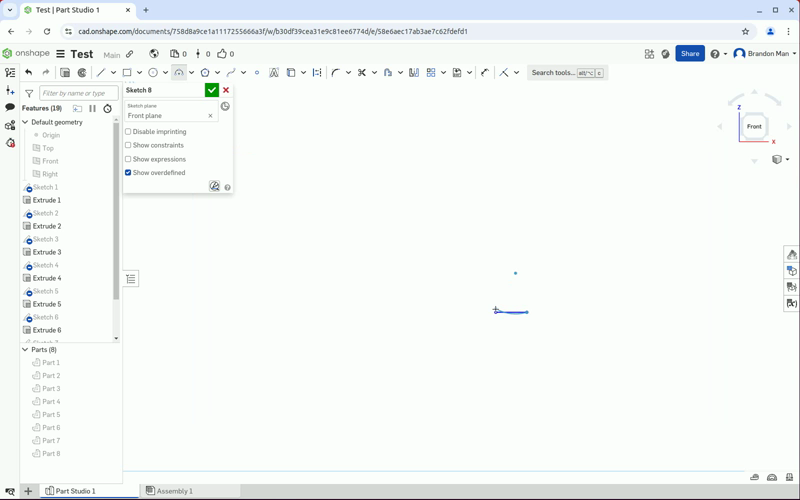
scroll(6)
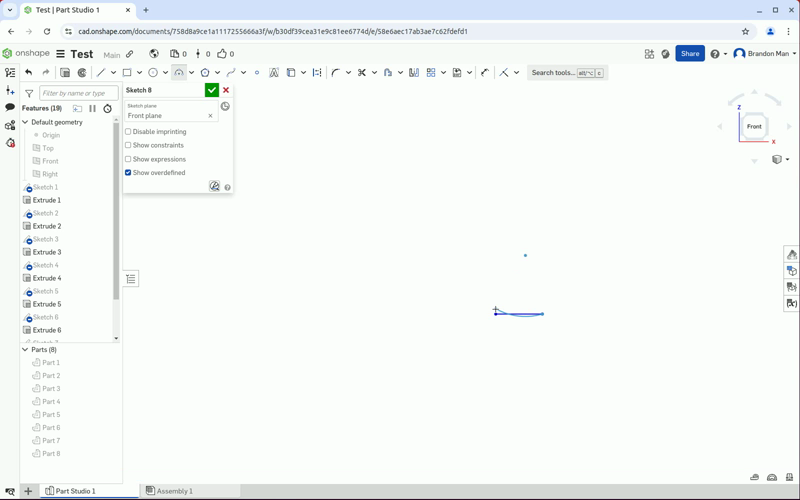
scroll(6)
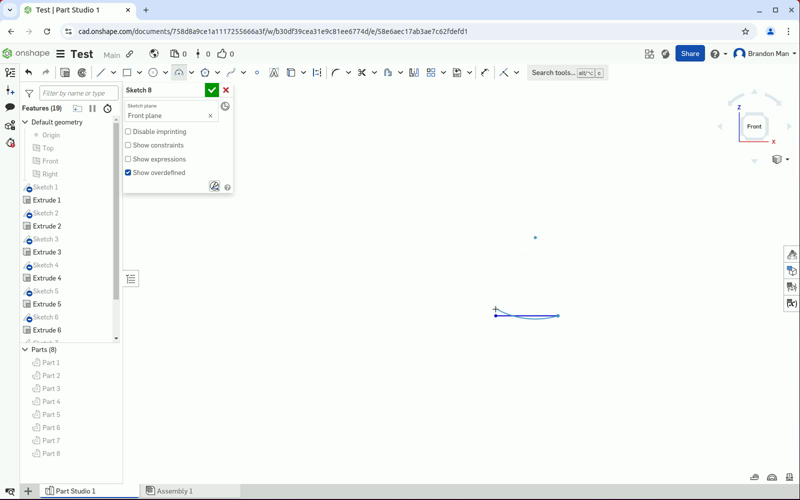
scroll(6)
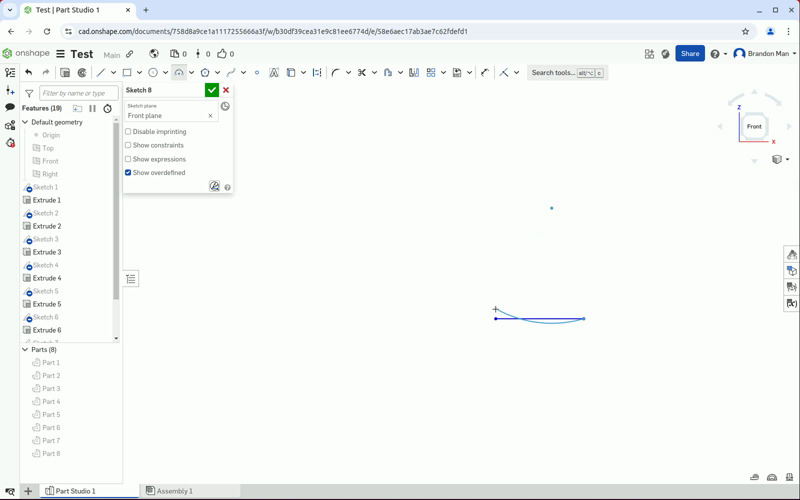
scroll(6)
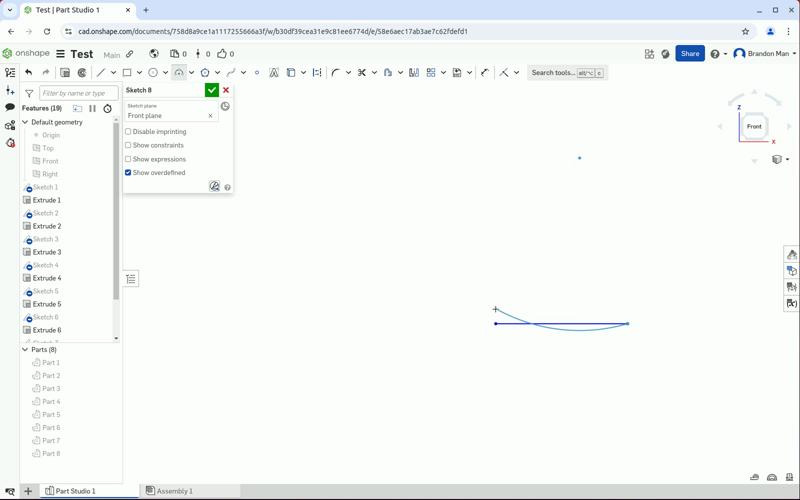
scroll(6)
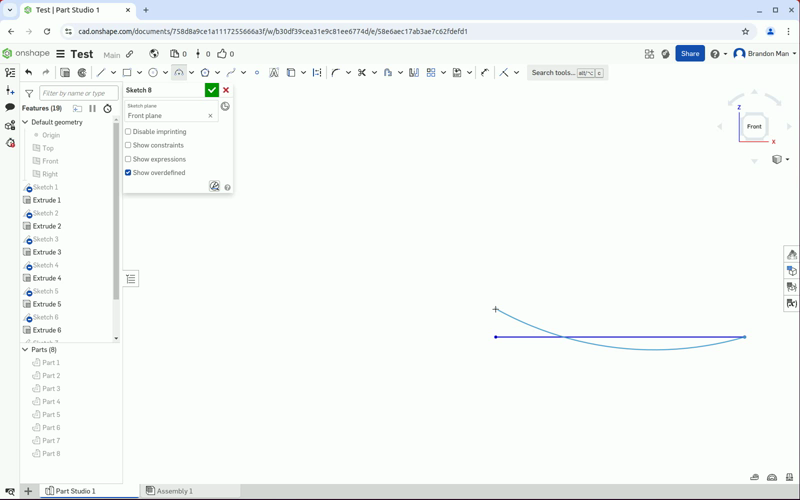
click(495, 308)
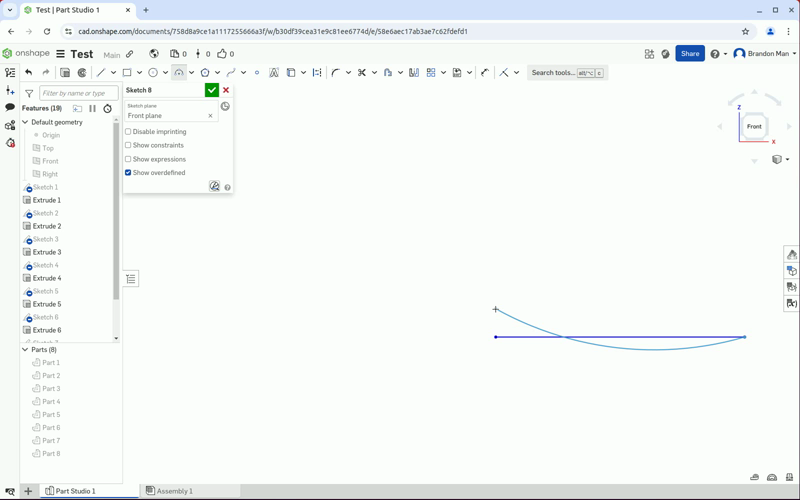
scroll(-6)
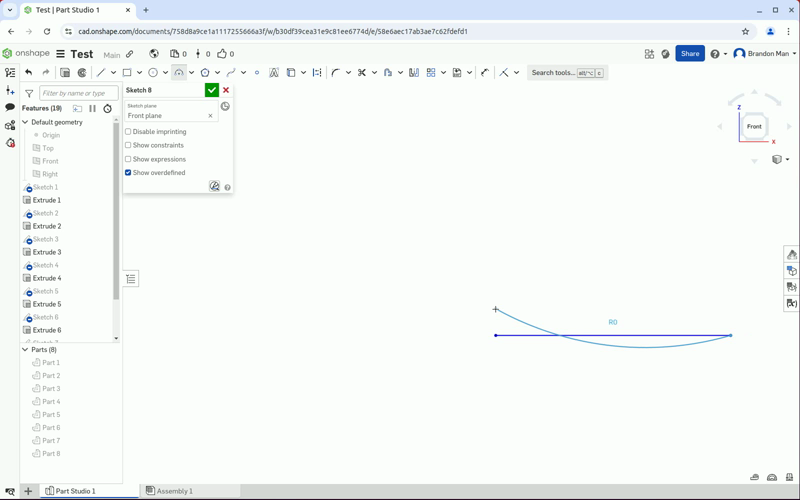
scroll(-6)
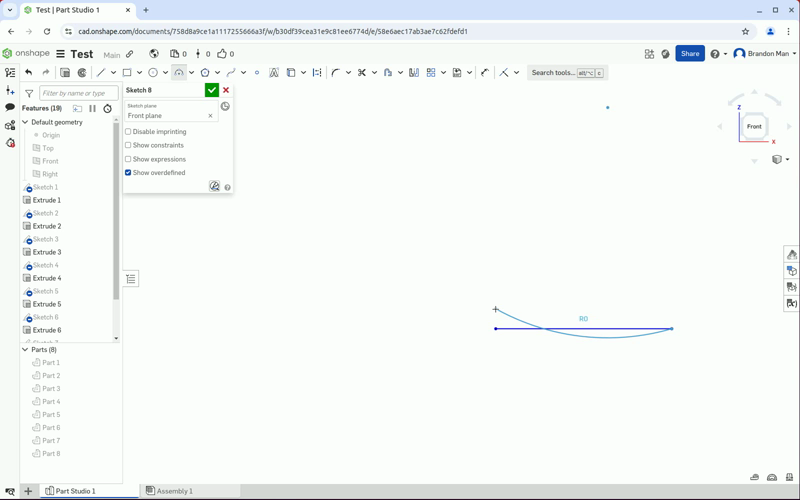
scroll(-6)
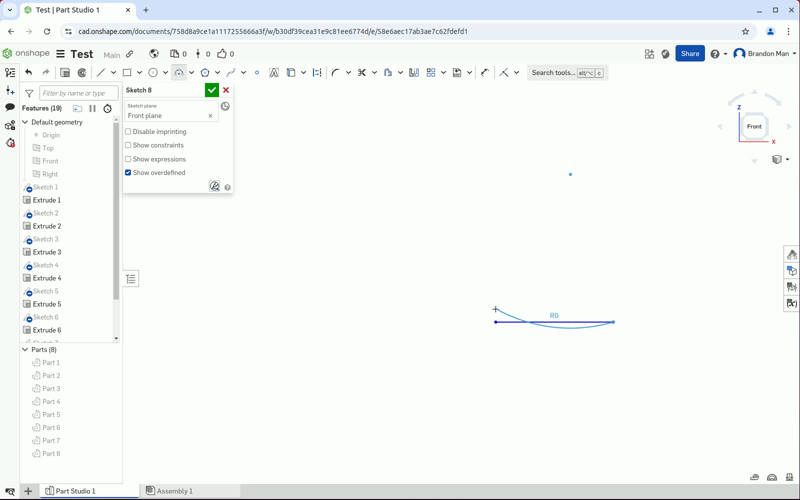
scroll(-6)
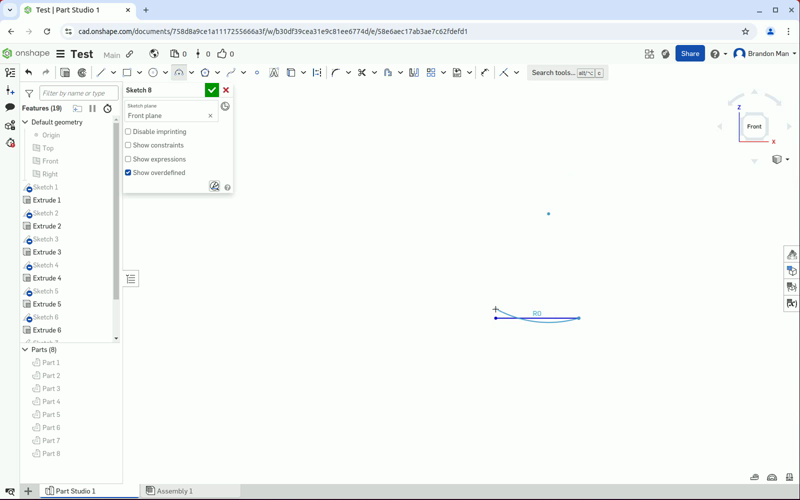
scroll(-6)
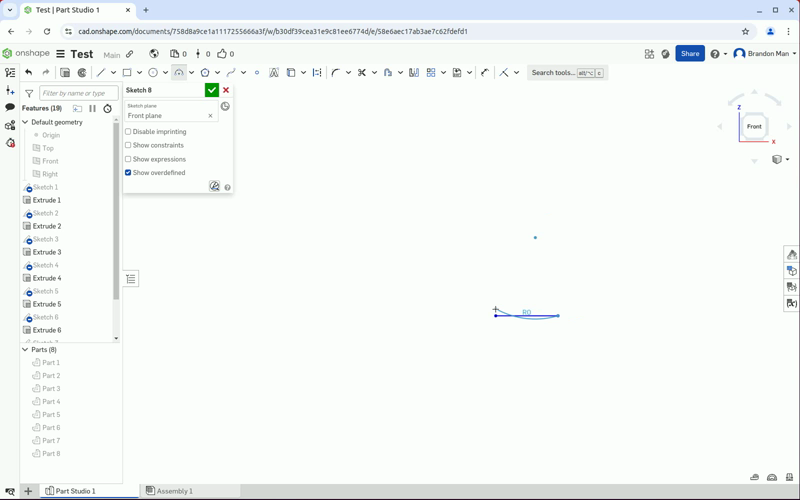
scroll(-6)
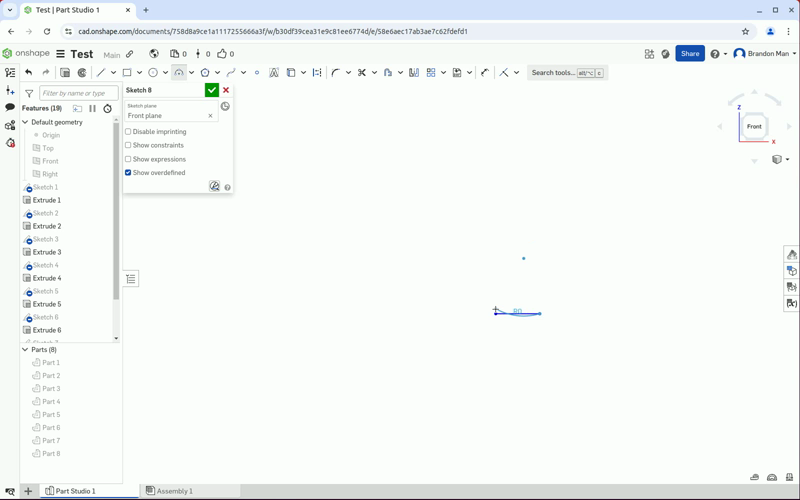
scroll(-6)
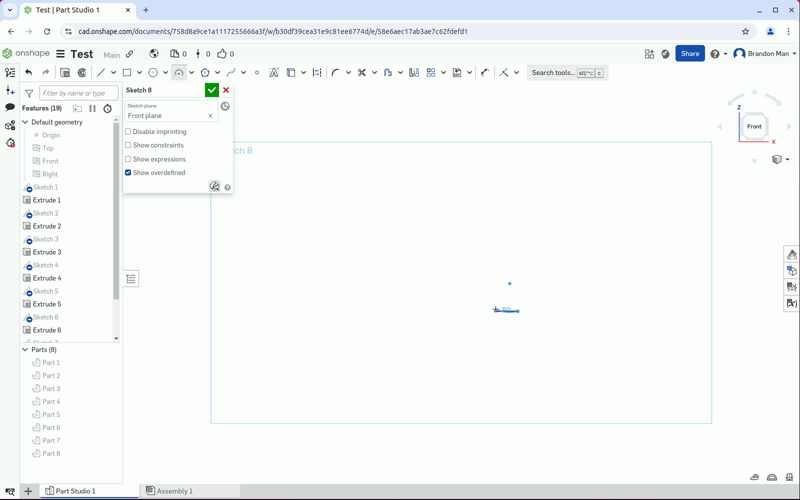
mouse_move(507, 311)
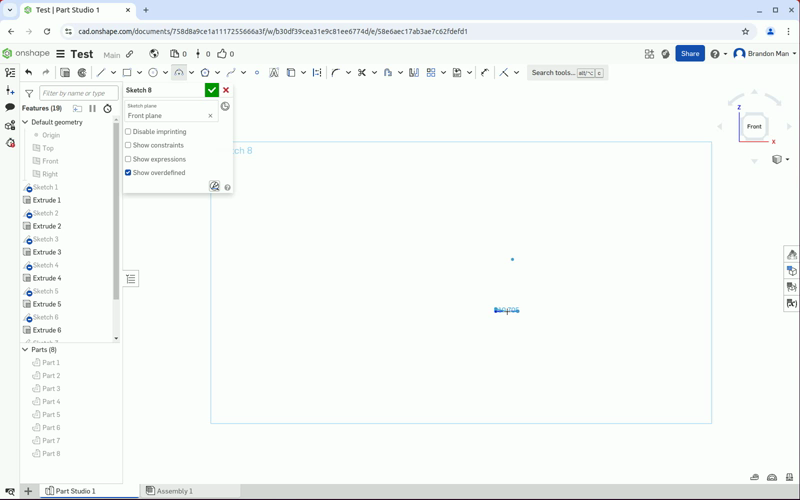
click(507, 311)
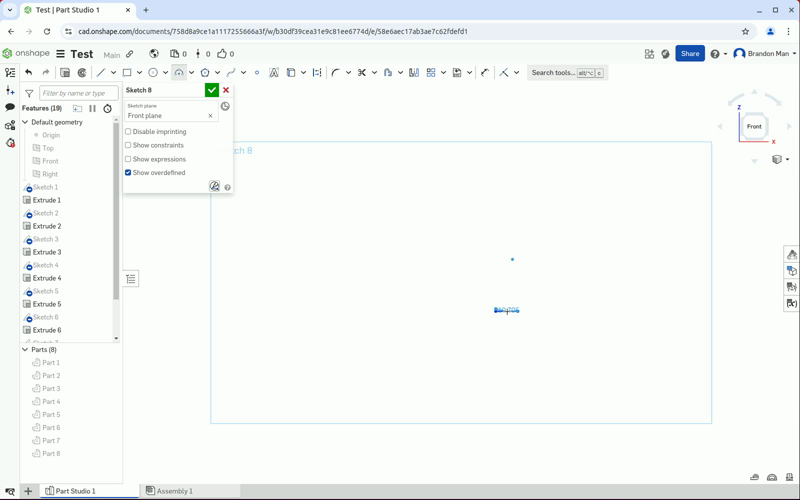
key_up(shift)
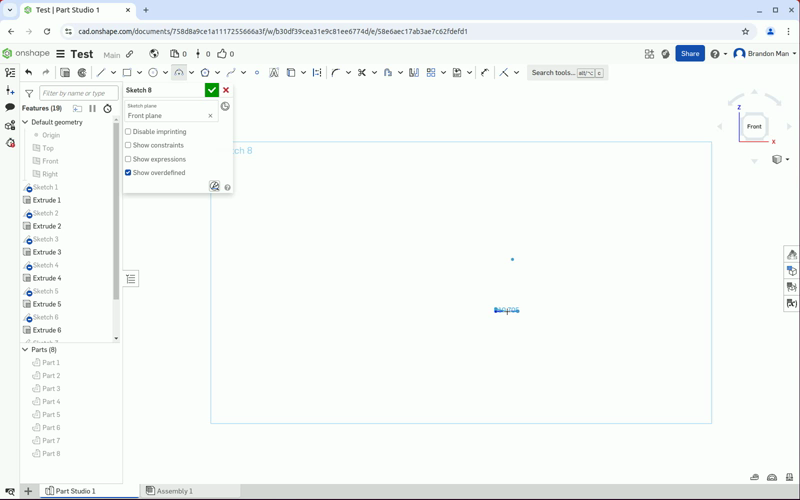
key(esc)
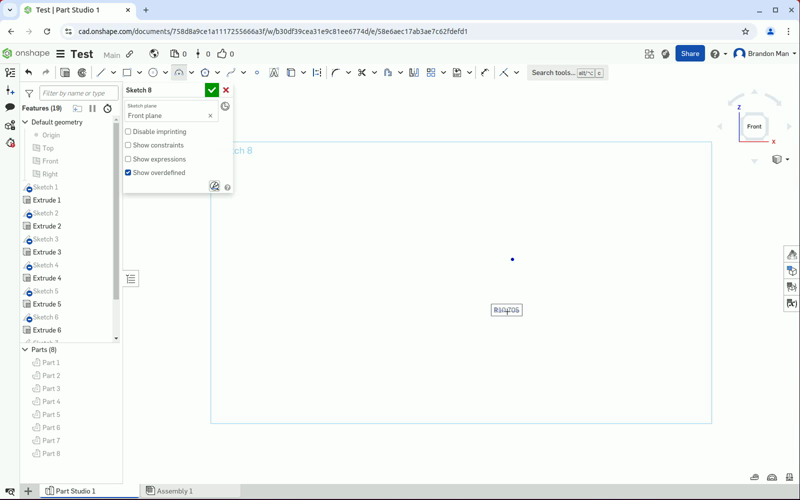
key(l)
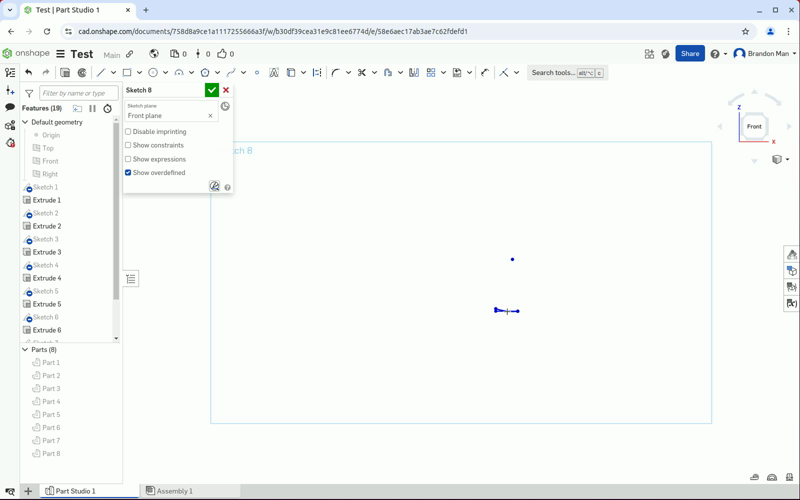
mouse_move(495, 308)
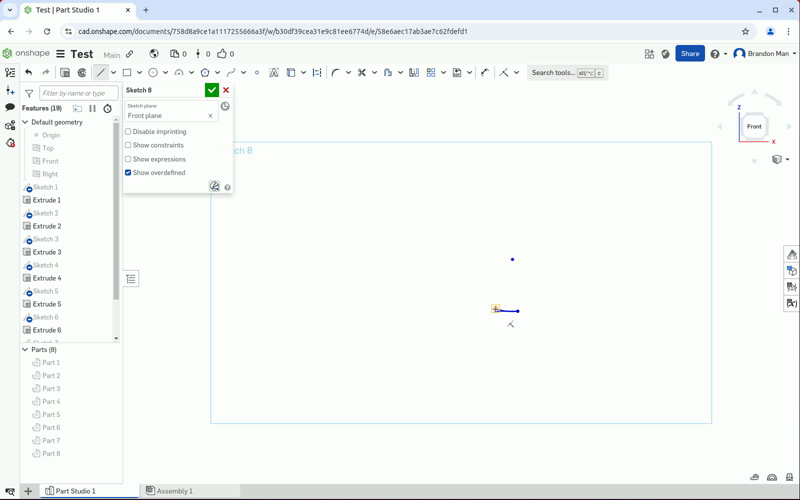
scroll(6)
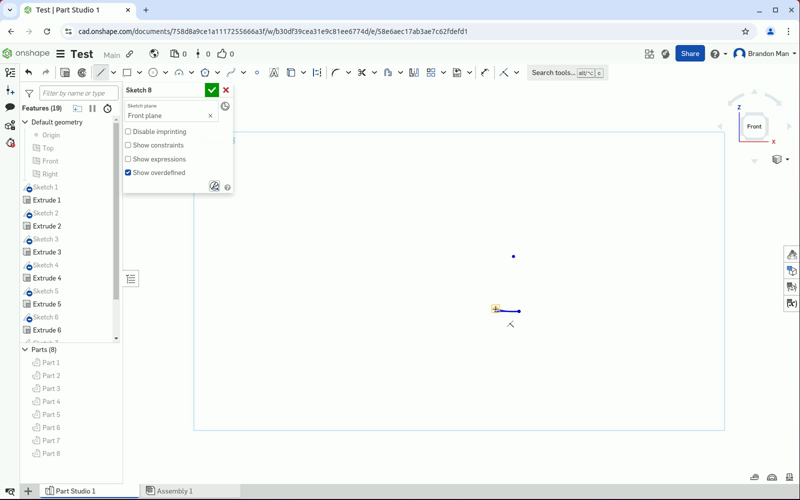
scroll(6)
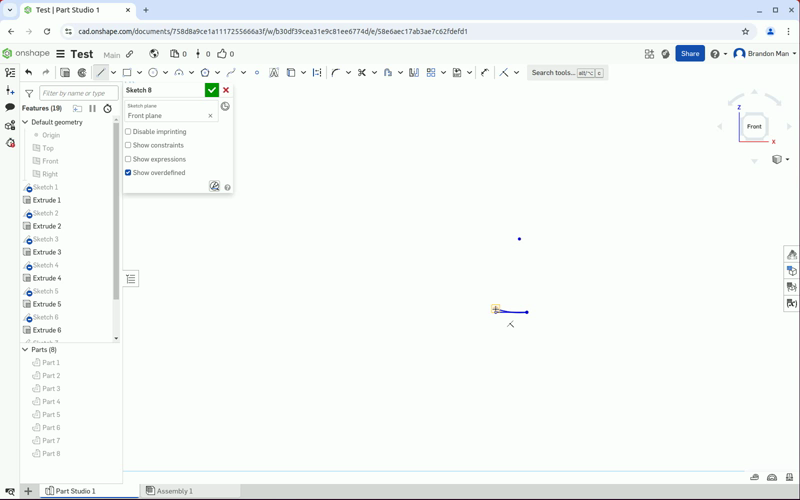
scroll(6)
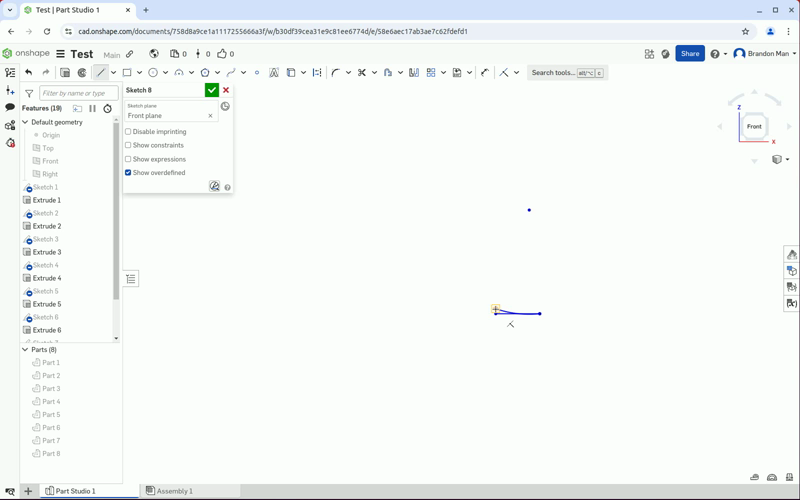
scroll(6)
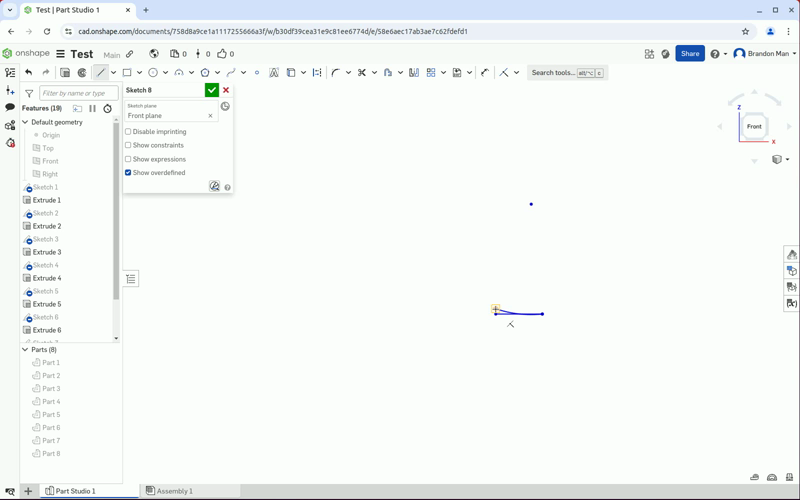
scroll(6)
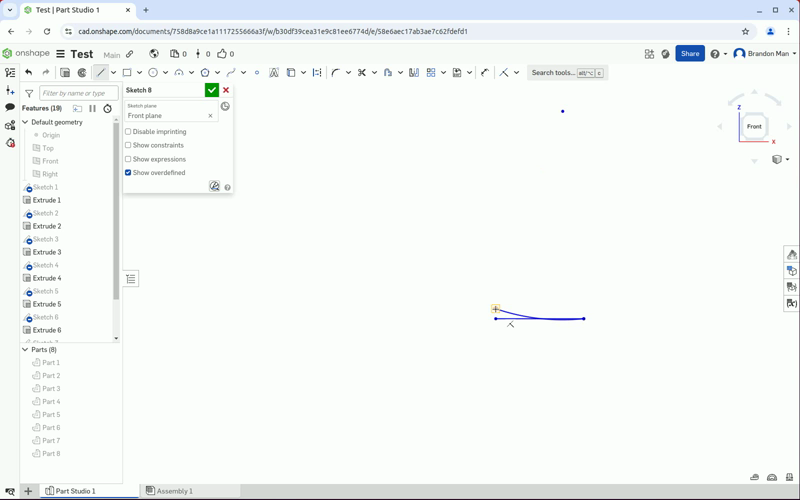
scroll(6)
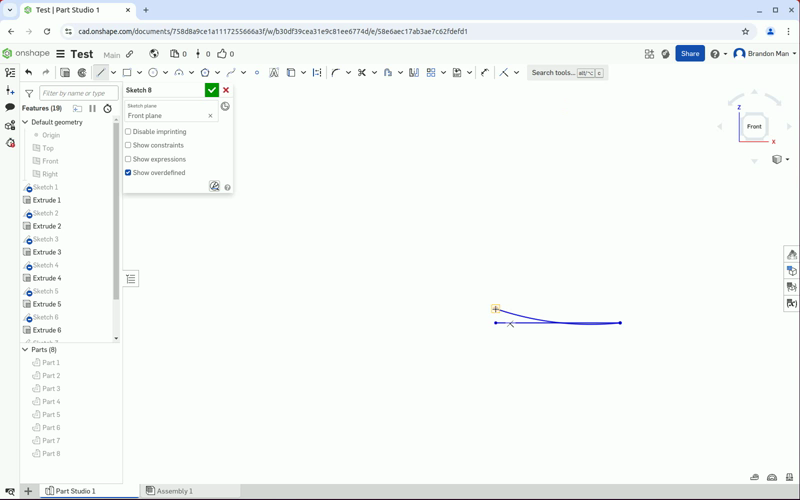
scroll(6)
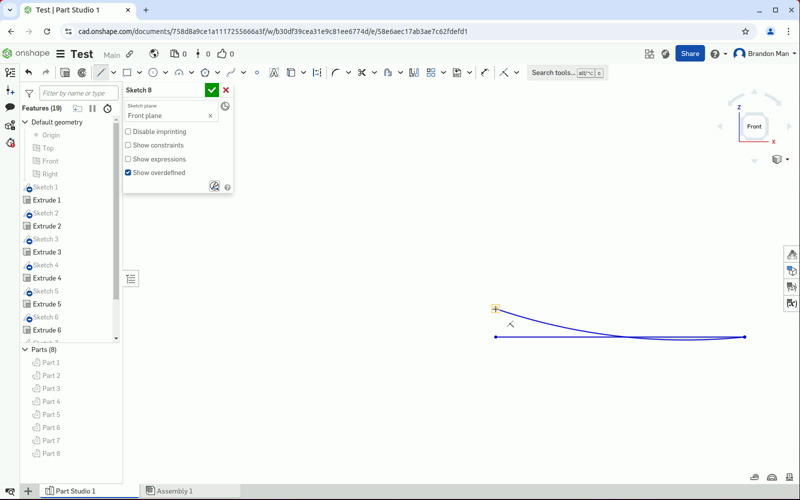
click(495, 308)
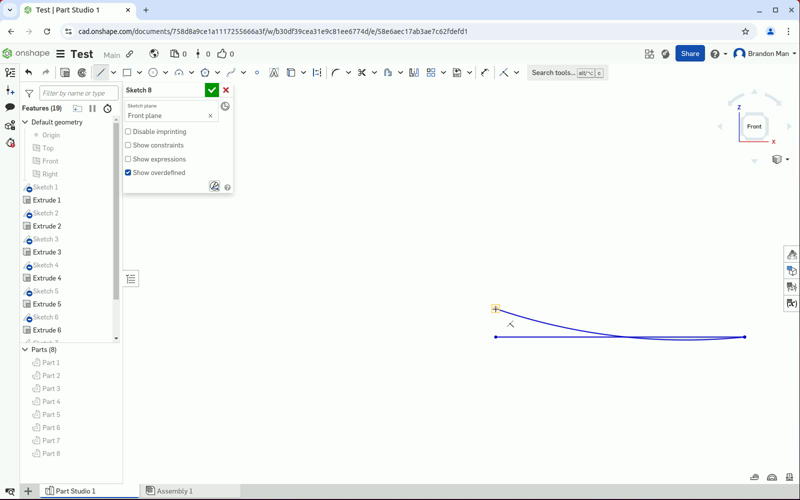
scroll(-6)
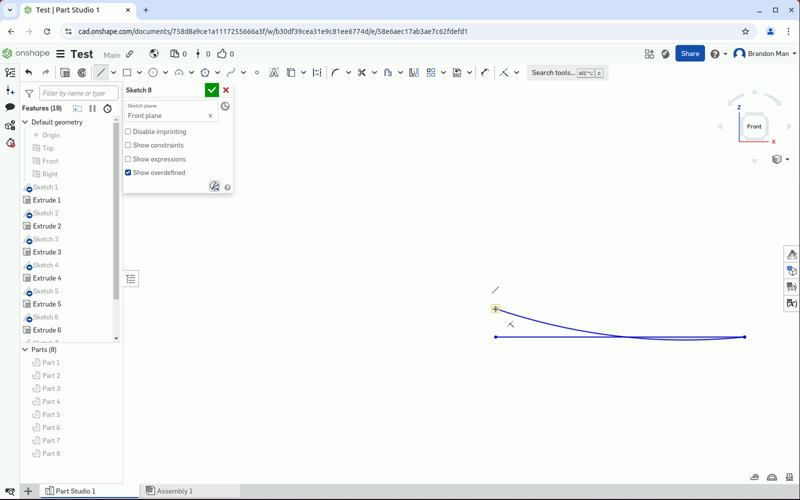
scroll(-6)
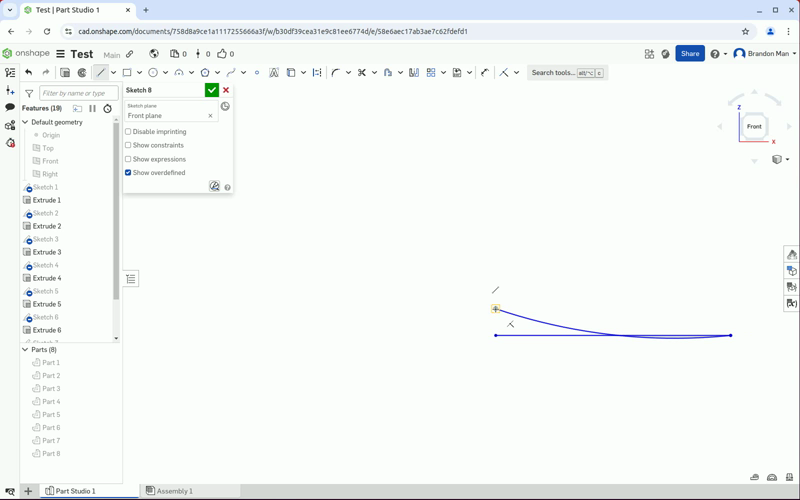
scroll(-6)
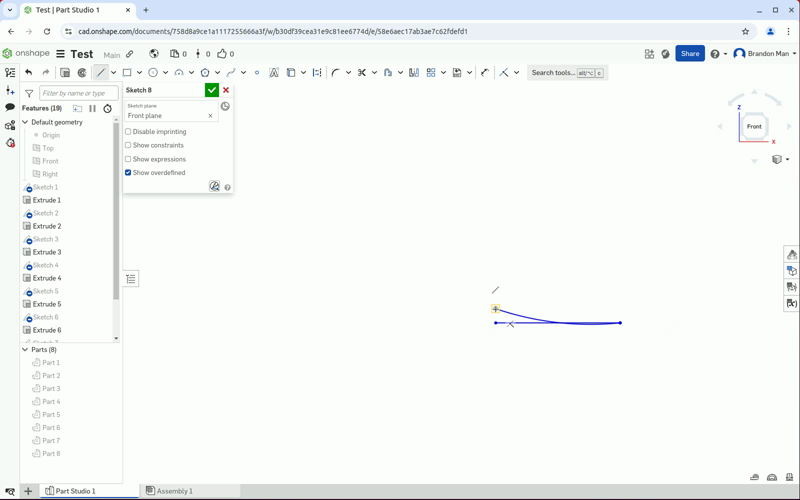
scroll(-6)
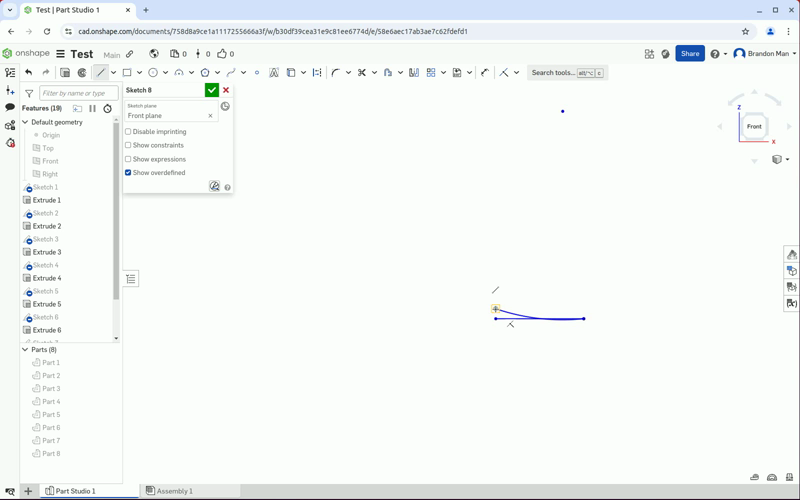
scroll(-6)
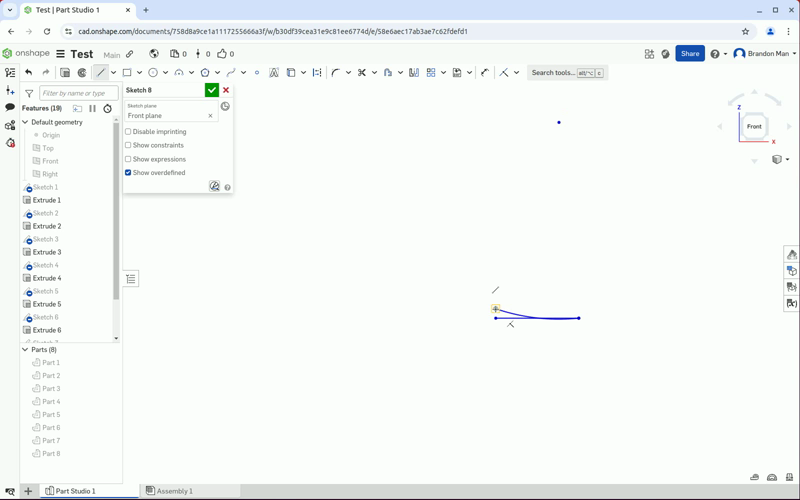
scroll(-6)
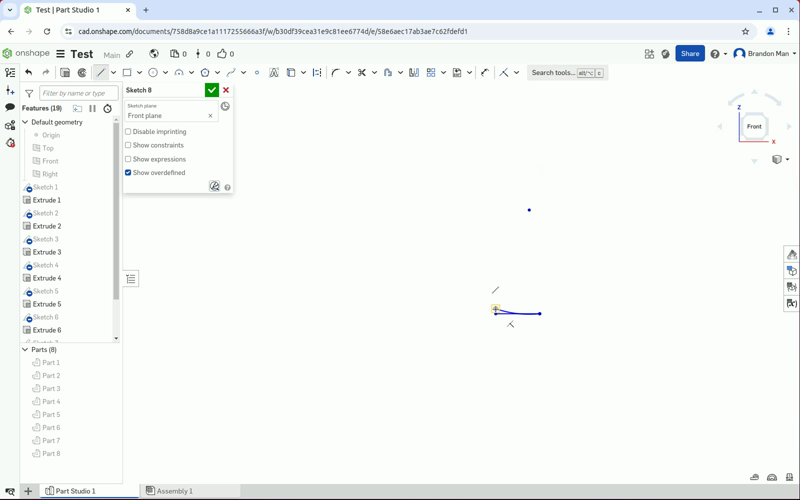
scroll(-6)
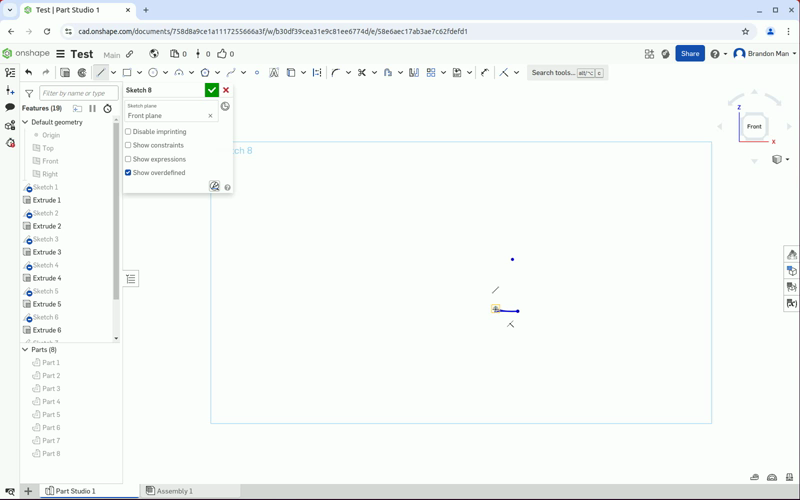
mouse_move(525, 308)
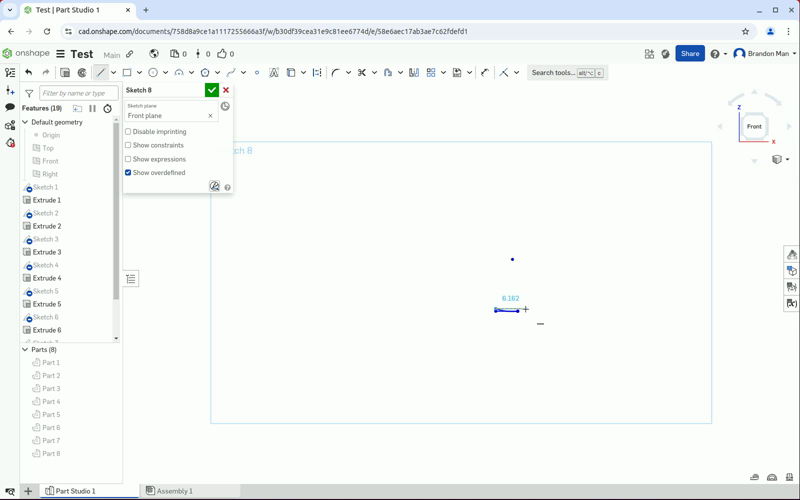
key_down(shift)
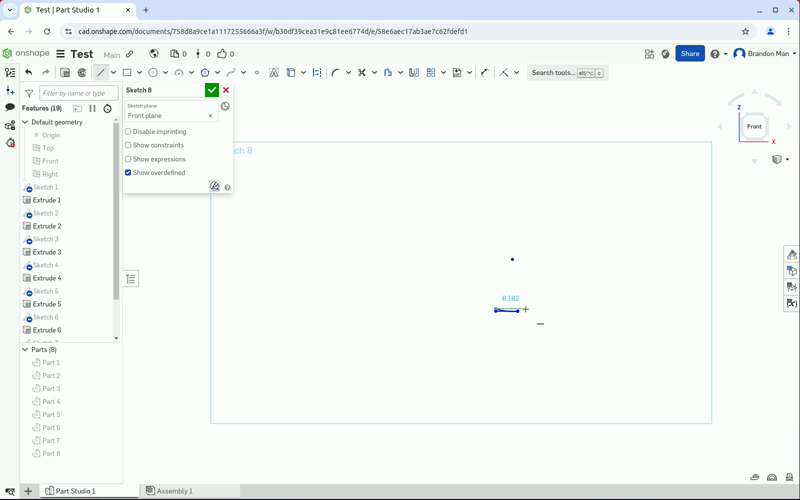
mouse_move(495, 311)
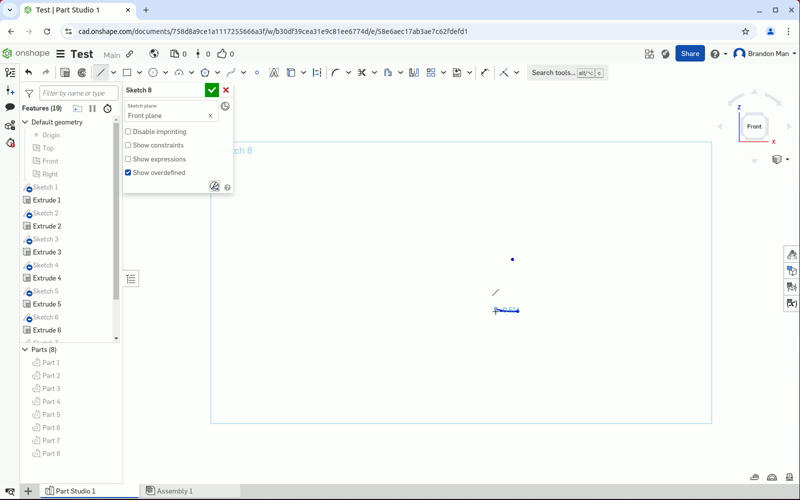
scroll(6)
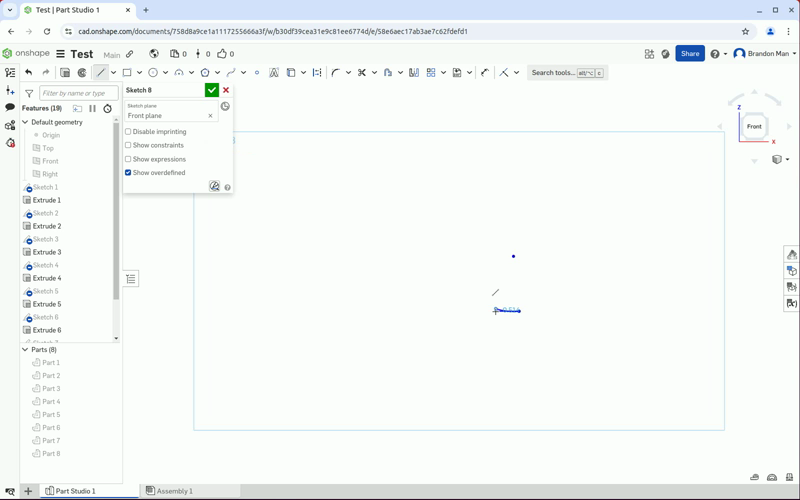
scroll(6)
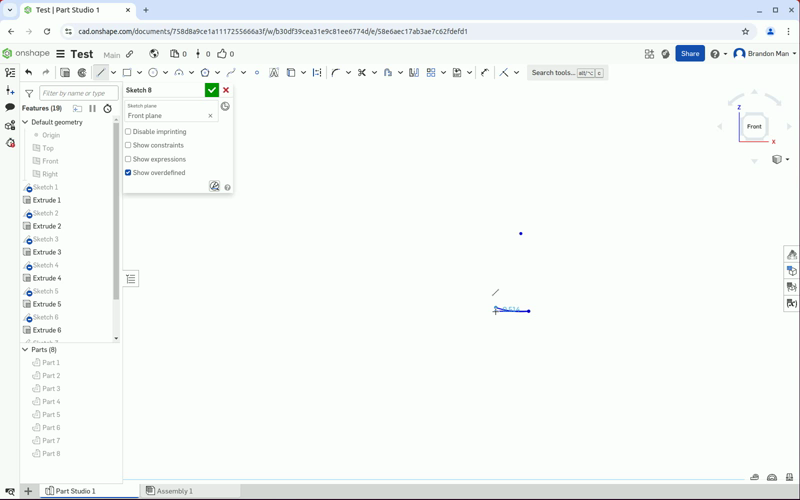
scroll(6)
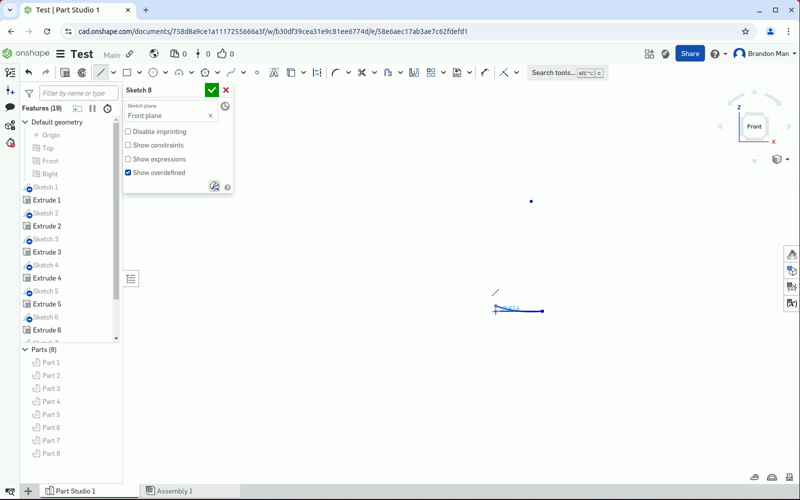
scroll(6)
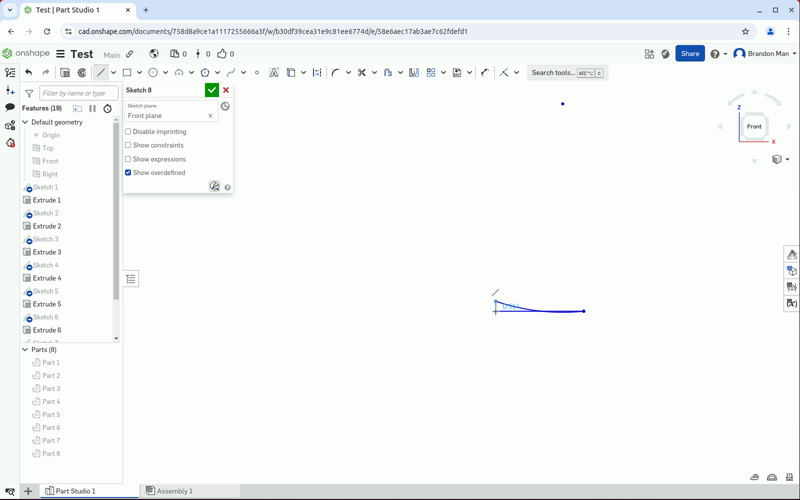
scroll(6)
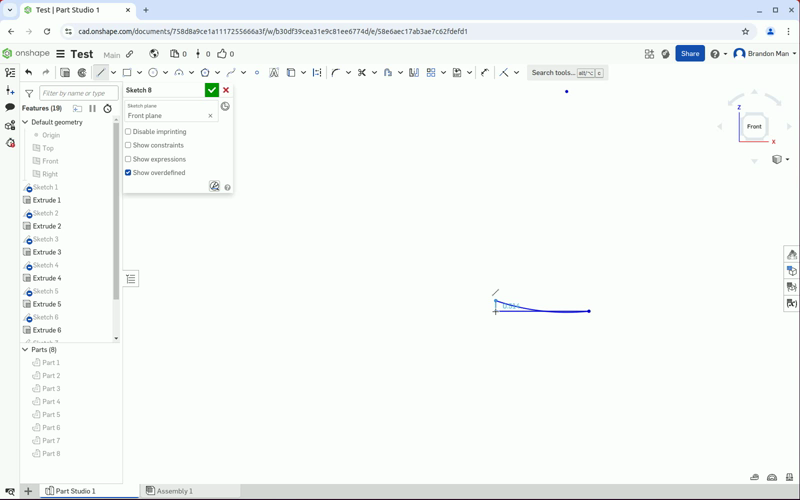
scroll(6)
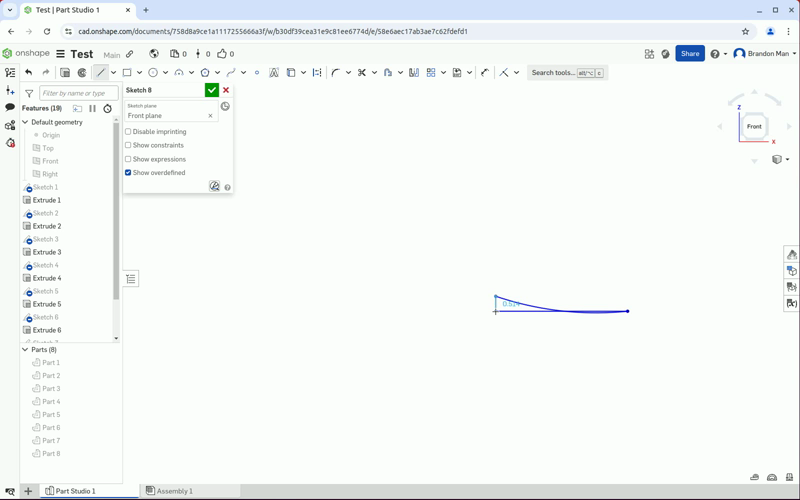
scroll(6)
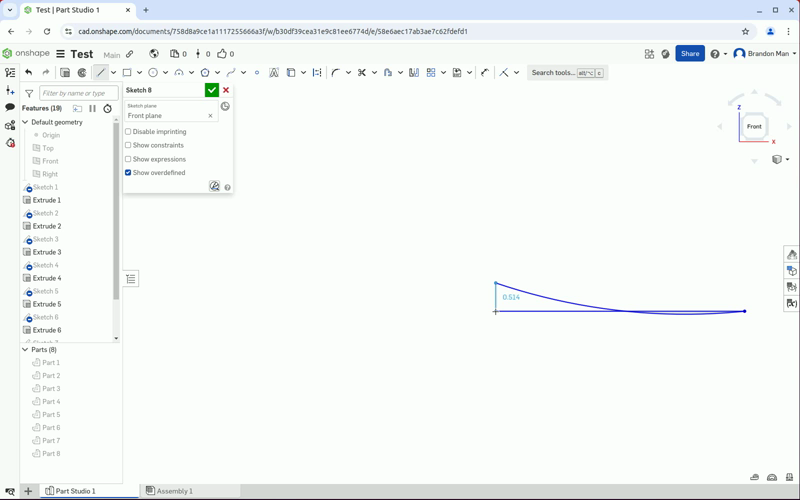
key_up(shift)
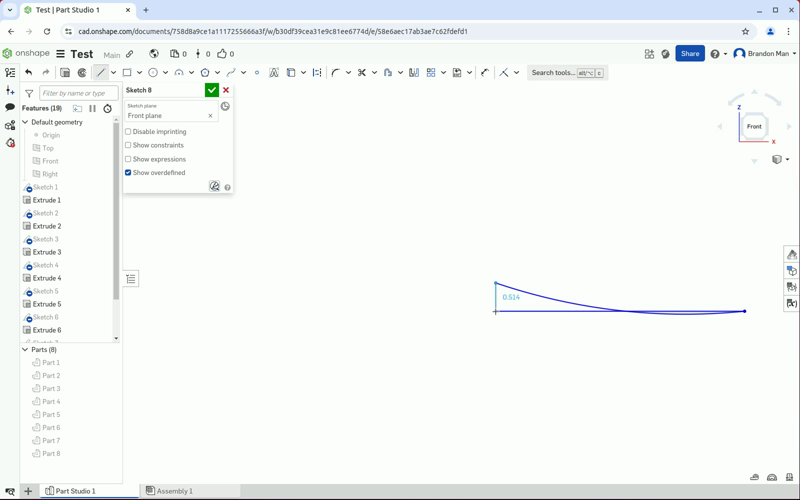
click(495, 311)
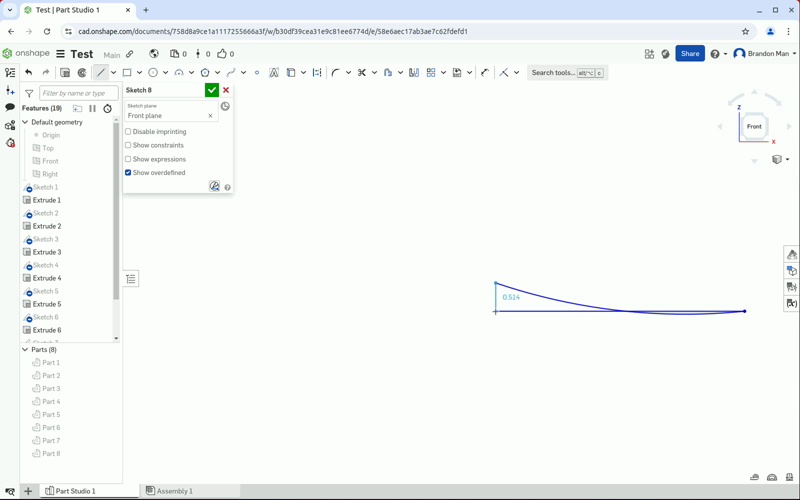
scroll(-6)
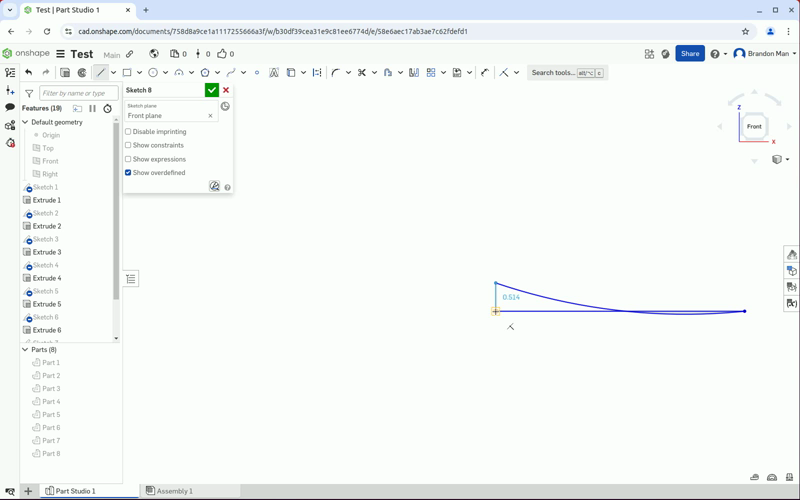
scroll(-6)
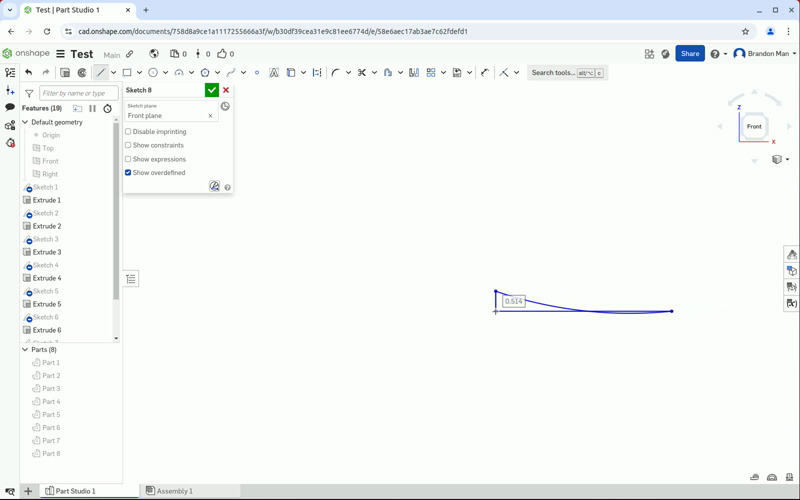
scroll(-6)
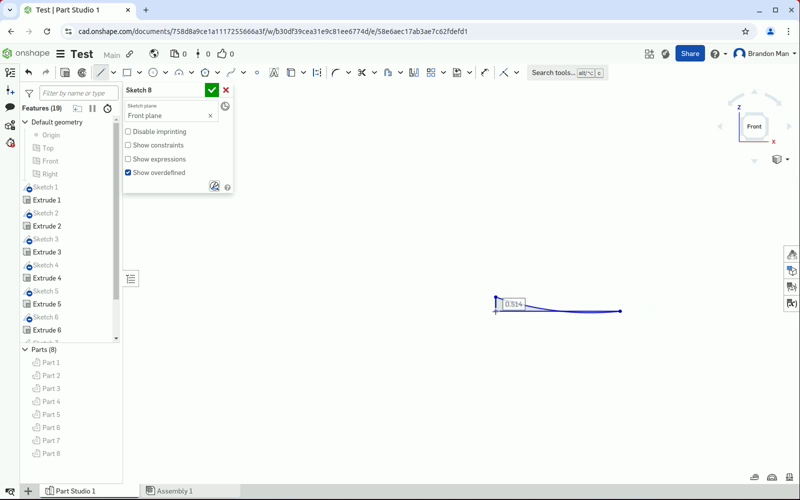
scroll(-6)
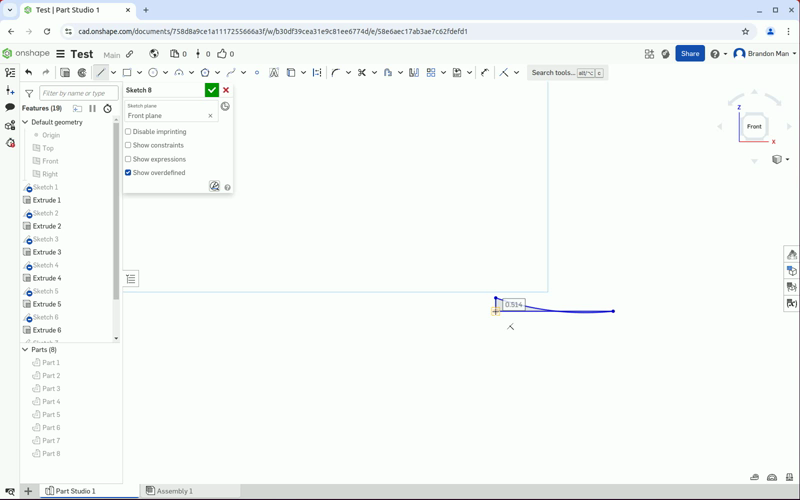
scroll(-6)
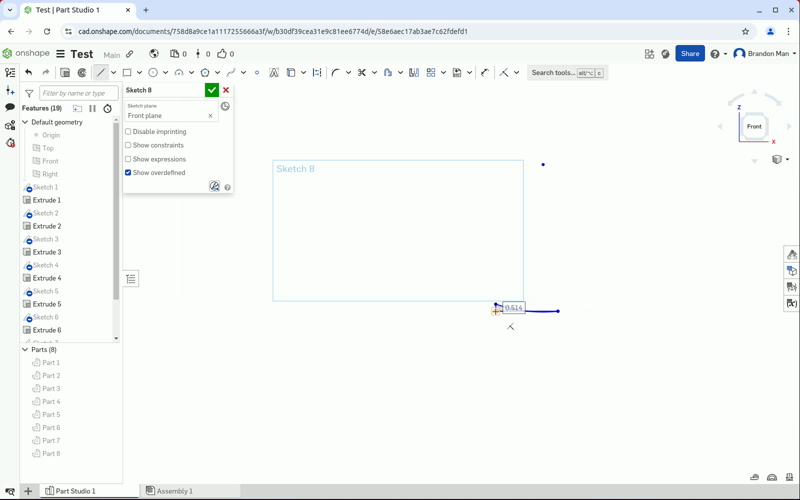
scroll(-6)
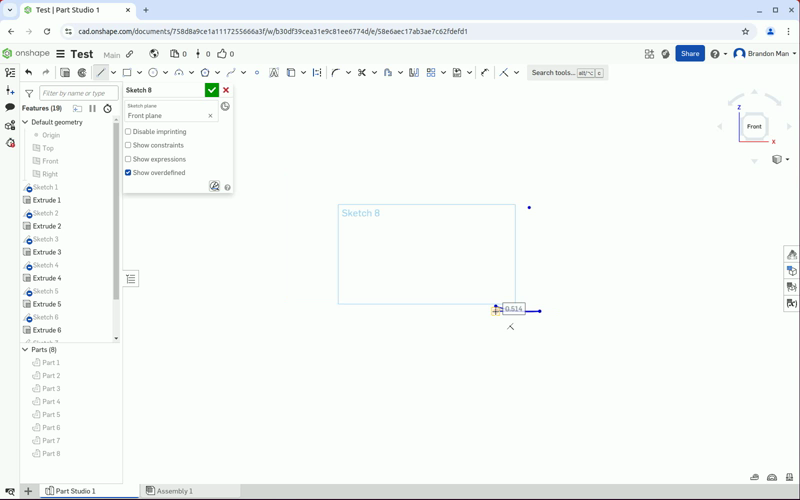
scroll(-6)
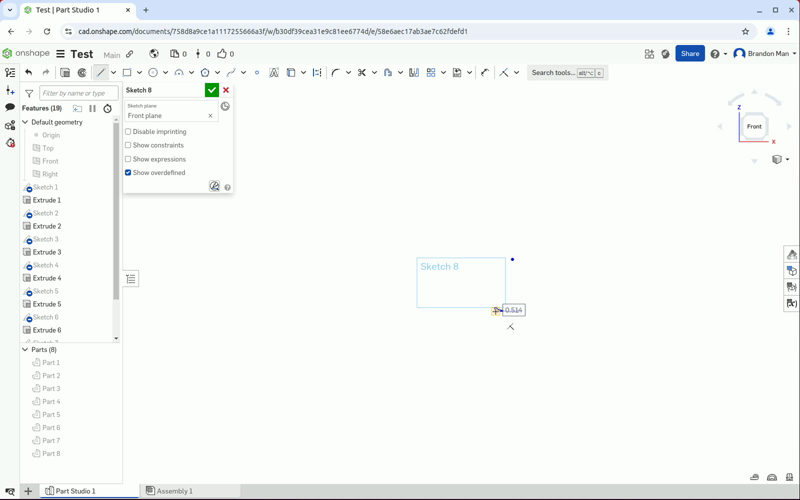
key(esc)
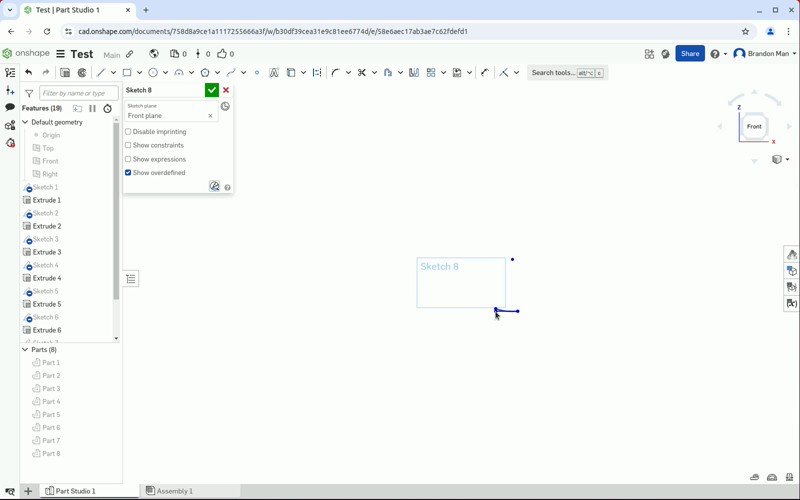
mouse_move(497, 310)
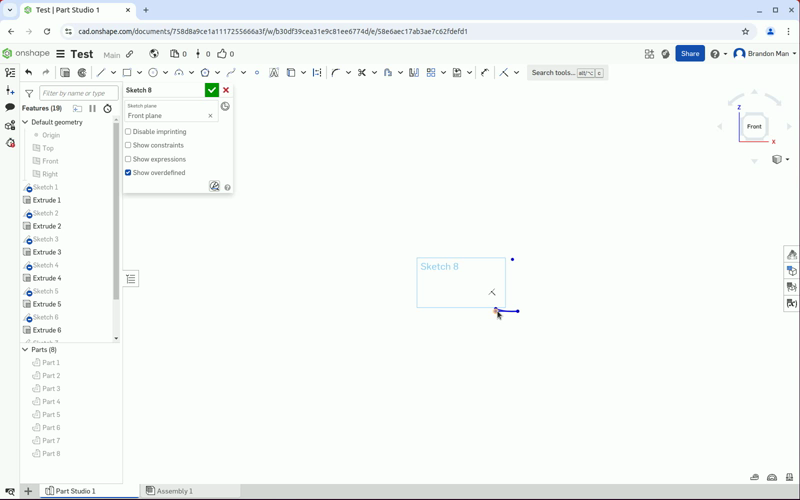
scroll(6)
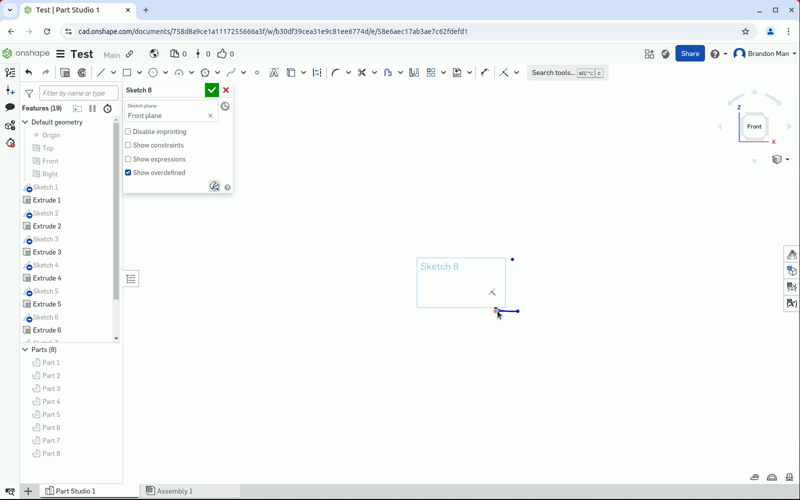
scroll(6)
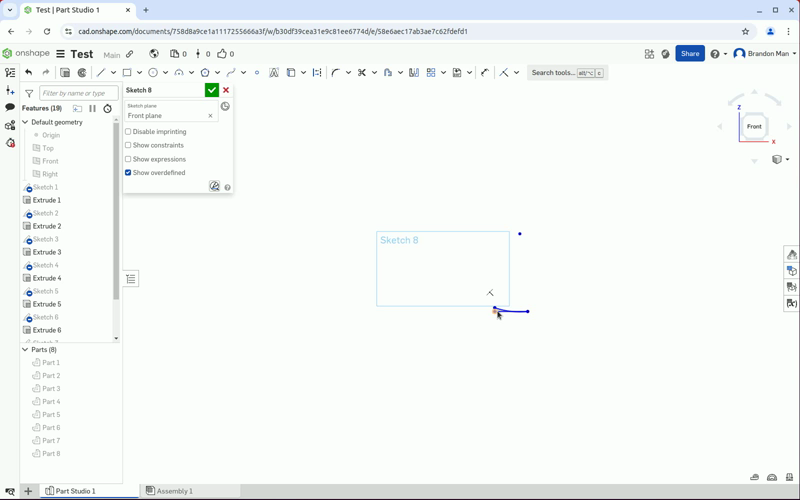
scroll(6)
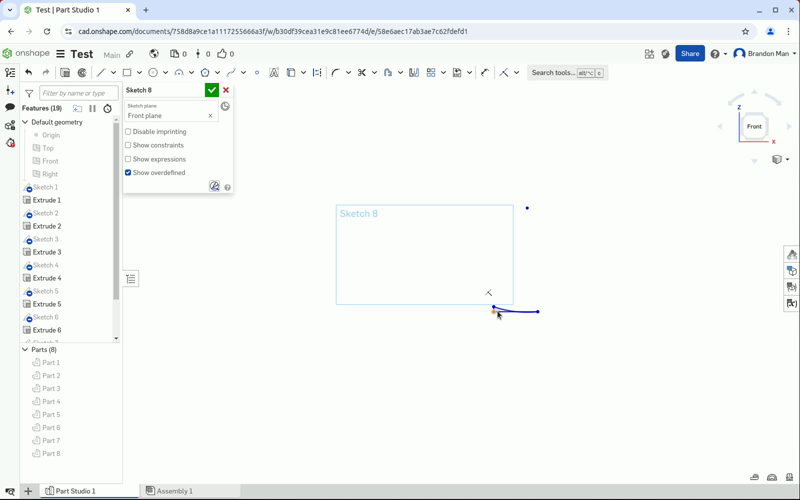
scroll(6)
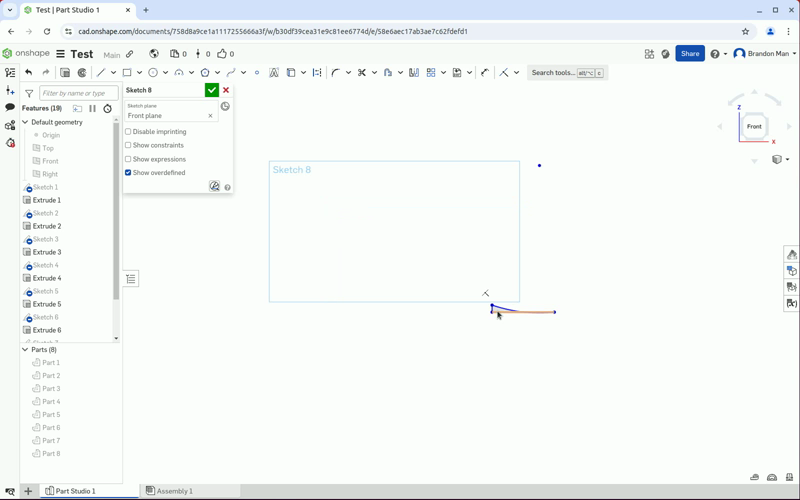
scroll(6)
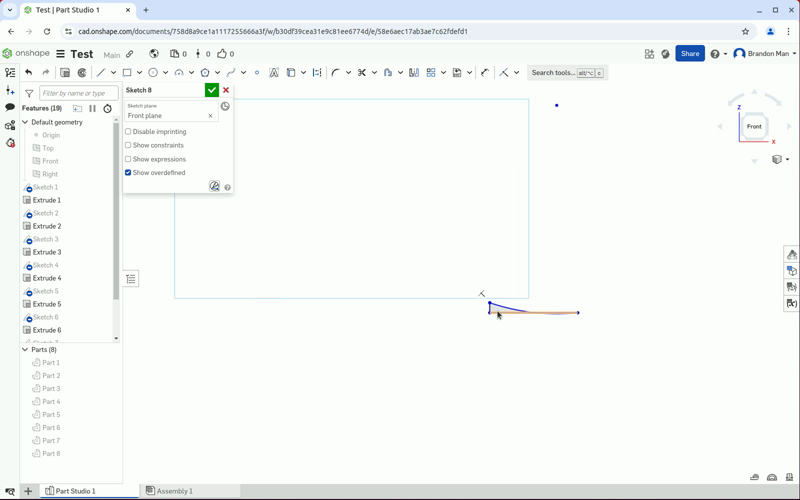
scroll(6)
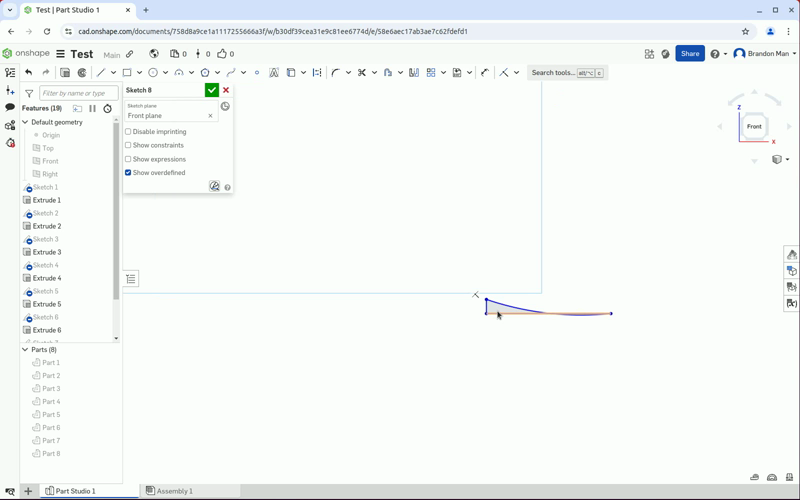
scroll(6)
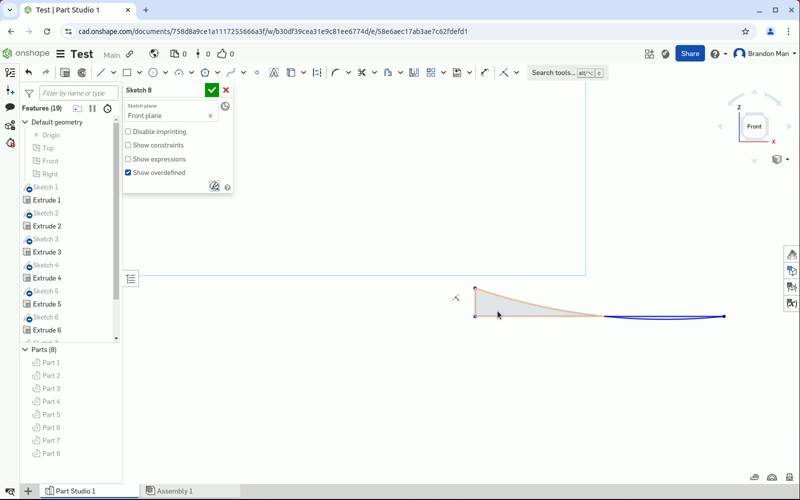
click(497, 310)
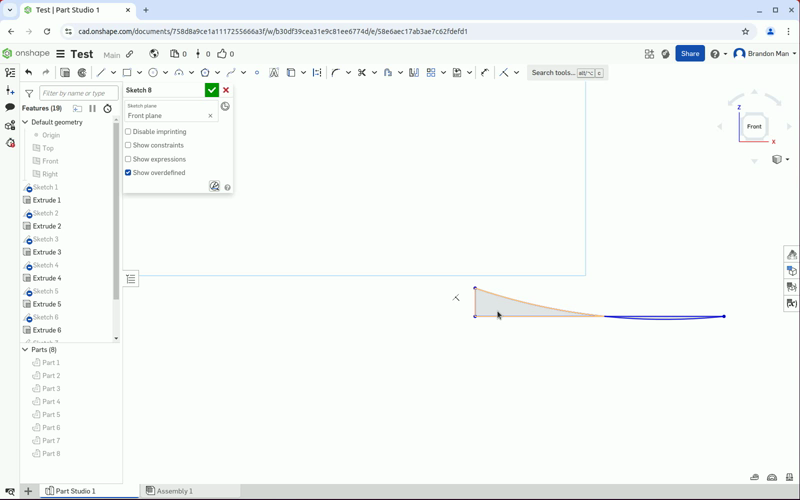
scroll(-6)
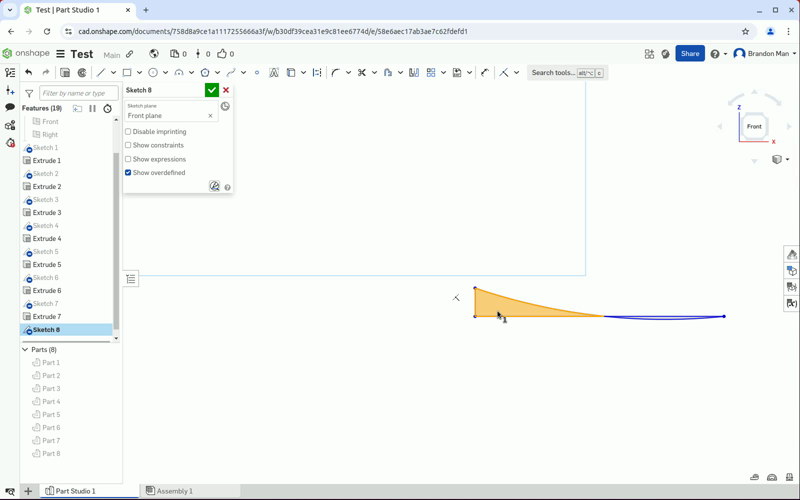
scroll(-6)
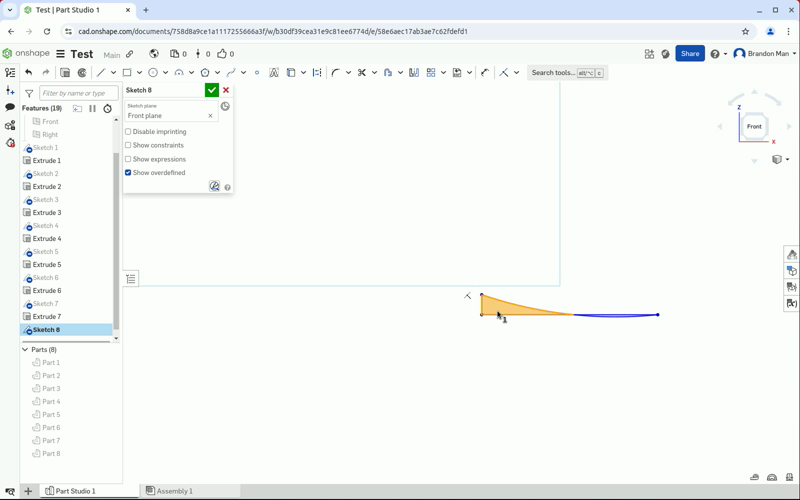
scroll(-6)
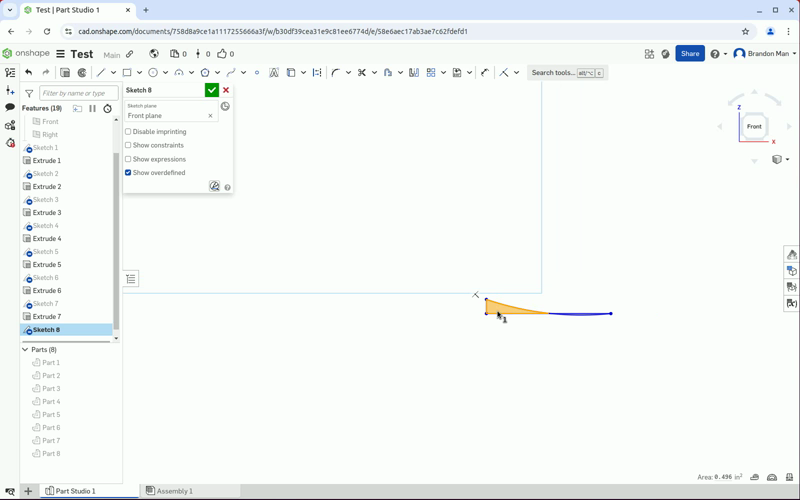
scroll(-6)
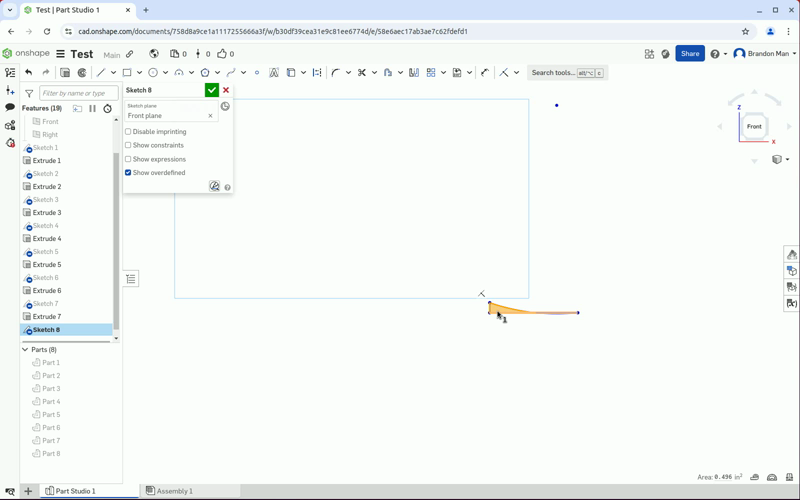
scroll(-6)
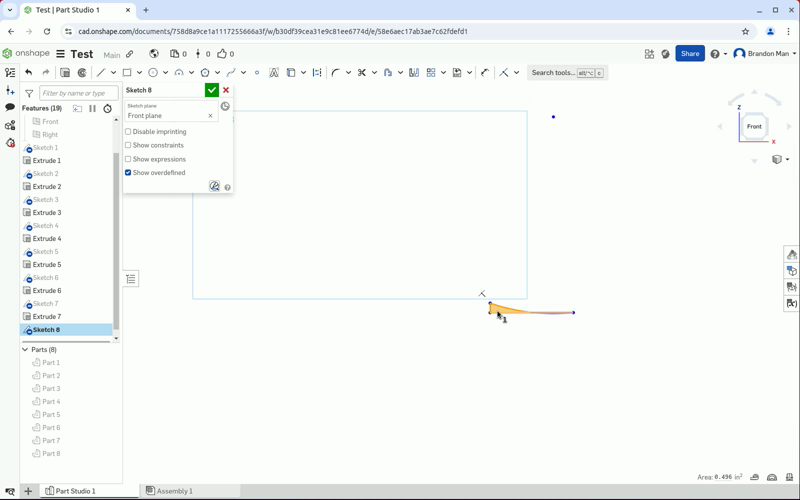
scroll(-6)
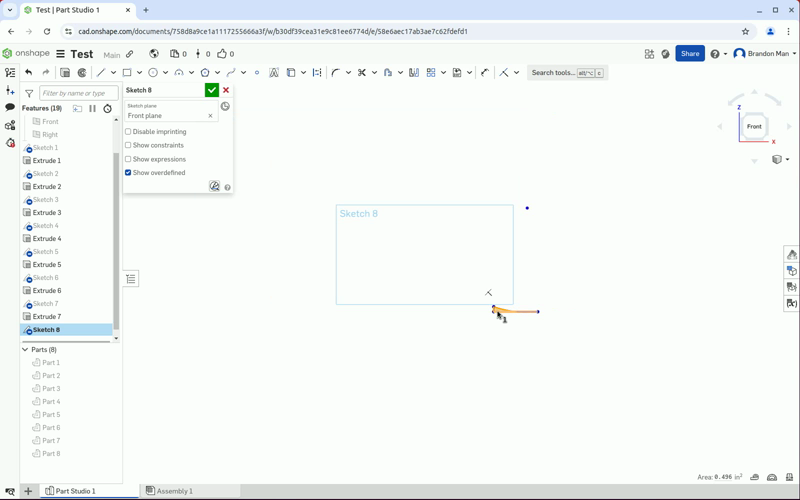
scroll(-6)
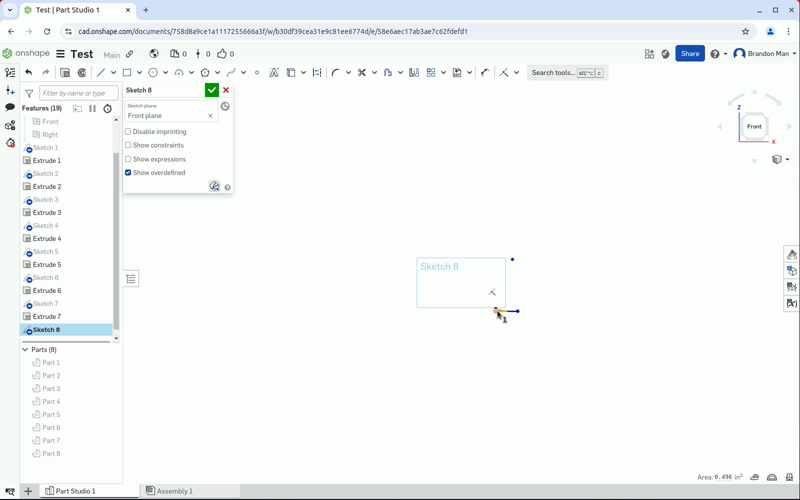
mouse_move(73, 352)
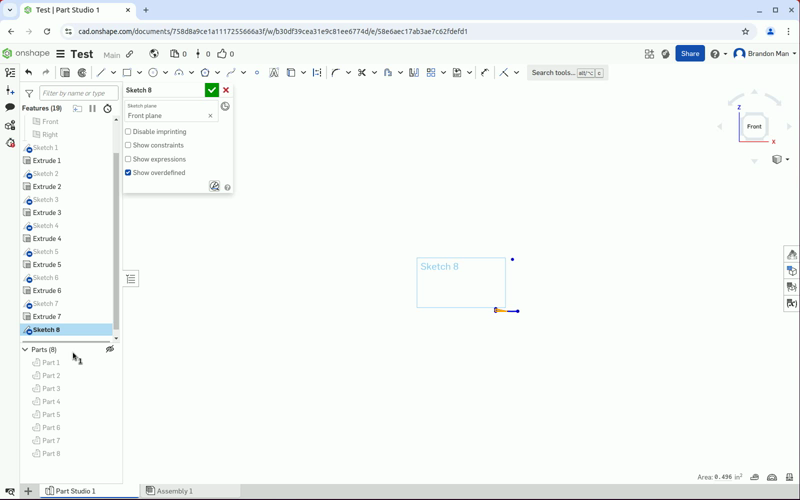
key(shift+y)
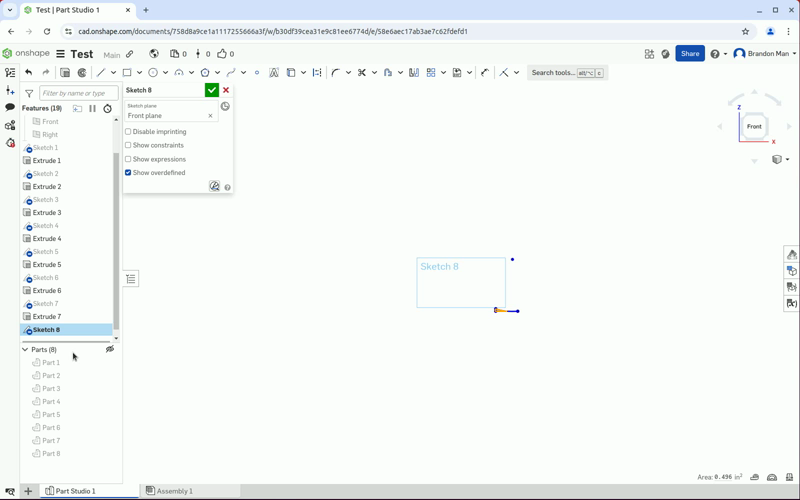
key(shift+e)
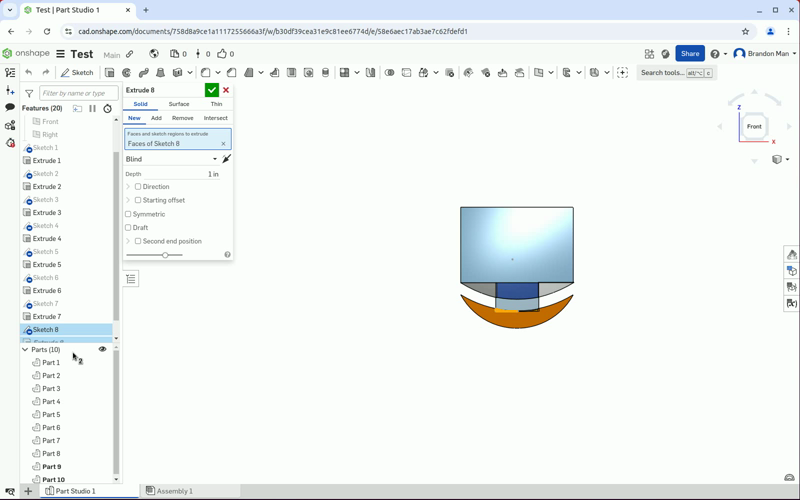
mouse_move(143, 106)
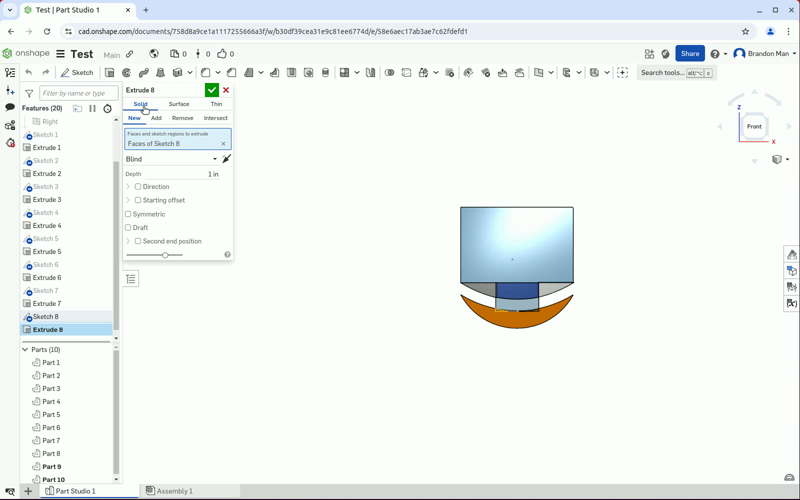
click(143, 106)
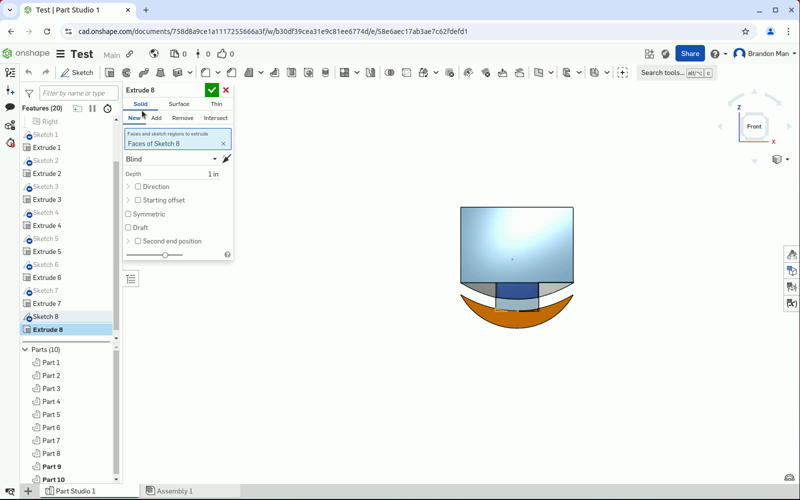
mouse_move(137, 120)
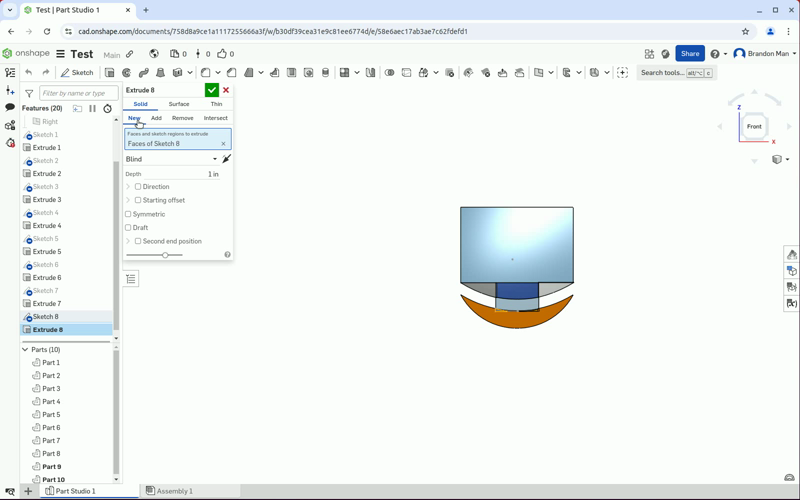
click(137, 120)
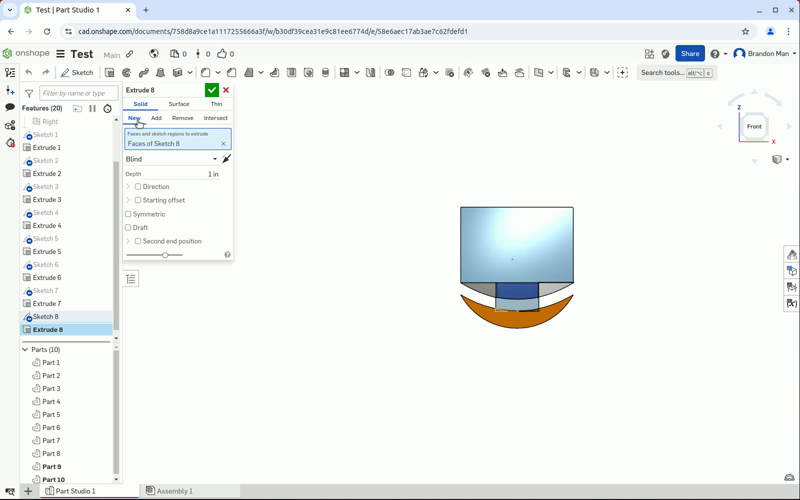
key(tab, 4)
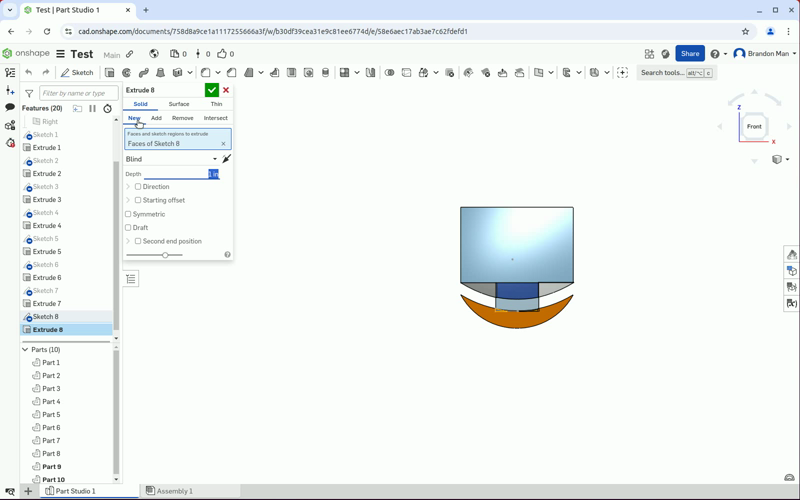
text(7.703)
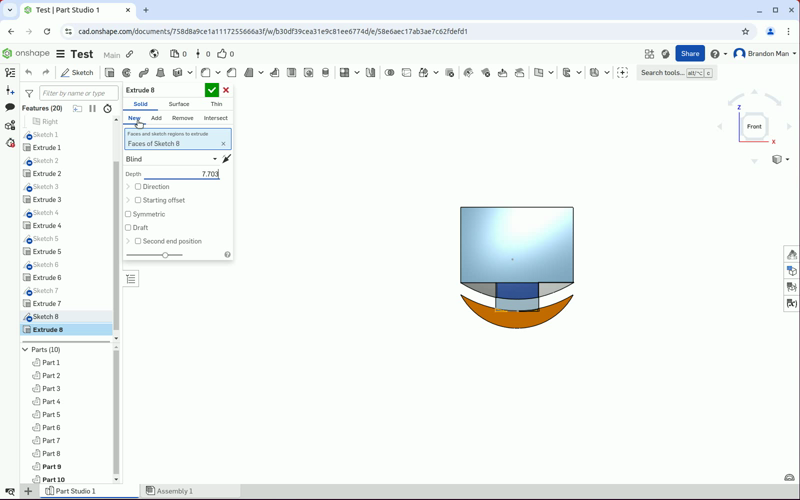
key(enter)
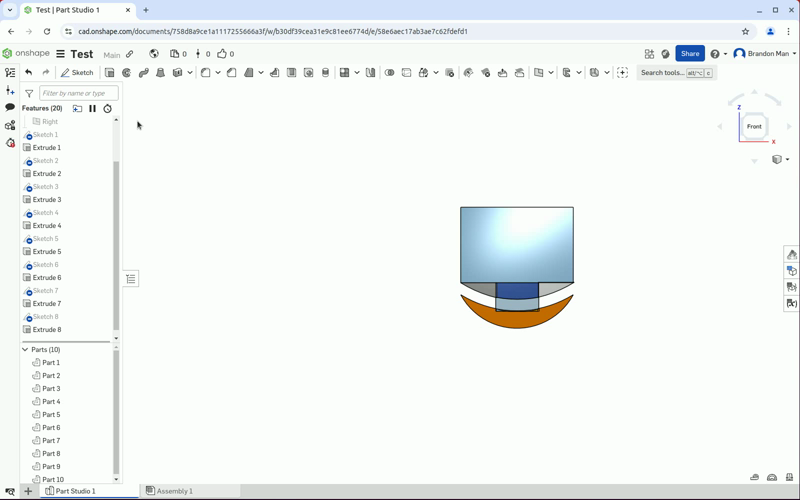
key(shift+h)
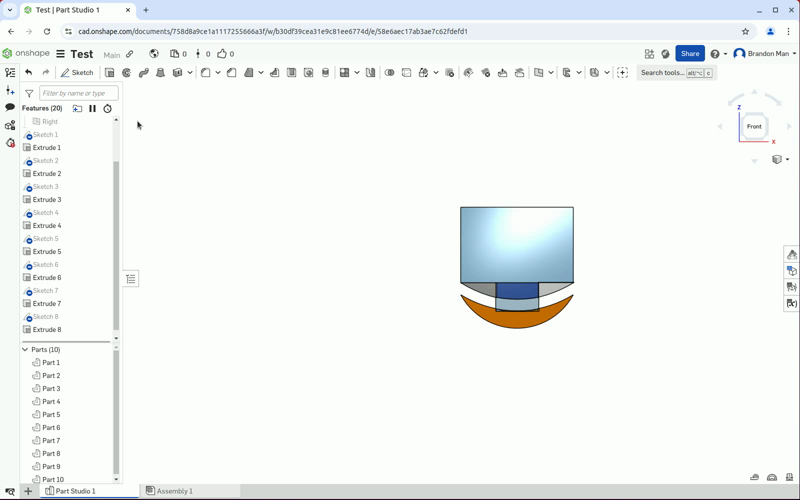
key(shift+h)
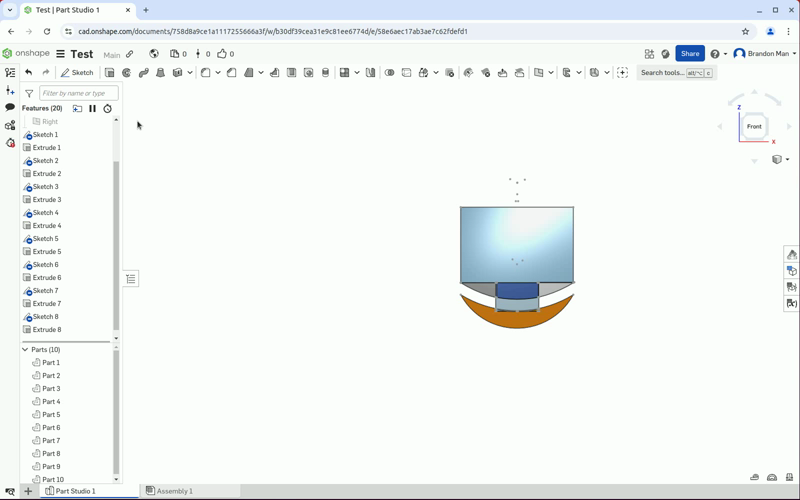
key(shift+7)
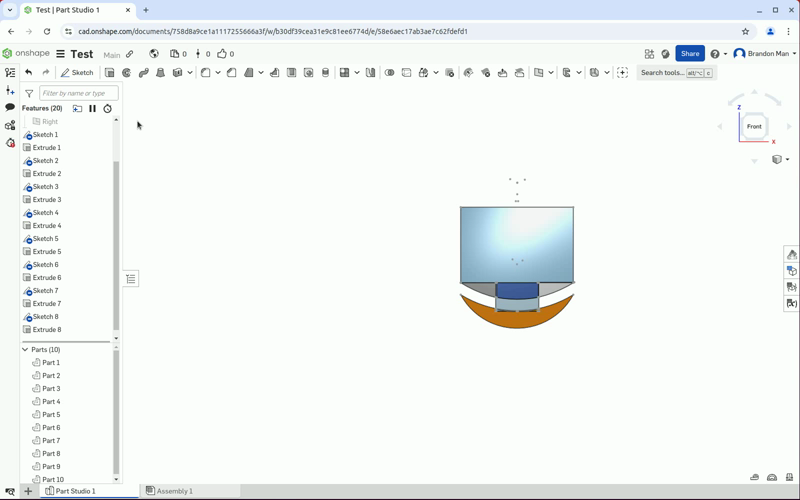
key(left, 2)
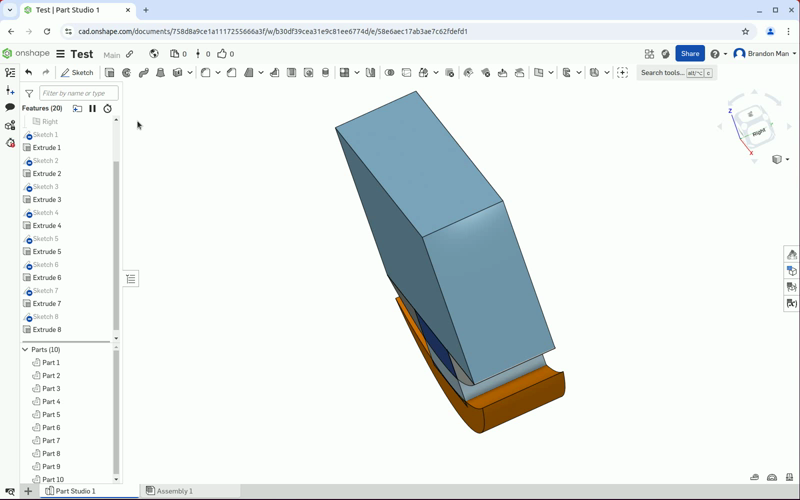
key(down, 2)
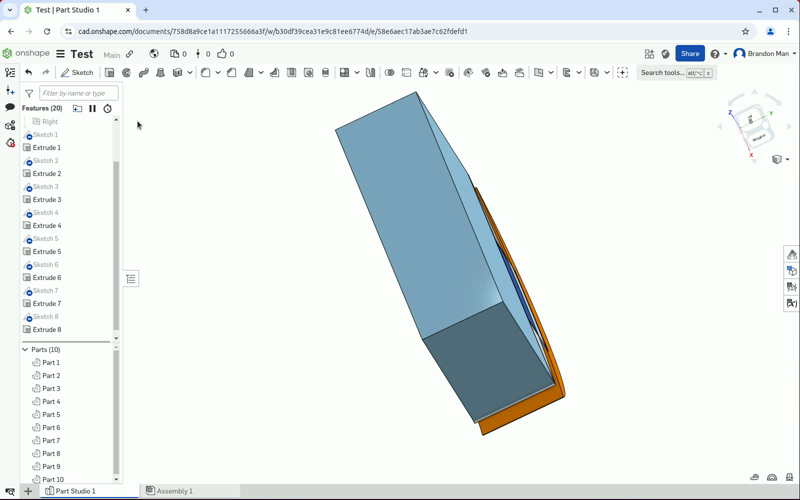
key(up, 2)
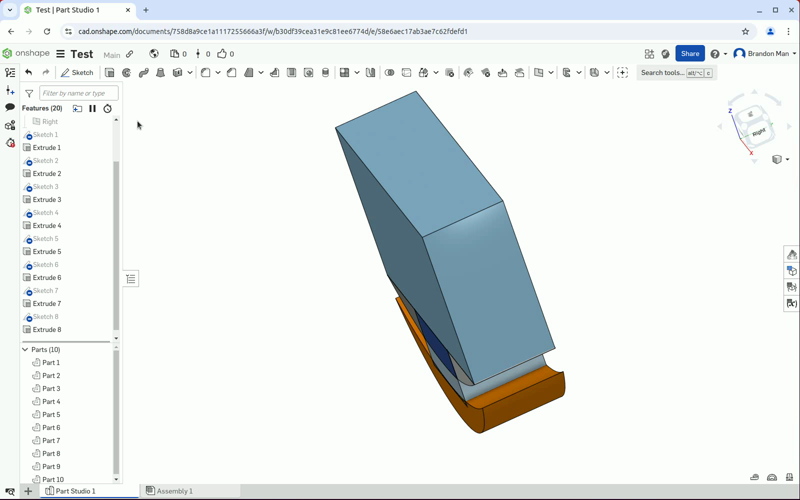
key(right, 2)
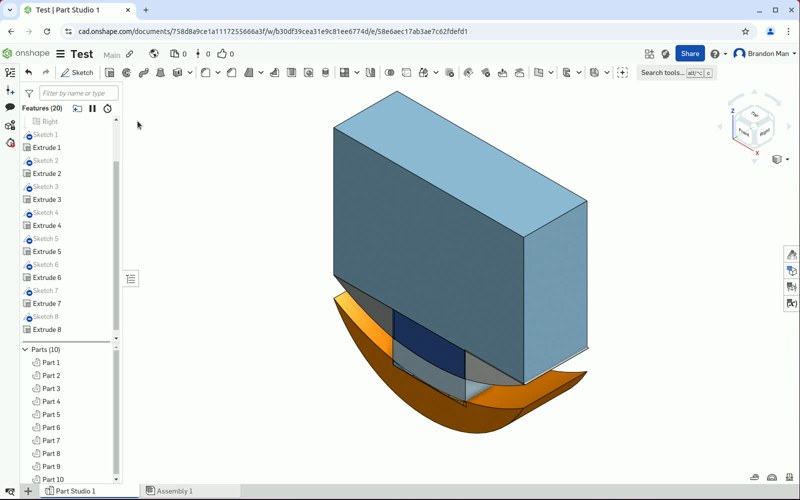
mouse_move(69, 137)
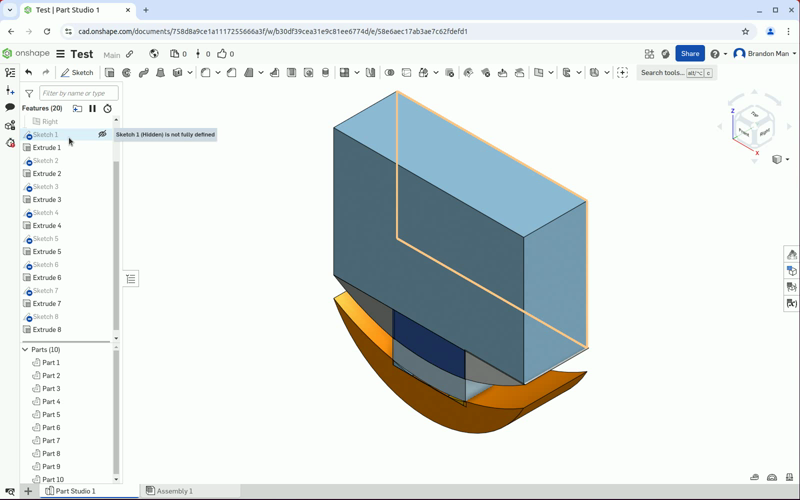
click(69, 137)